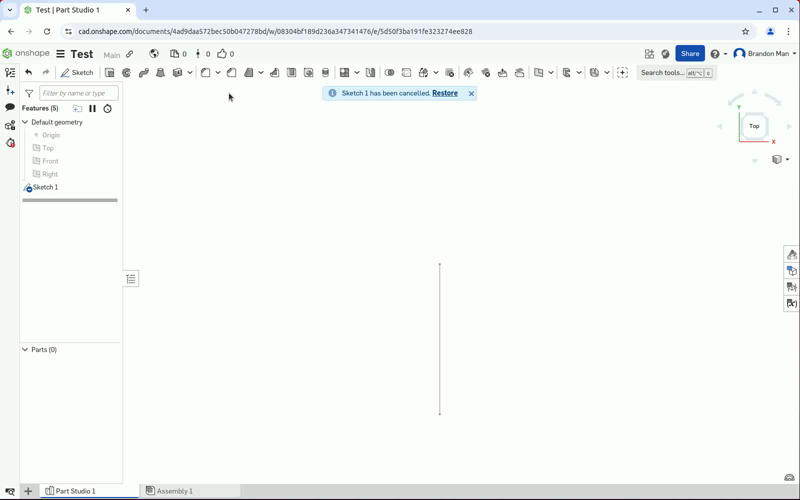
key(shift+h)
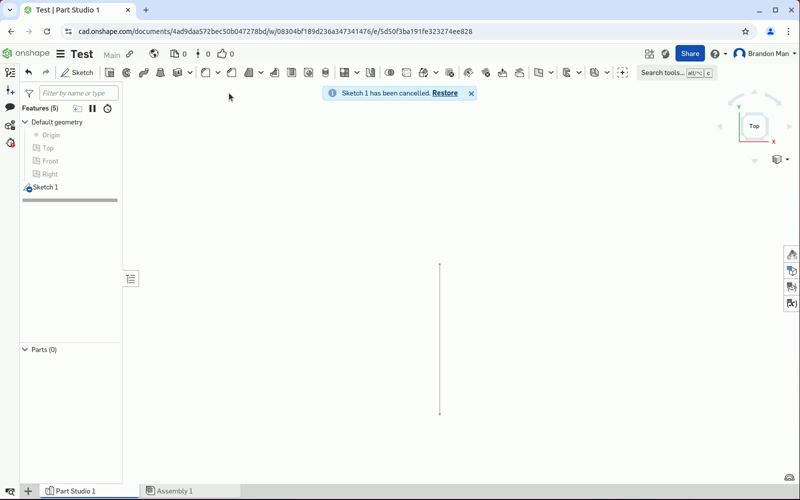
key(shift+s)
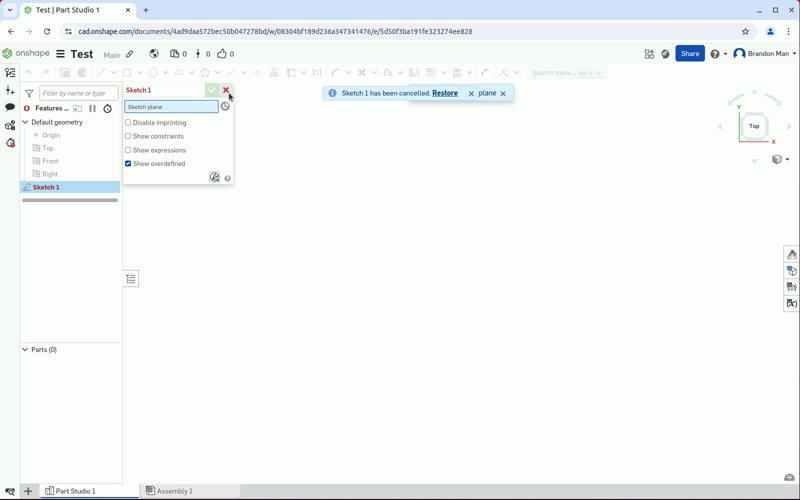
mouse_move(73, 150)
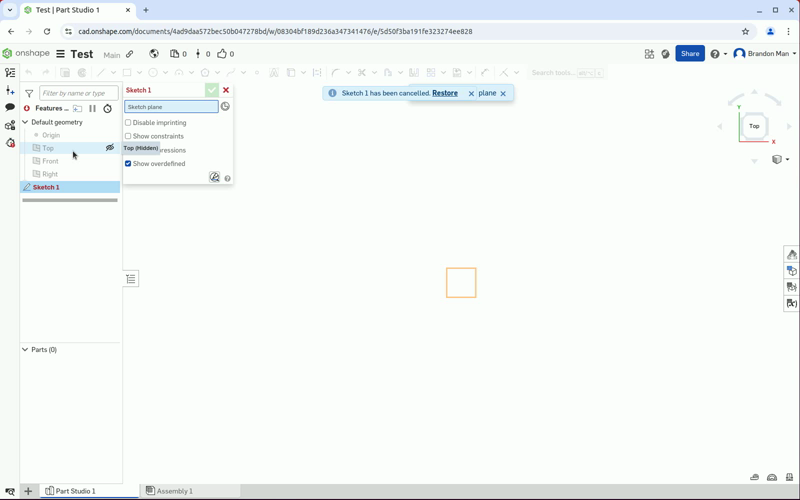
click(73, 150)
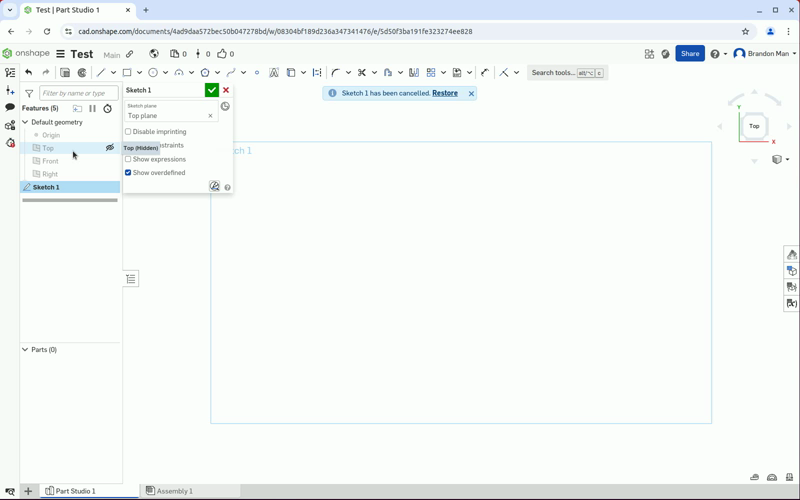
mouse_move(73, 352)
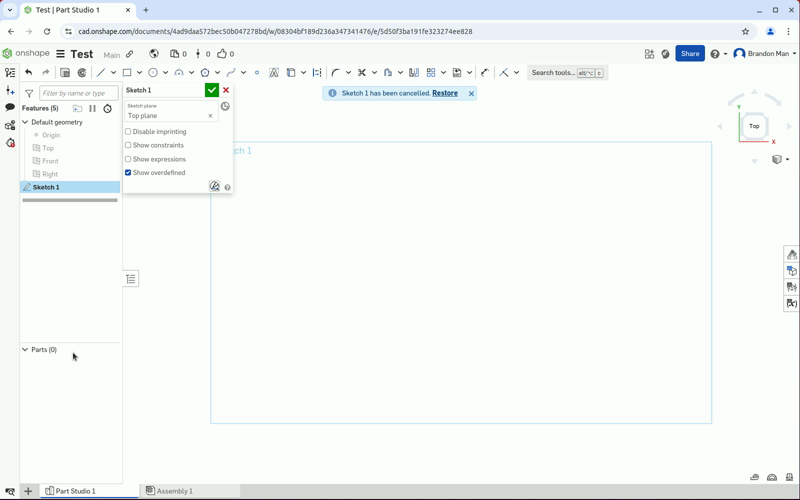
key(y)
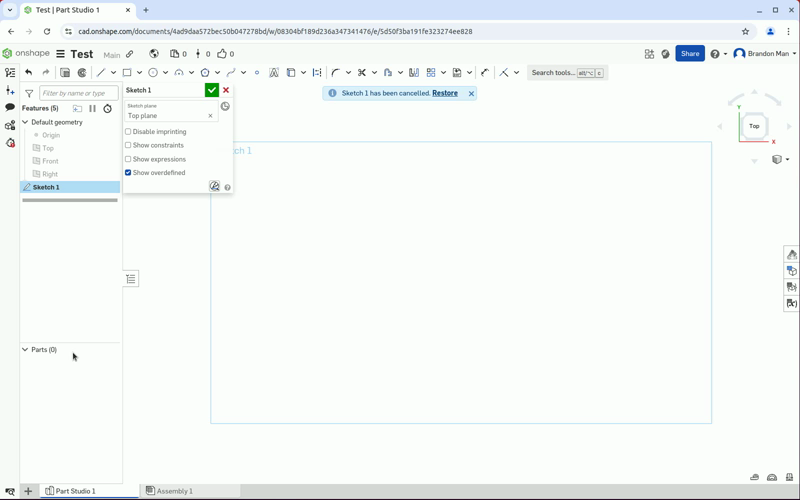
key(l)
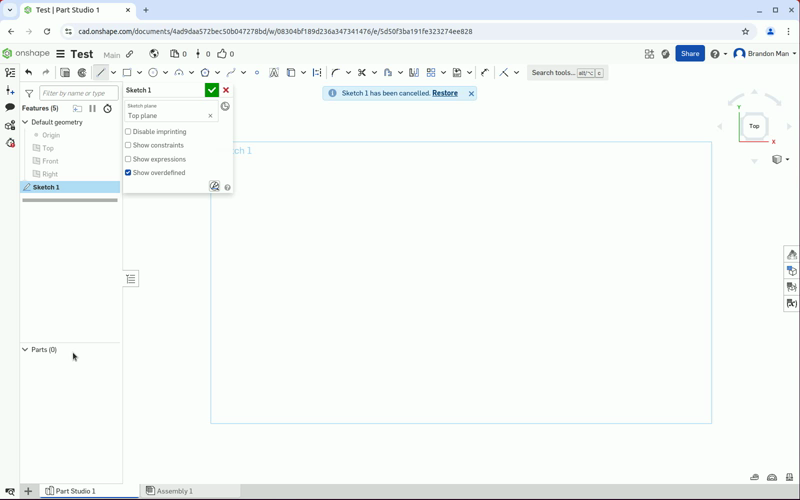
key_down(shift)
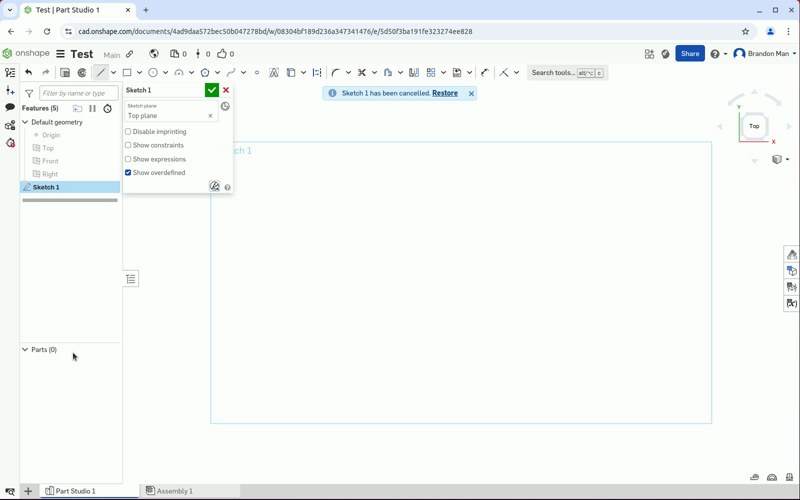
mouse_move(412, 285)
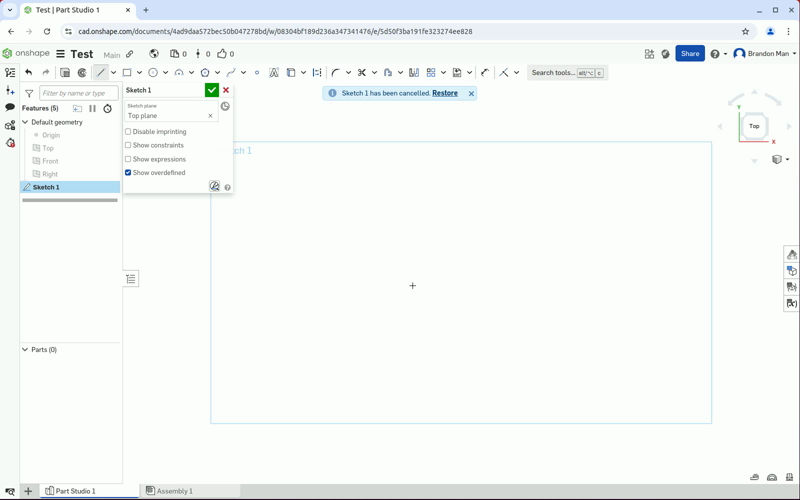
click(412, 285)
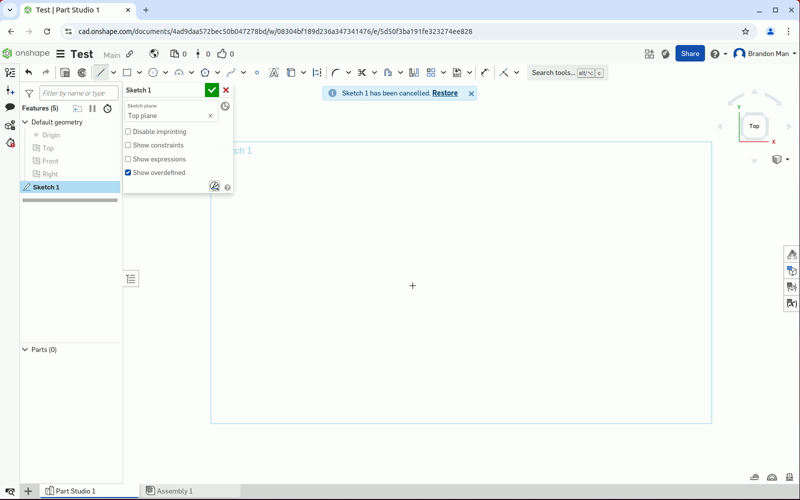
key_up(shift)
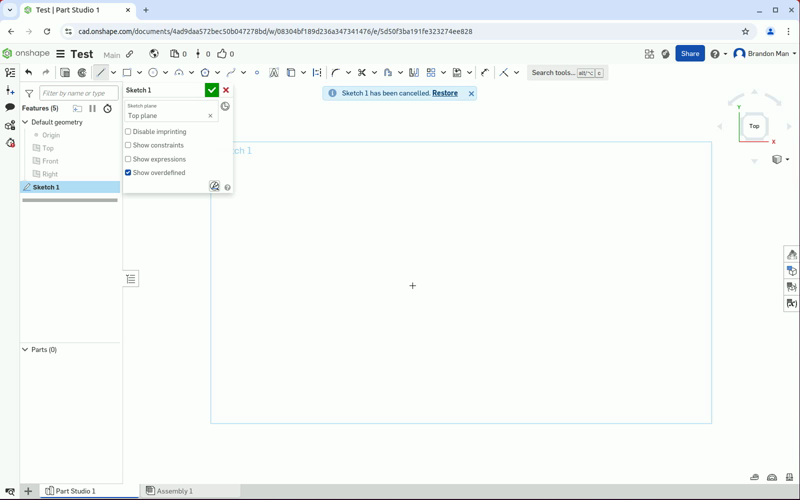
key_down(shift)
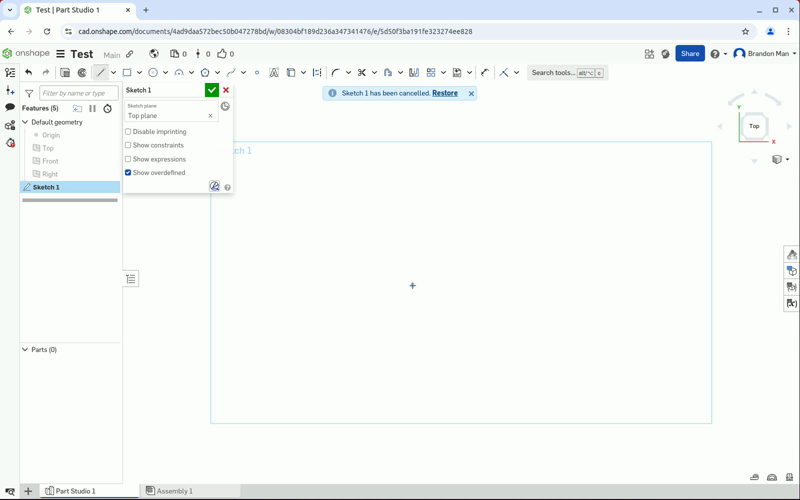
mouse_move(498, 285)
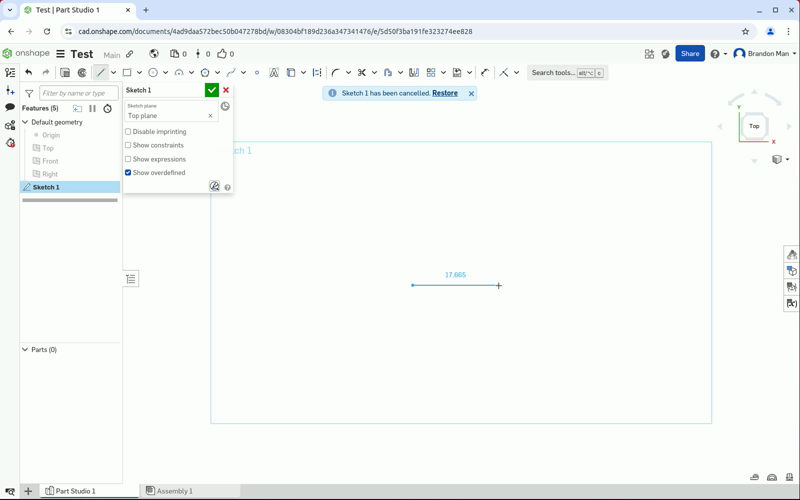
click(498, 285)
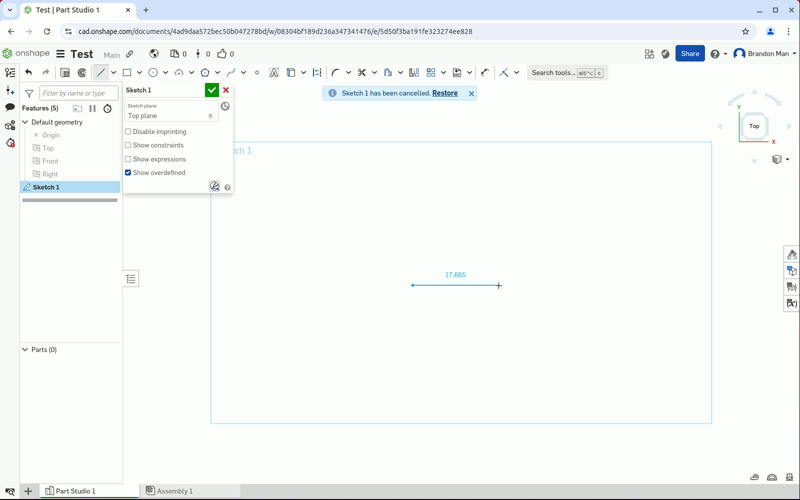
key_up(shift)
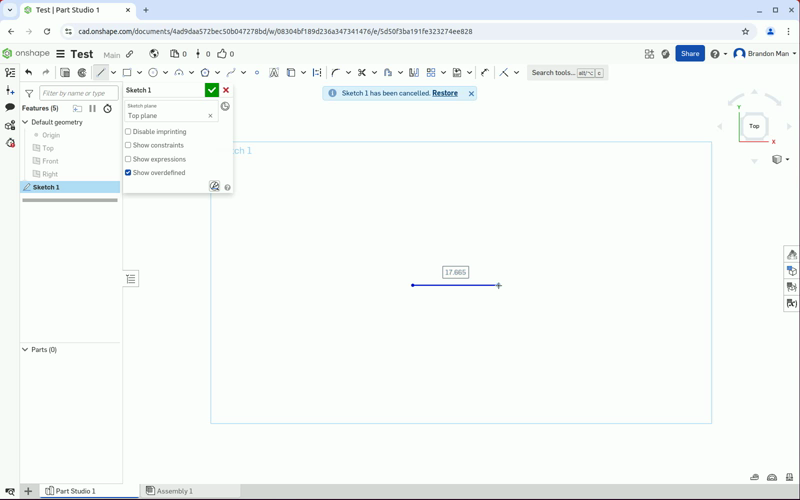
key_down(shift)
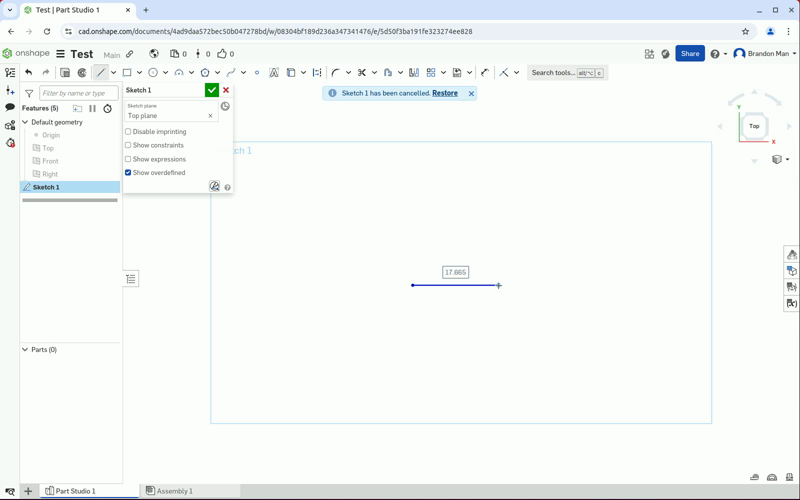
mouse_move(528, 285)
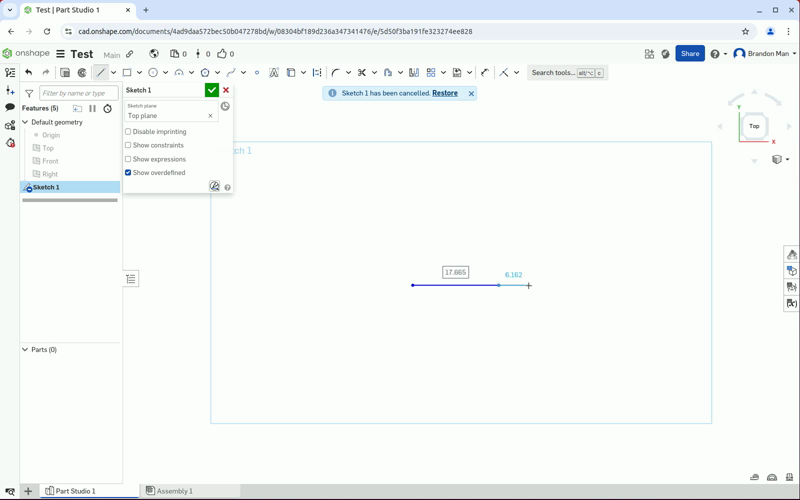
mouse_move(498, 279)
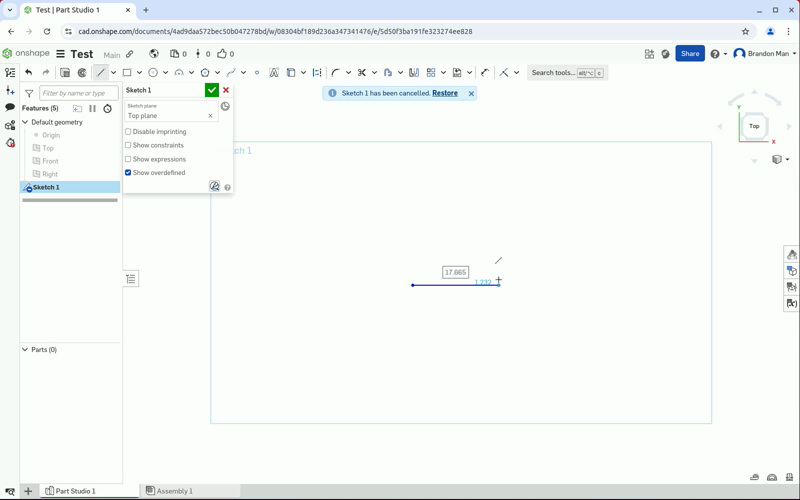
scroll(6)
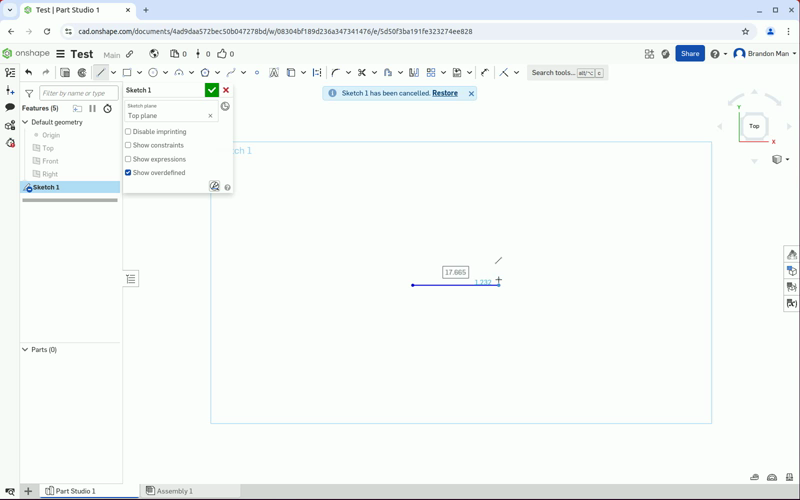
scroll(6)
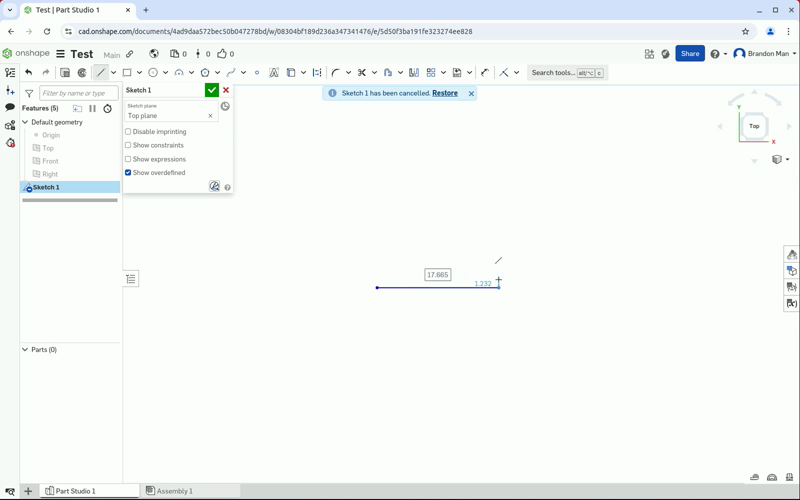
scroll(6)
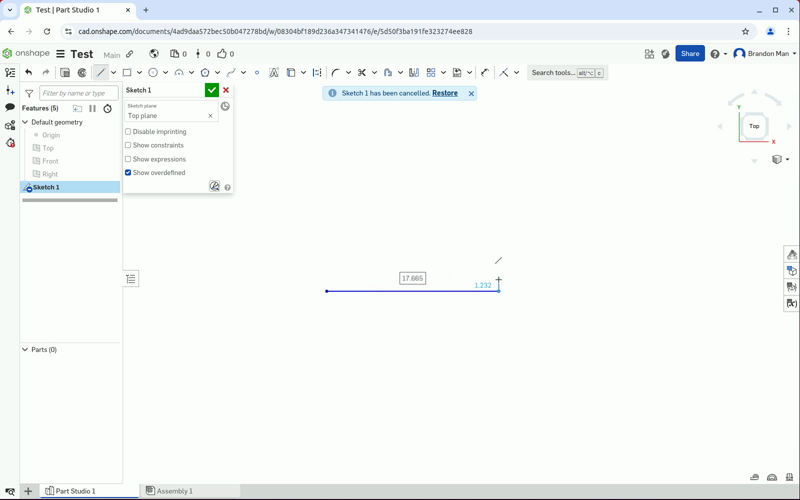
scroll(6)
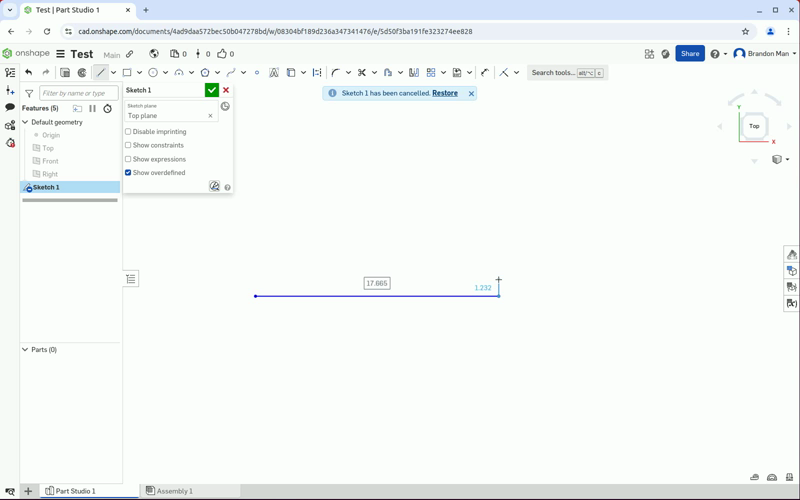
scroll(6)
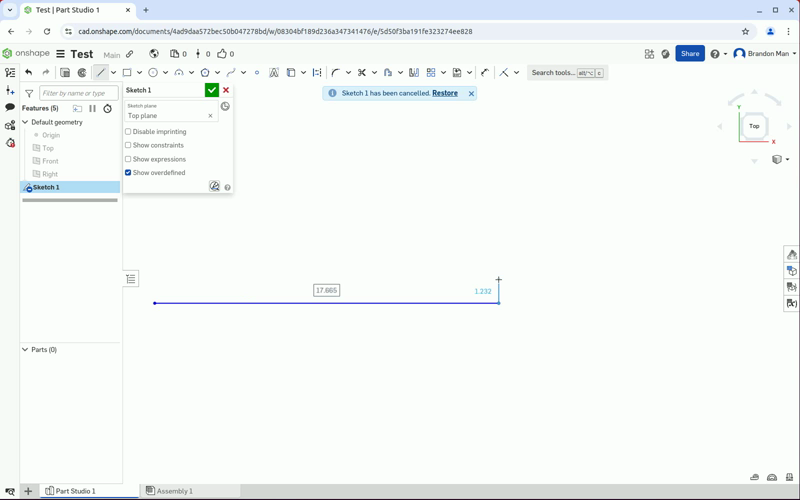
scroll(6)
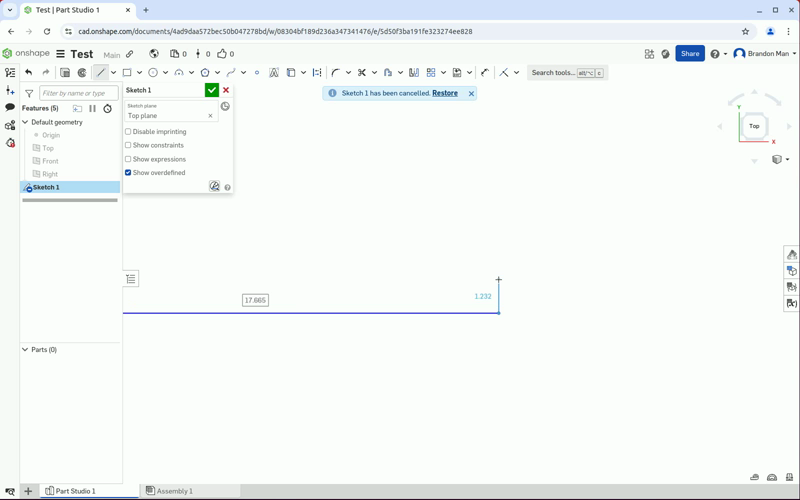
scroll(6)
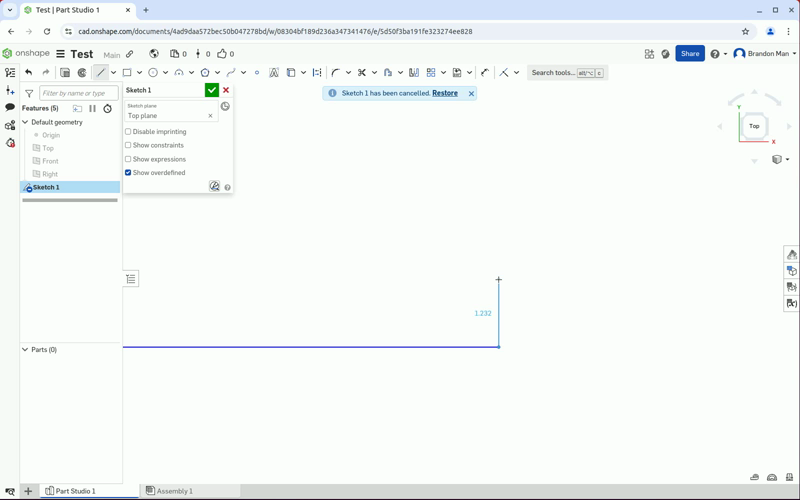
click(498, 279)
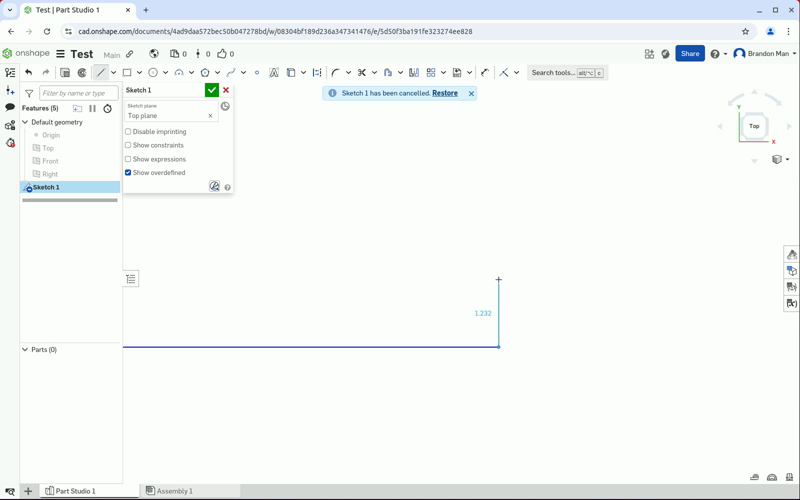
scroll(-6)
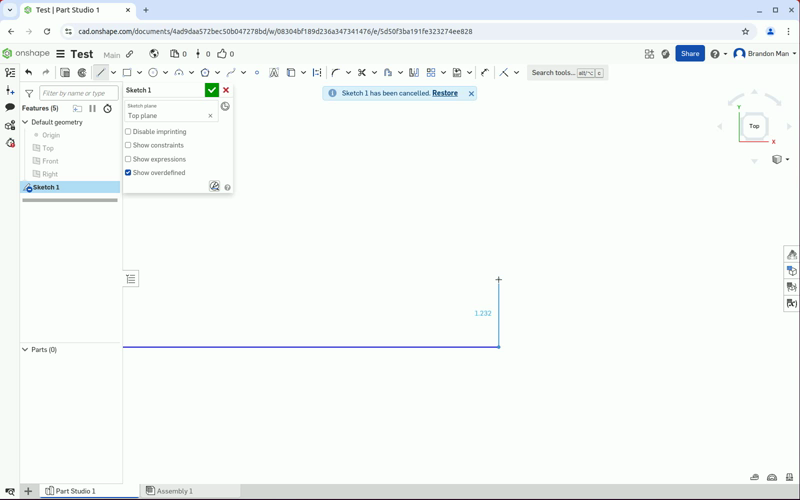
scroll(-6)
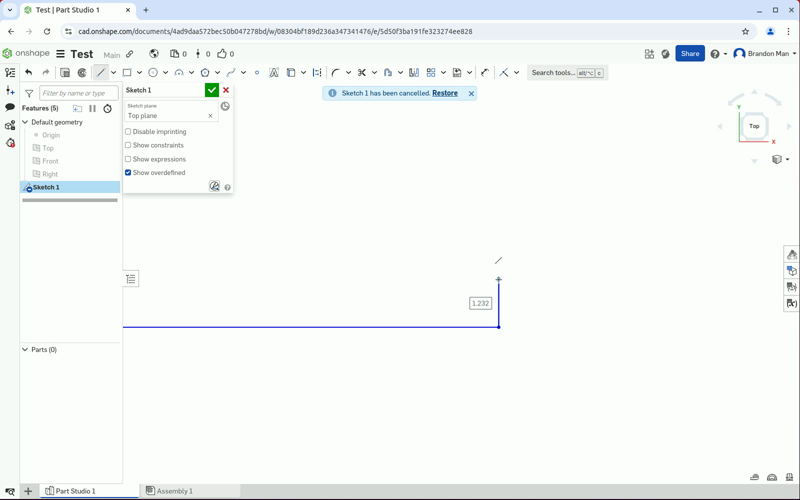
scroll(-6)
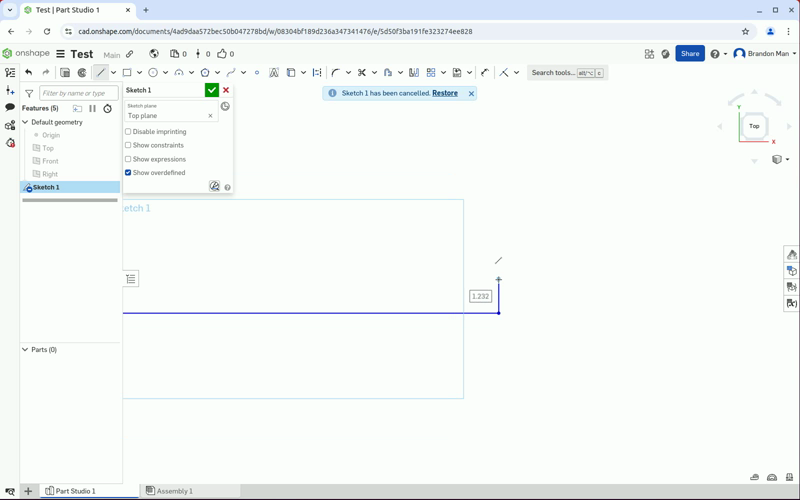
scroll(-6)
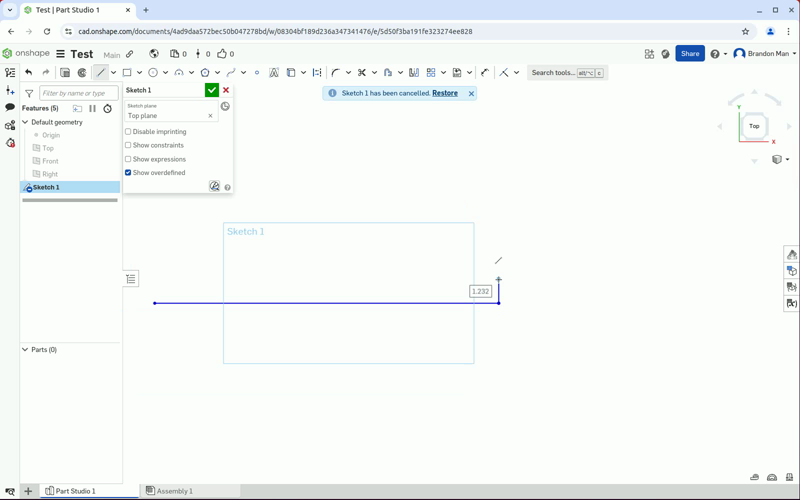
scroll(-6)
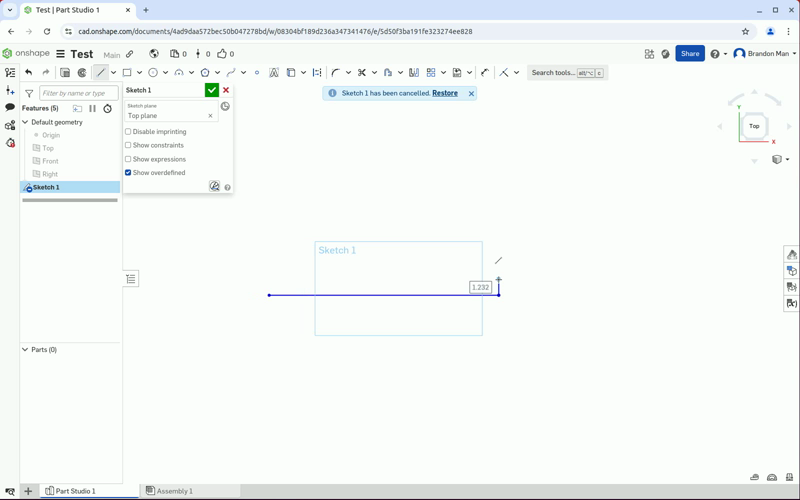
scroll(-6)
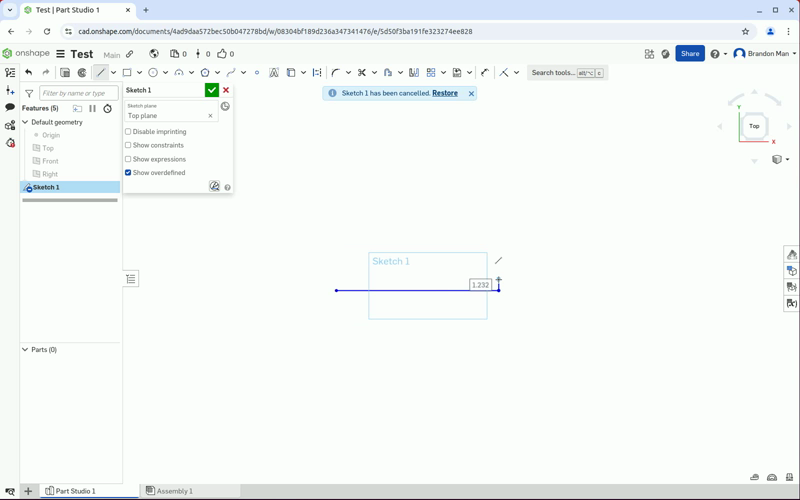
scroll(-6)
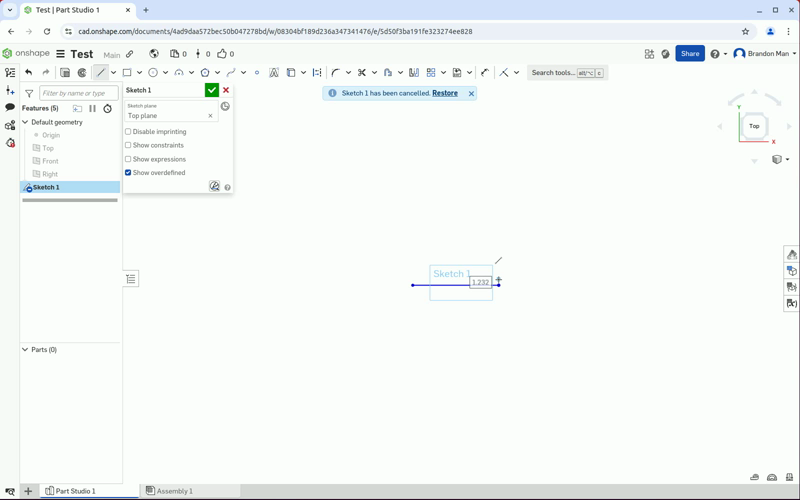
key_up(shift)
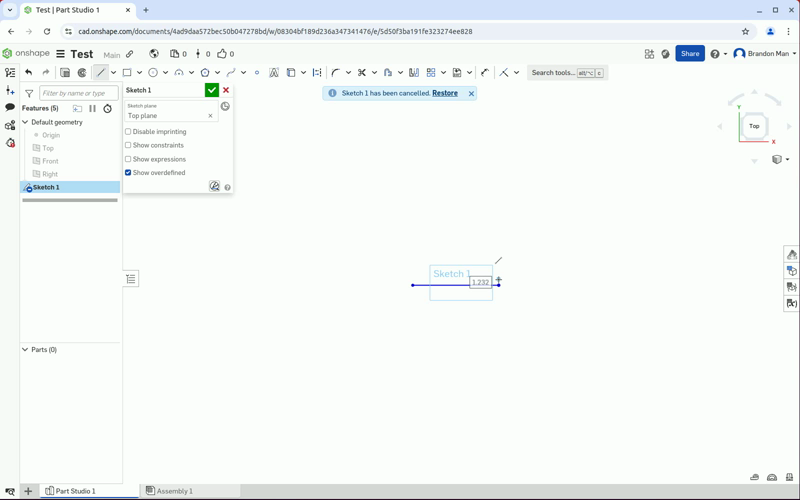
key_down(shift)
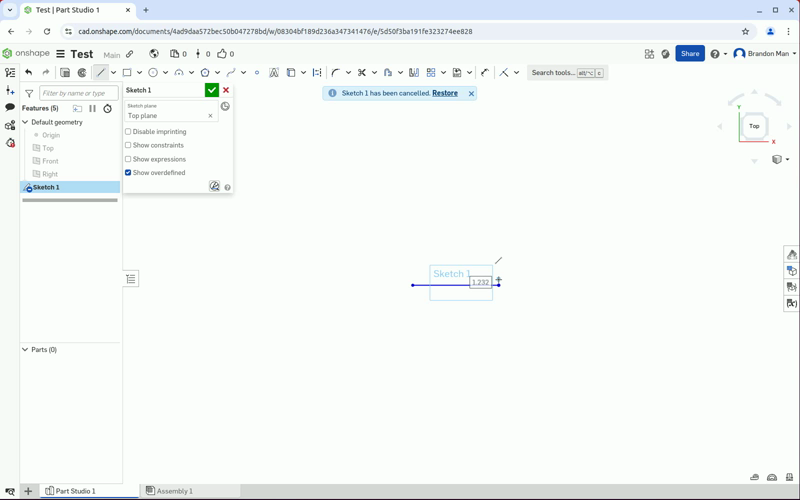
mouse_move(412, 279)
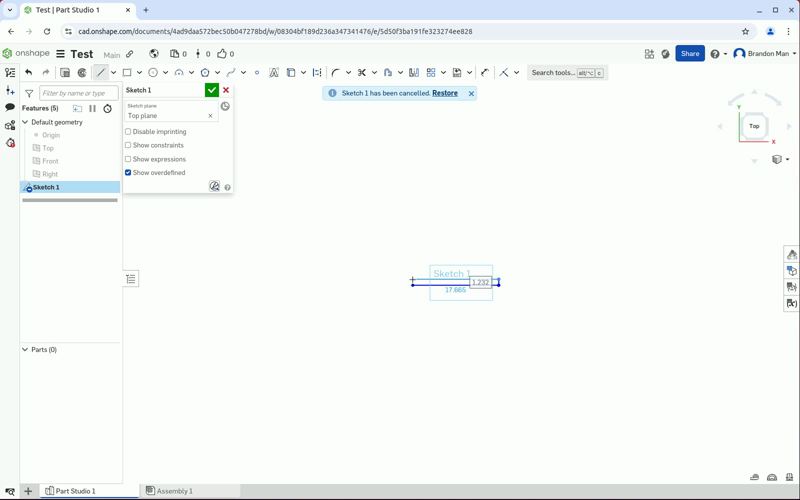
click(412, 279)
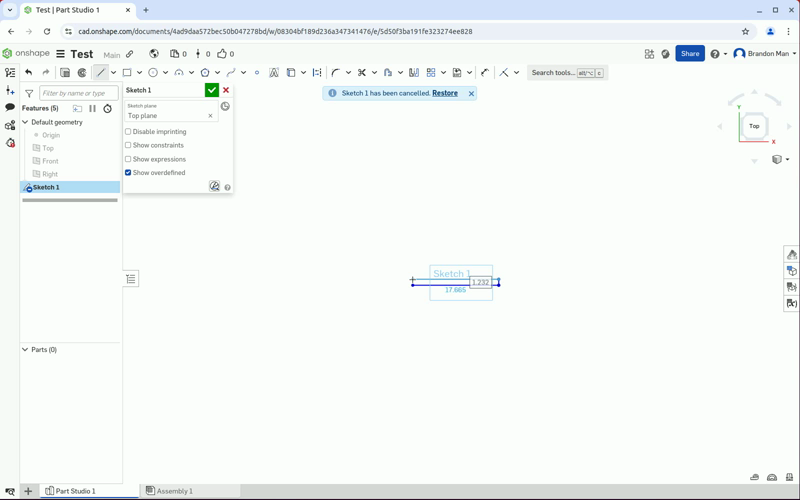
key_up(shift)
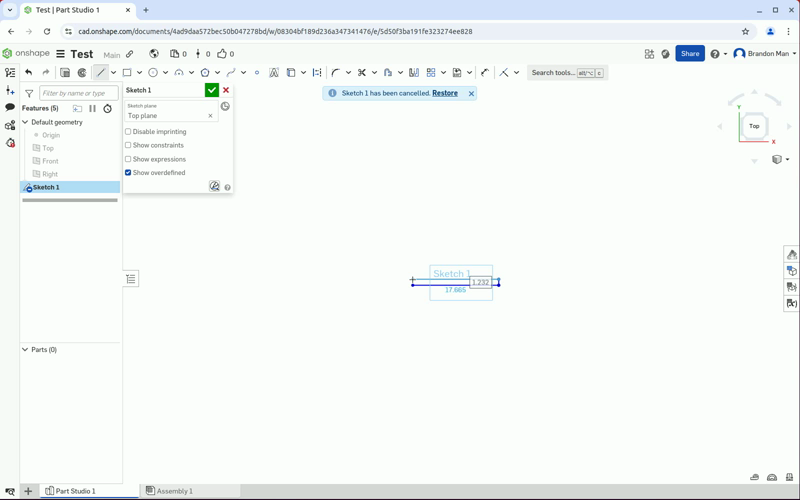
mouse_move(442, 279)
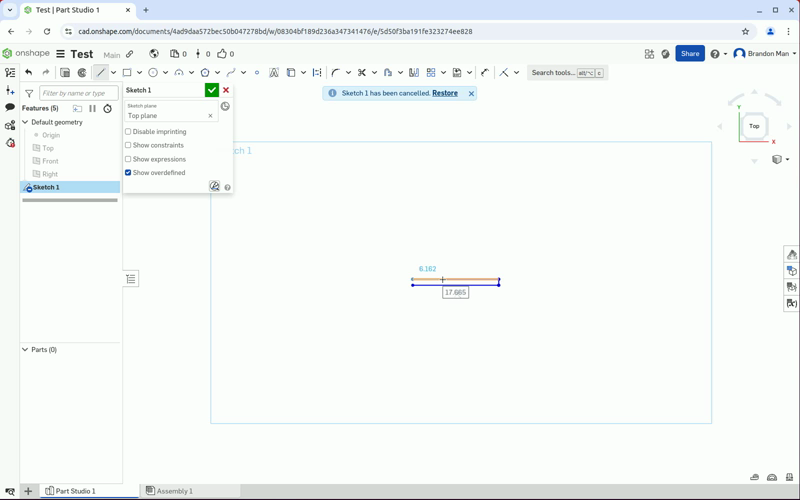
key_down(shift)
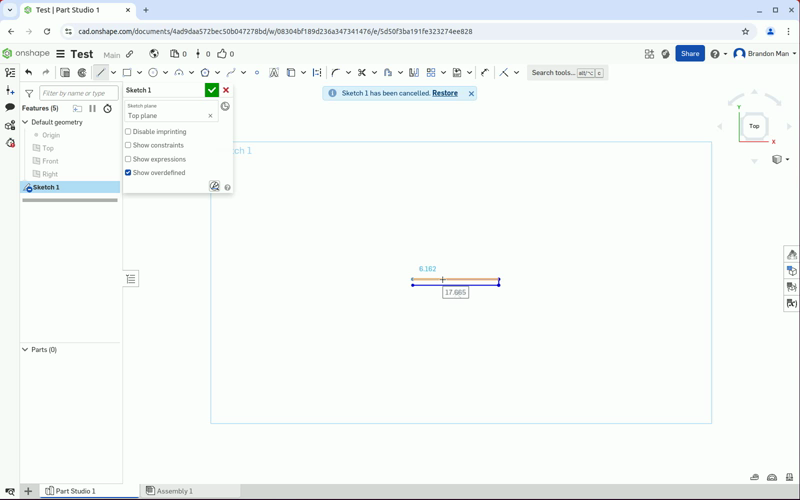
mouse_move(412, 285)
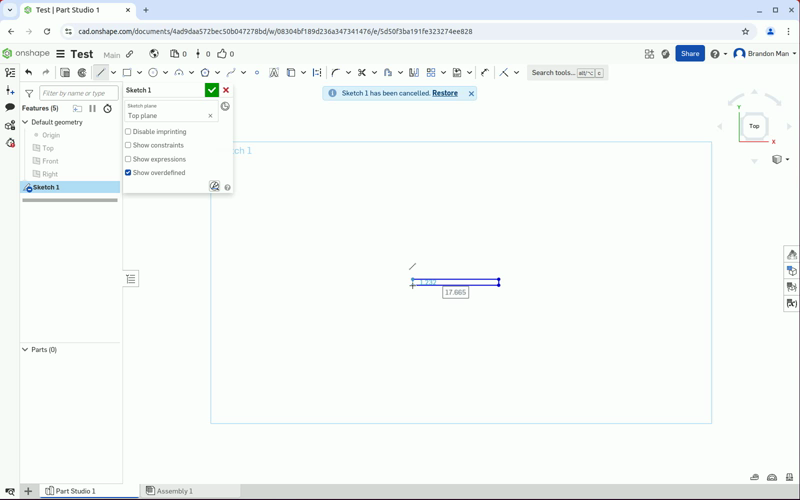
scroll(6)
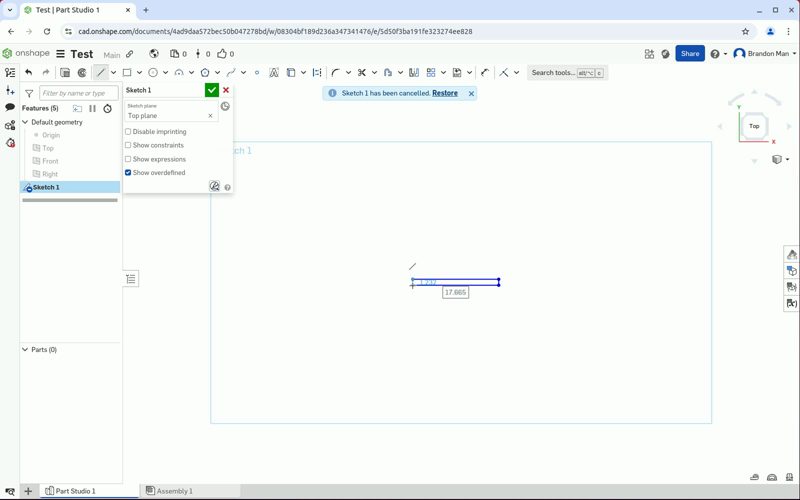
scroll(6)
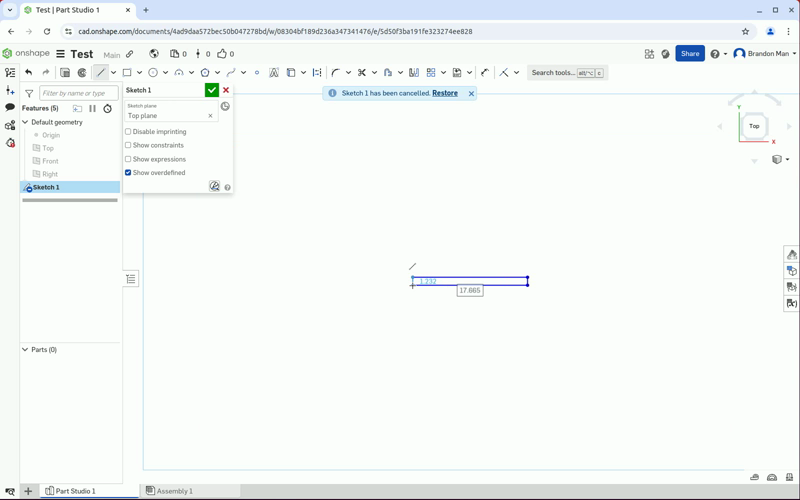
scroll(6)
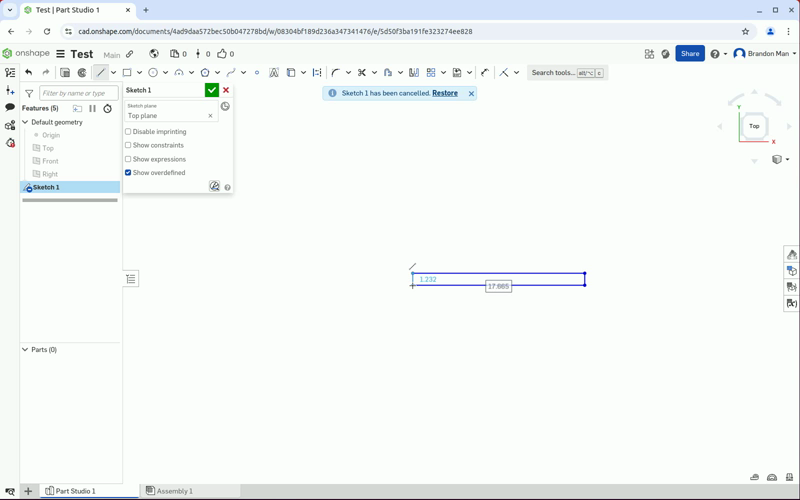
scroll(6)
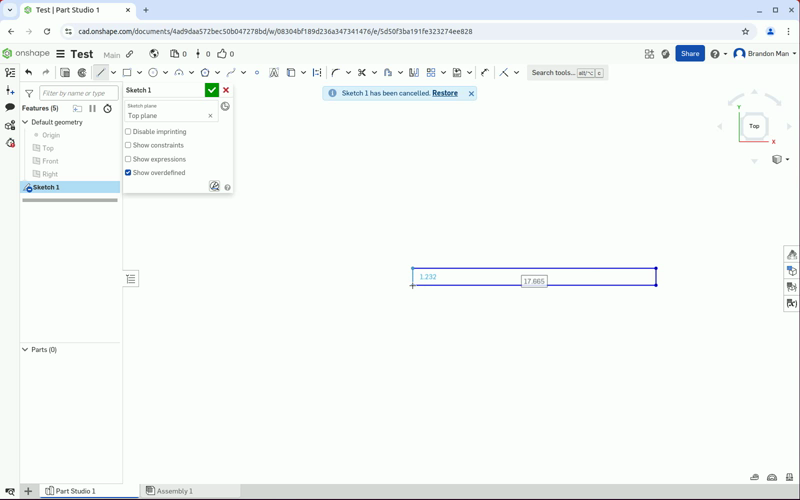
scroll(6)
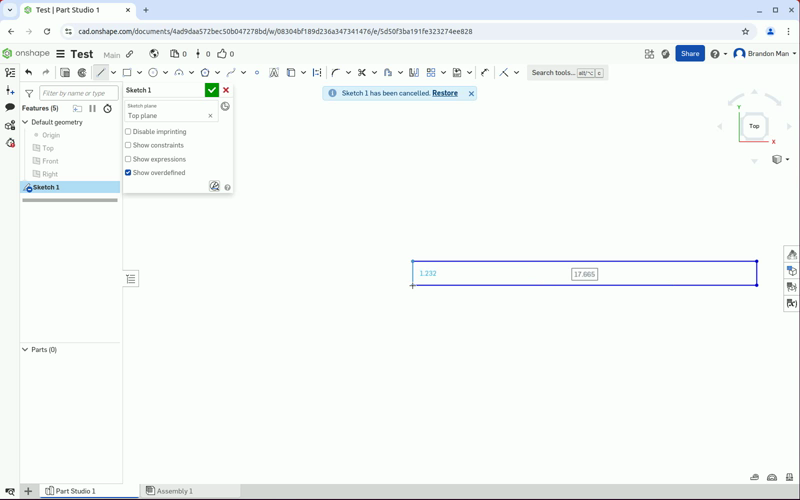
scroll(6)
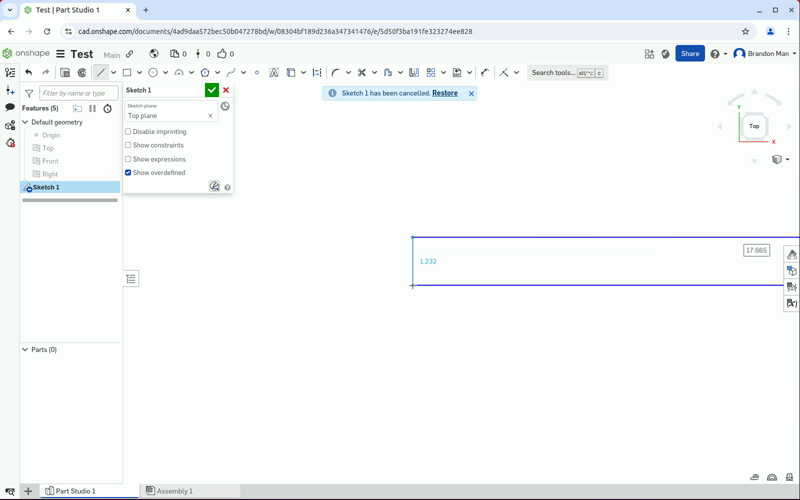
scroll(6)
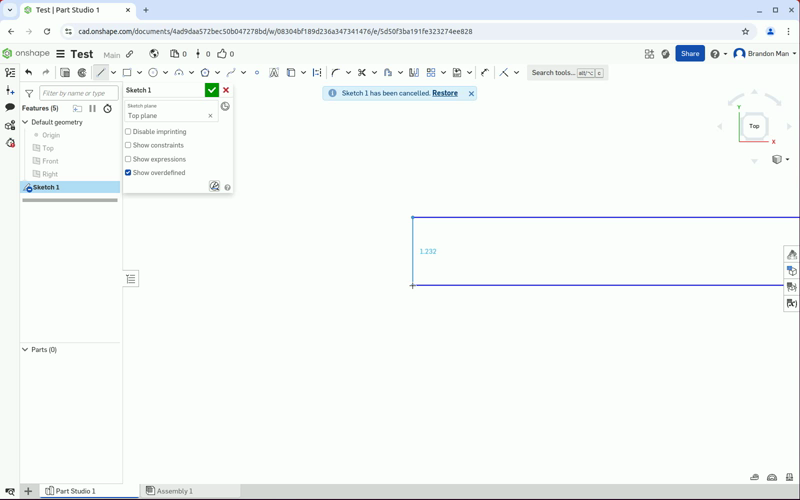
key_up(shift)
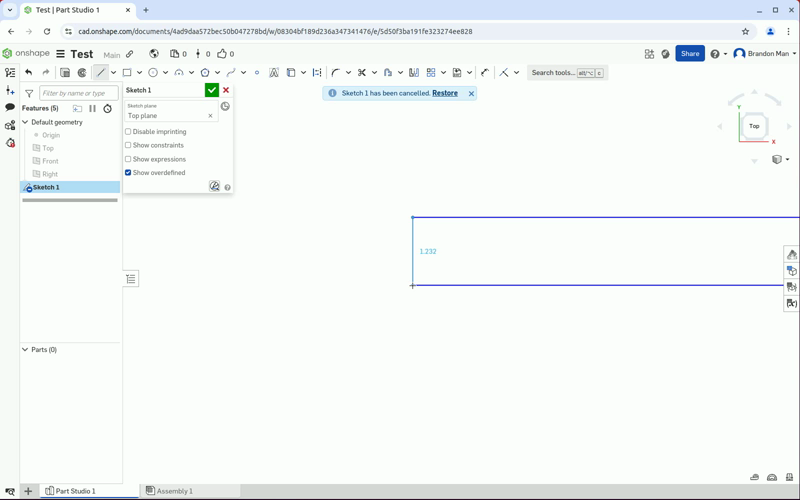
click(412, 285)
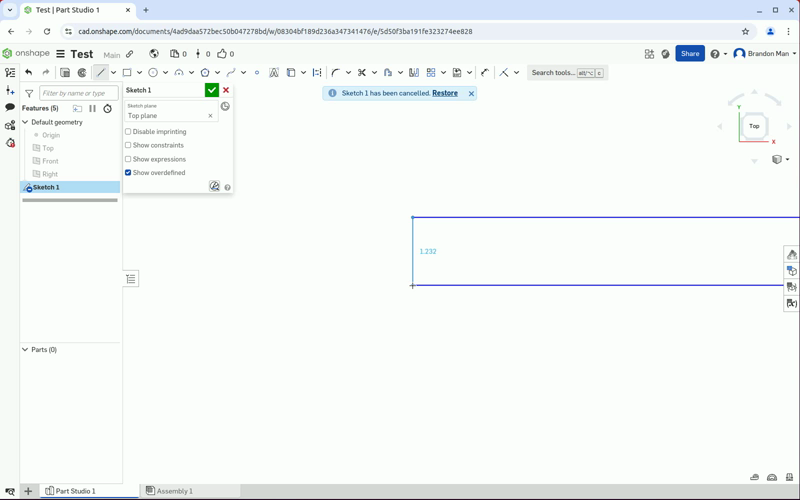
scroll(-6)
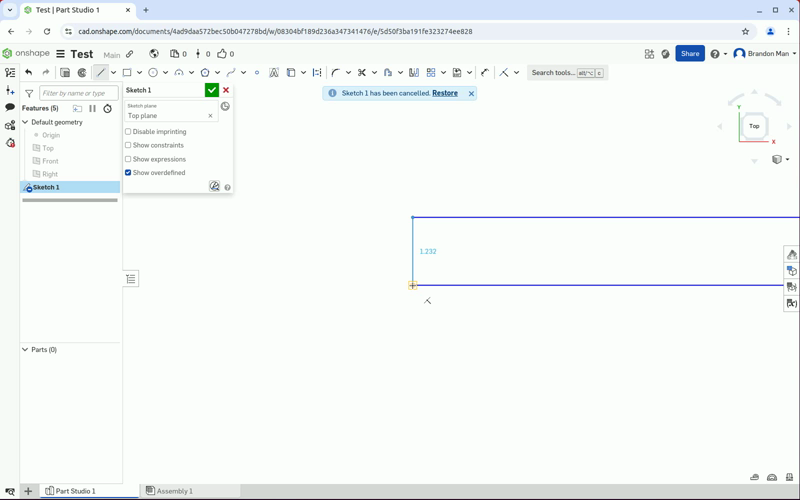
scroll(-6)
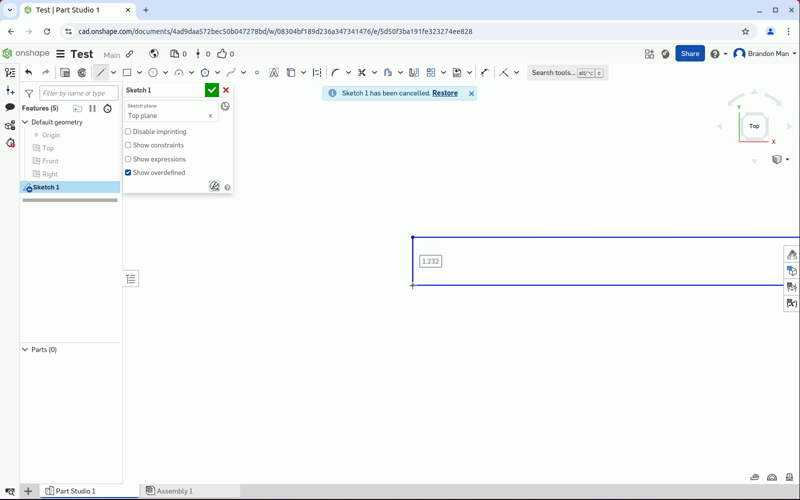
scroll(-6)
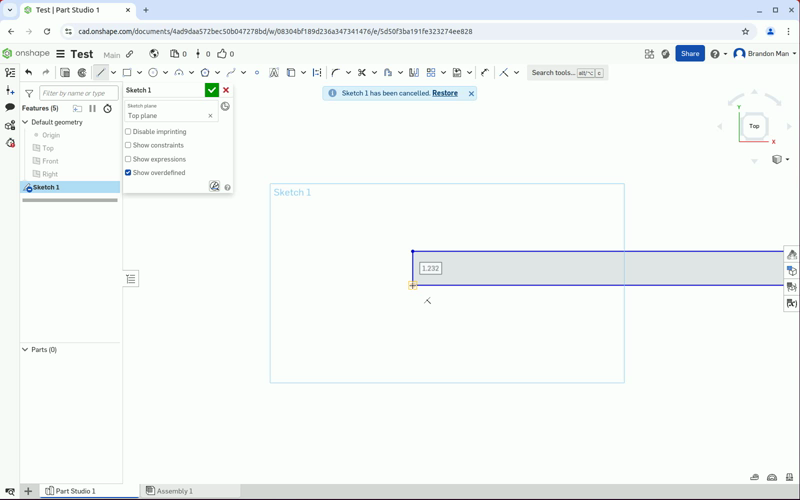
scroll(-6)
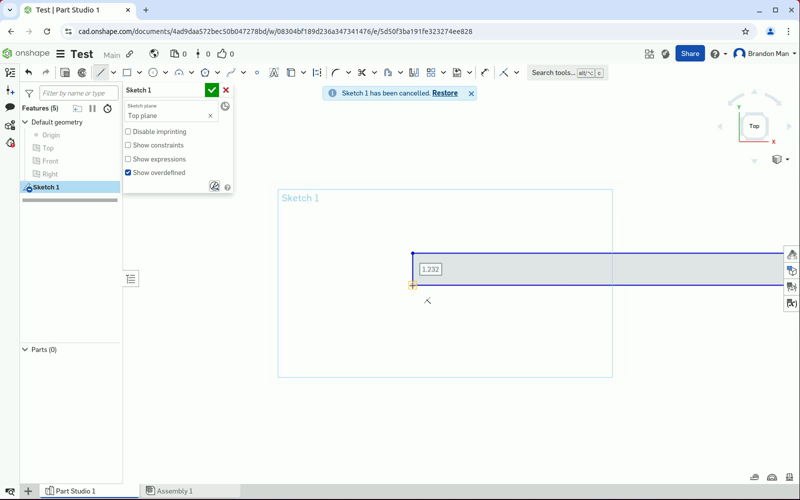
scroll(-6)
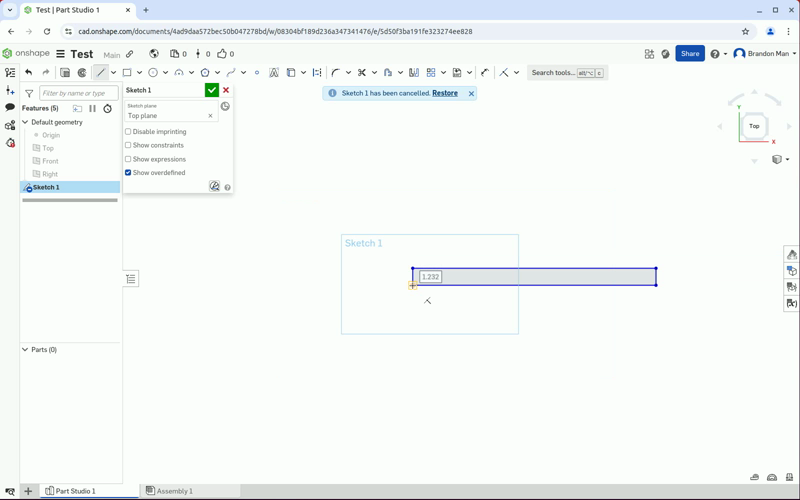
scroll(-6)
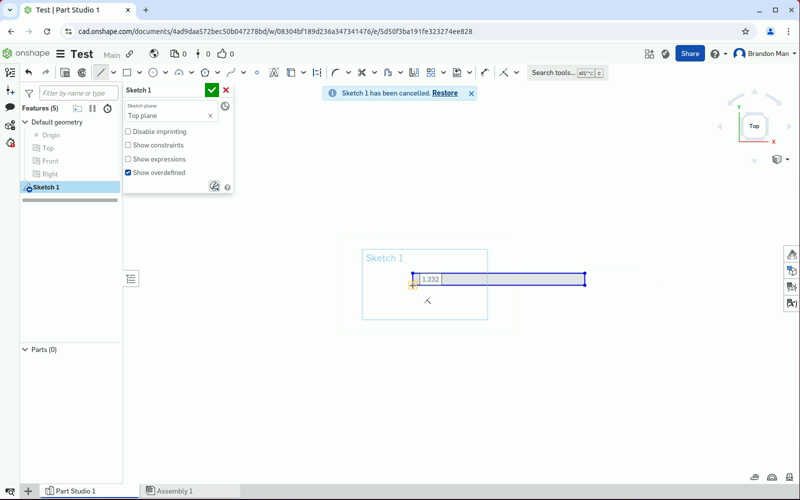
scroll(-6)
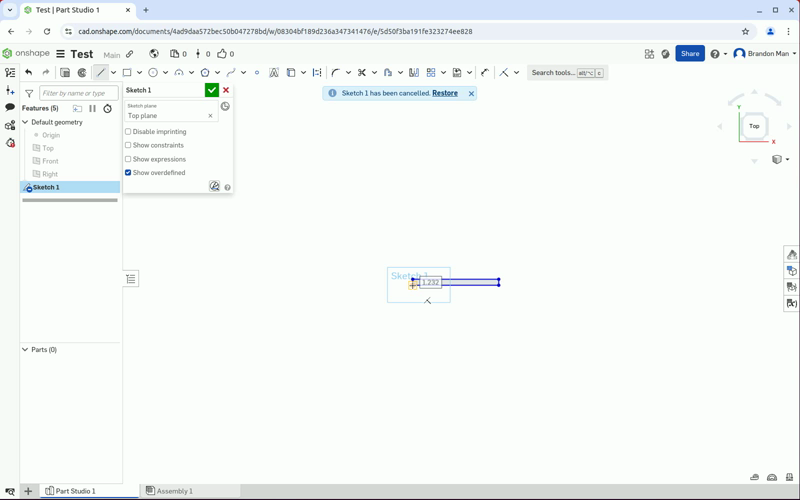
key(esc)
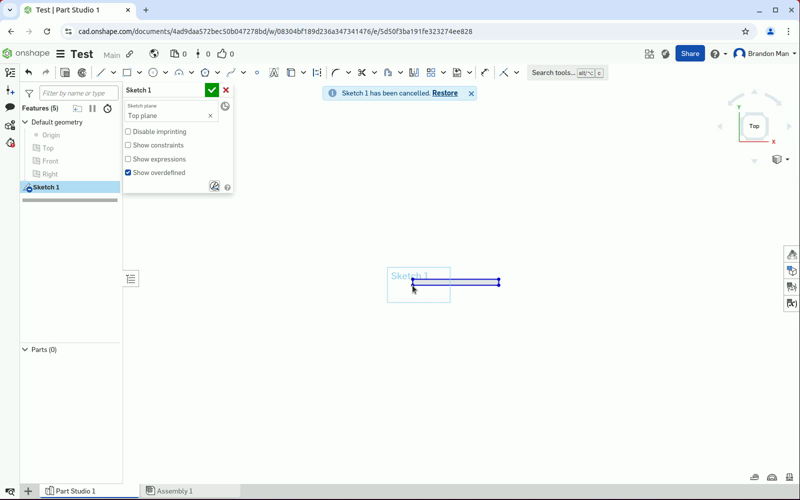
mouse_move(427, 283)
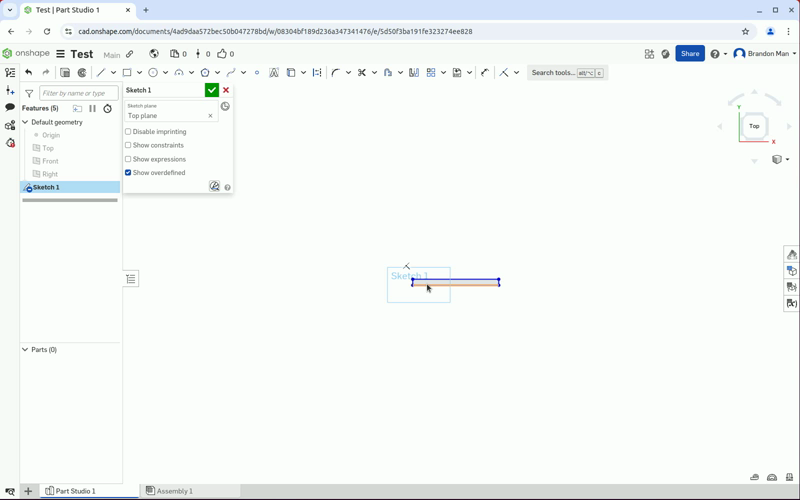
scroll(6)
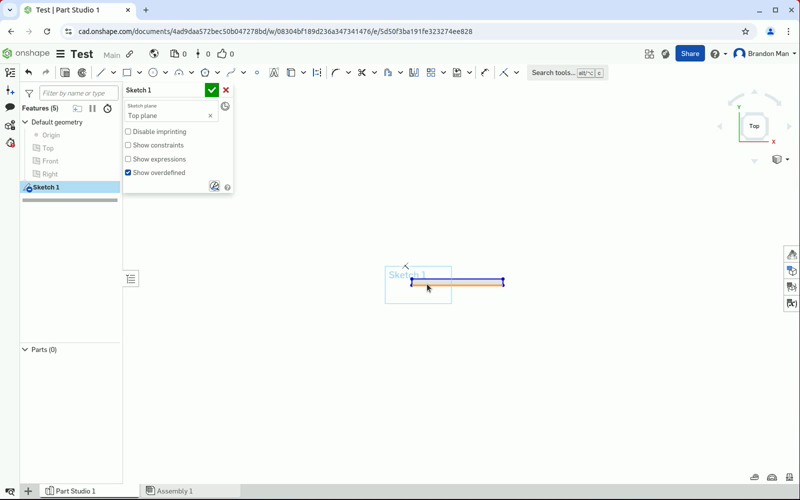
scroll(6)
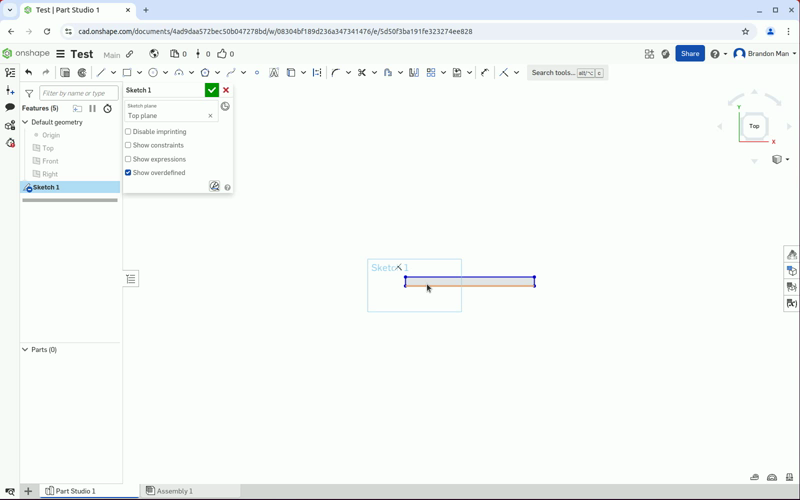
scroll(6)
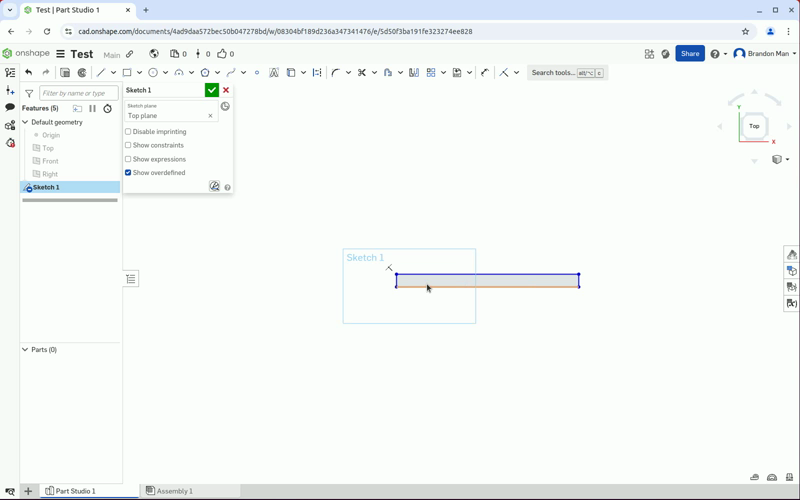
scroll(6)
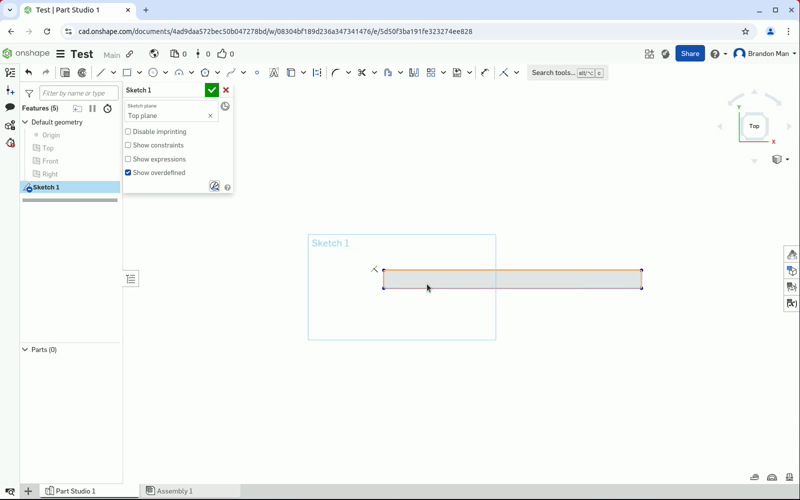
scroll(6)
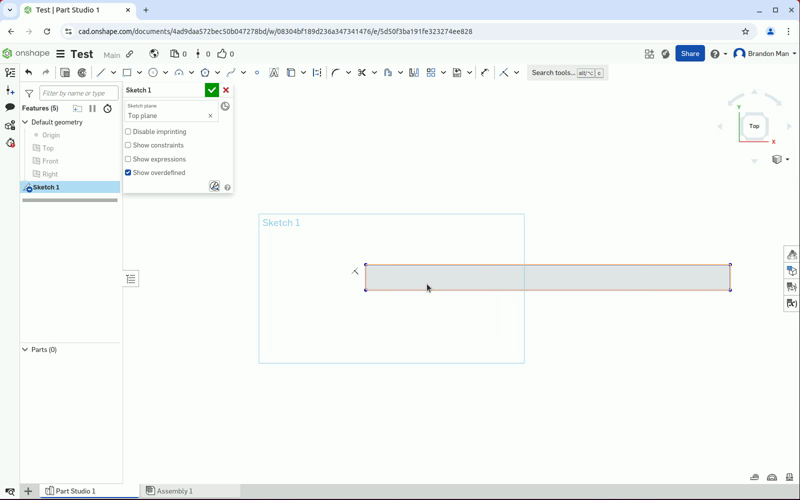
scroll(6)
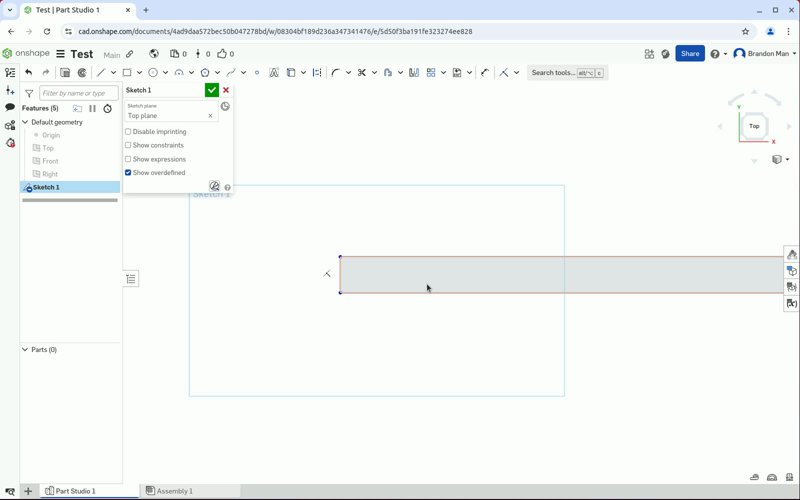
scroll(6)
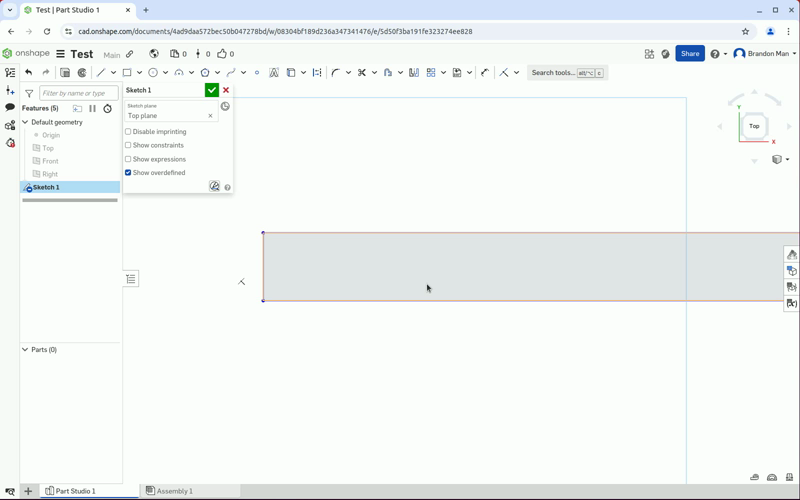
click(427, 283)
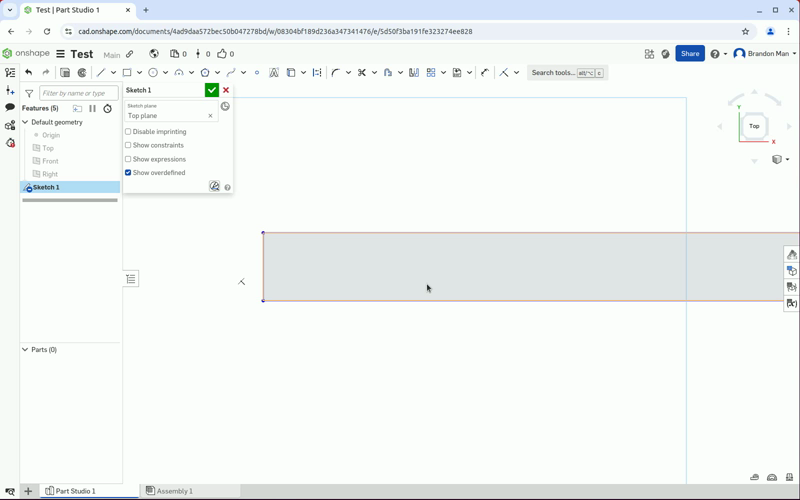
scroll(-6)
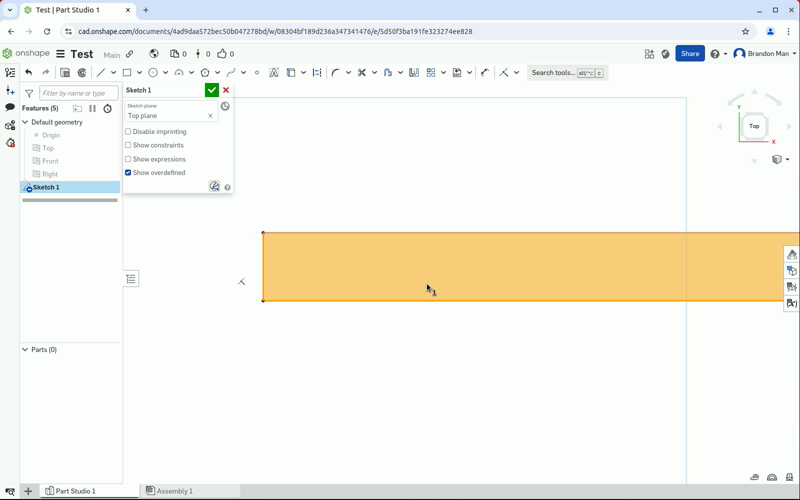
scroll(-6)
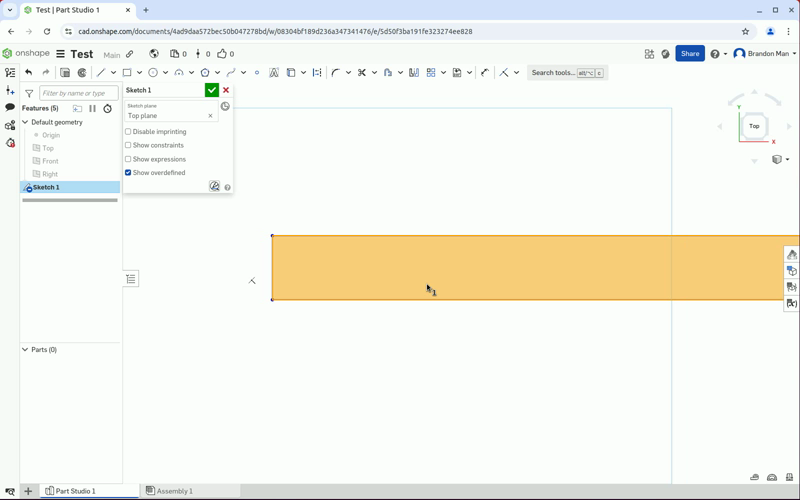
scroll(-6)
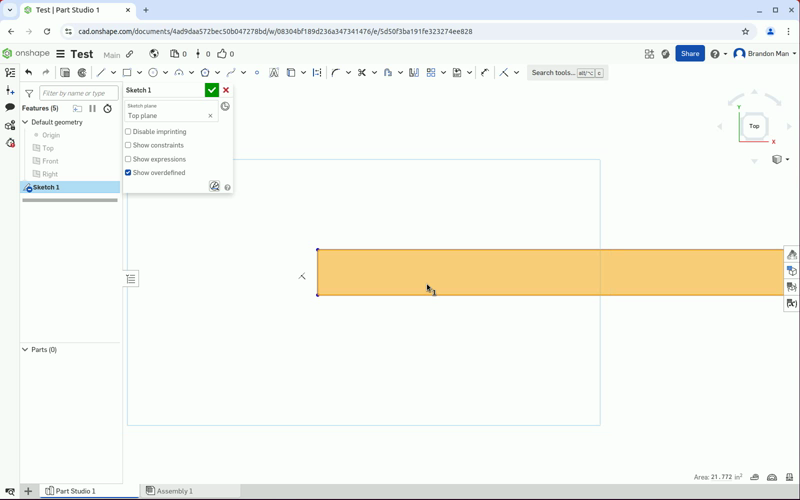
scroll(-6)
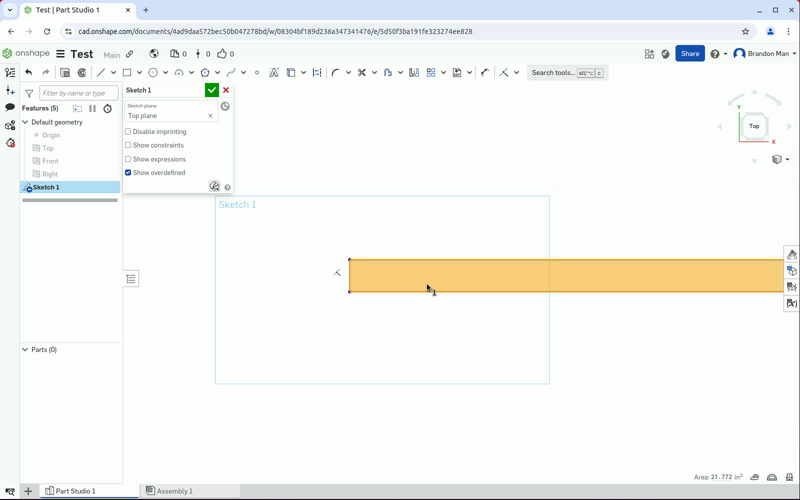
scroll(-6)
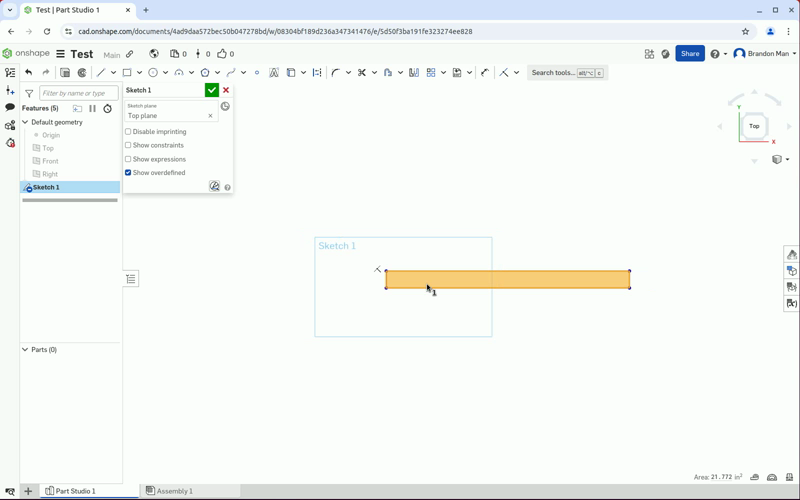
scroll(-6)
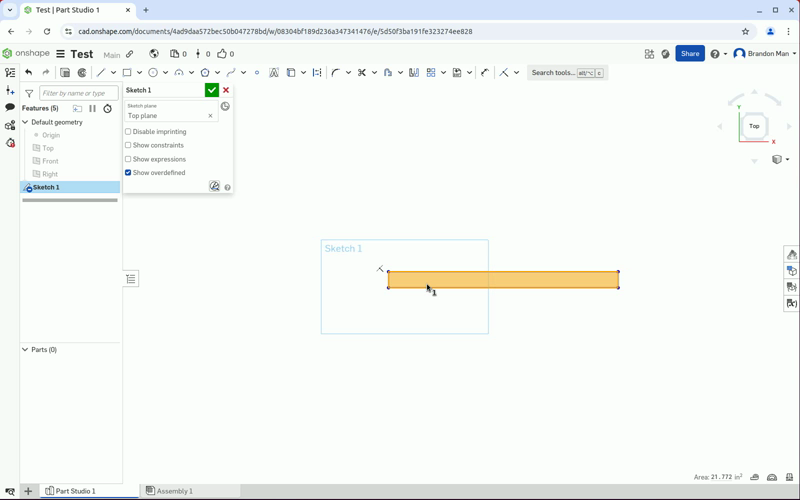
scroll(-6)
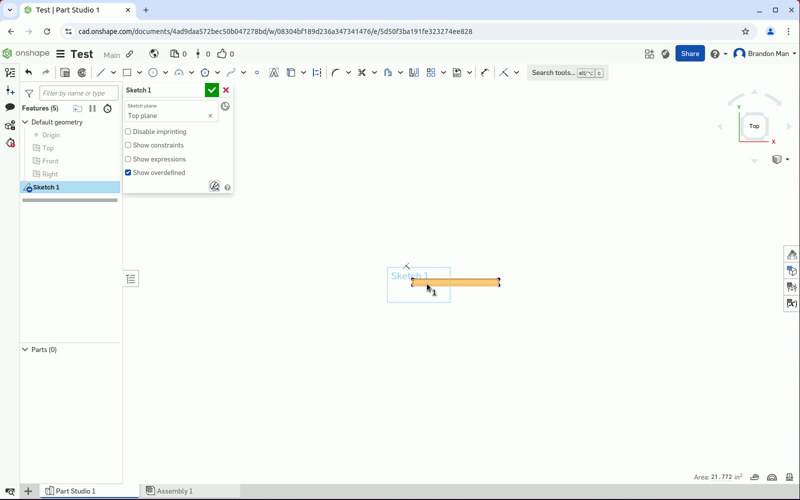
mouse_move(73, 352)
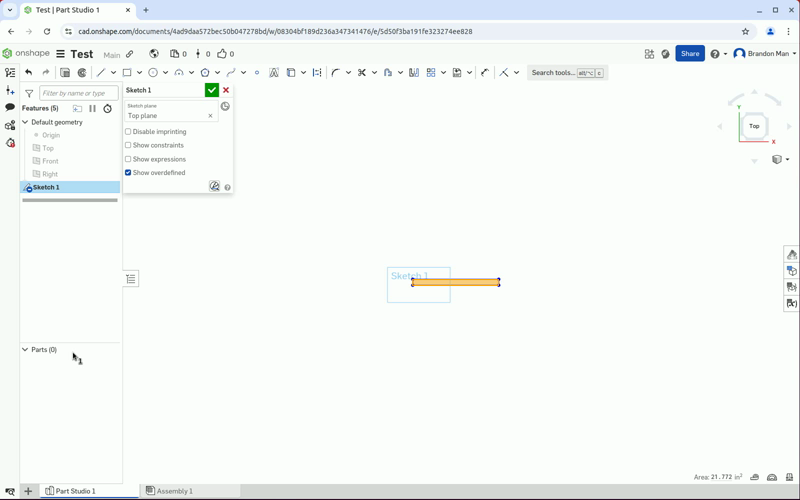
key(shift+y)
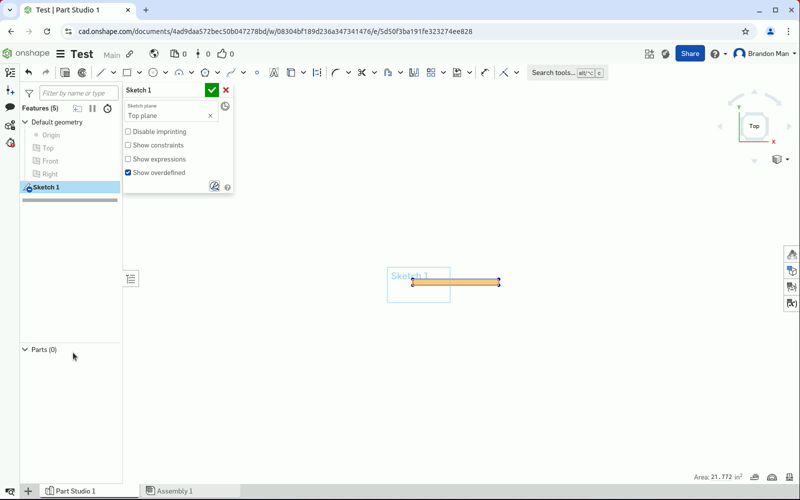
key(shift+e)
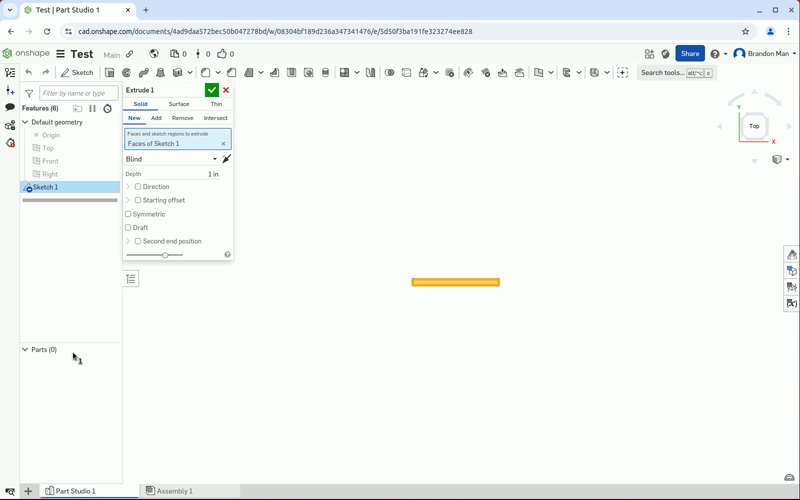
mouse_move(143, 106)
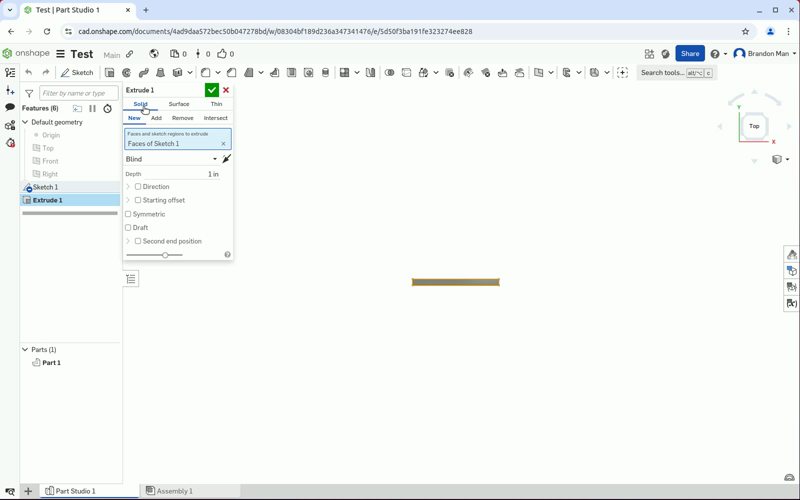
click(143, 106)
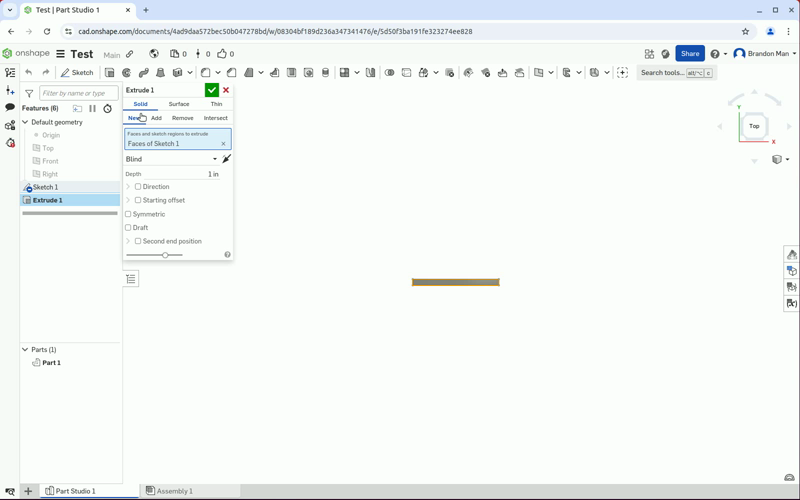
mouse_move(137, 120)
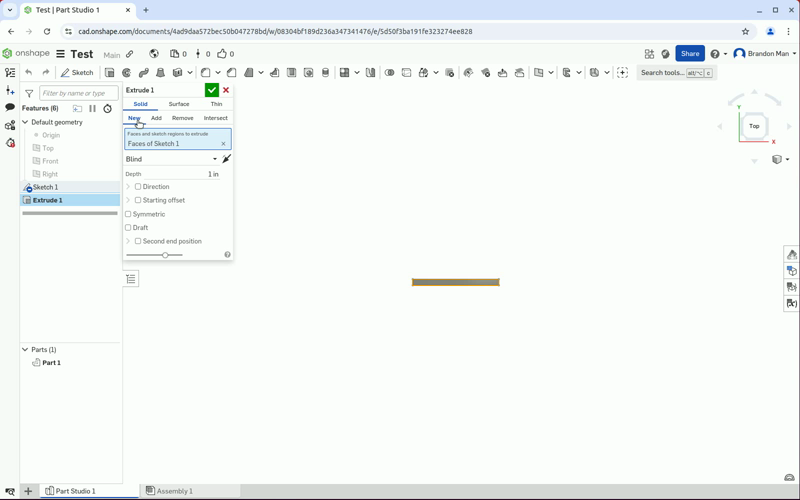
click(137, 120)
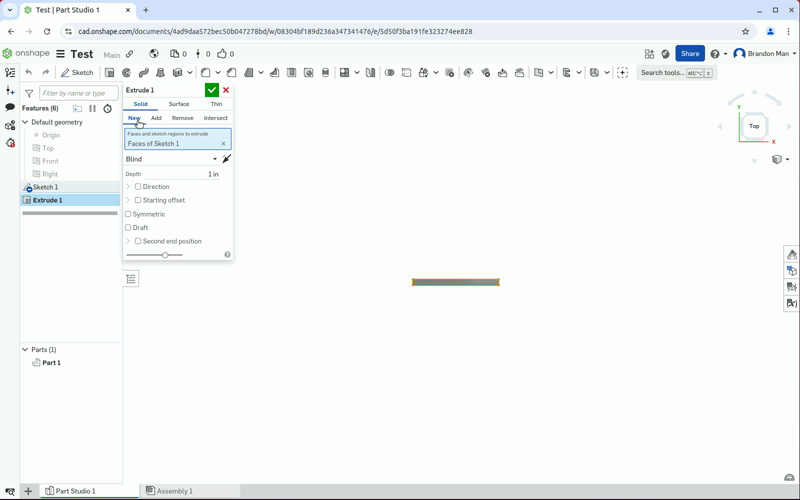
key(tab, 4)
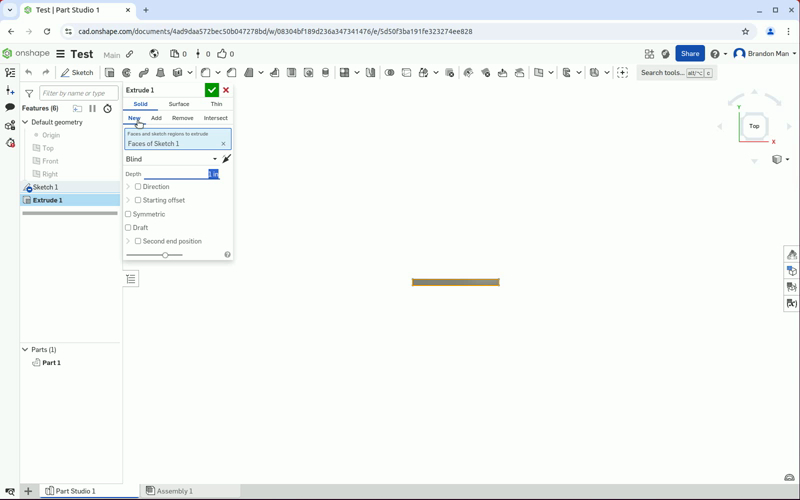
text(4.814)
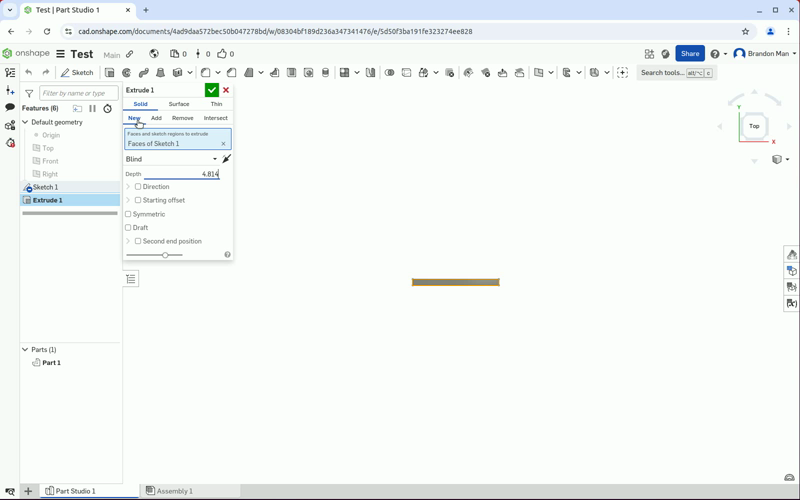
key(enter)
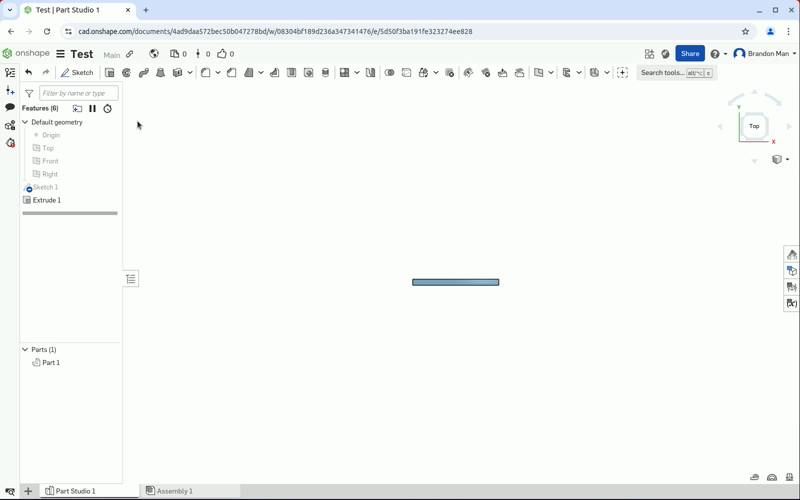
key(shift+h)
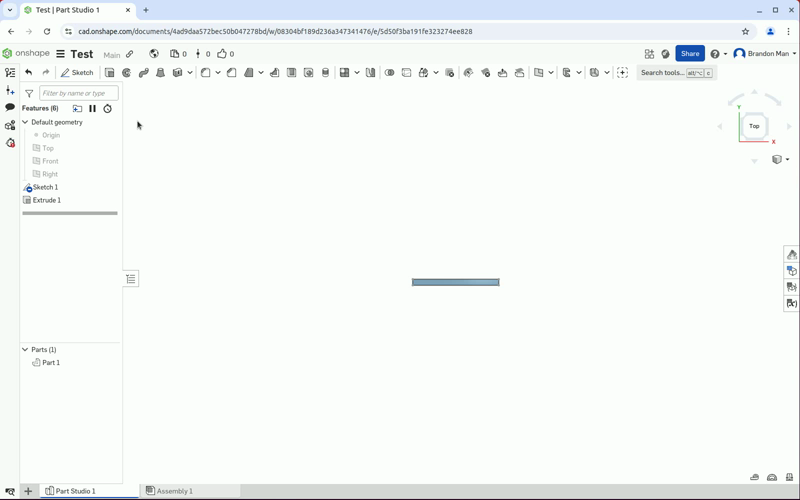
key(shift+h)
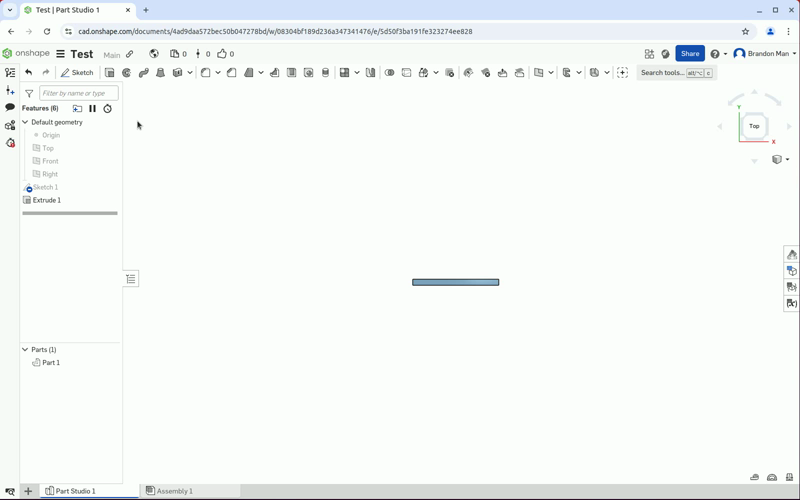
mouse_move(73, 189)
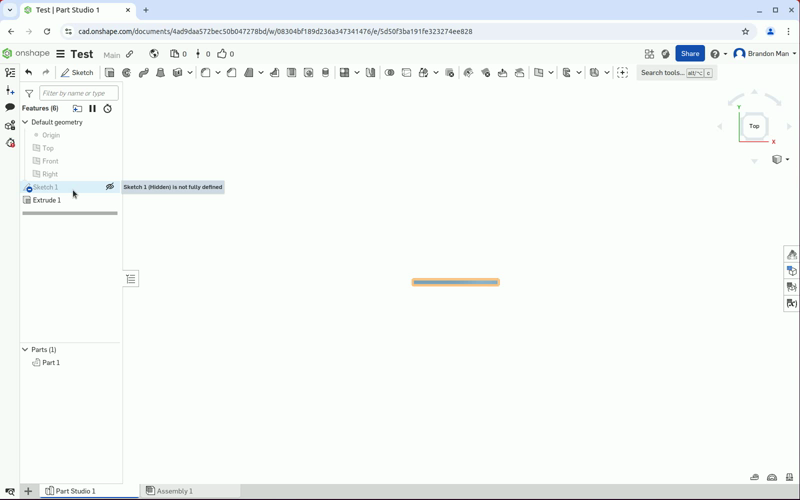
click(73, 189)
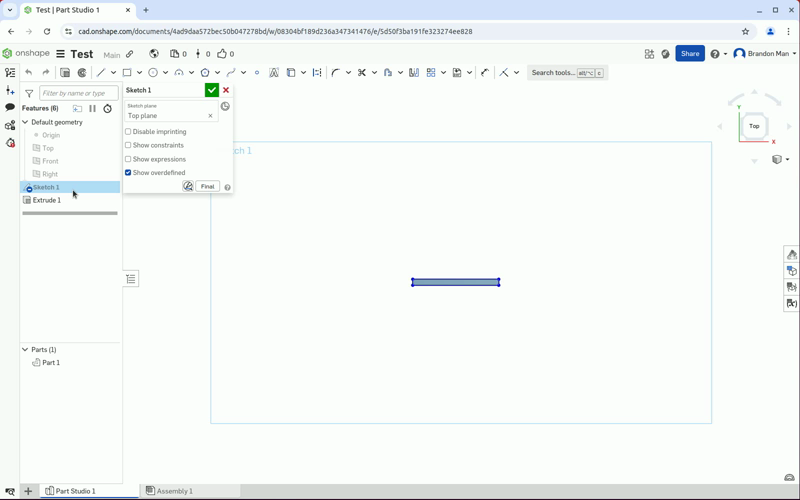
mouse_move(229, 92)
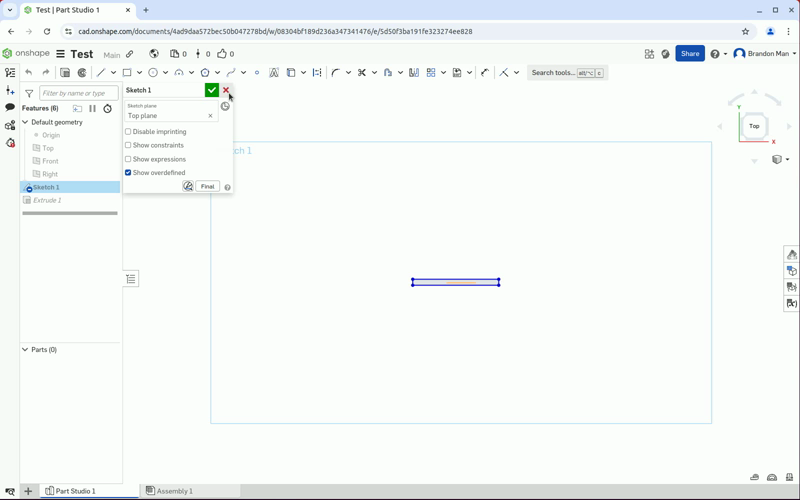
click(229, 92)
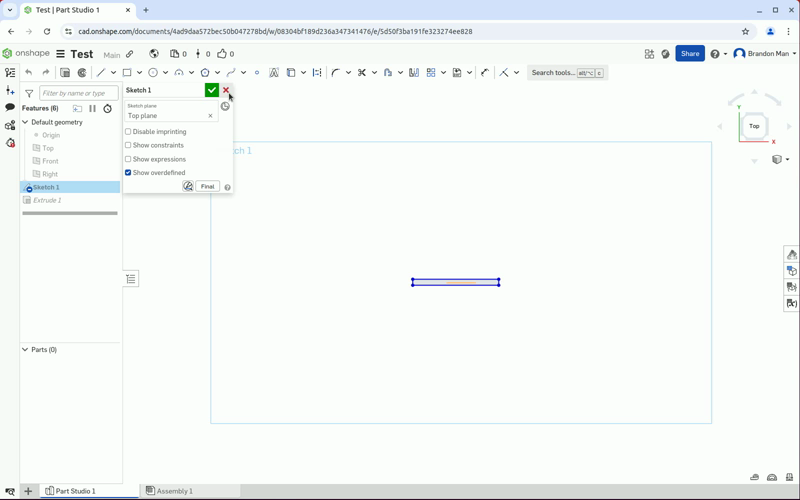
key(shift+s)
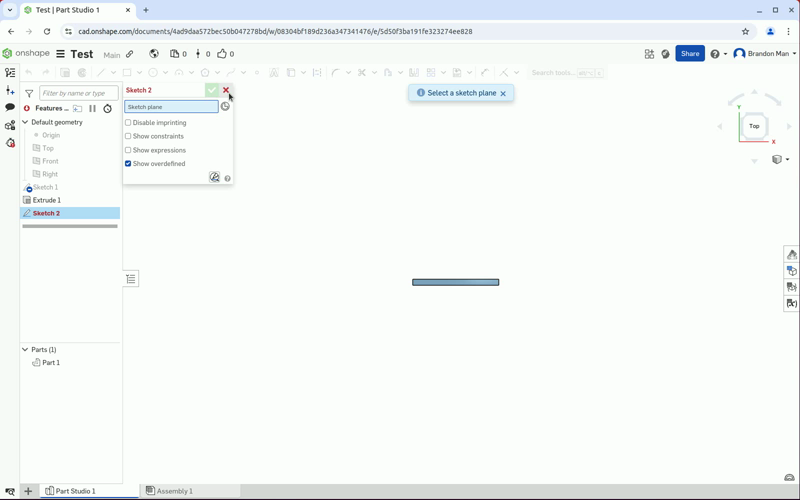
mouse_move(73, 150)
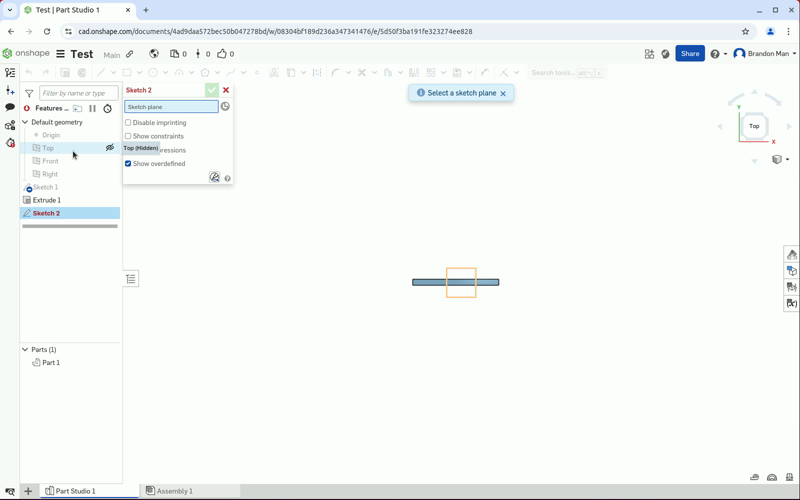
click(73, 150)
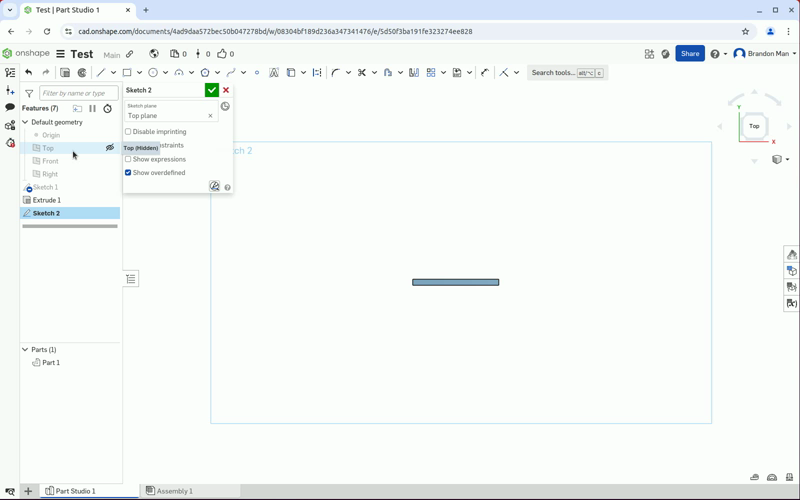
mouse_move(73, 352)
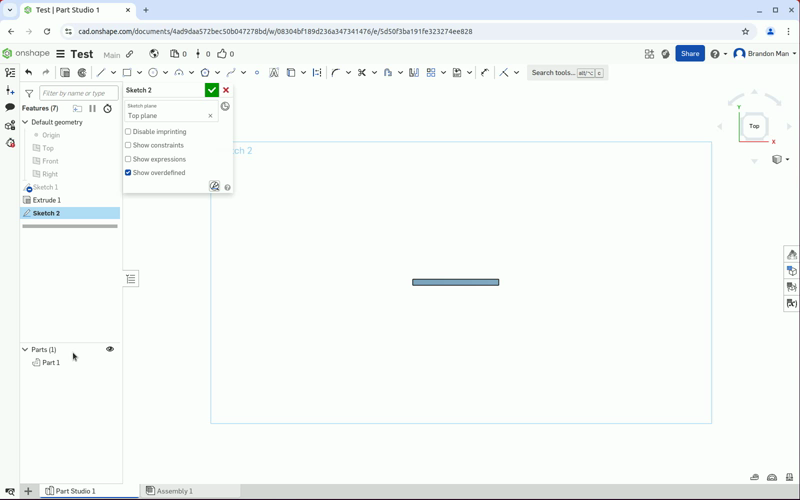
key(y)
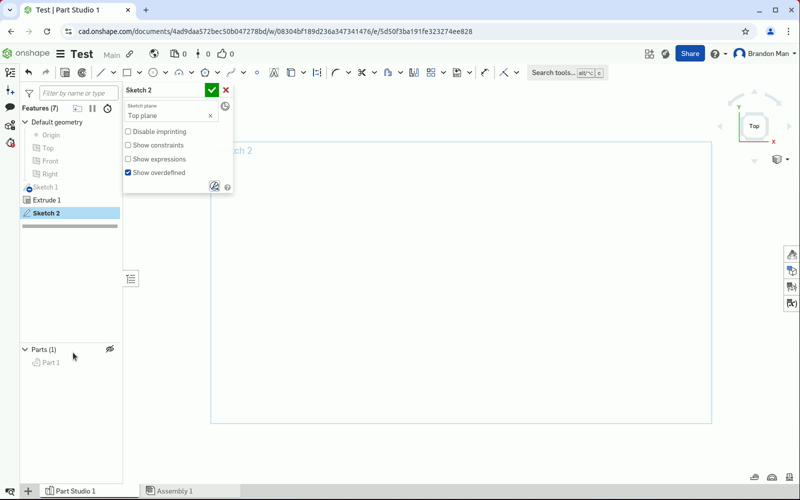
key(l)
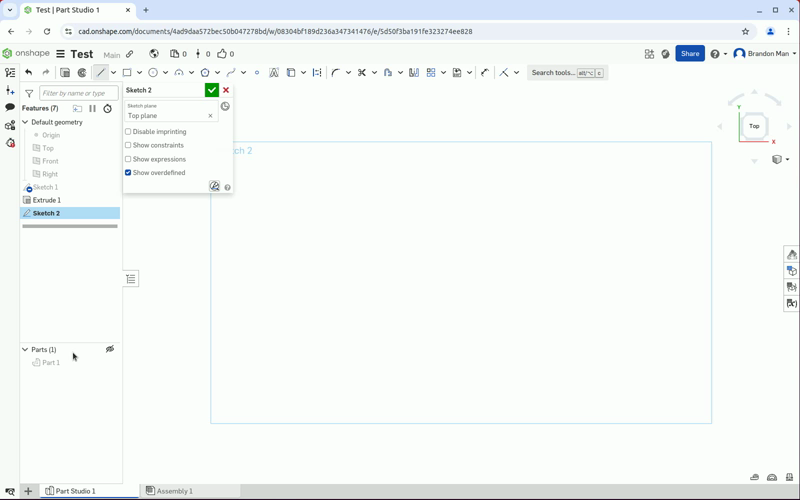
key_down(shift)
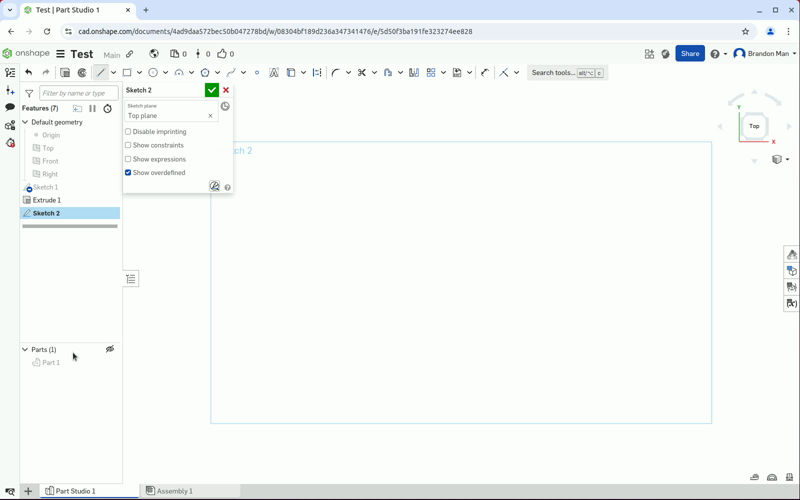
mouse_move(348, 294)
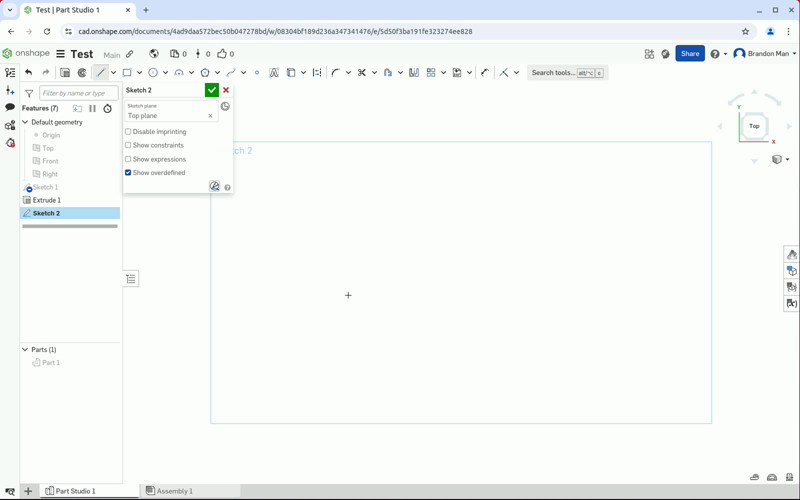
click(348, 294)
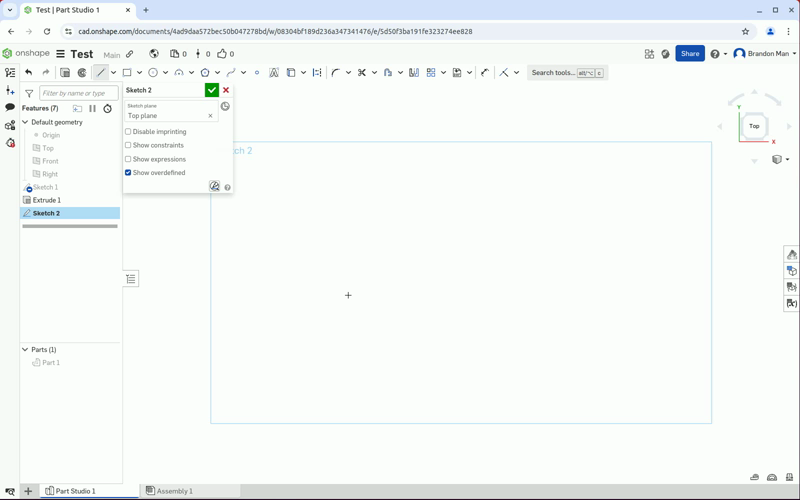
key_up(shift)
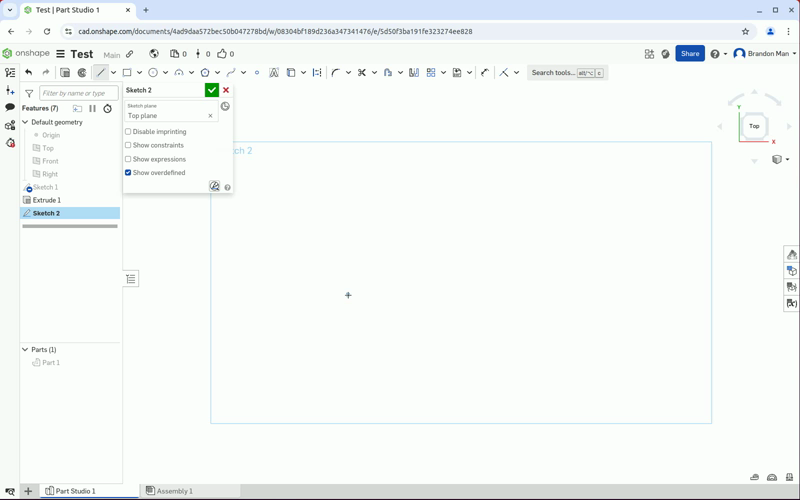
key_down(shift)
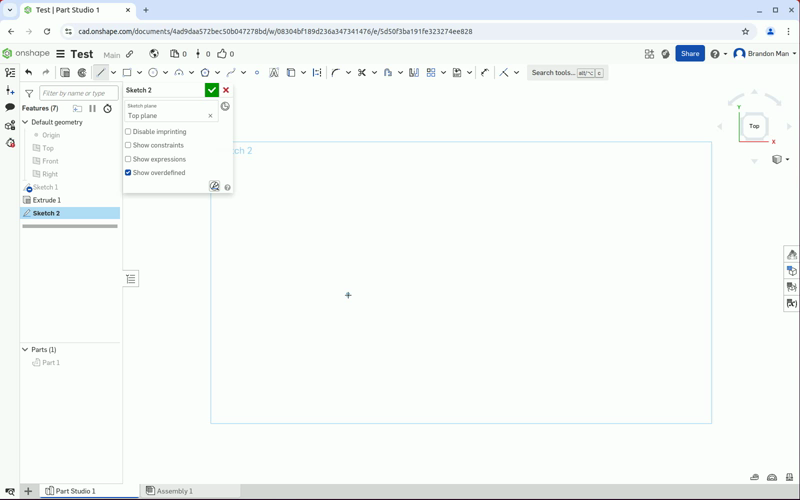
mouse_move(410, 294)
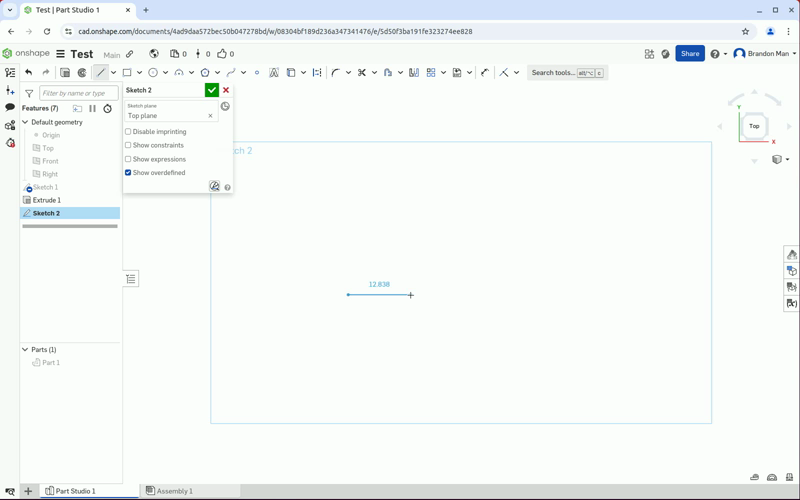
click(410, 294)
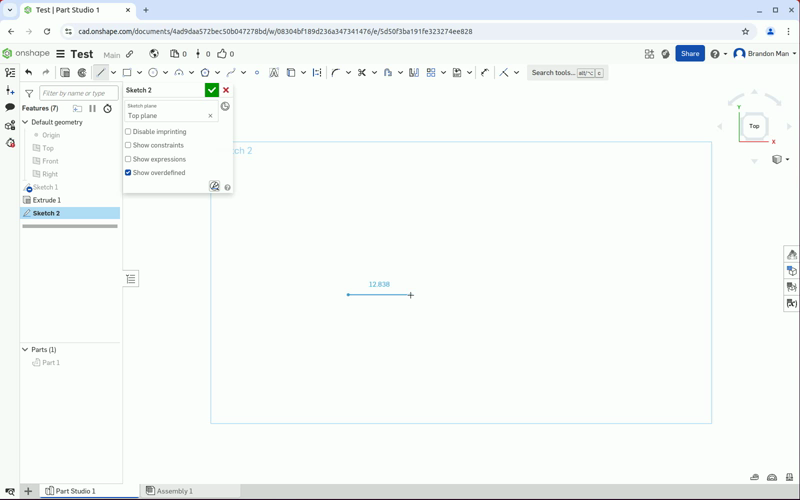
key_up(shift)
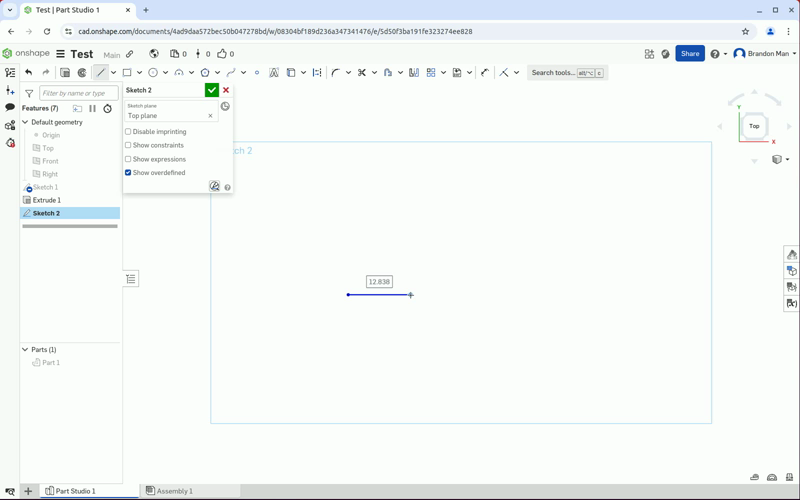
key_down(shift)
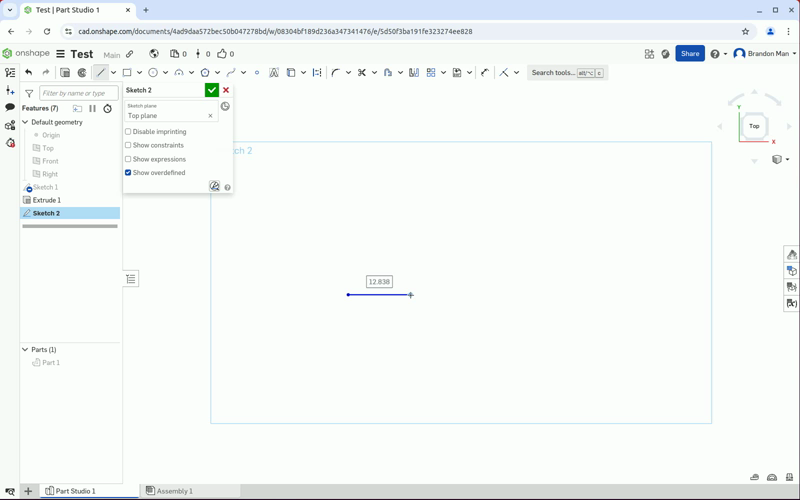
mouse_move(440, 294)
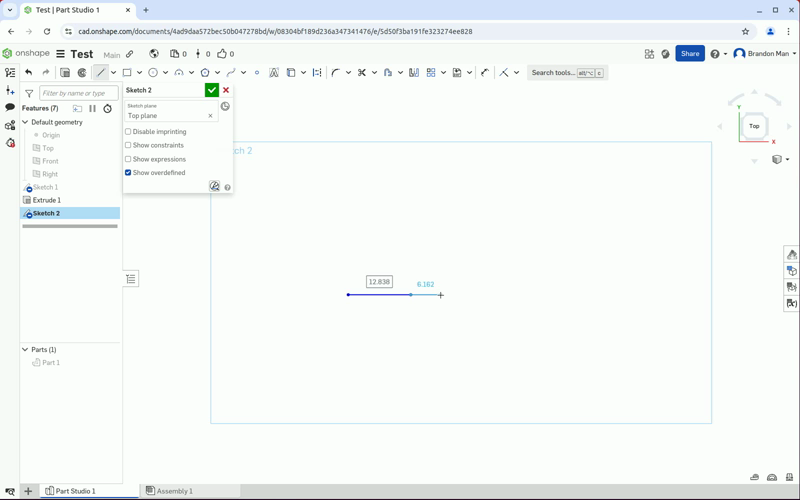
mouse_move(410, 288)
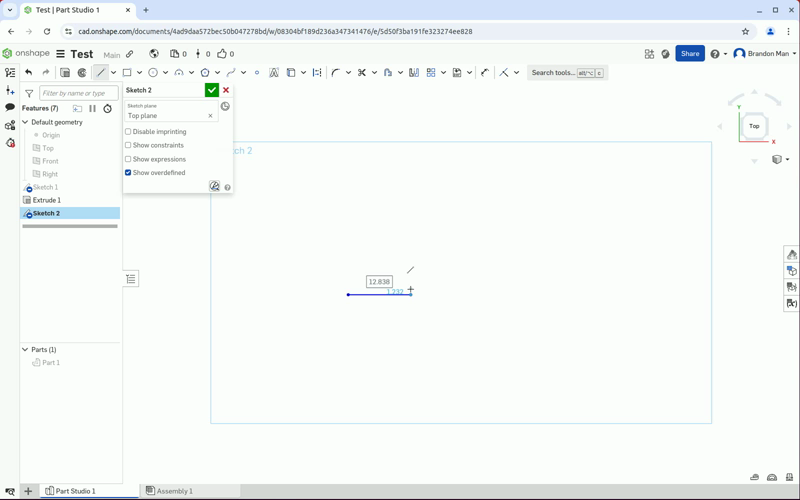
scroll(6)
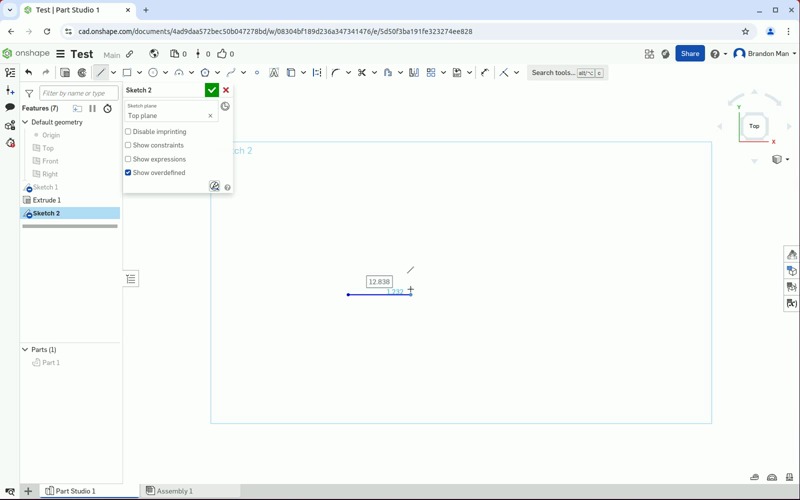
scroll(6)
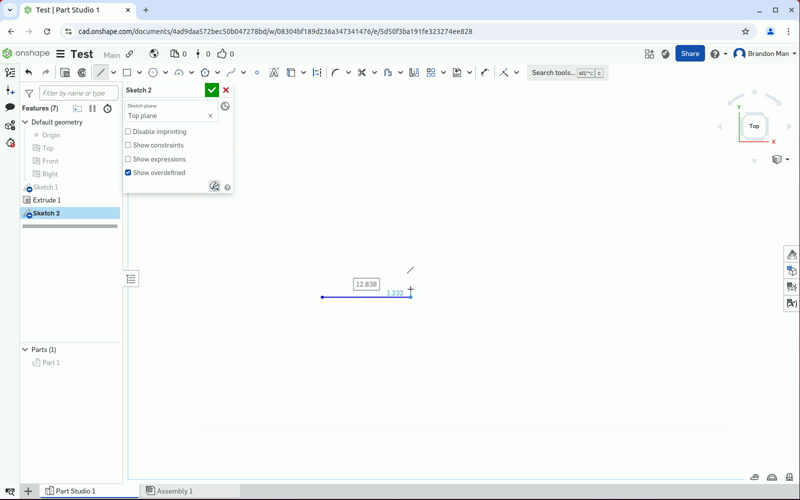
scroll(6)
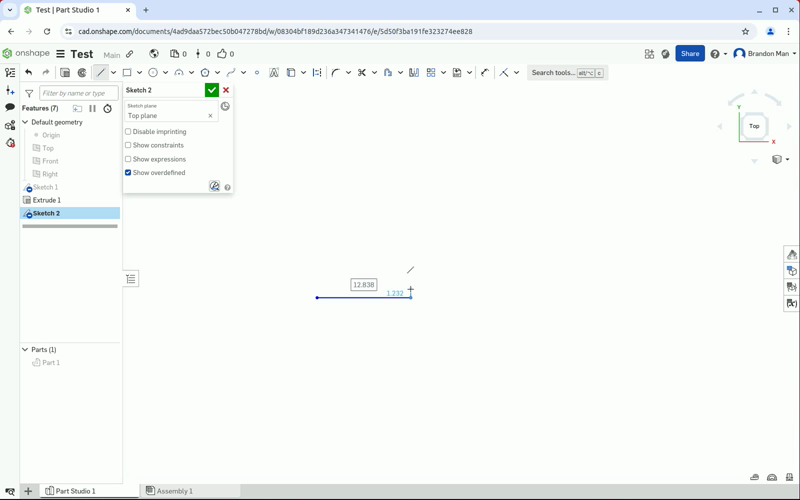
scroll(6)
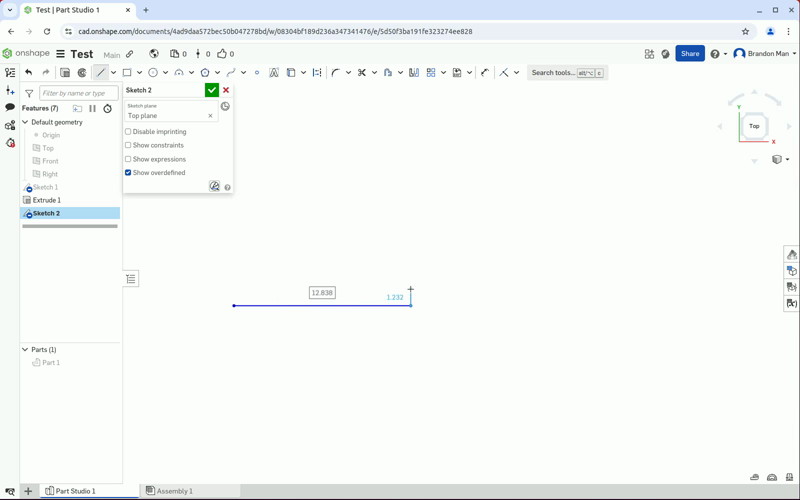
scroll(6)
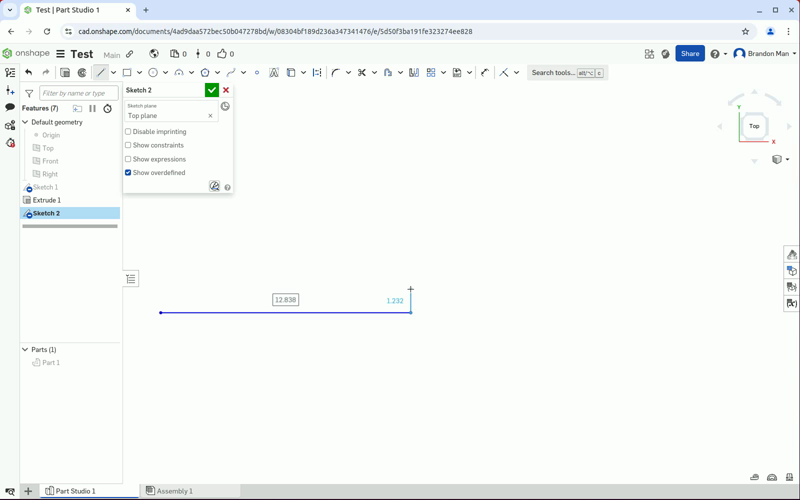
scroll(6)
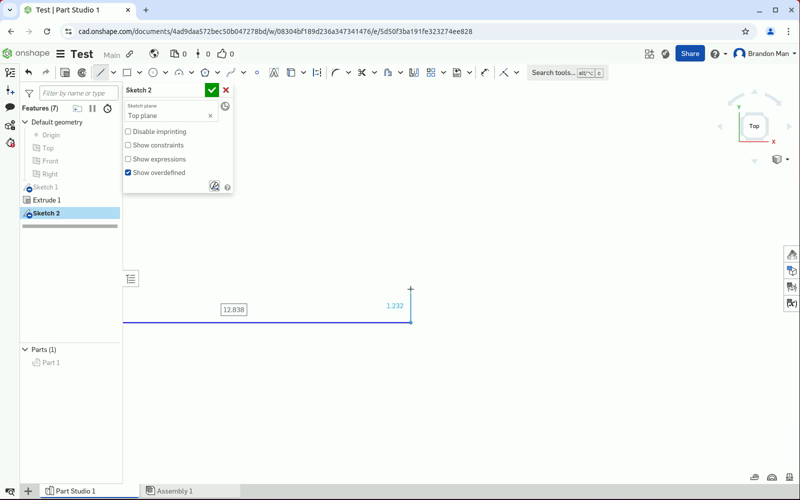
scroll(6)
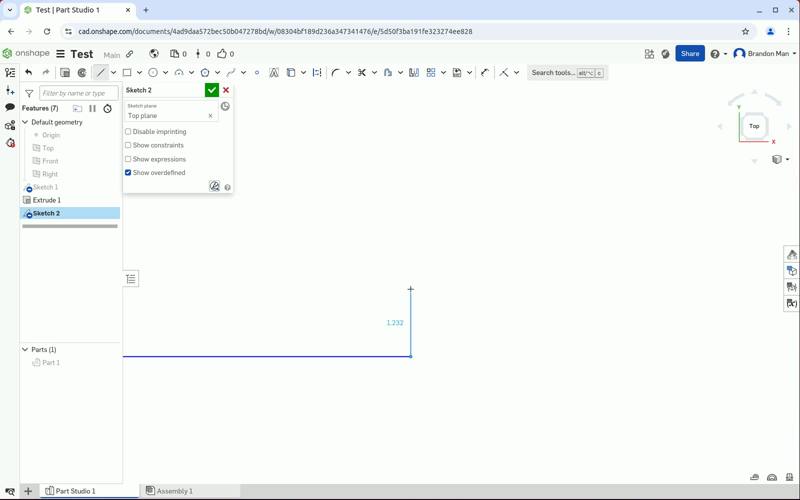
click(410, 288)
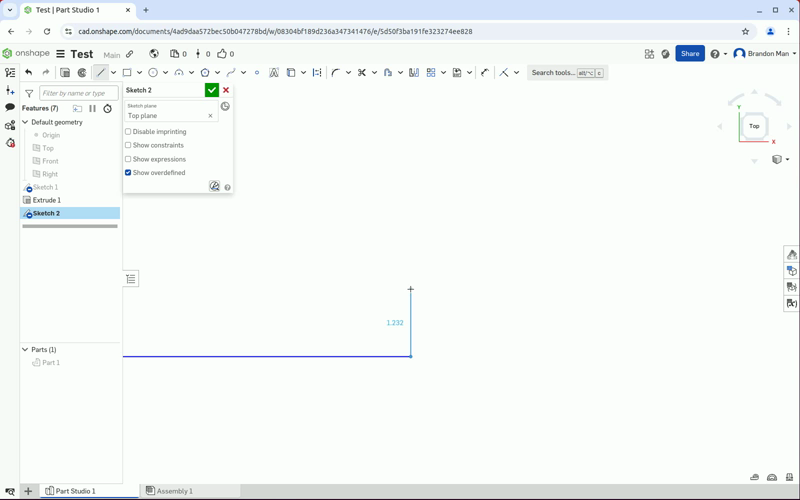
scroll(-6)
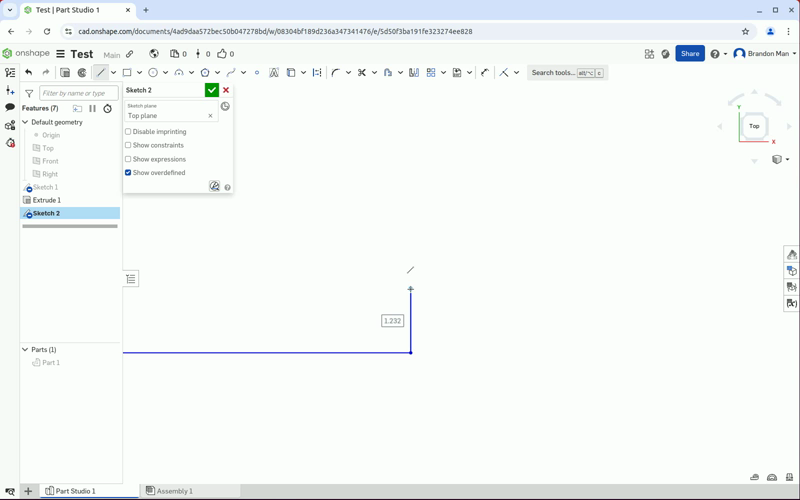
scroll(-6)
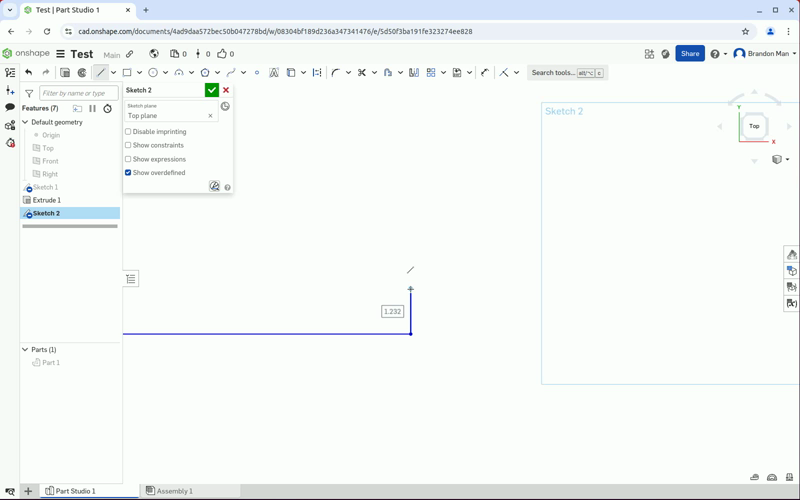
scroll(-6)
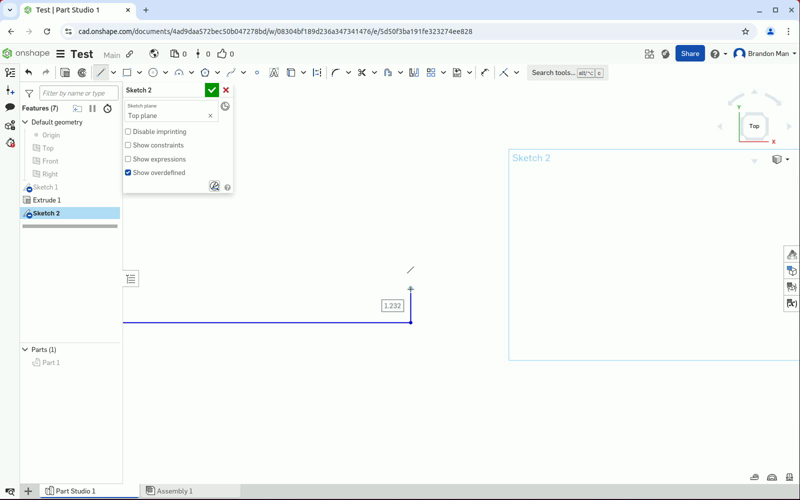
scroll(-6)
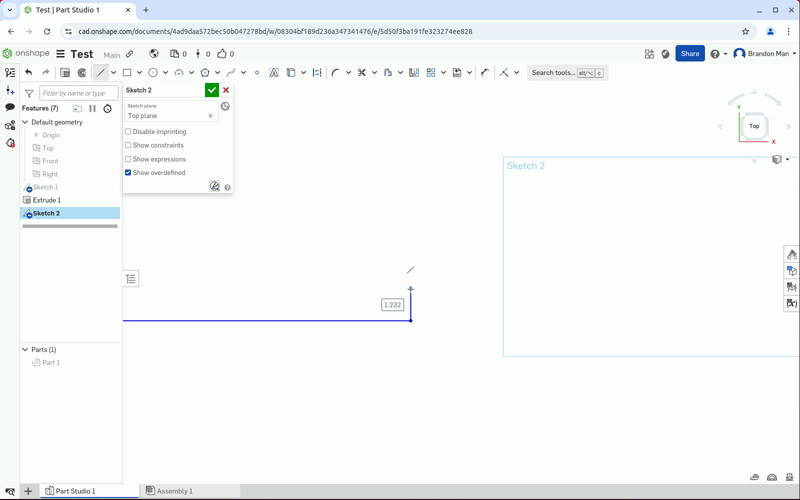
scroll(-6)
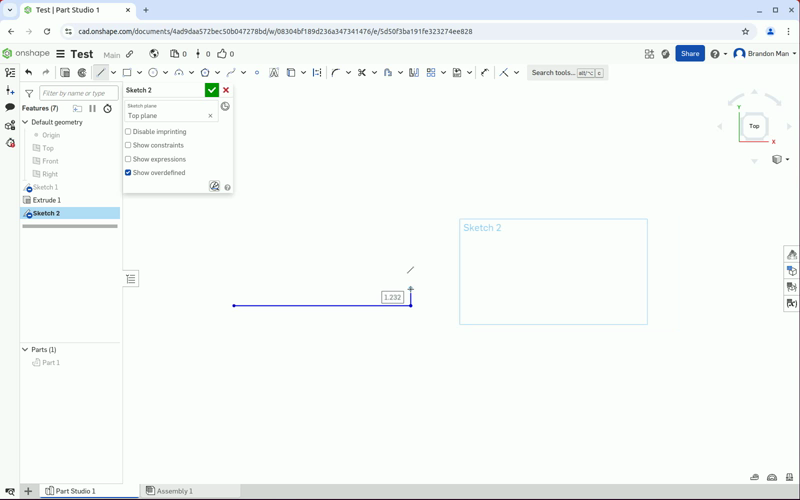
scroll(-6)
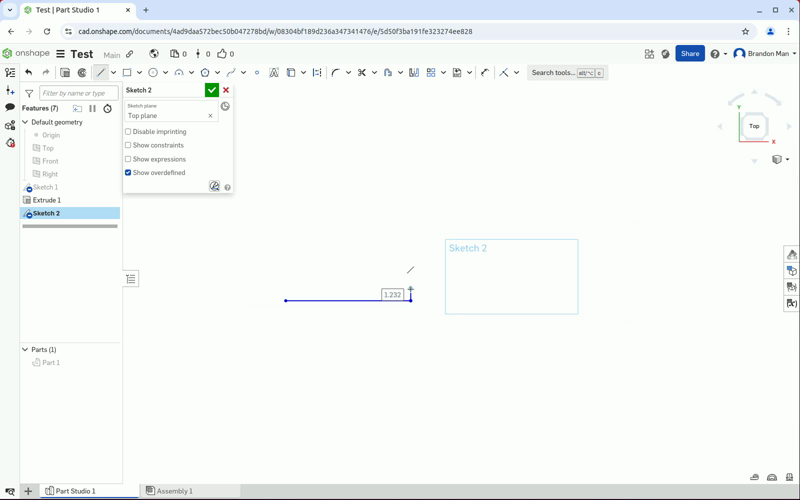
scroll(-6)
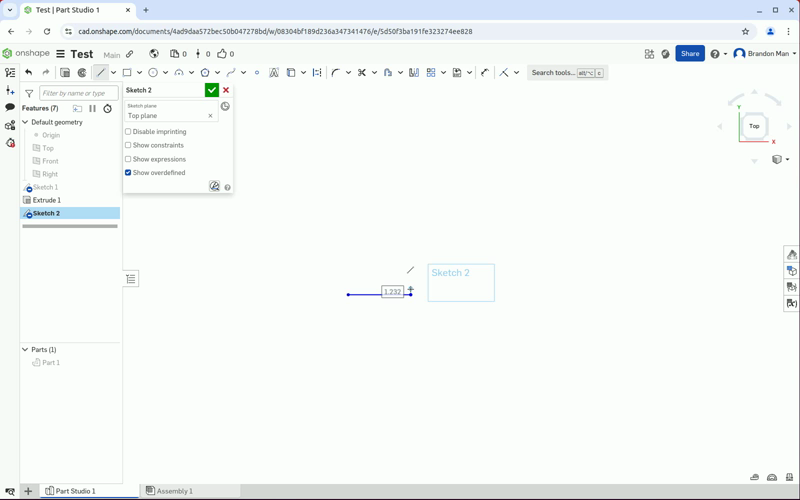
key_up(shift)
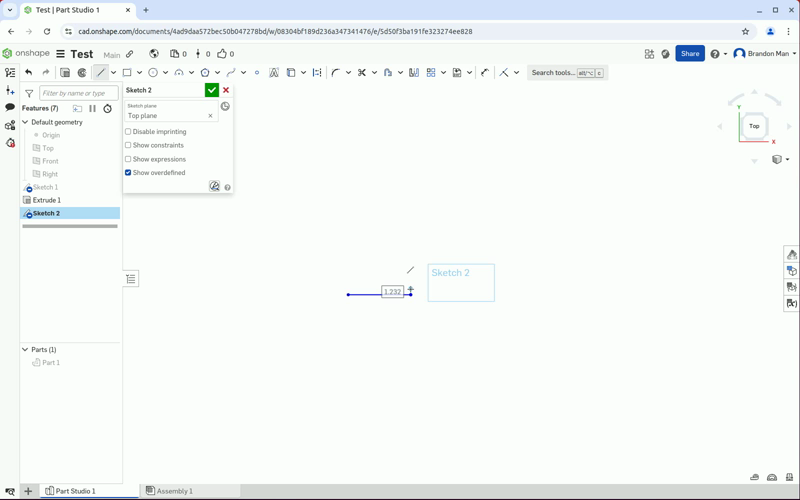
key_down(shift)
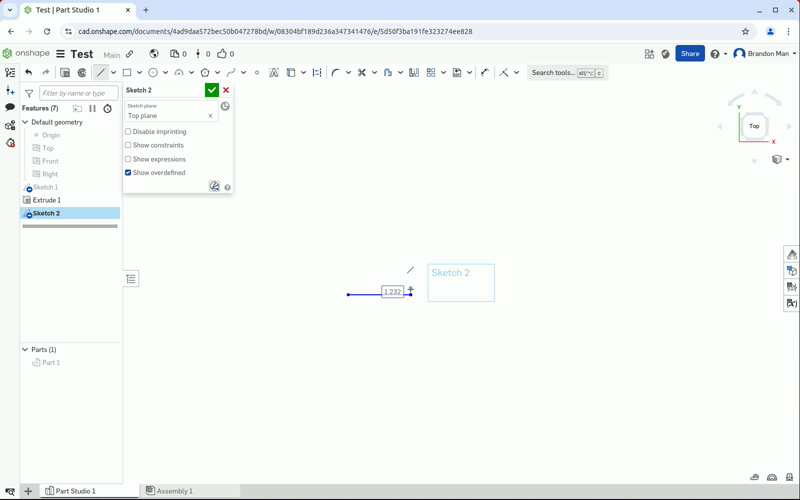
mouse_move(348, 288)
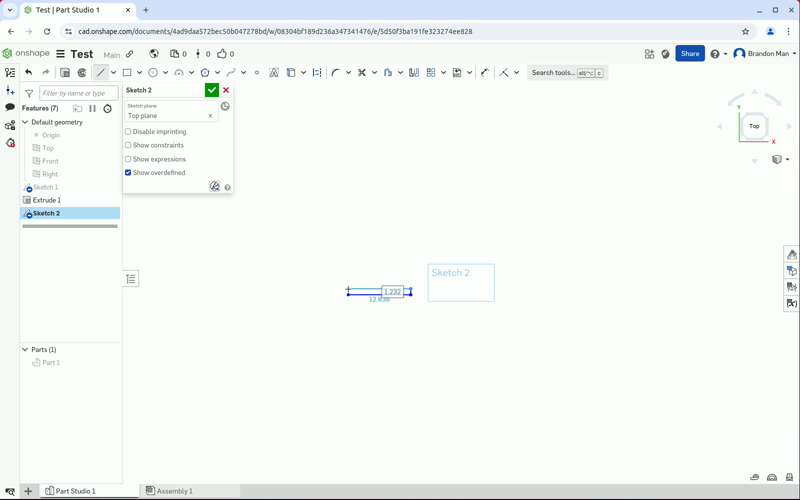
click(348, 288)
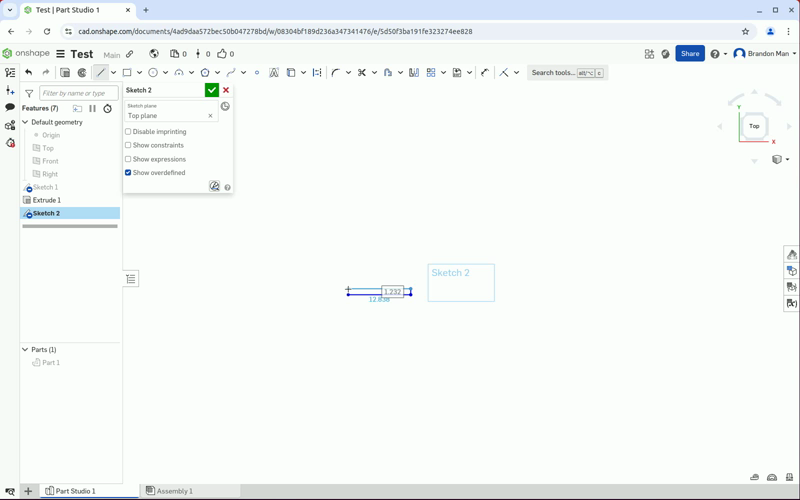
key_up(shift)
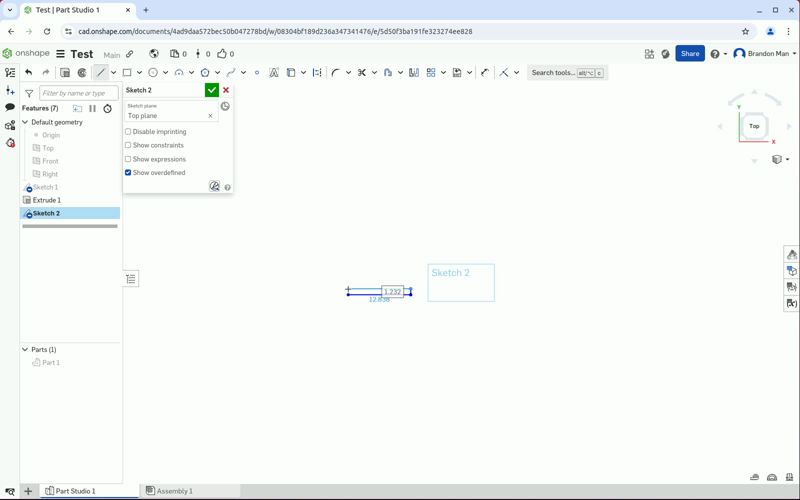
mouse_move(378, 288)
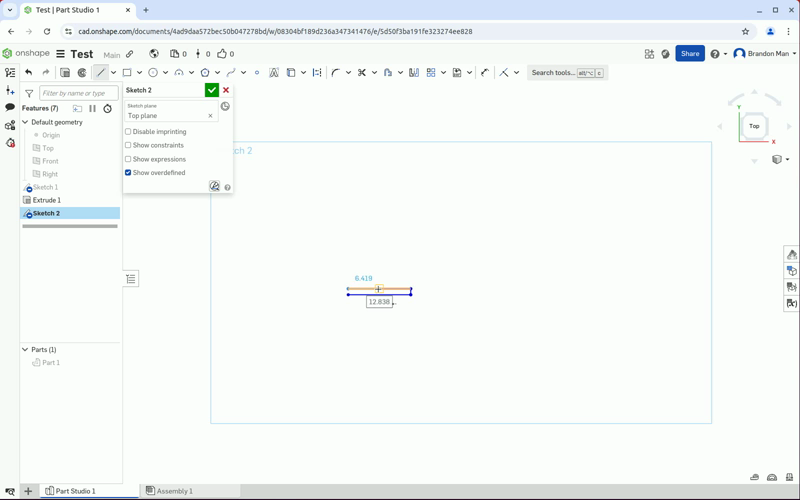
key_down(shift)
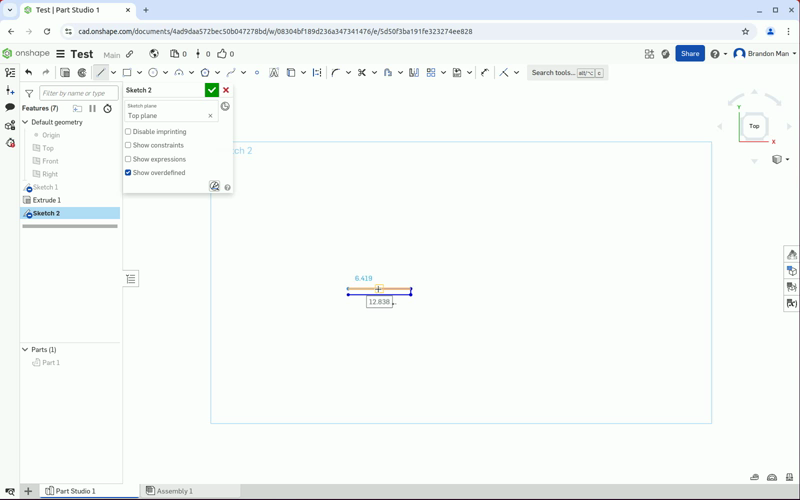
mouse_move(348, 294)
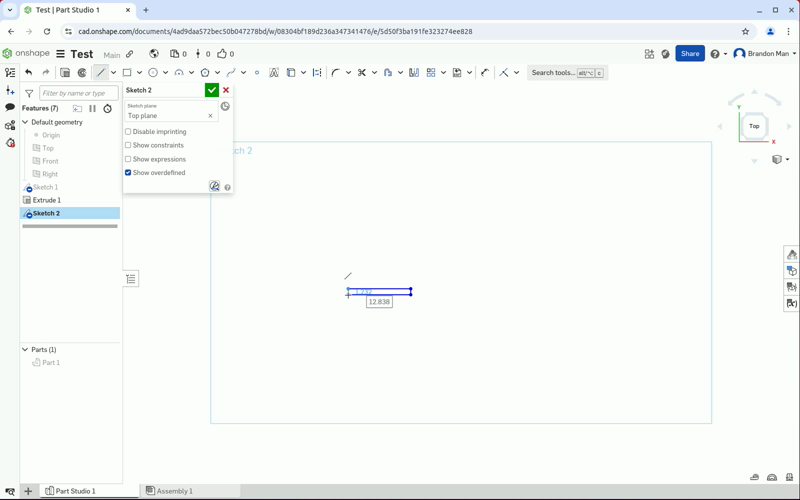
scroll(6)
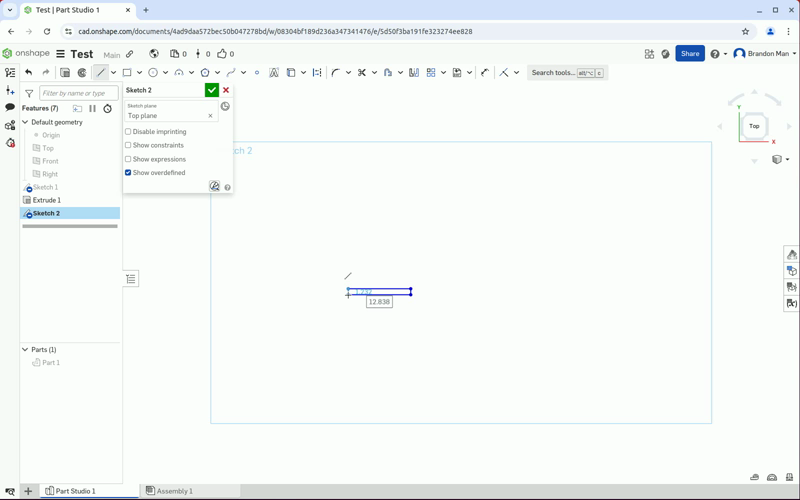
scroll(6)
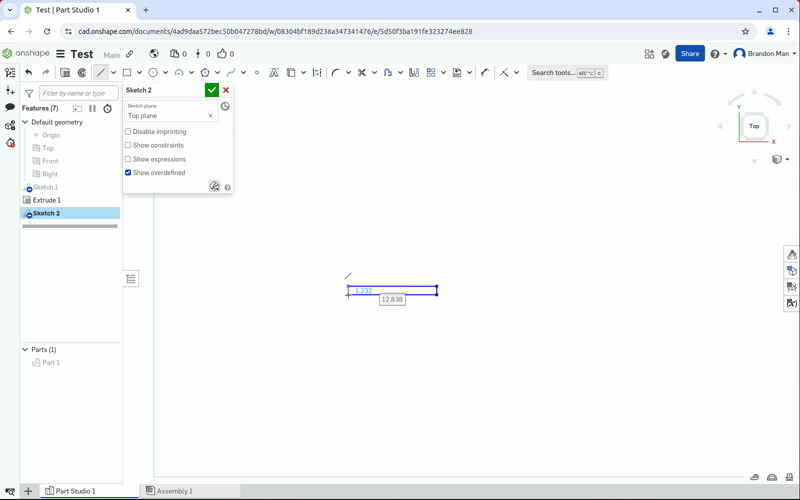
scroll(6)
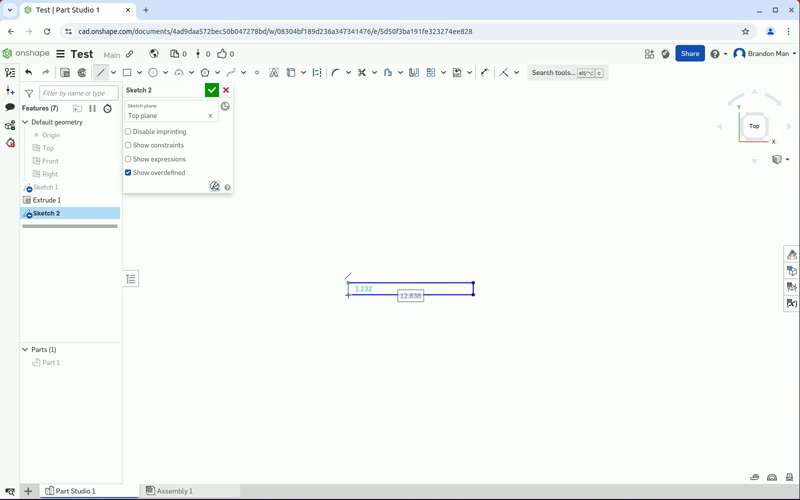
scroll(6)
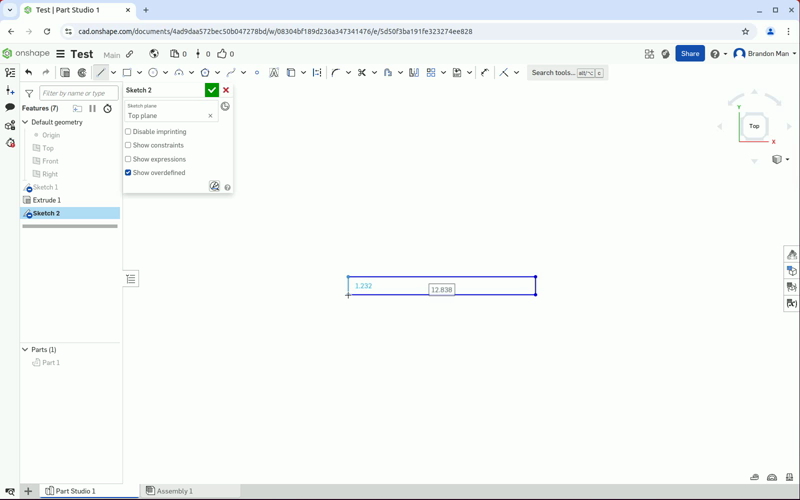
scroll(6)
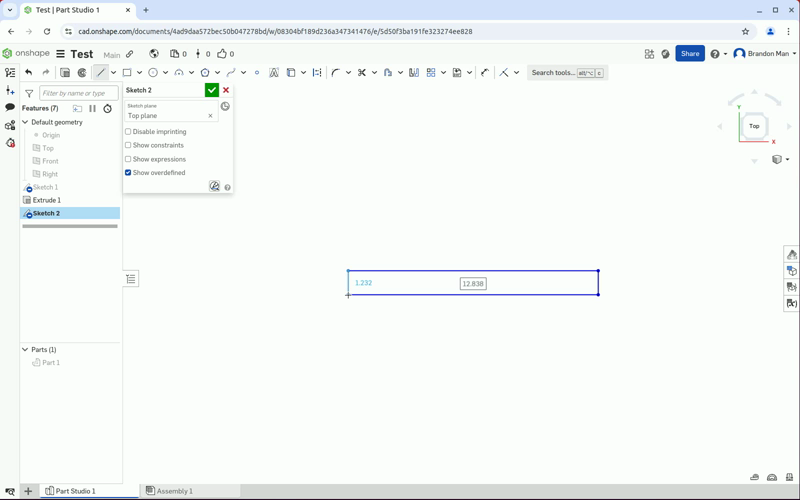
scroll(6)
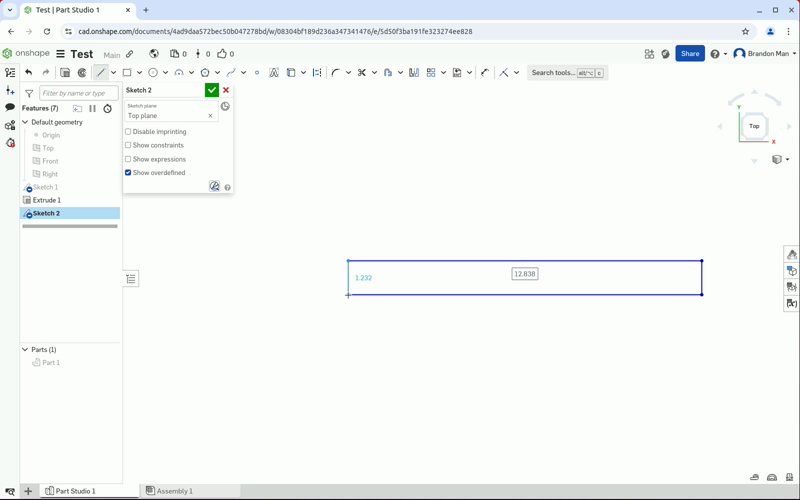
scroll(6)
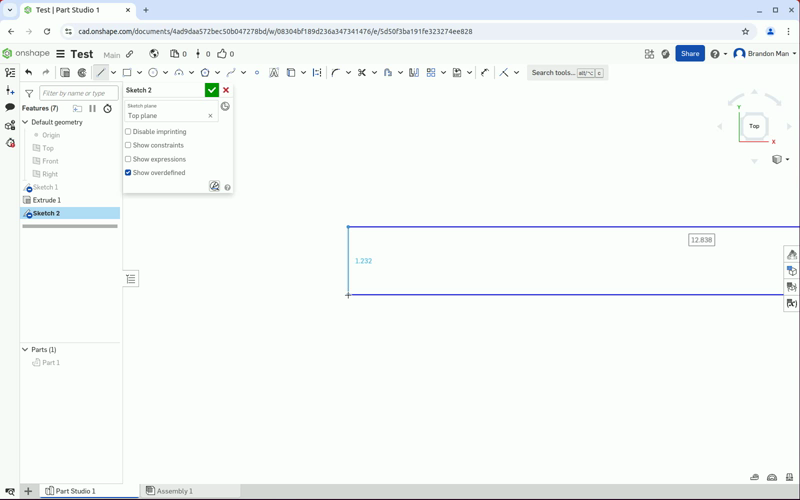
key_up(shift)
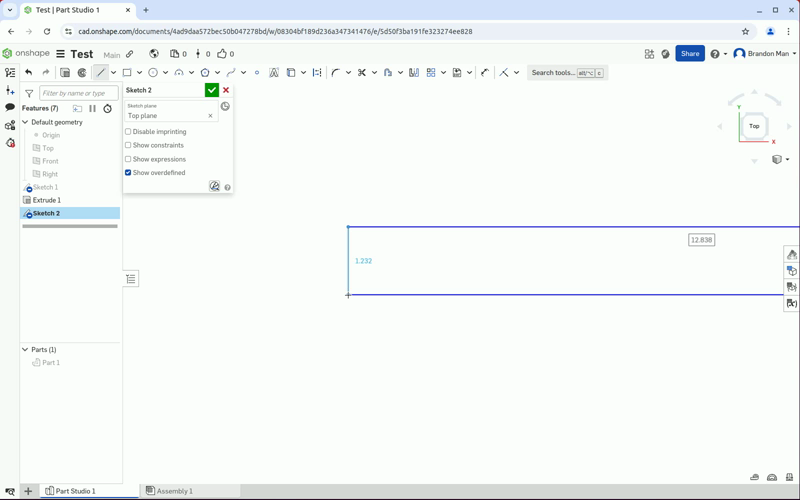
click(348, 294)
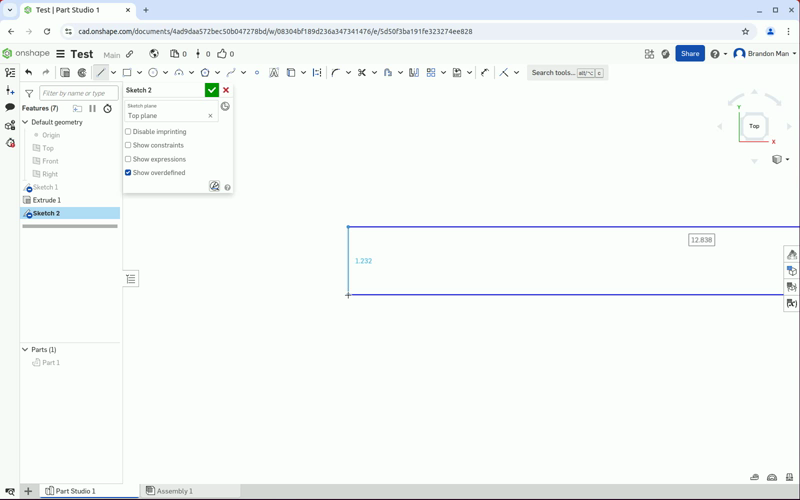
scroll(-6)
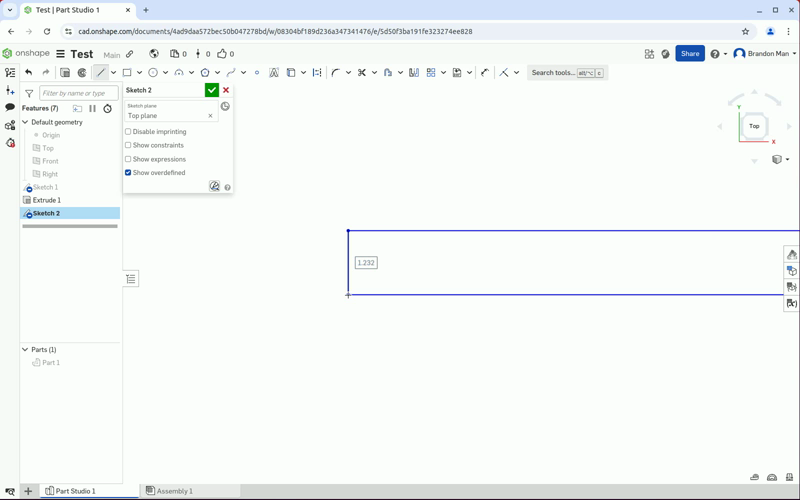
scroll(-6)
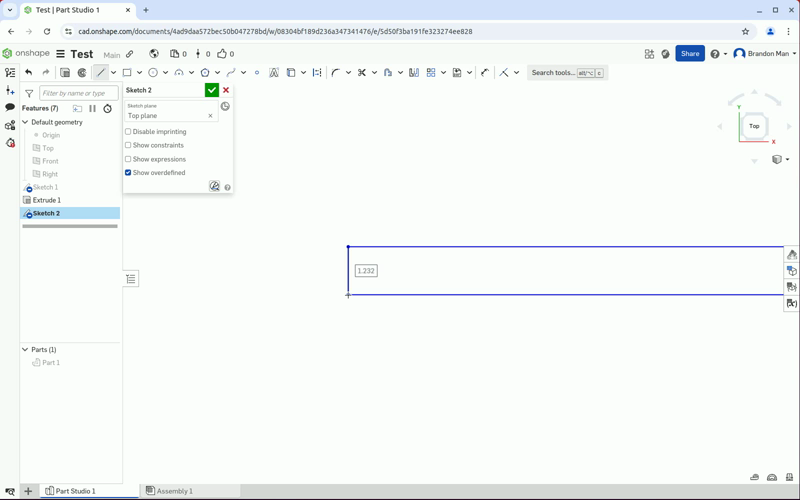
scroll(-6)
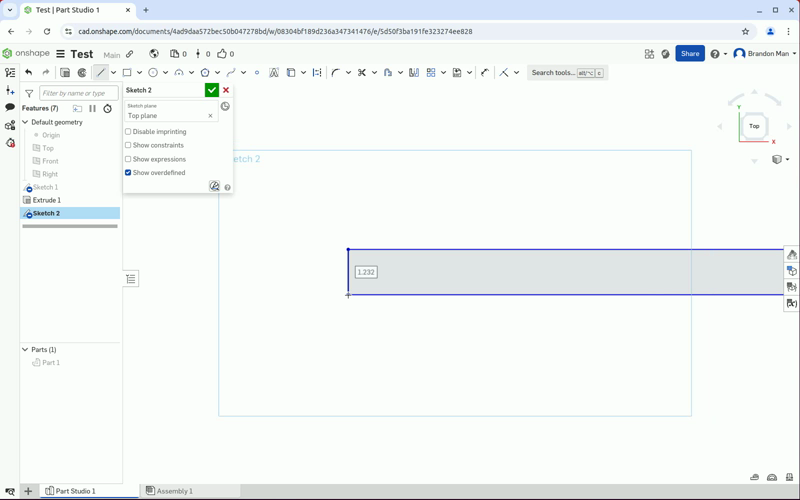
scroll(-6)
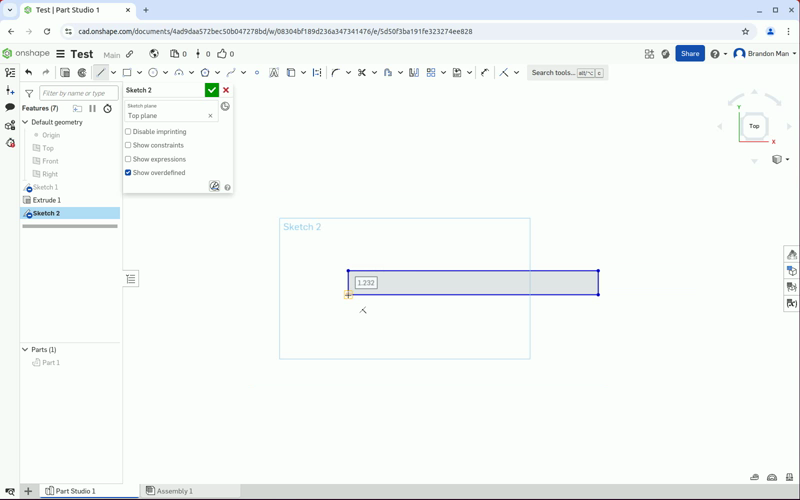
scroll(-6)
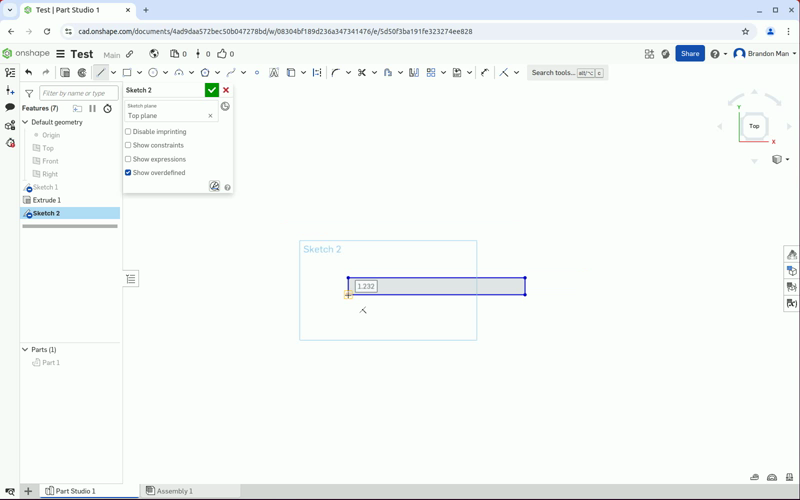
scroll(-6)
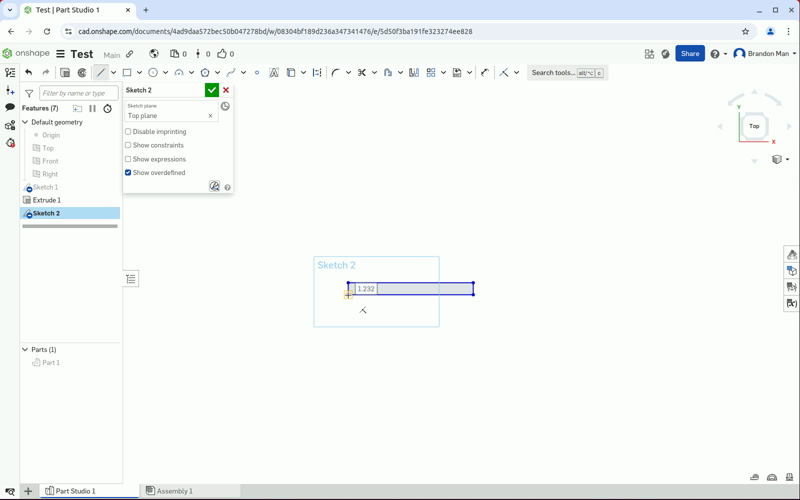
scroll(-6)
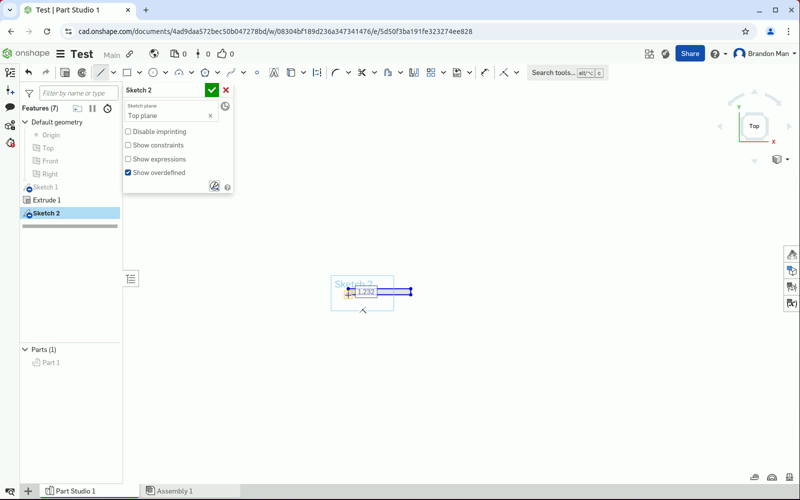
key(esc)
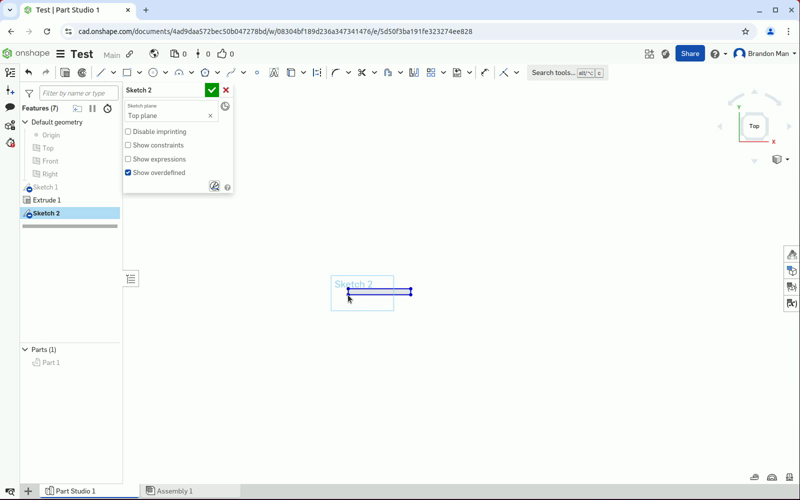
mouse_move(351, 292)
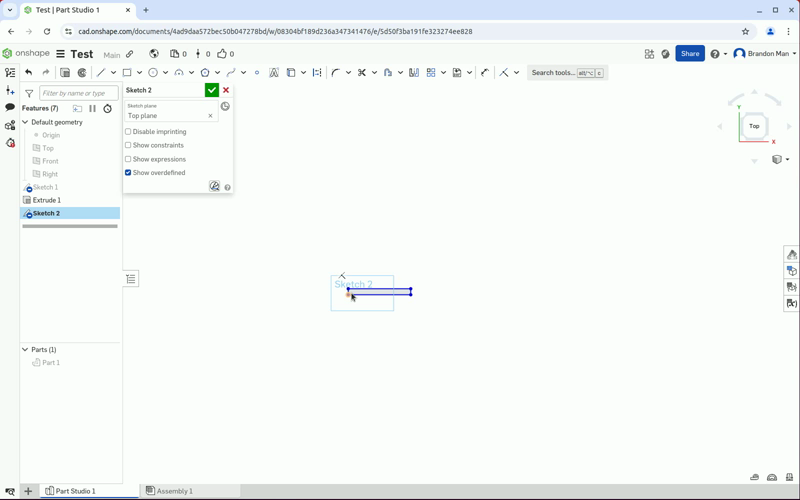
scroll(6)
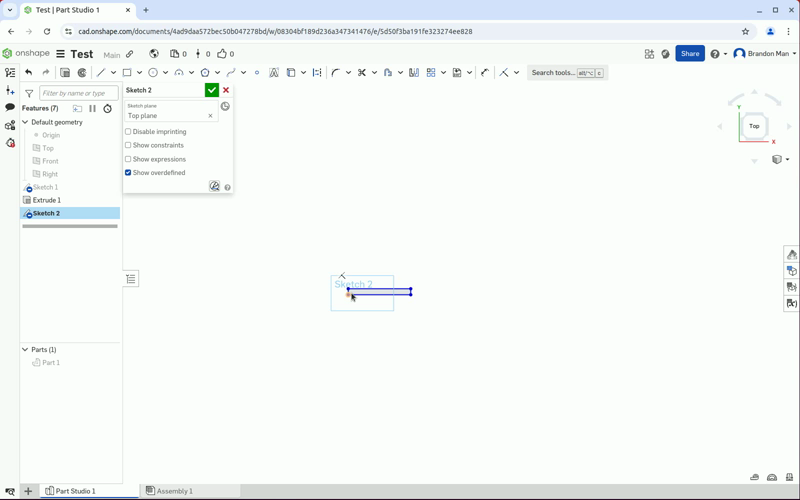
scroll(6)
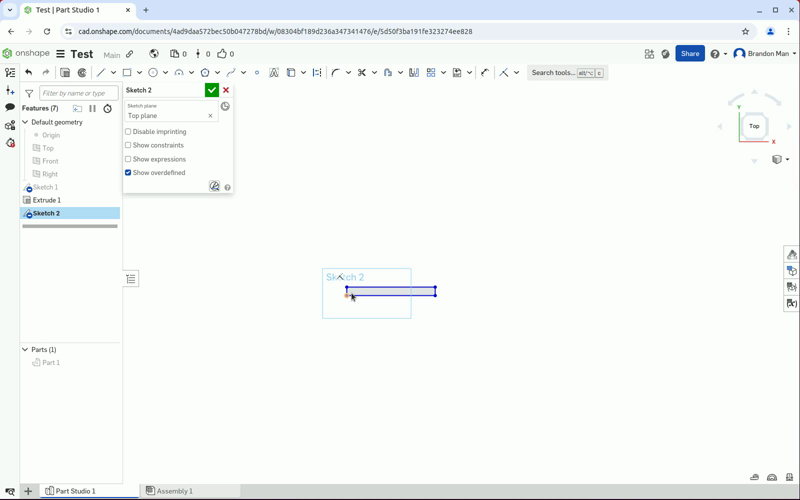
scroll(6)
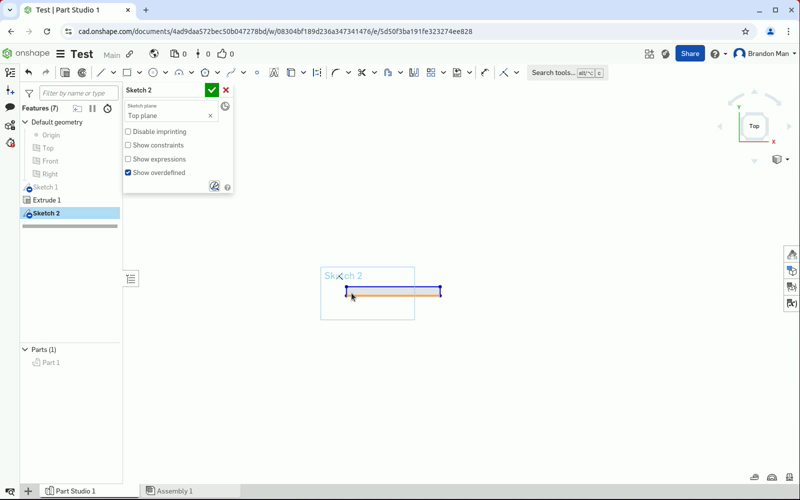
scroll(6)
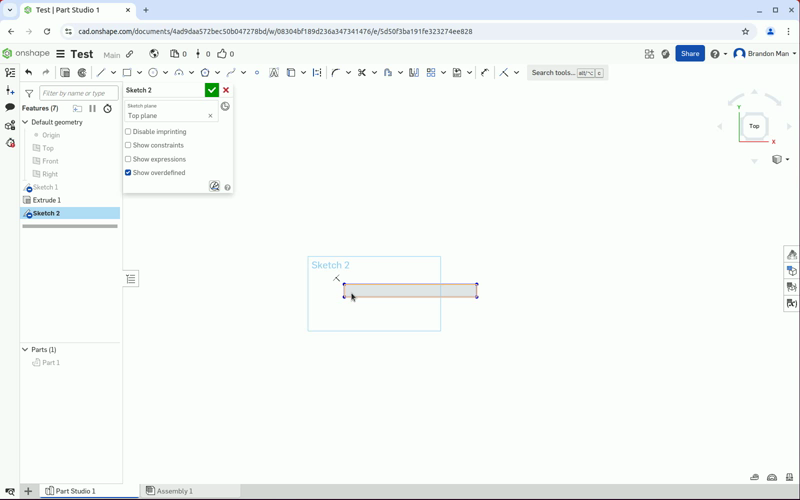
scroll(6)
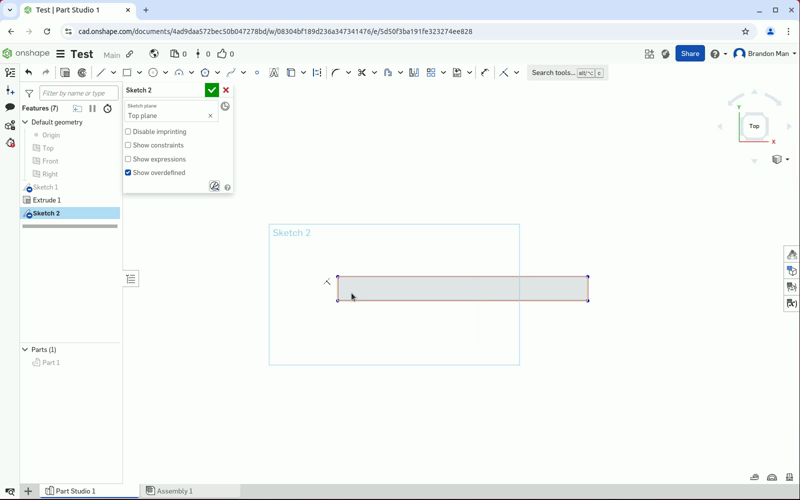
scroll(6)
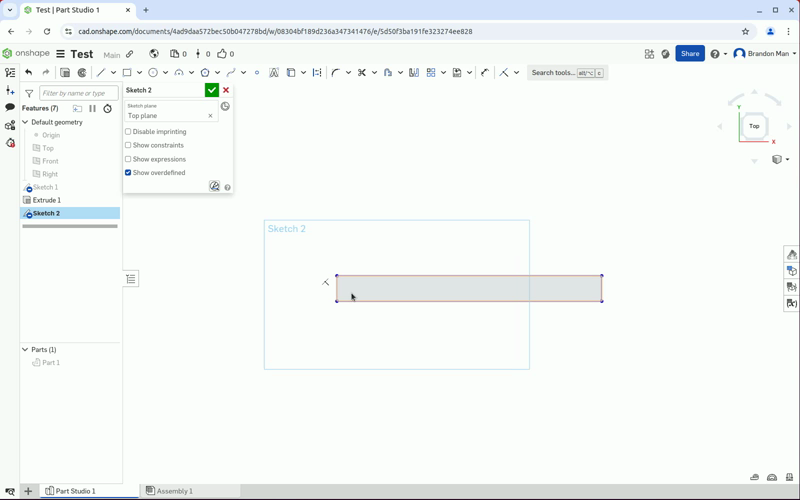
scroll(6)
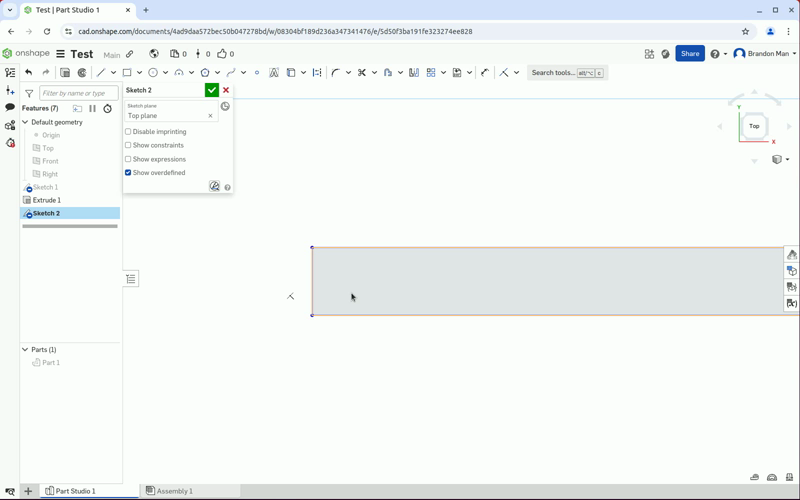
click(351, 292)
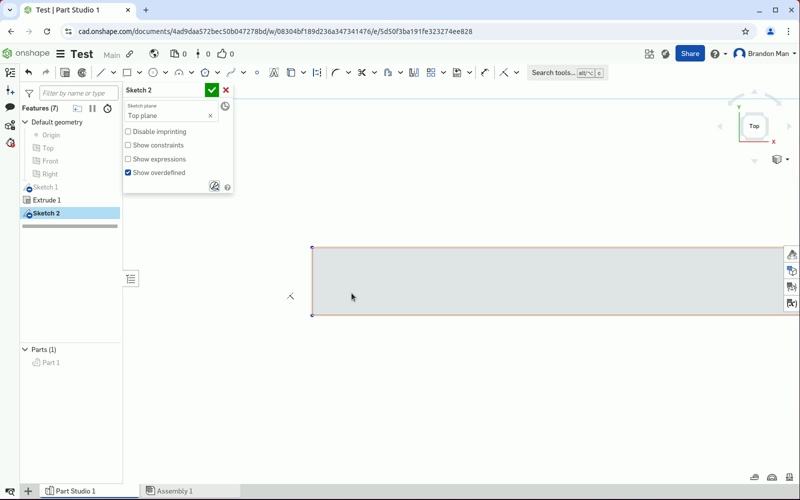
scroll(-6)
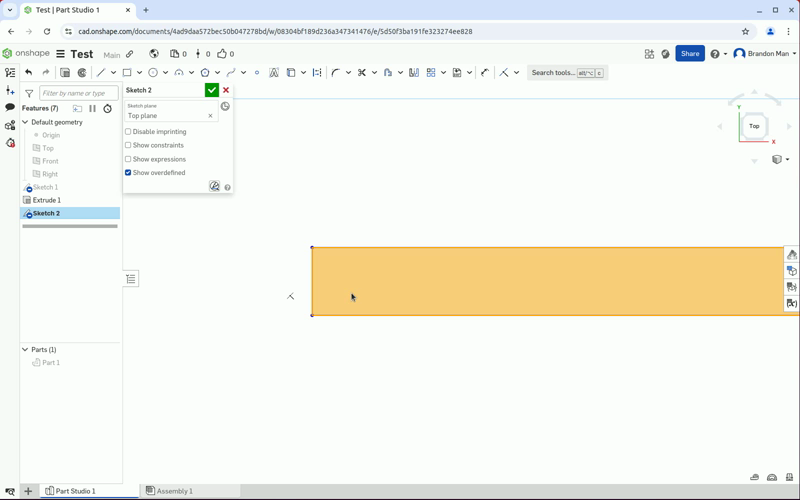
scroll(-6)
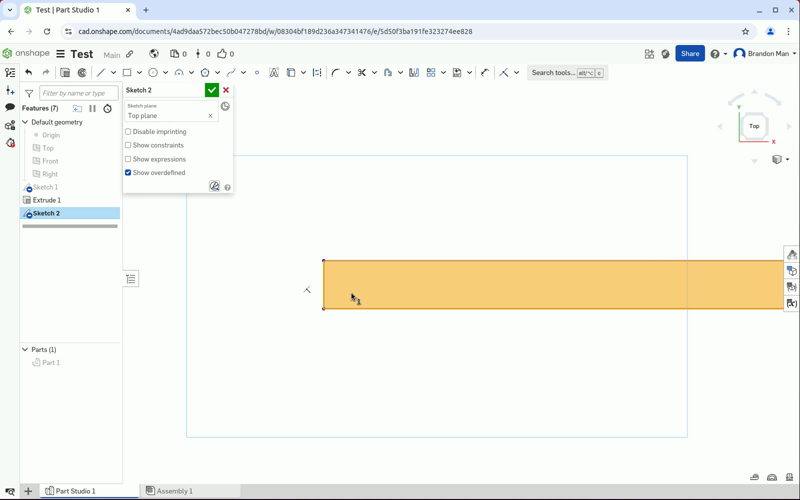
scroll(-6)
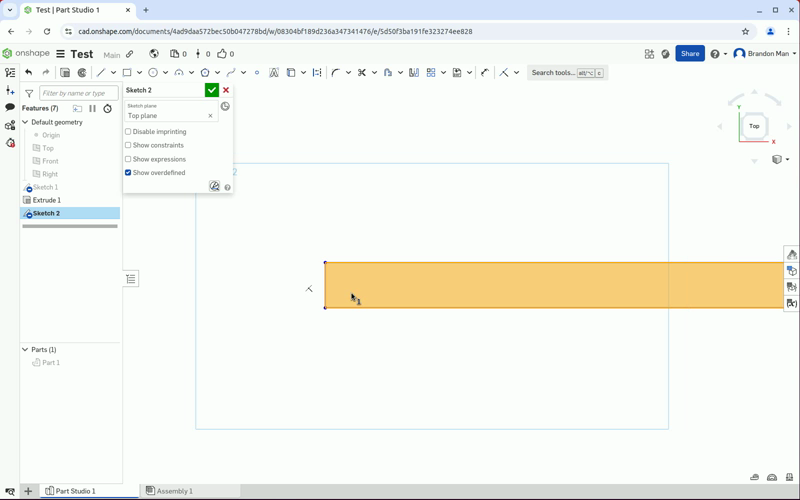
scroll(-6)
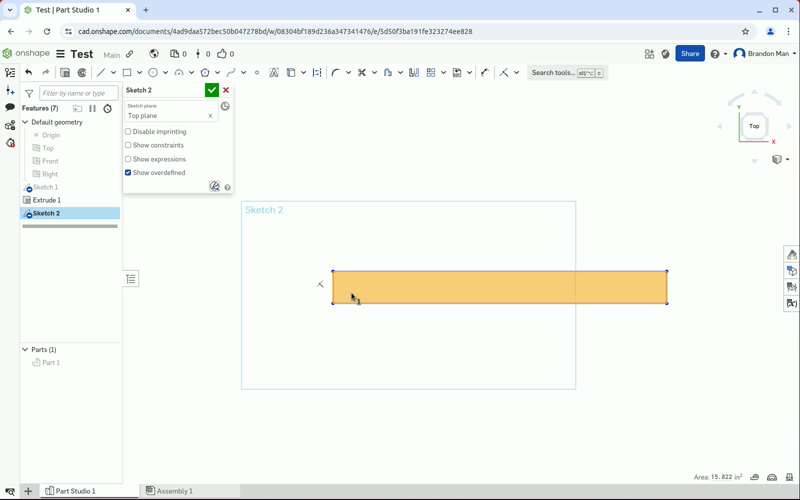
scroll(-6)
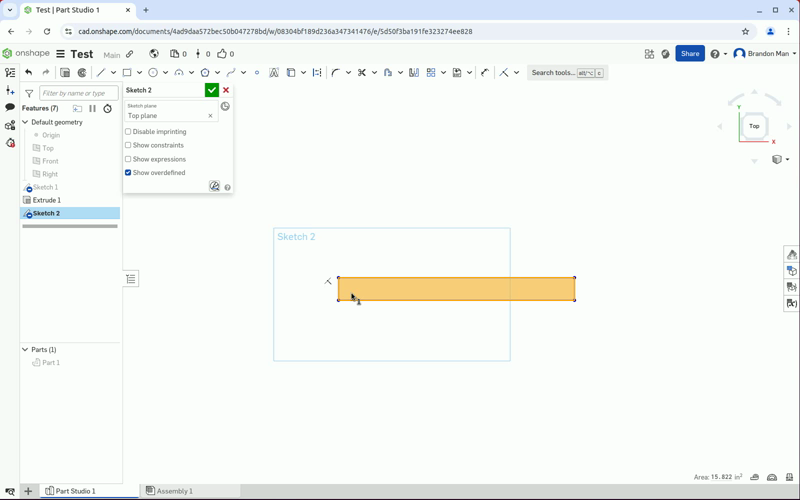
scroll(-6)
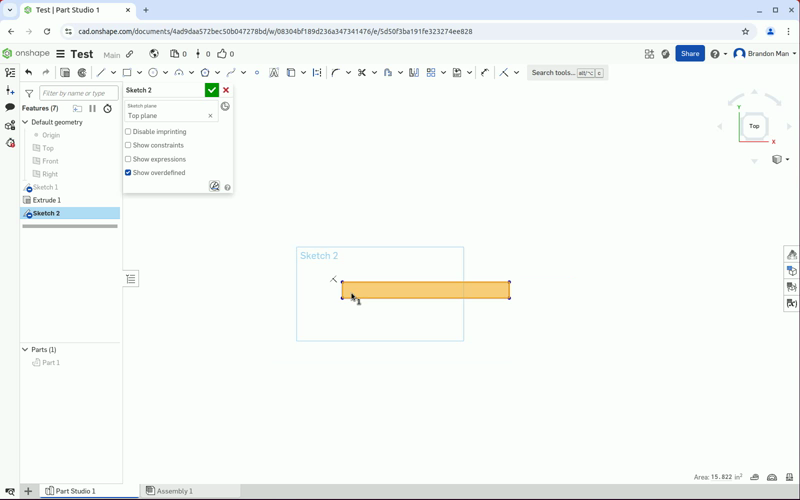
scroll(-6)
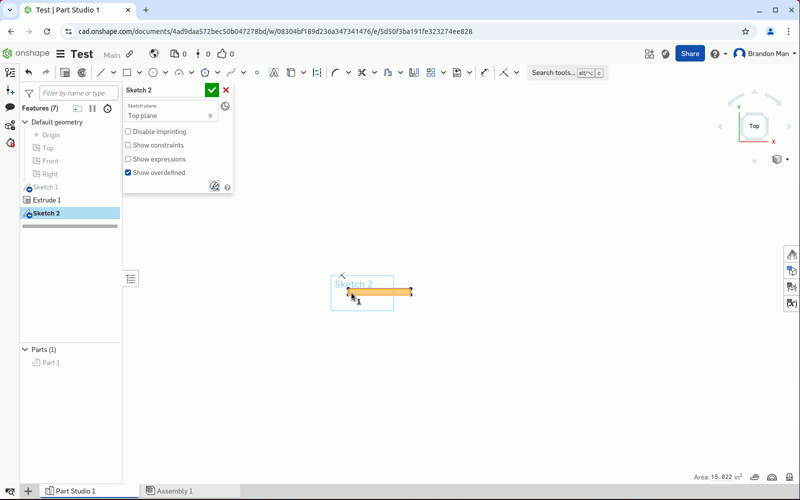
mouse_move(73, 352)
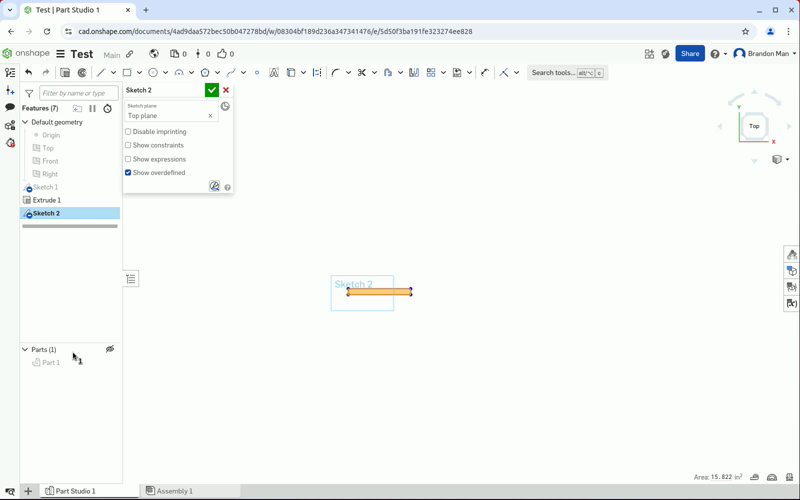
key(shift+y)
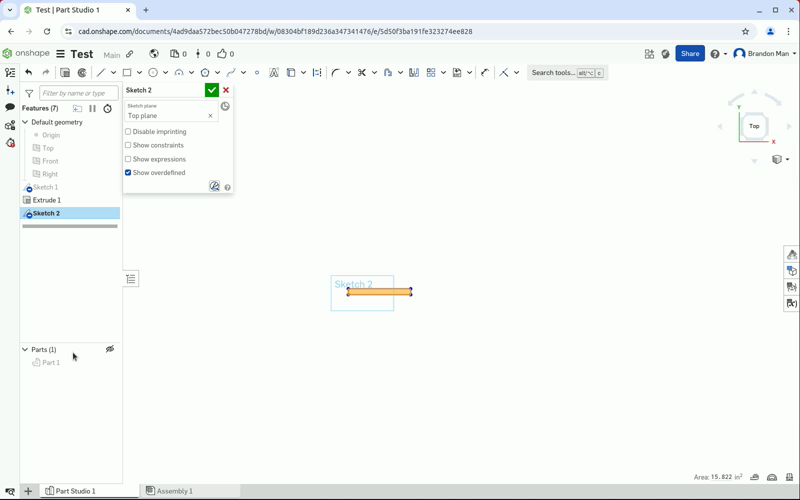
key(shift+e)
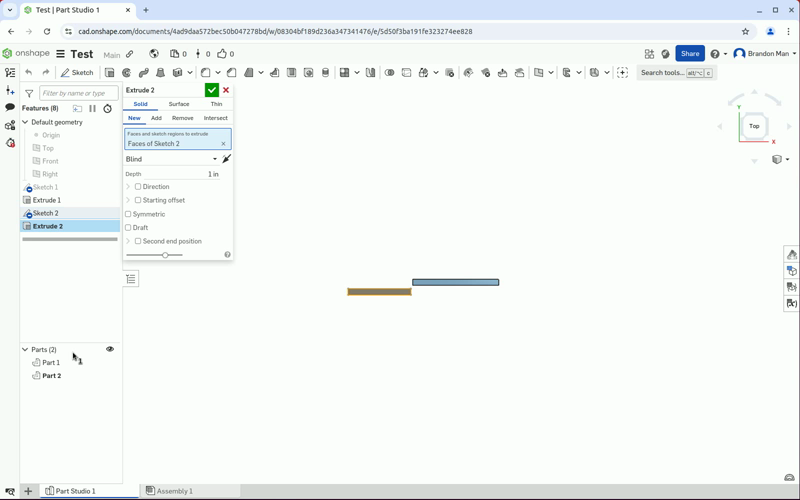
mouse_move(143, 106)
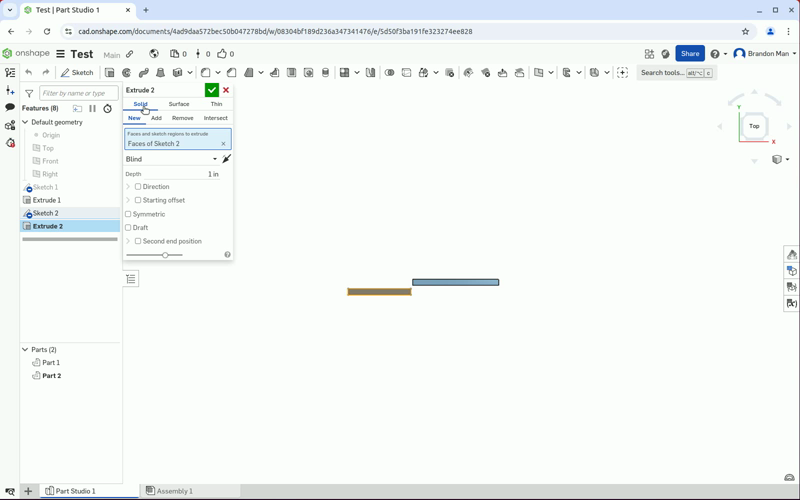
click(143, 106)
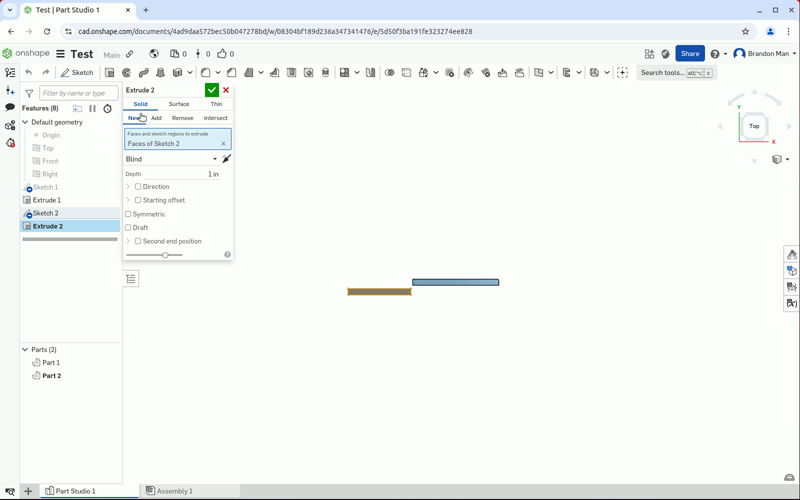
mouse_move(137, 120)
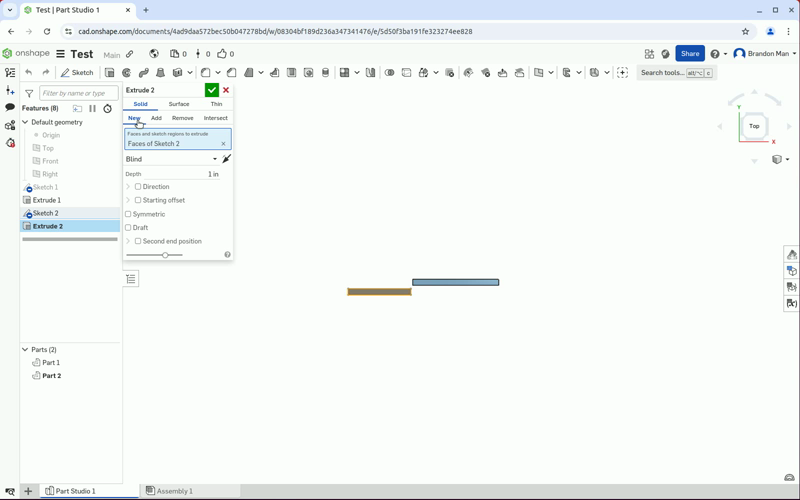
click(137, 120)
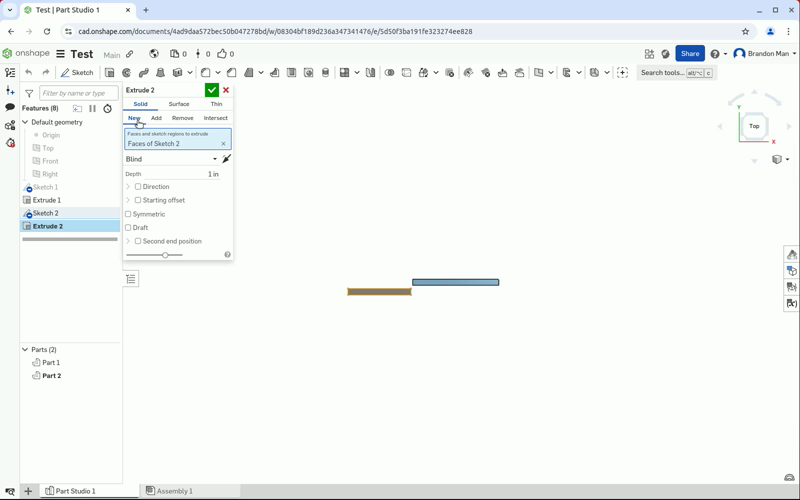
key(tab, 4)
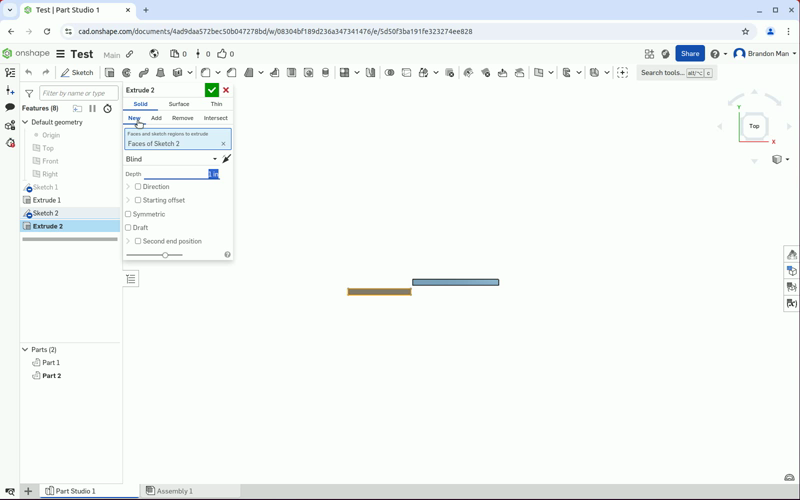
text(4.814)
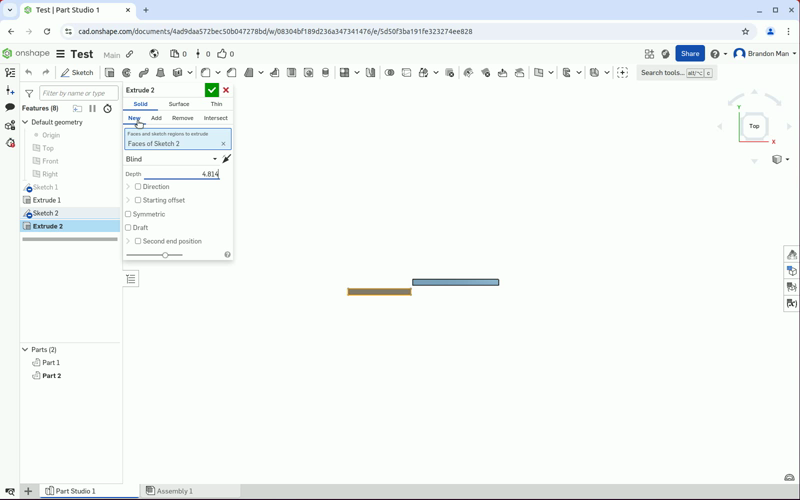
key(enter)
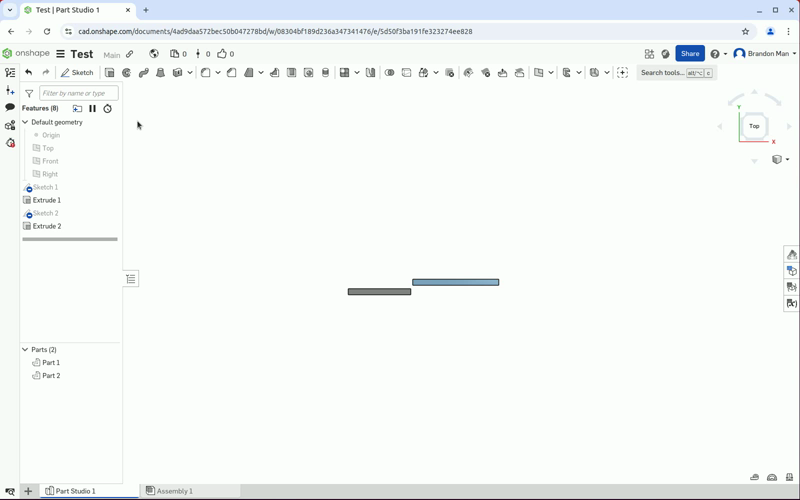
key(shift+h)
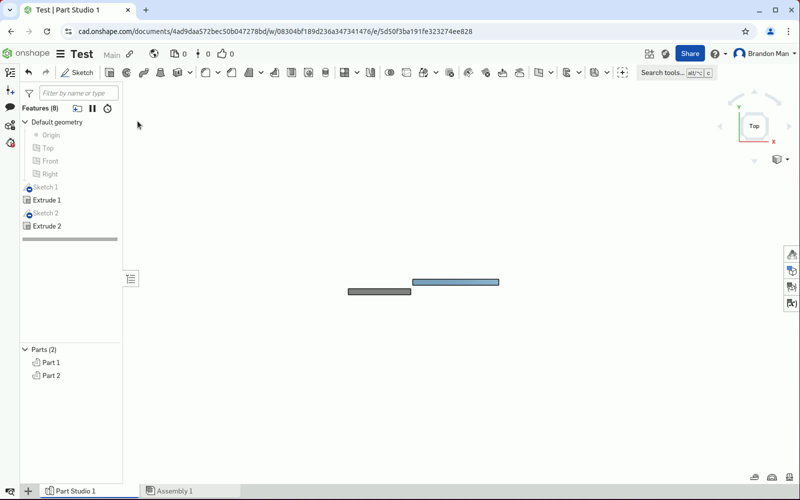
key(shift+h)
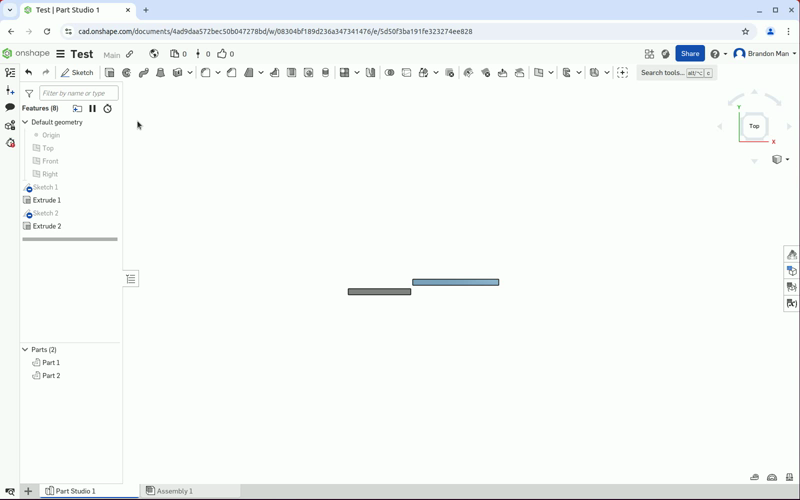
mouse_move(73, 189)
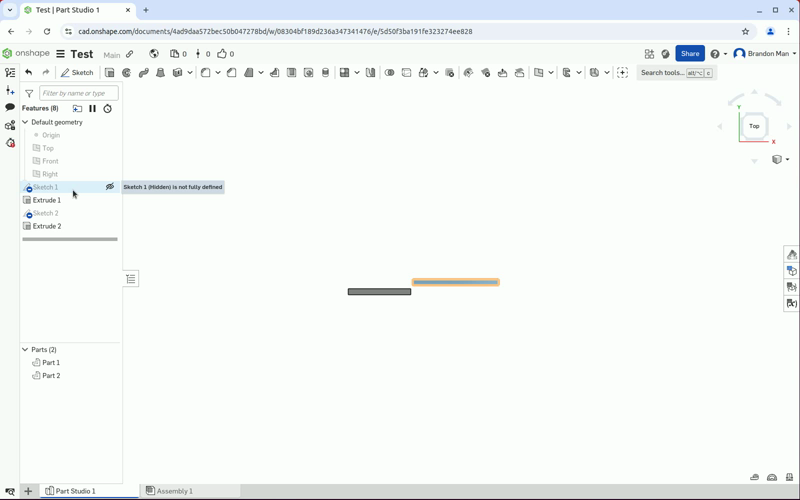
click(73, 189)
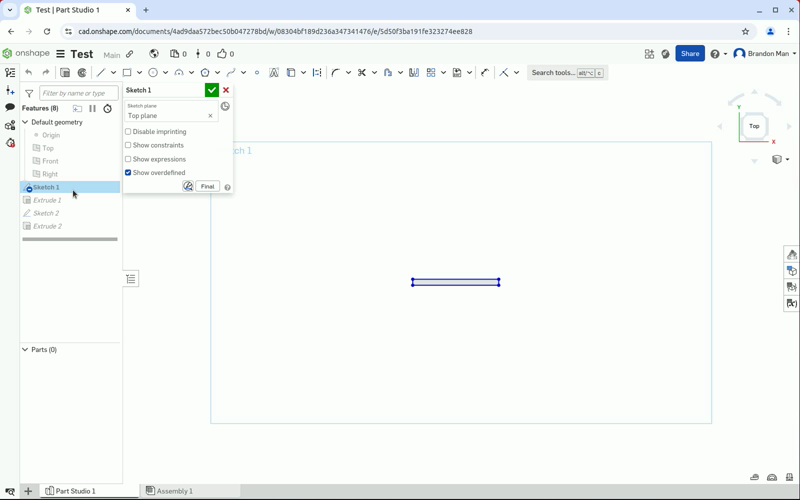
mouse_move(229, 92)
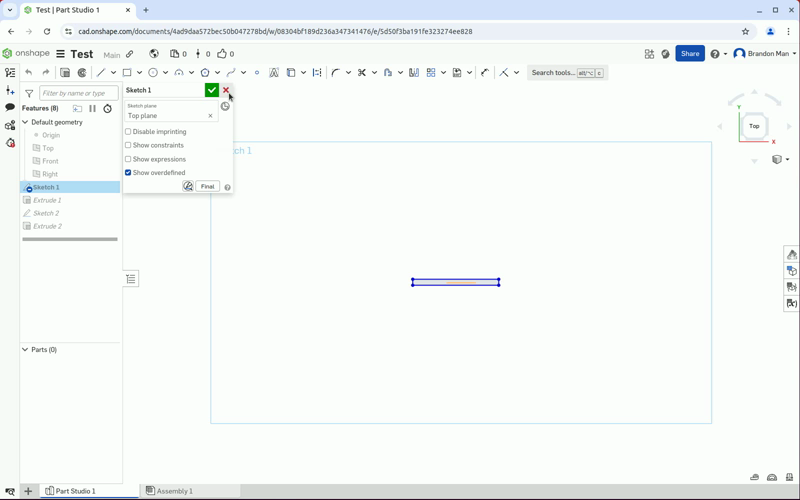
click(229, 92)
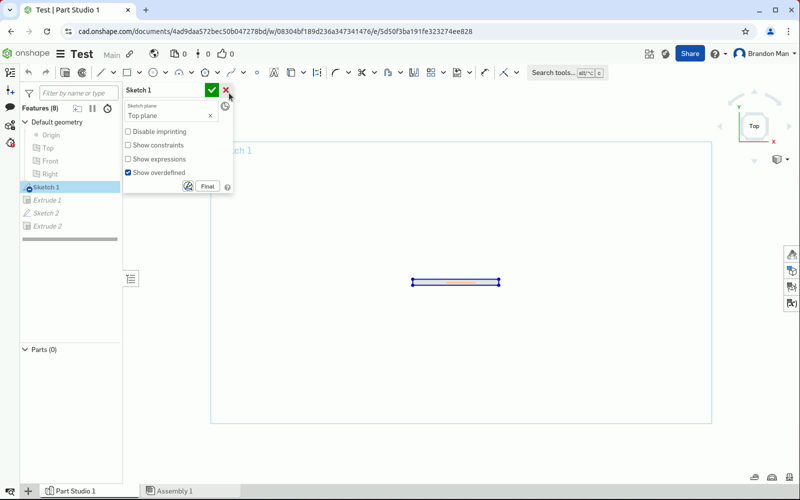
key(shift+s)
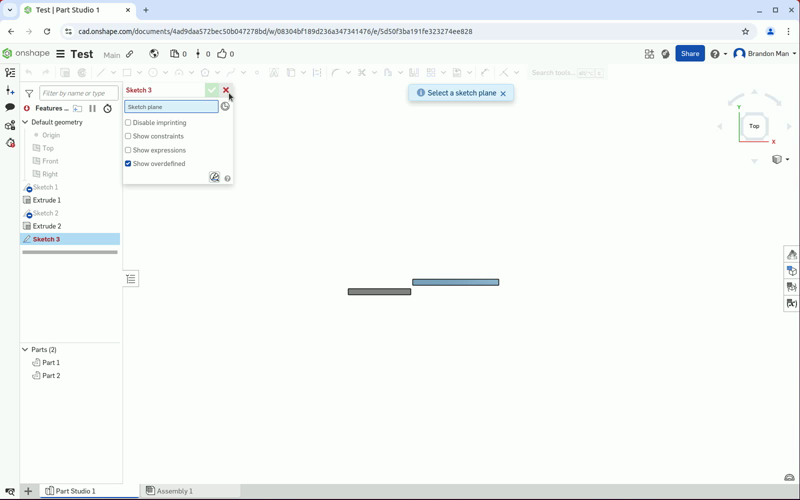
mouse_move(73, 150)
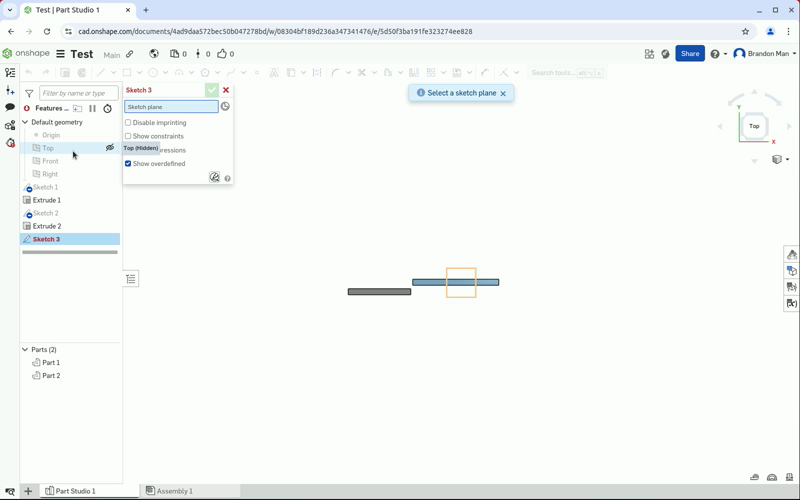
click(73, 150)
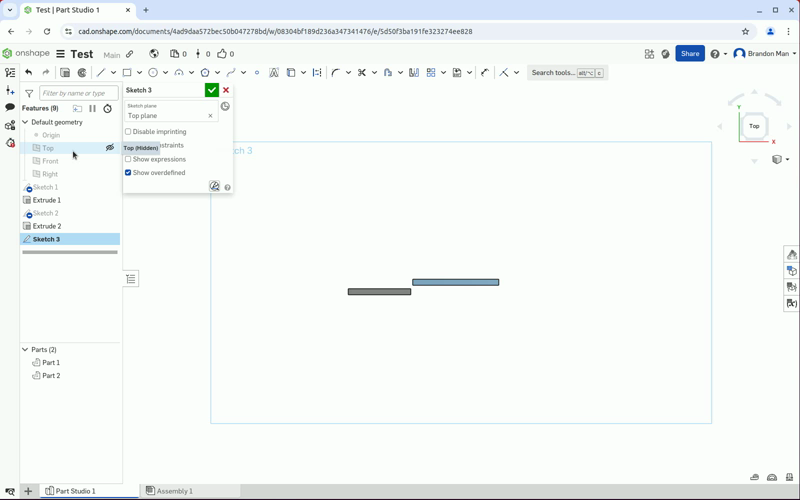
mouse_move(73, 352)
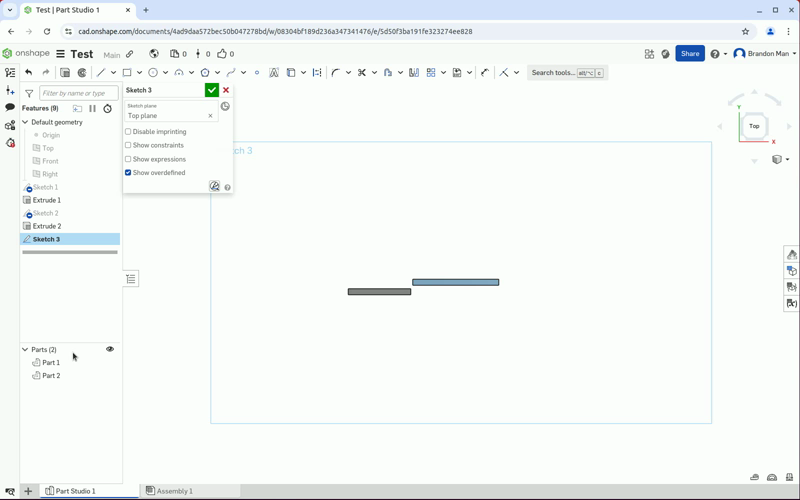
key(y)
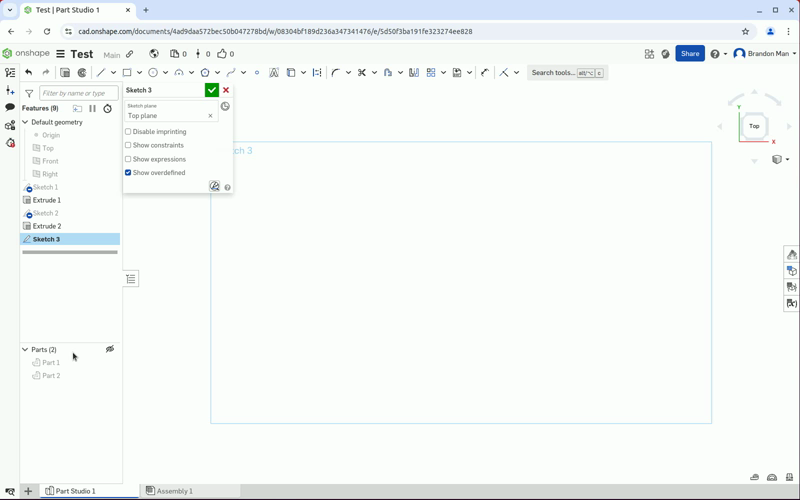
key(l)
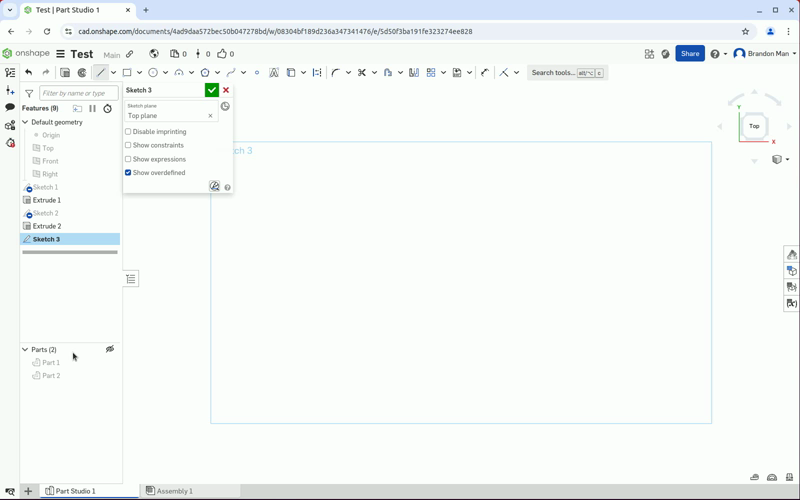
key_down(shift)
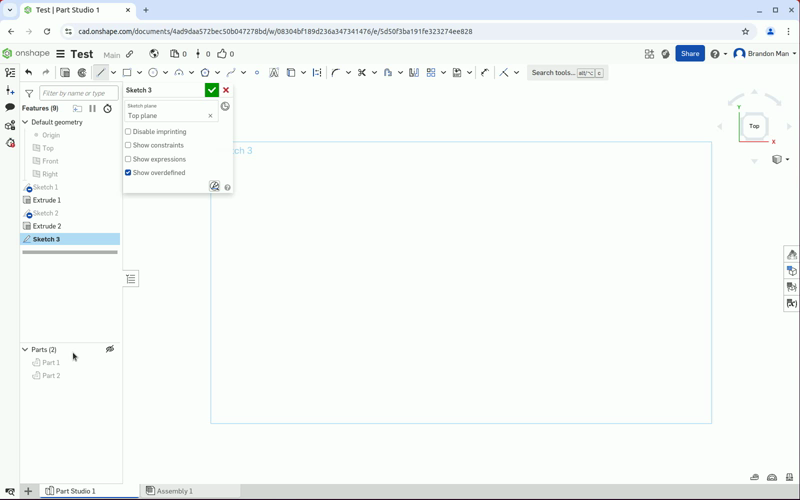
mouse_move(412, 275)
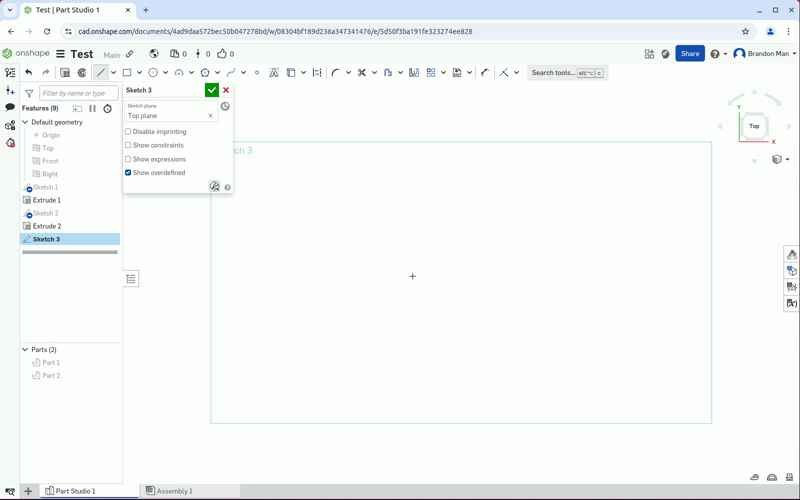
click(412, 275)
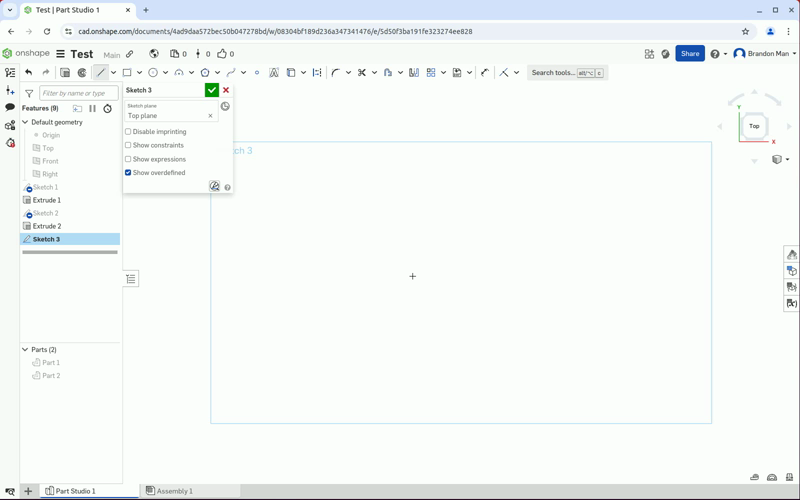
key_up(shift)
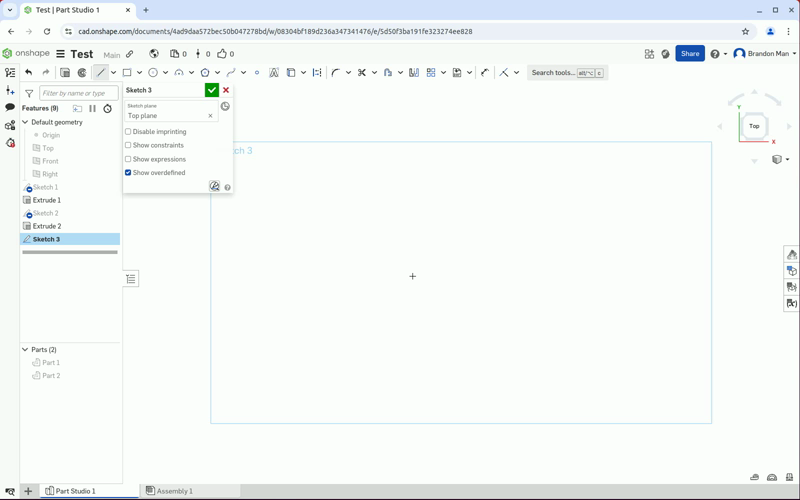
key_down(shift)
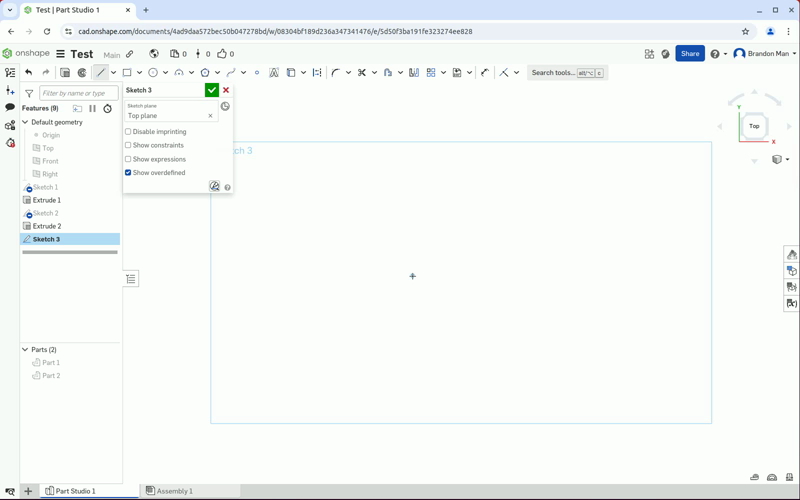
mouse_move(498, 275)
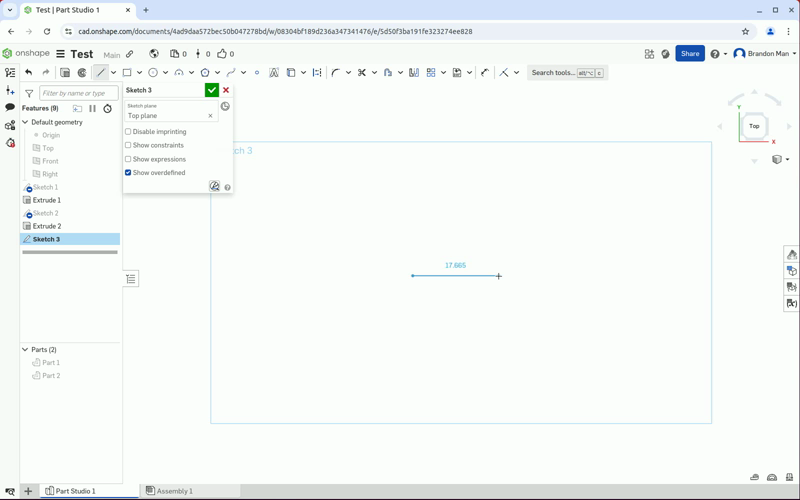
click(498, 275)
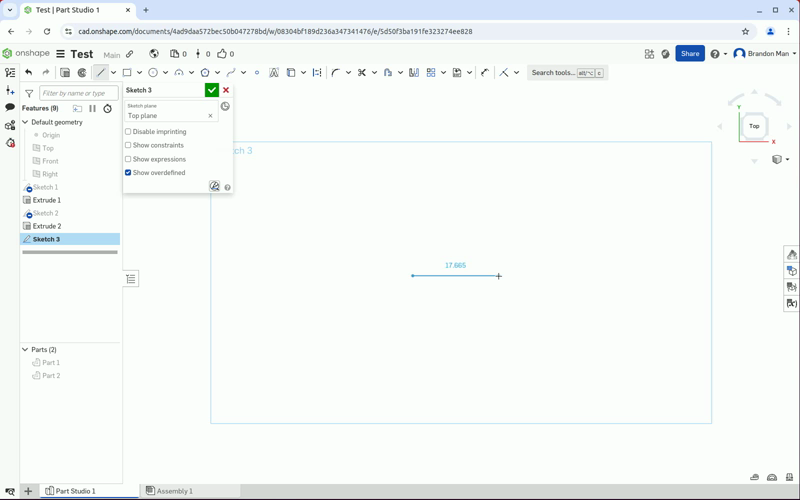
key_up(shift)
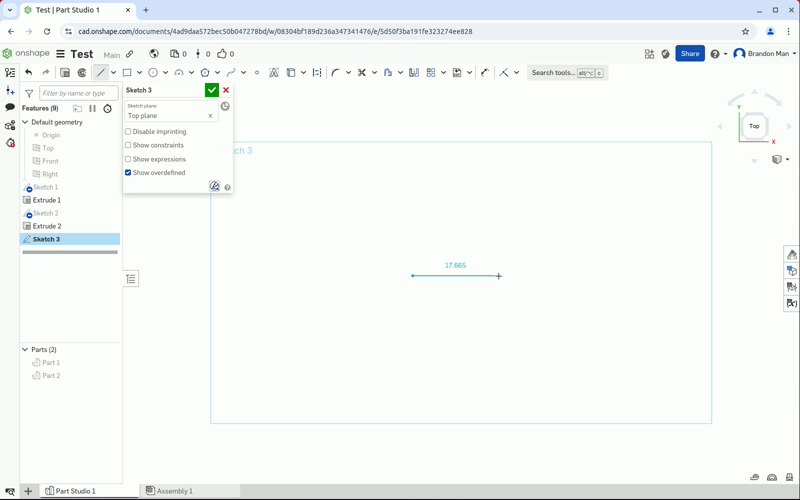
key_down(shift)
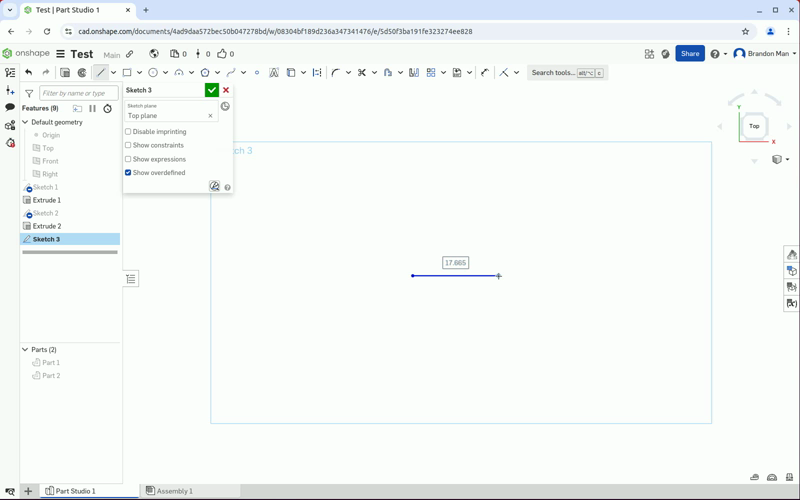
mouse_move(528, 275)
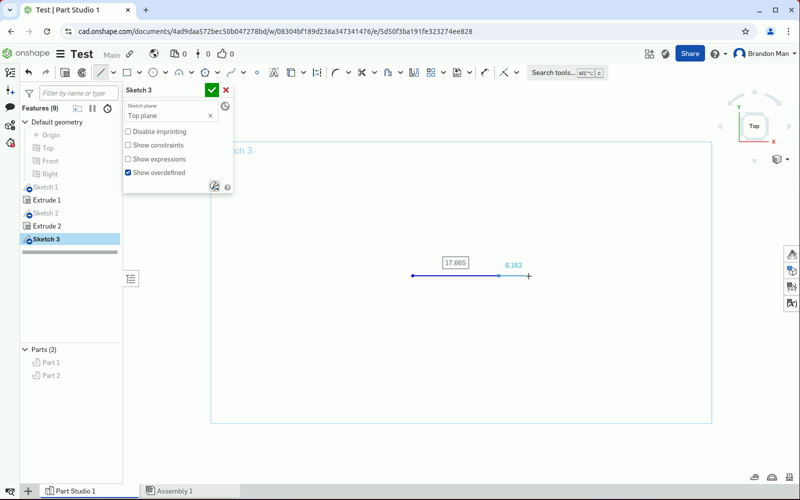
mouse_move(498, 269)
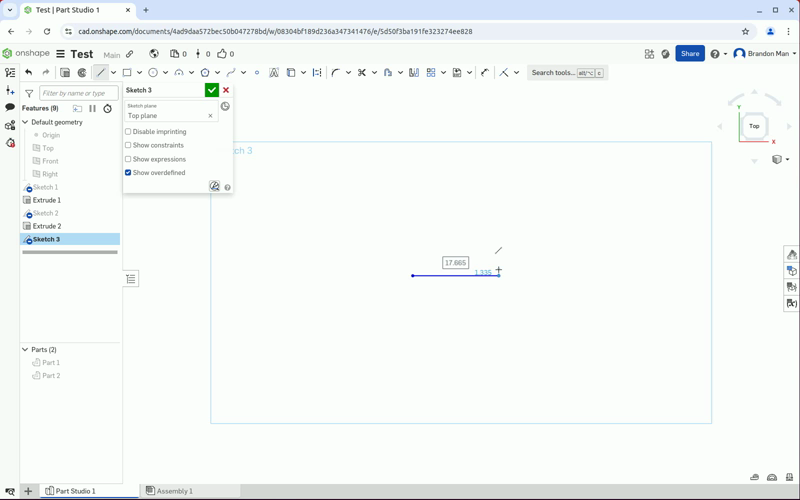
scroll(6)
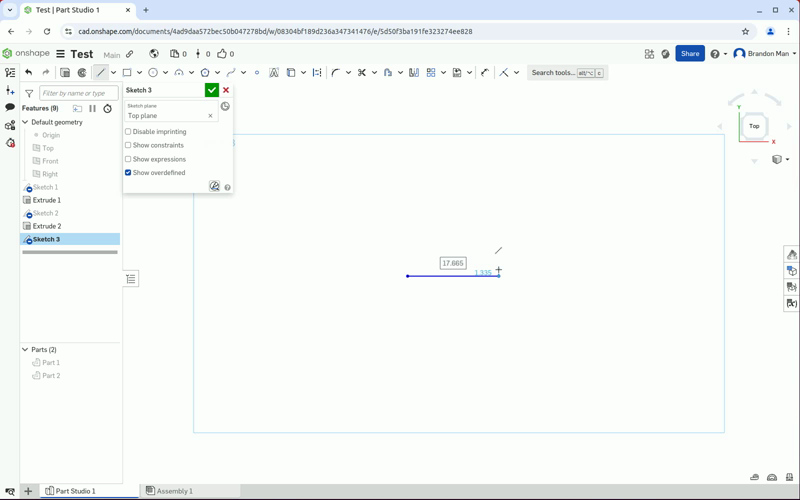
scroll(6)
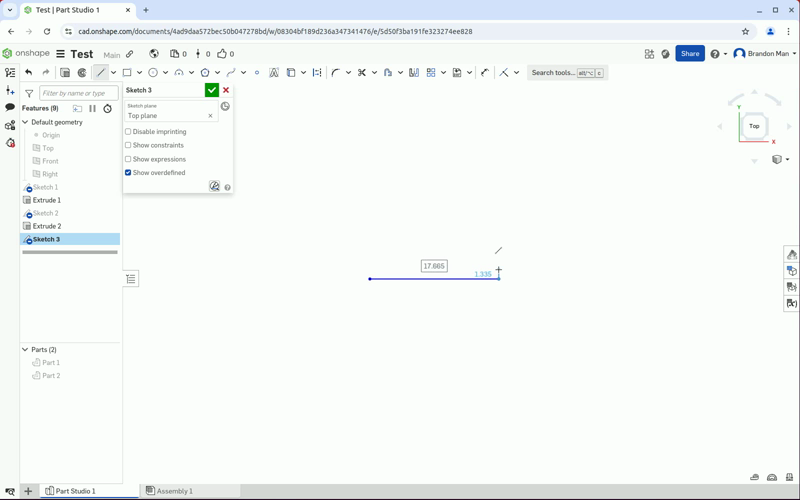
scroll(6)
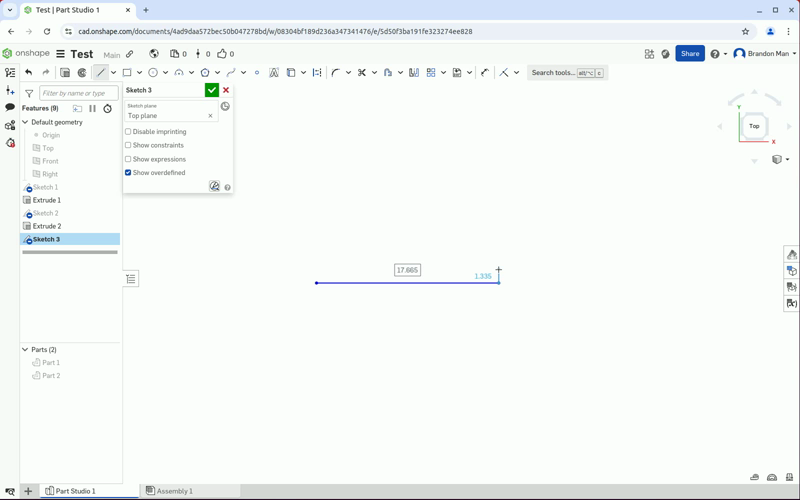
scroll(6)
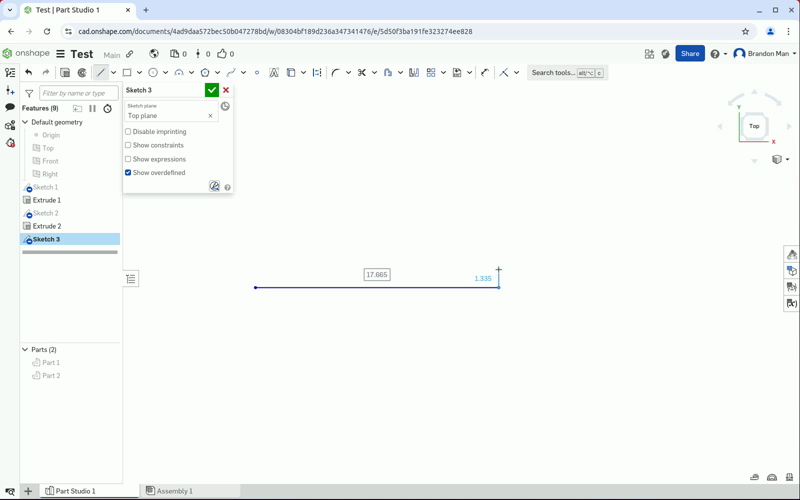
scroll(6)
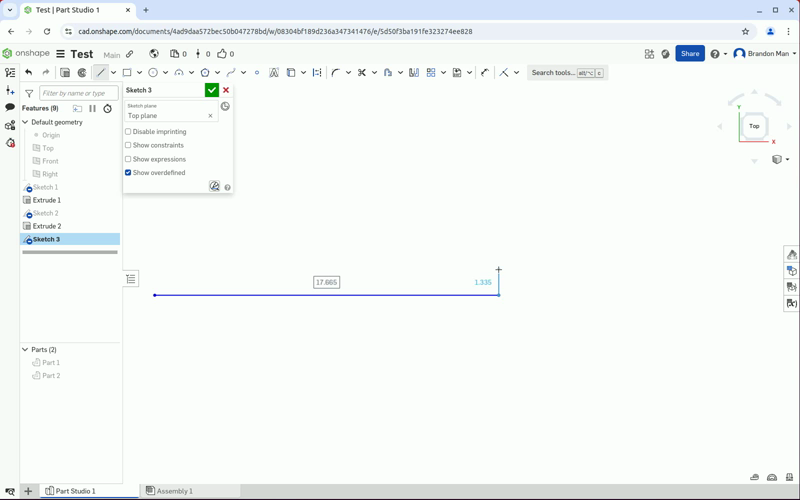
scroll(6)
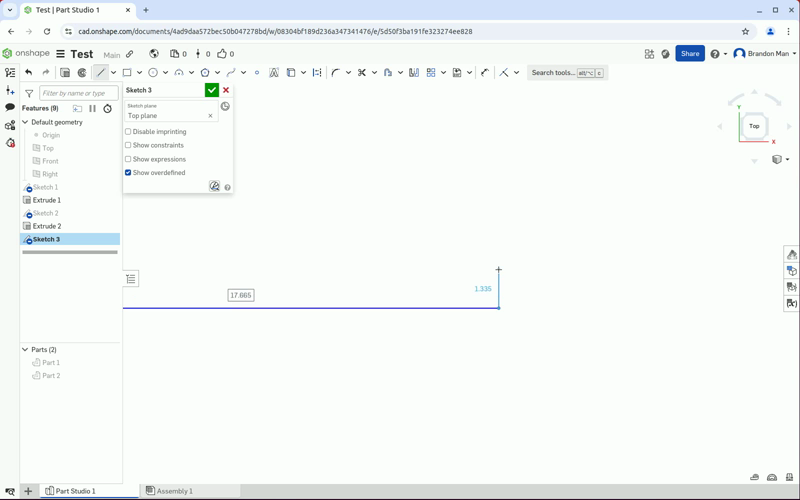
scroll(6)
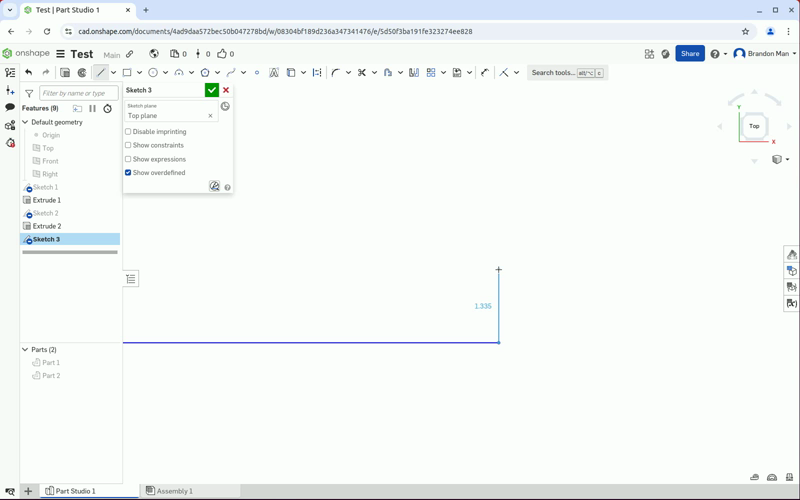
click(498, 269)
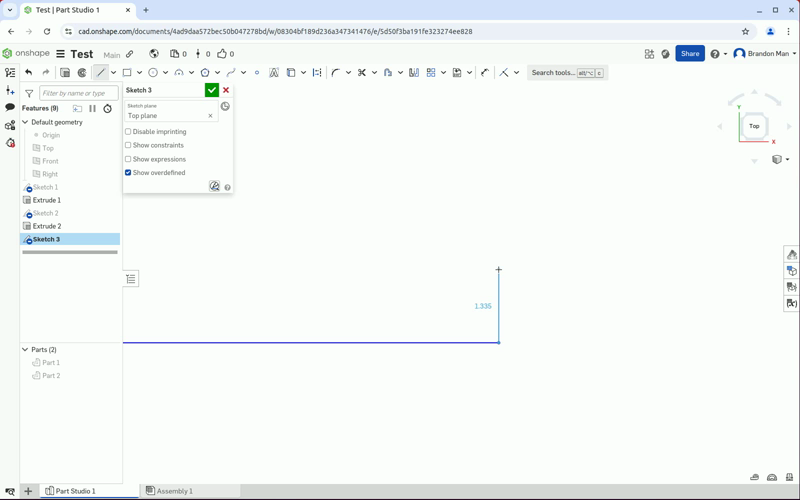
scroll(-6)
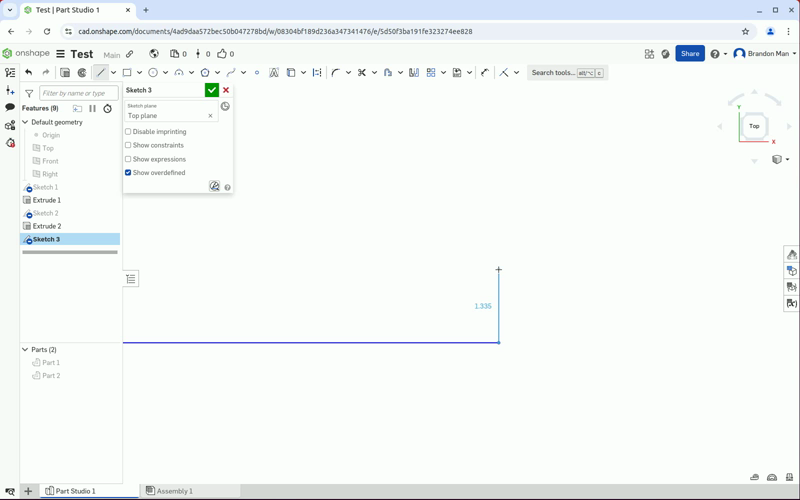
scroll(-6)
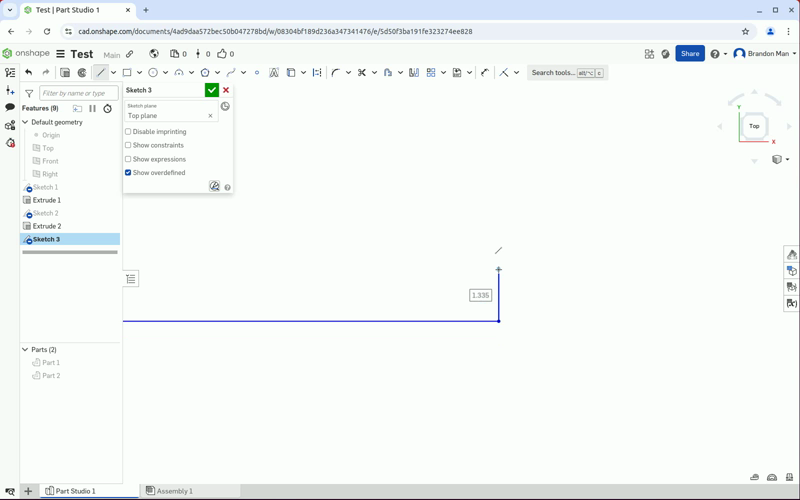
scroll(-6)
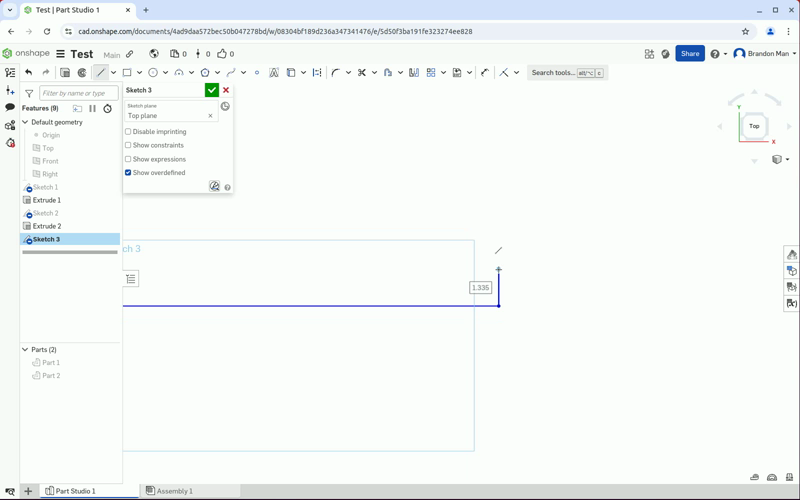
scroll(-6)
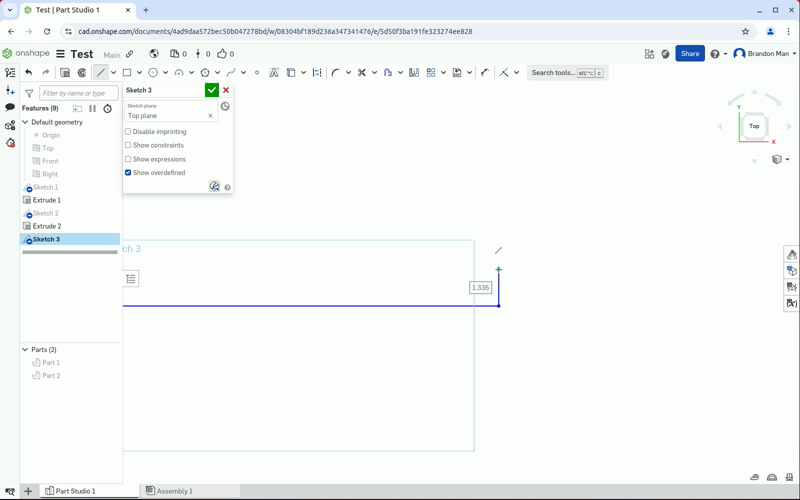
scroll(-6)
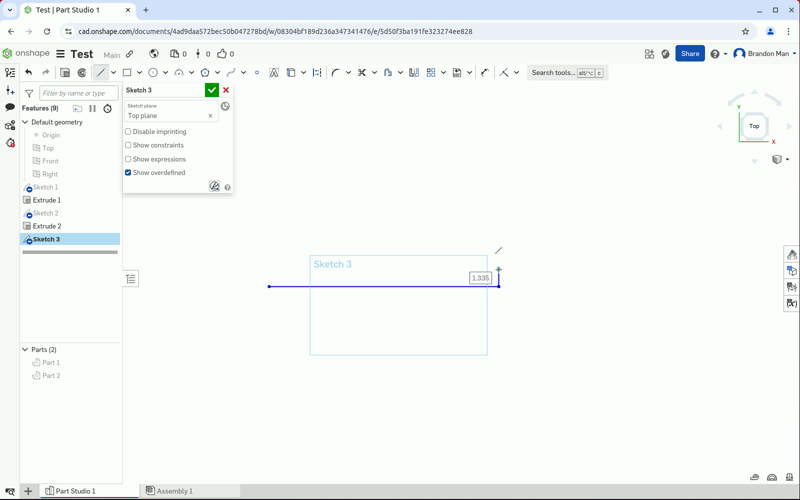
scroll(-6)
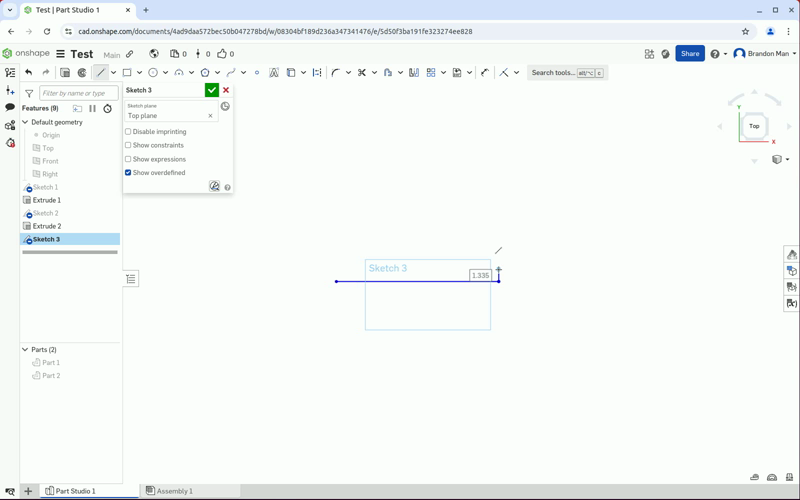
scroll(-6)
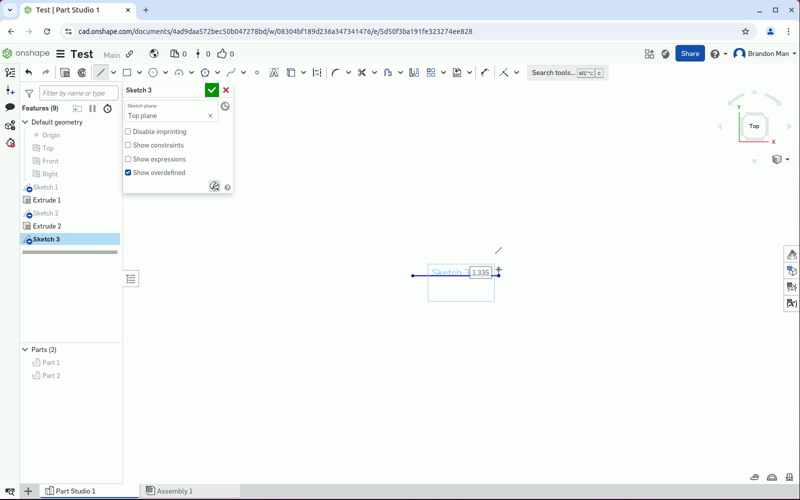
key_up(shift)
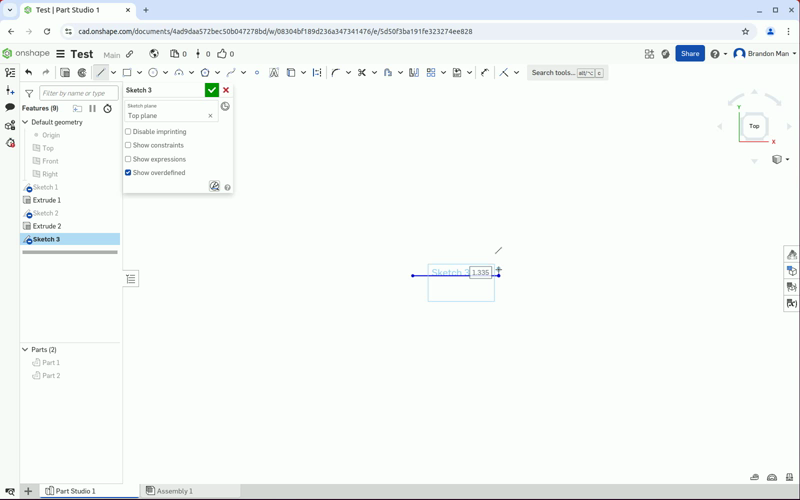
key_down(shift)
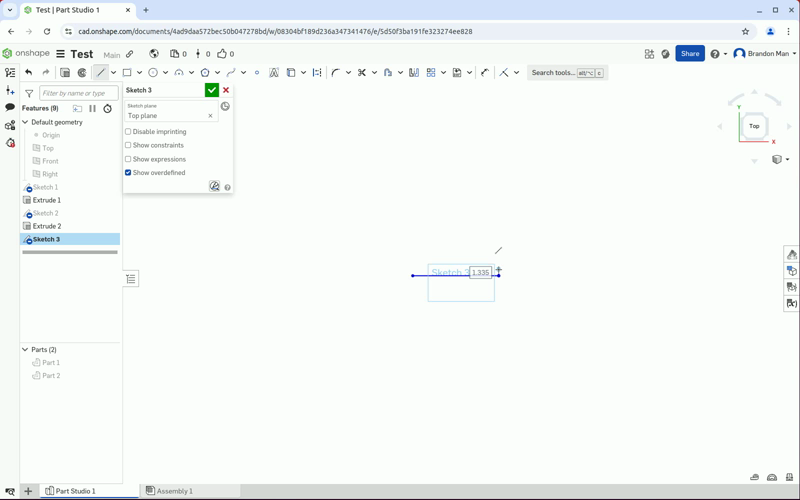
mouse_move(412, 269)
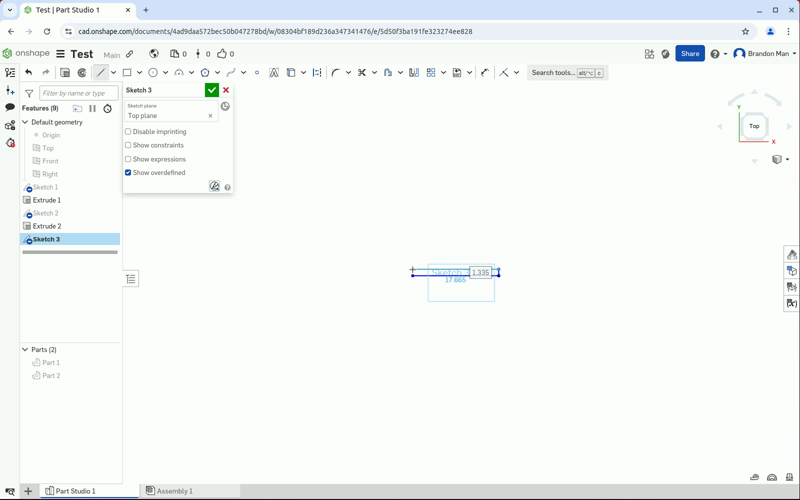
click(412, 269)
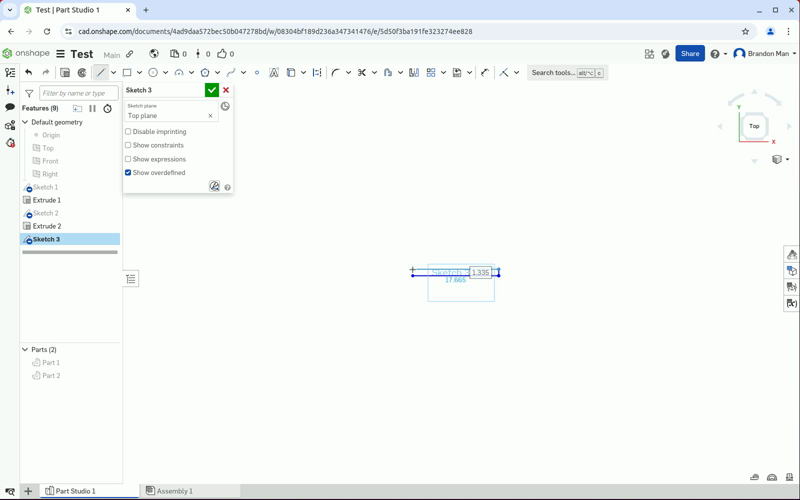
key_up(shift)
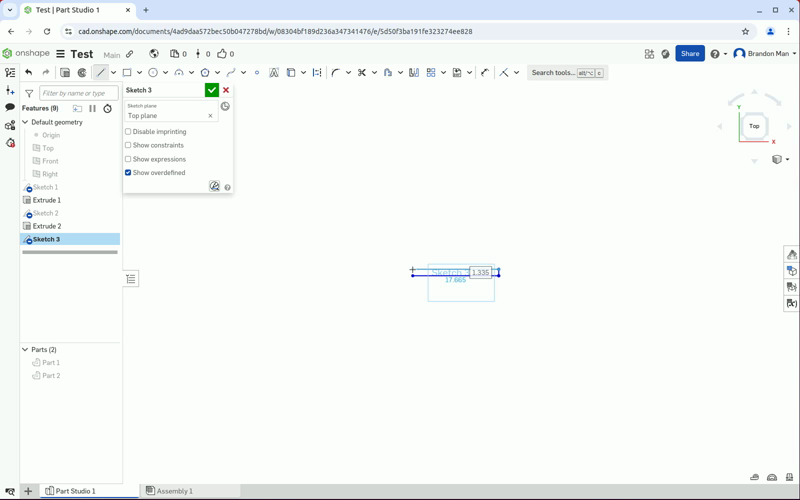
mouse_move(442, 269)
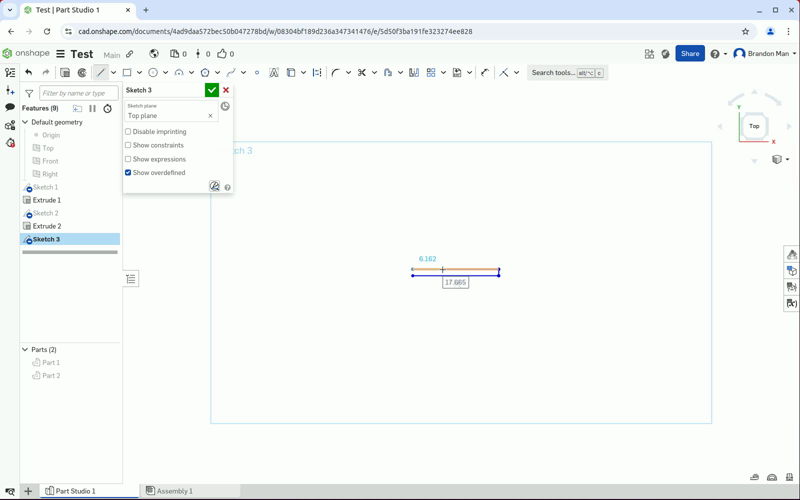
key_down(shift)
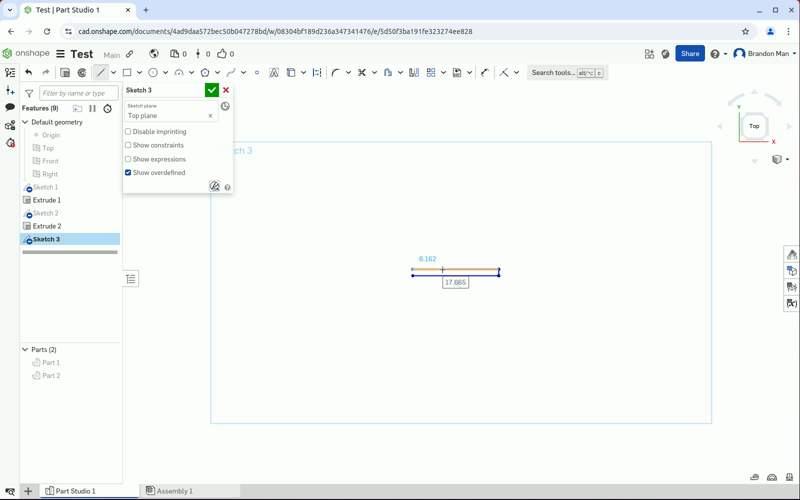
mouse_move(412, 275)
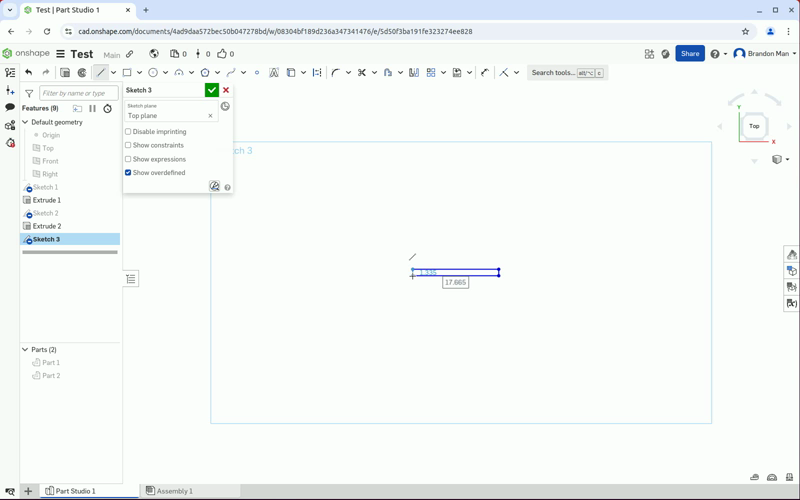
scroll(6)
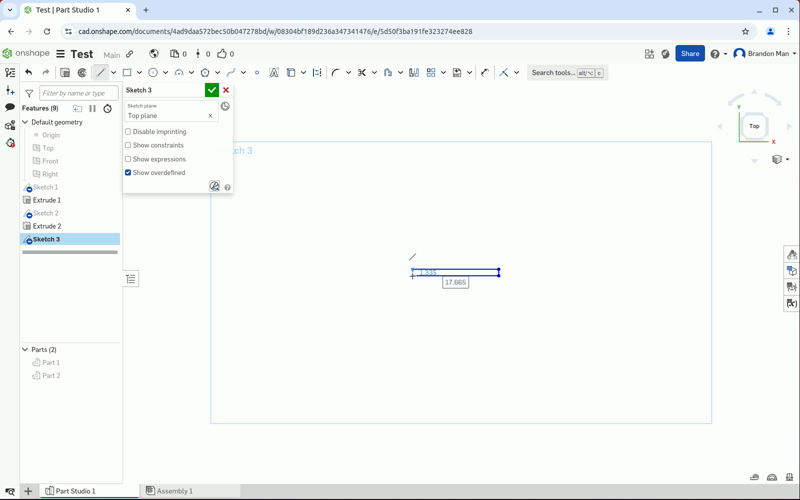
scroll(6)
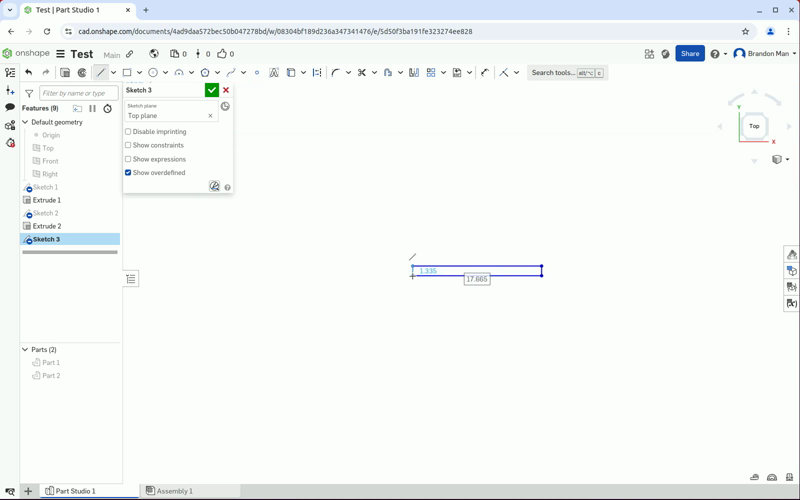
scroll(6)
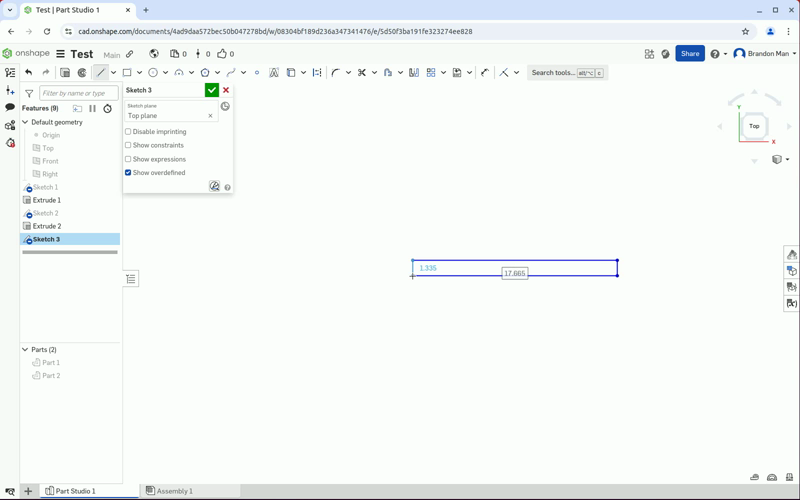
scroll(6)
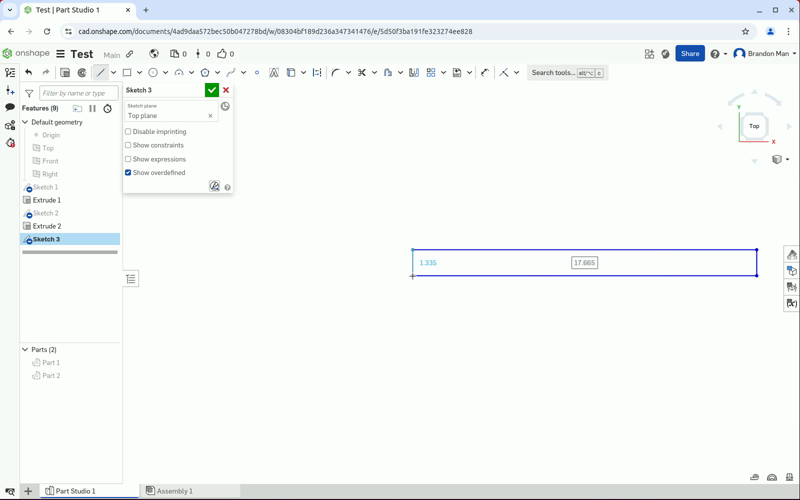
scroll(6)
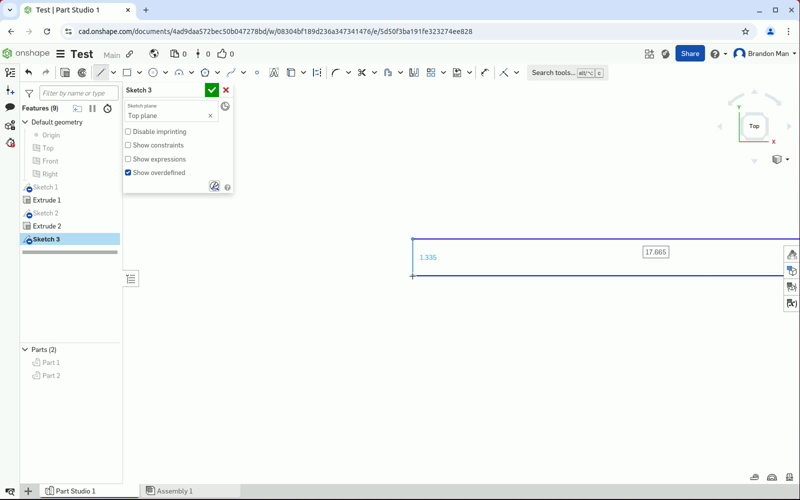
scroll(6)
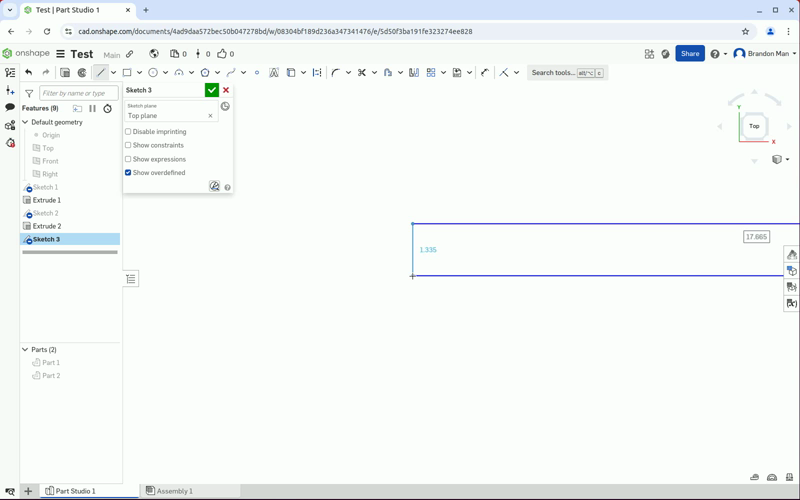
scroll(6)
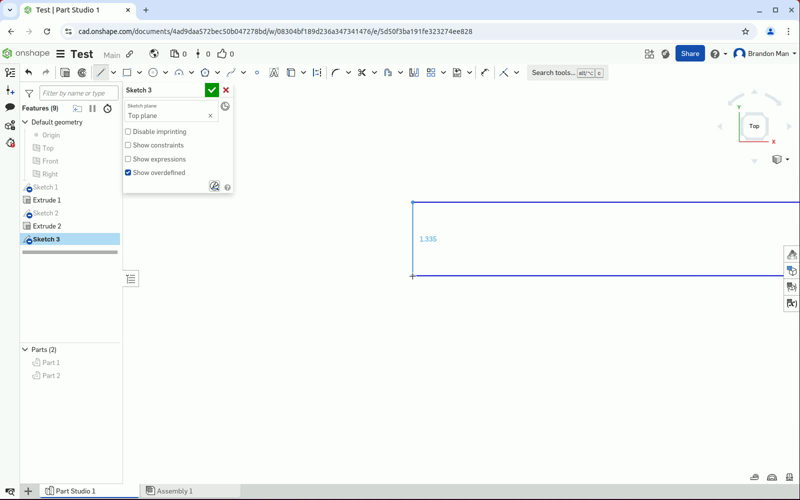
key_up(shift)
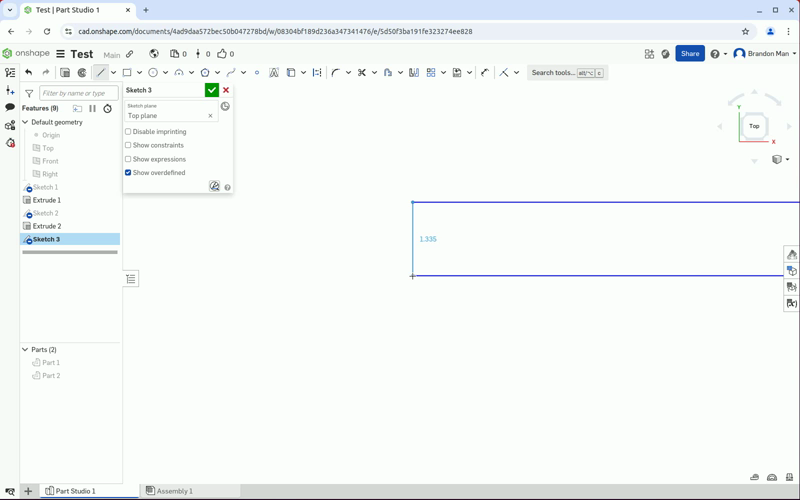
click(412, 275)
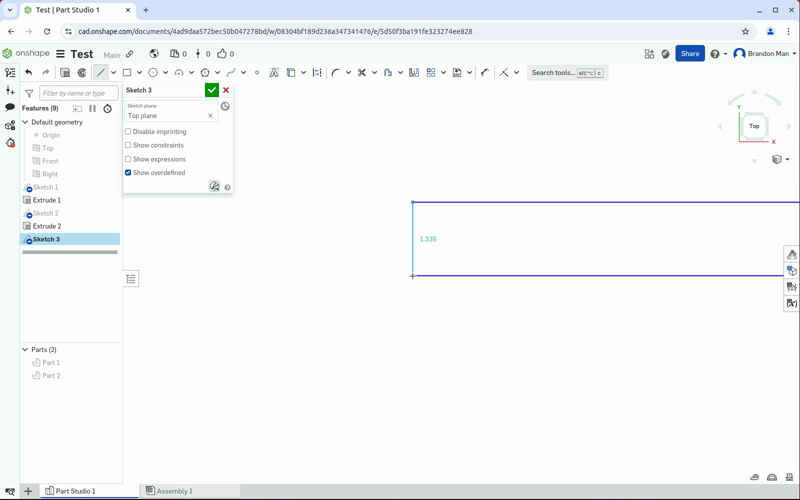
scroll(-6)
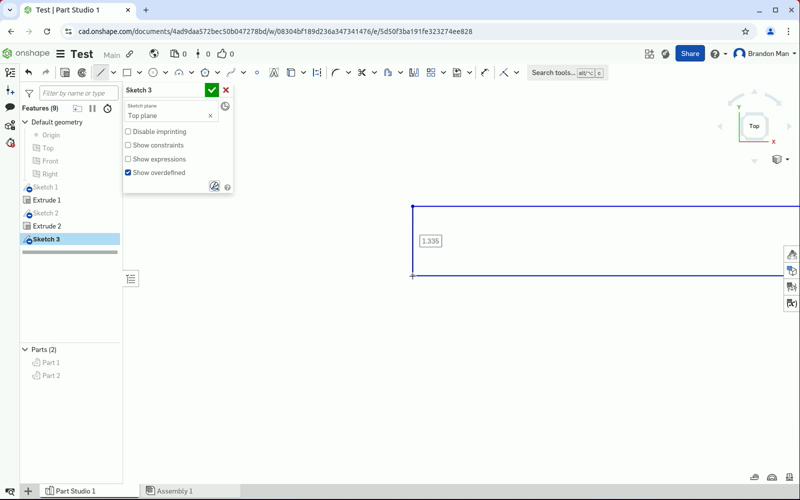
scroll(-6)
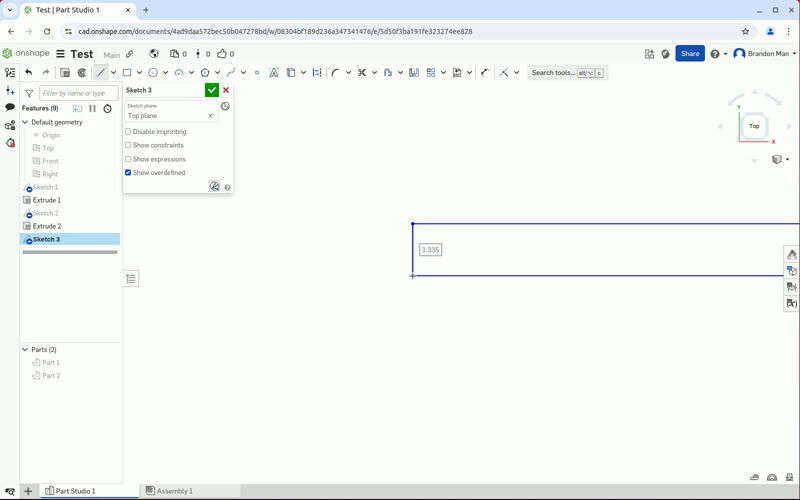
scroll(-6)
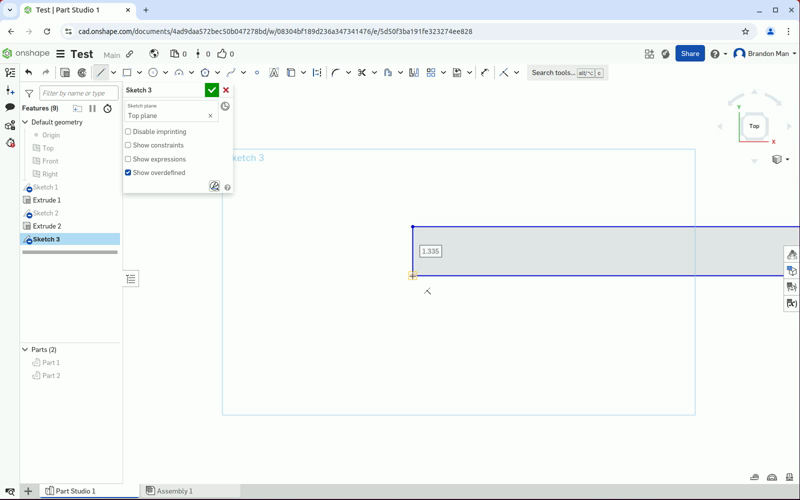
scroll(-6)
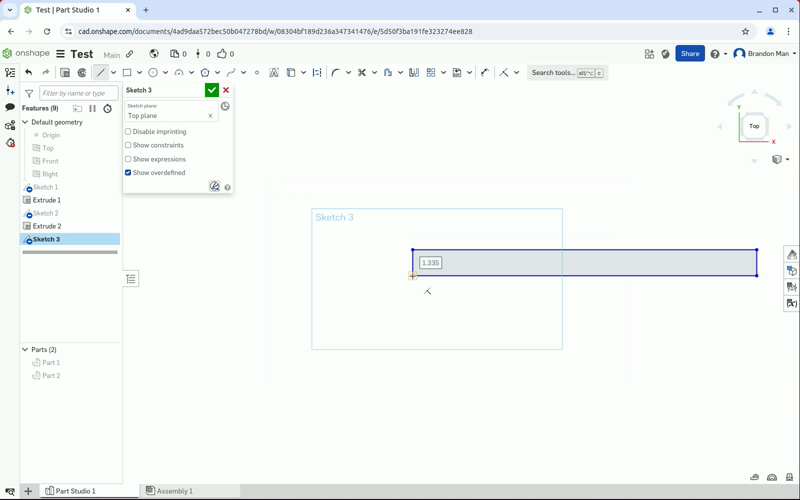
scroll(-6)
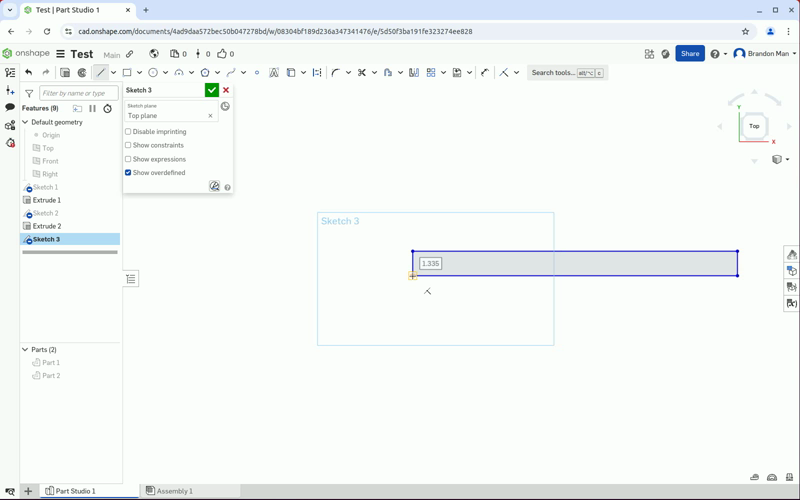
scroll(-6)
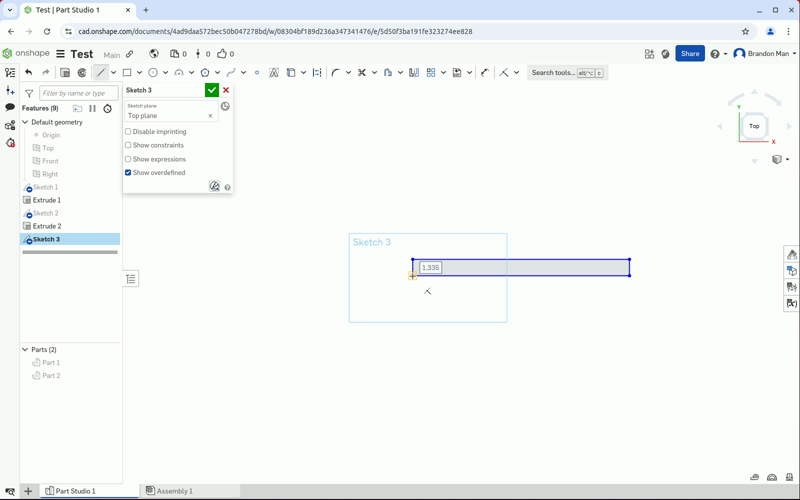
scroll(-6)
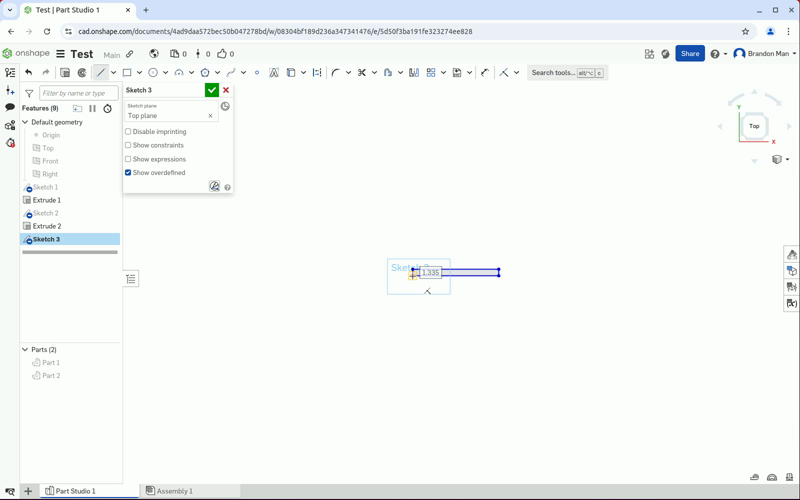
key(esc)
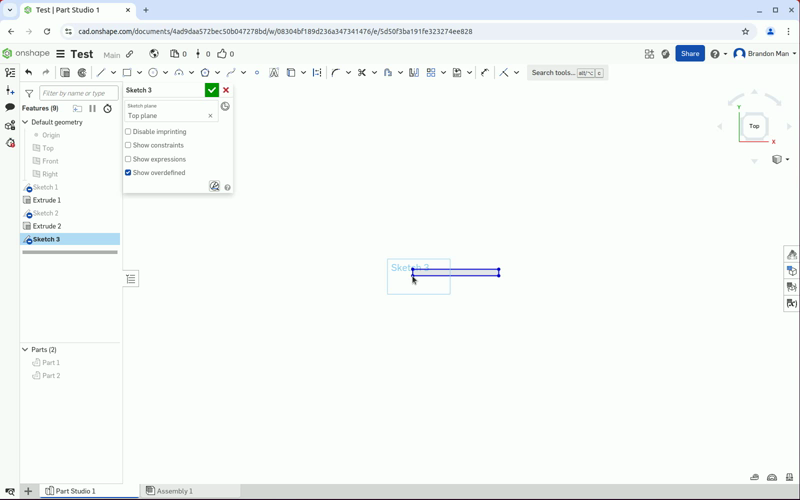
mouse_move(417, 272)
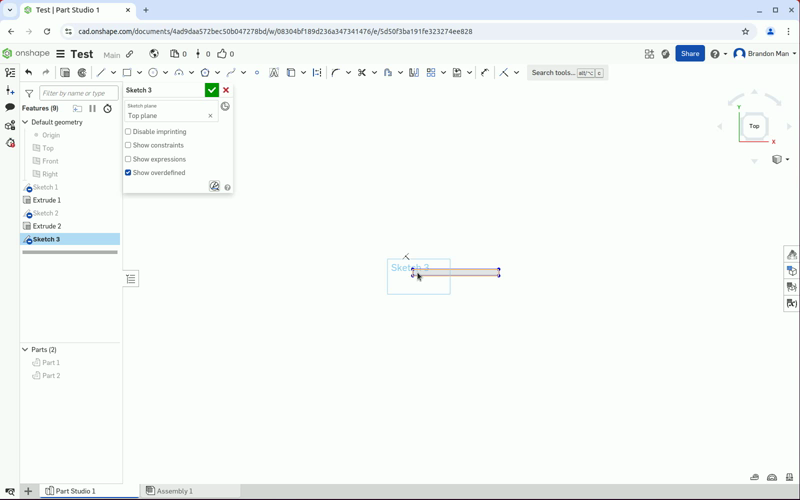
scroll(6)
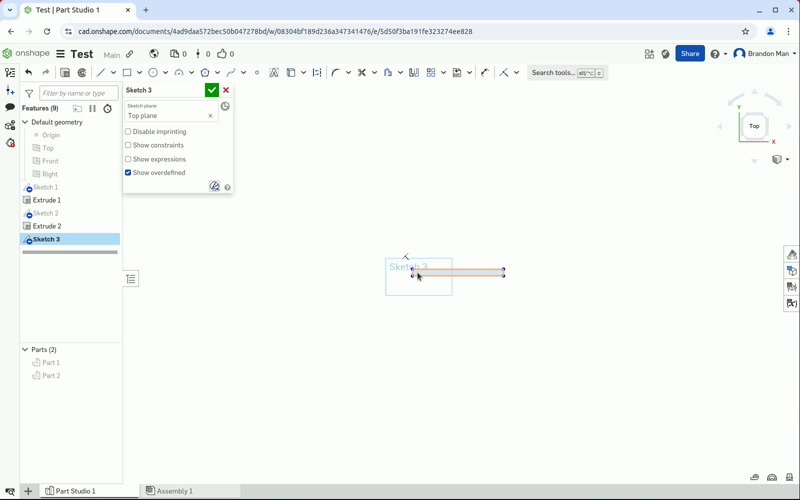
scroll(6)
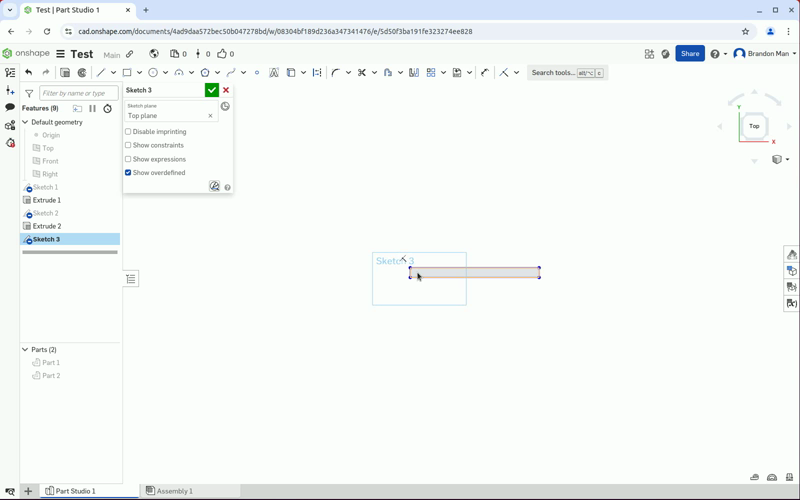
scroll(6)
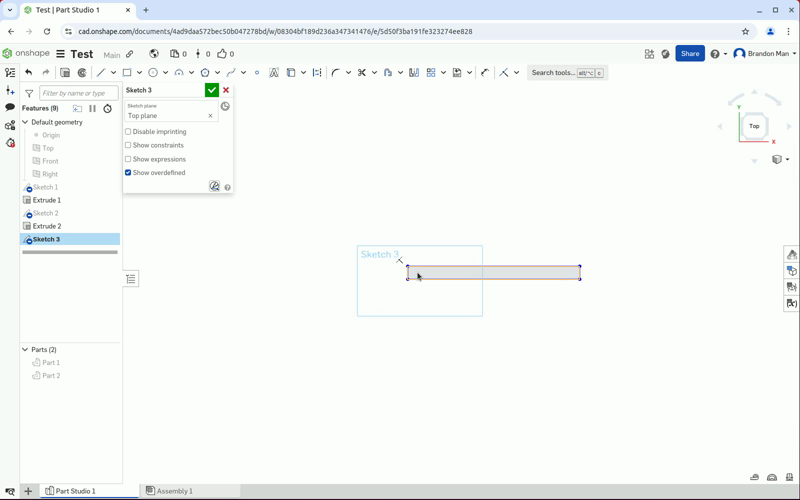
scroll(6)
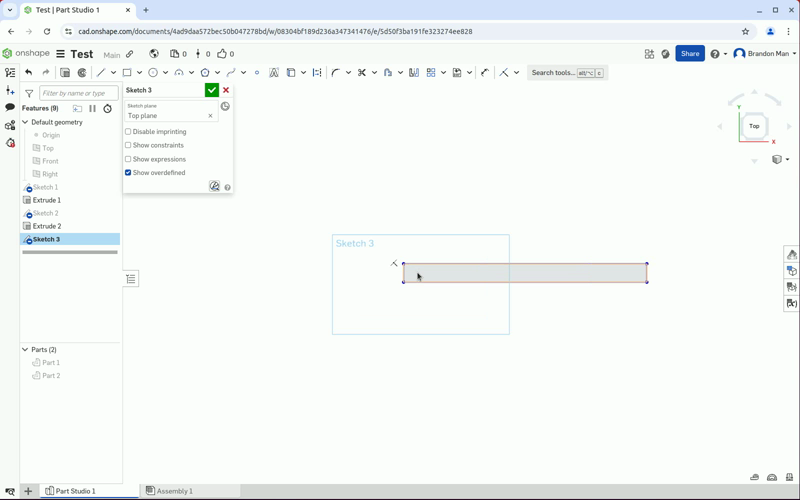
scroll(6)
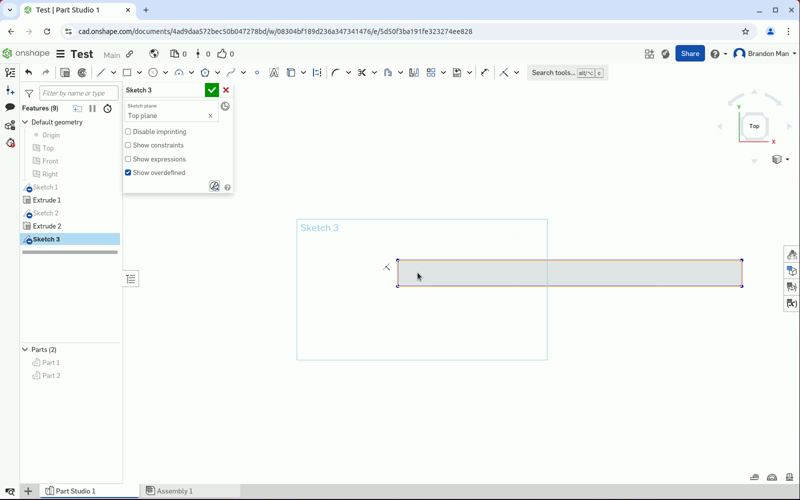
scroll(6)
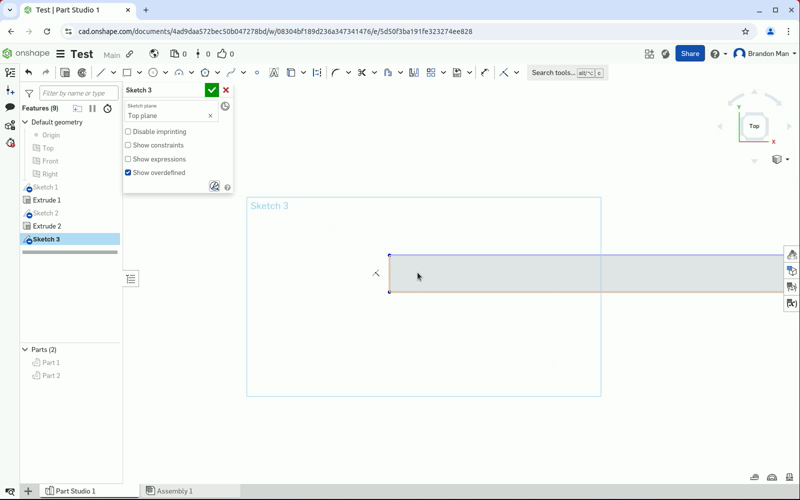
scroll(6)
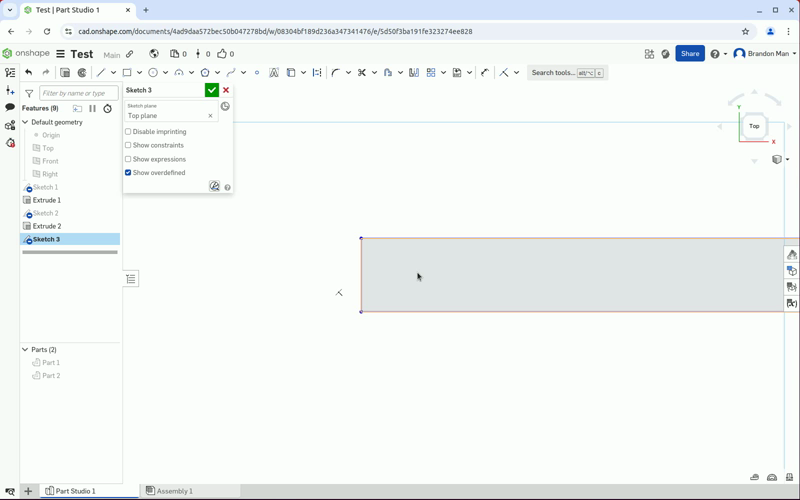
click(417, 272)
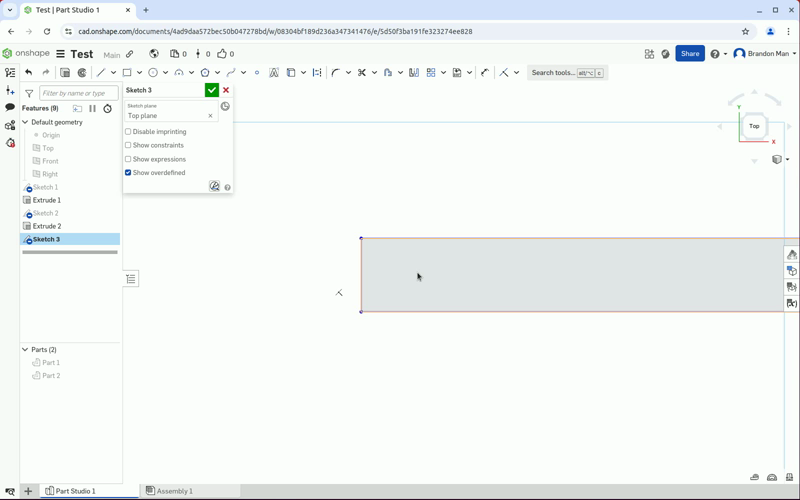
scroll(-6)
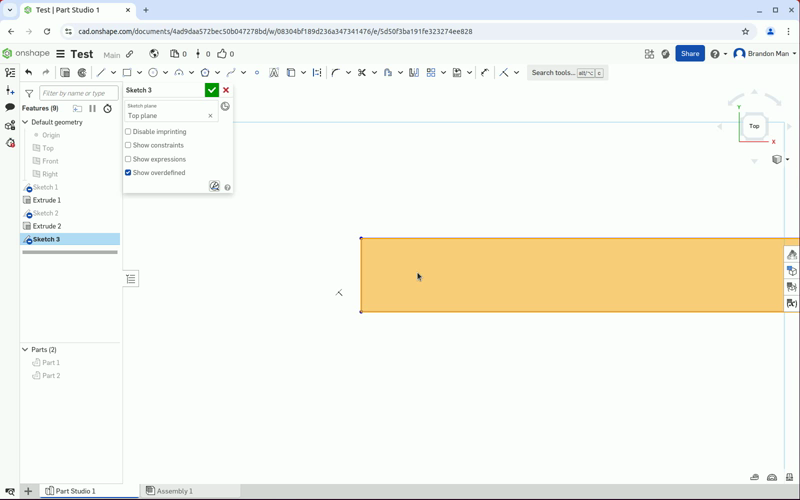
scroll(-6)
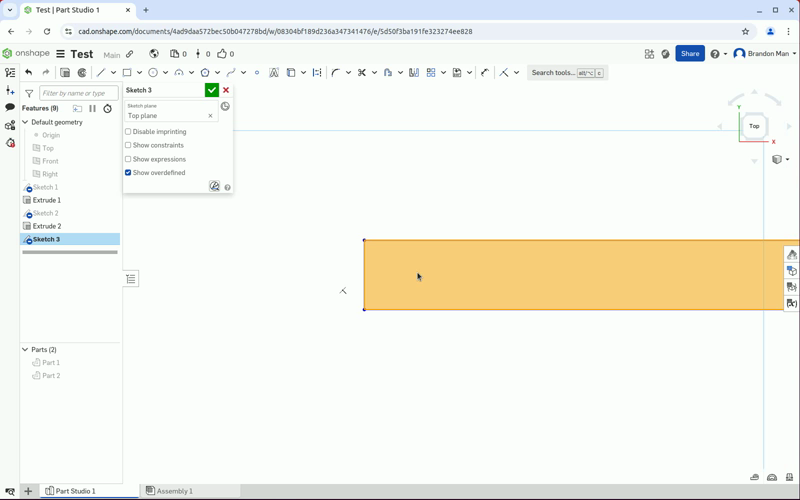
scroll(-6)
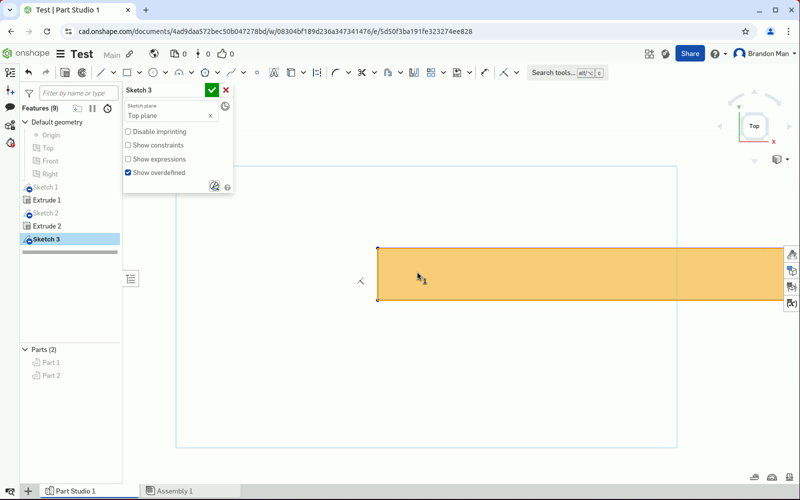
scroll(-6)
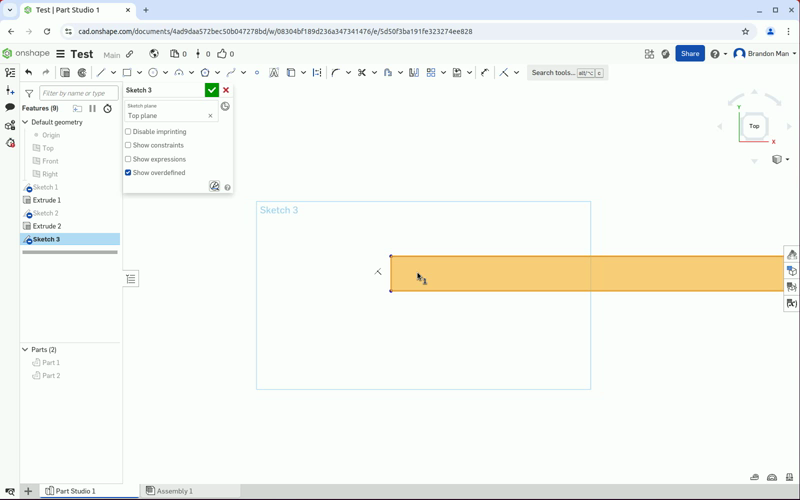
scroll(-6)
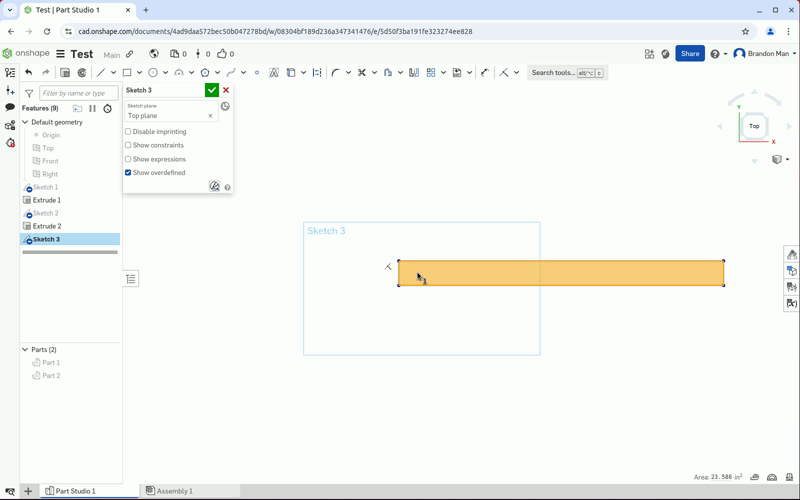
scroll(-6)
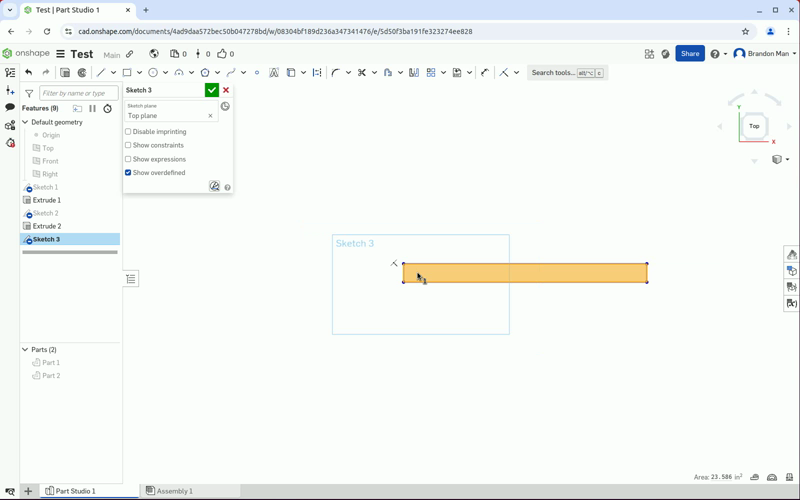
scroll(-6)
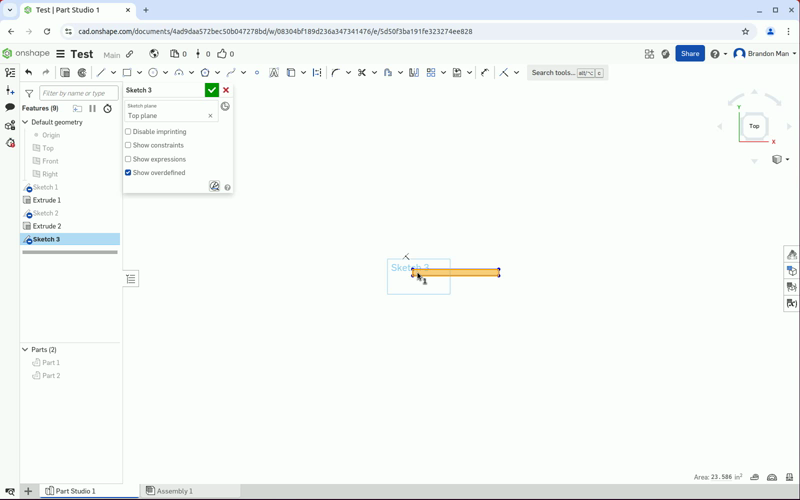
mouse_move(73, 352)
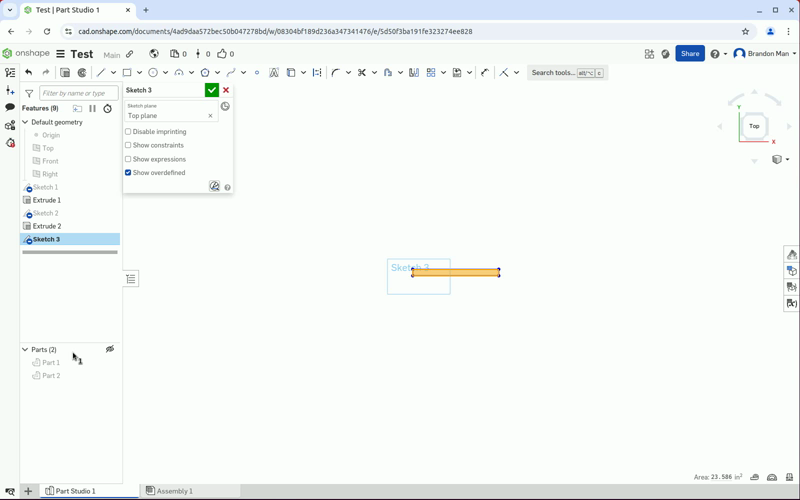
key(shift+y)
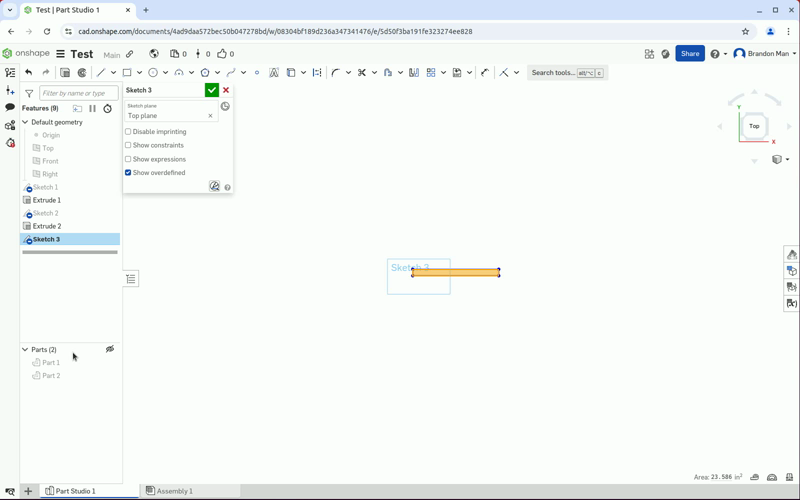
key(shift+e)
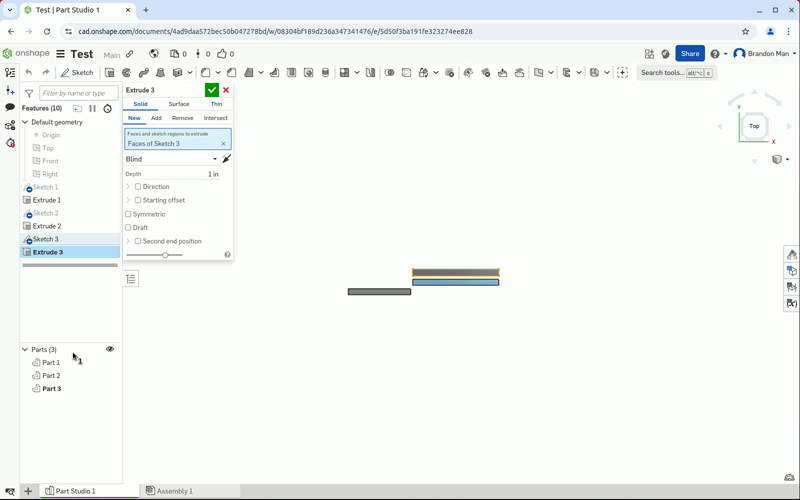
mouse_move(143, 106)
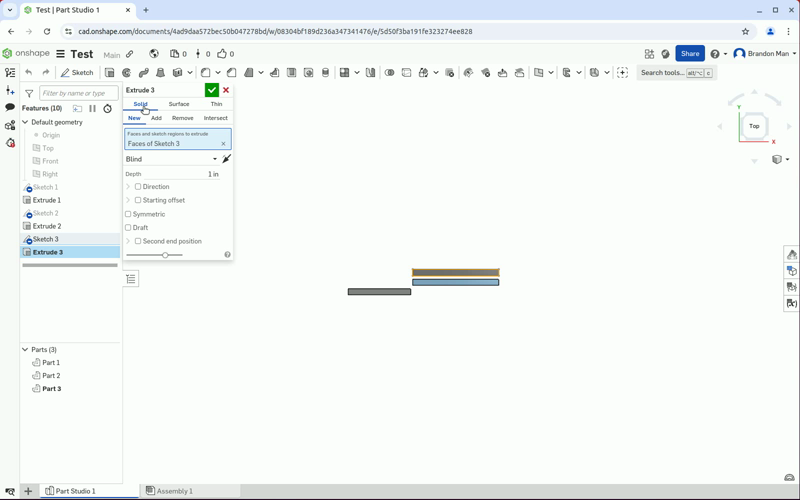
click(143, 106)
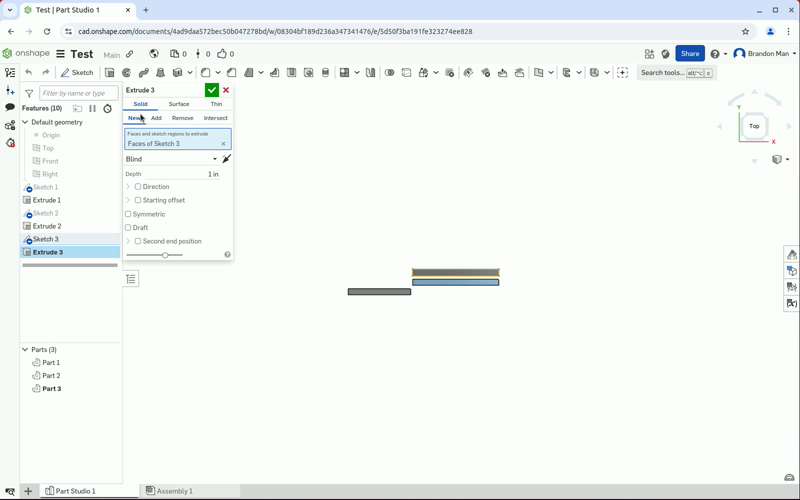
mouse_move(137, 120)
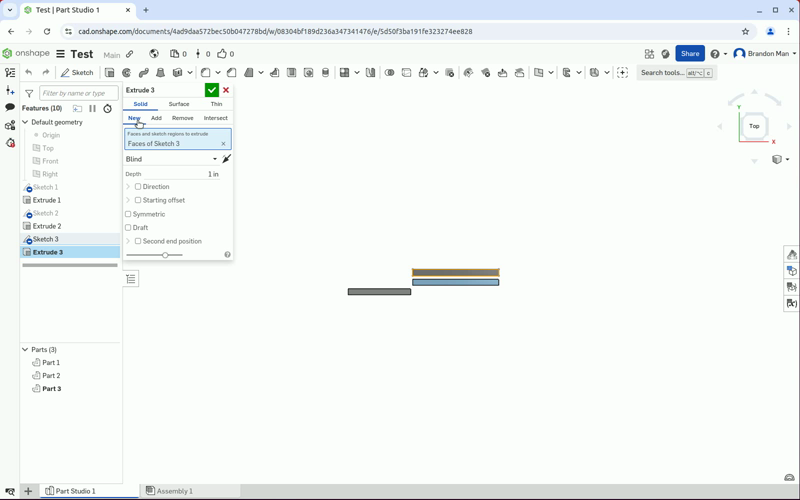
click(137, 120)
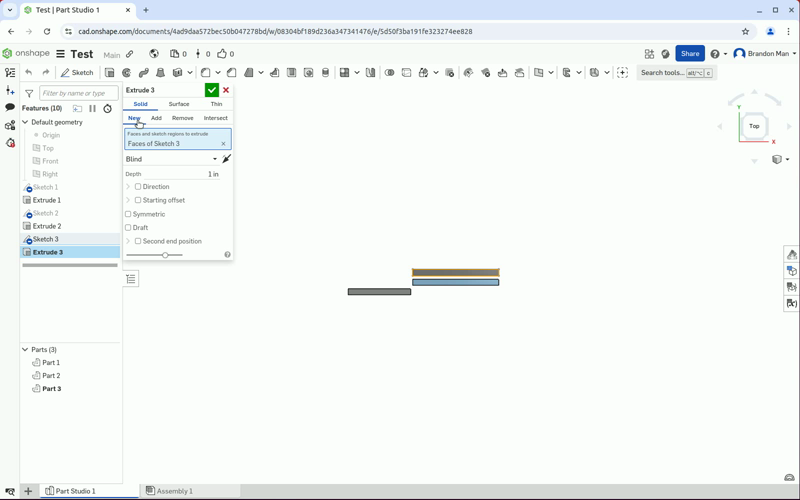
key(tab, 4)
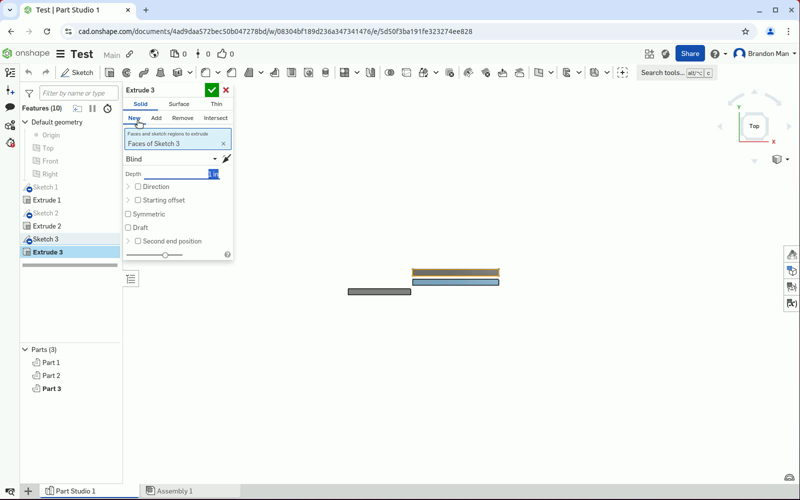
text(4.814)
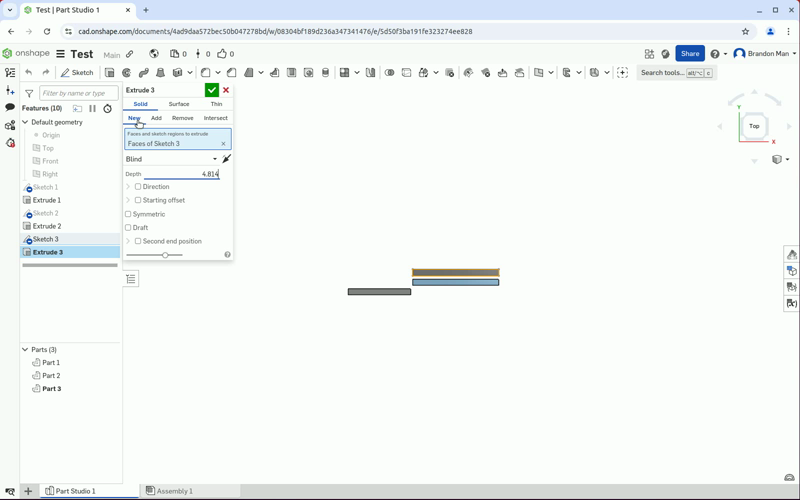
key(enter)
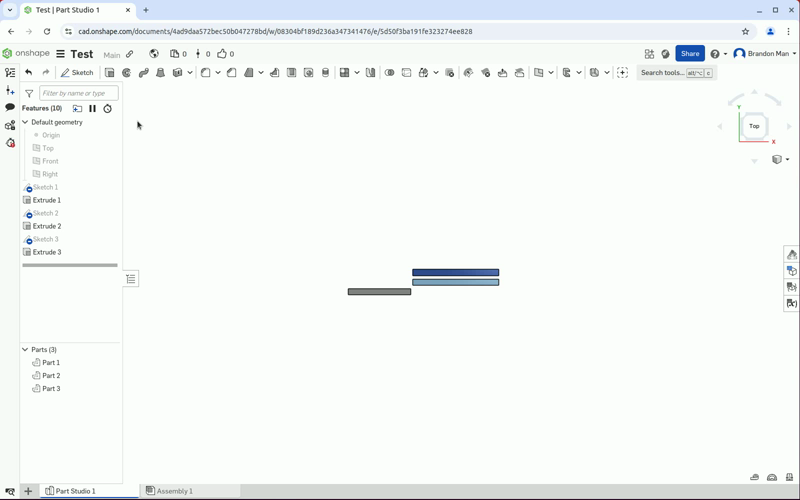
key(shift+h)
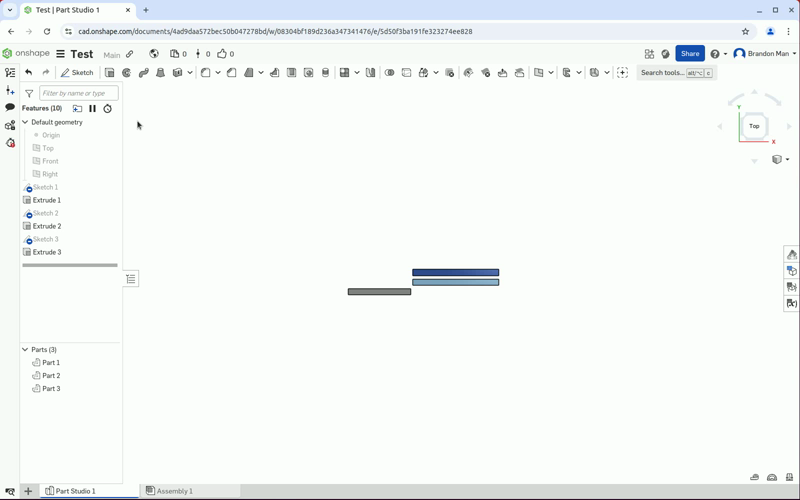
key(shift+h)
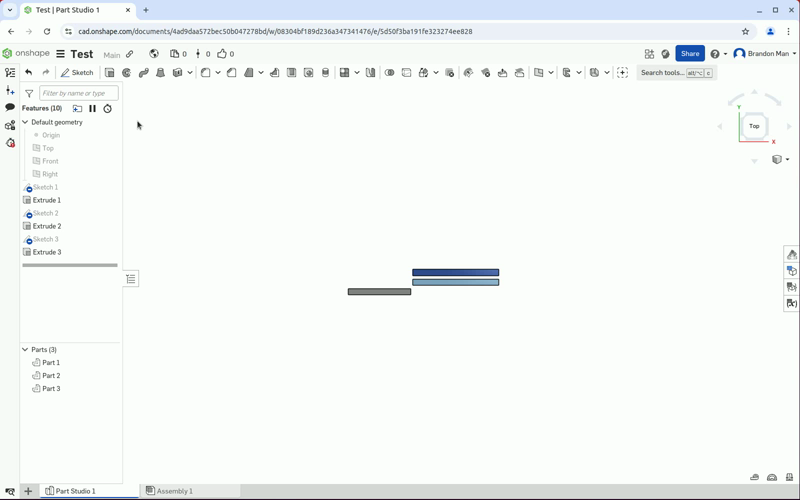
mouse_move(73, 189)
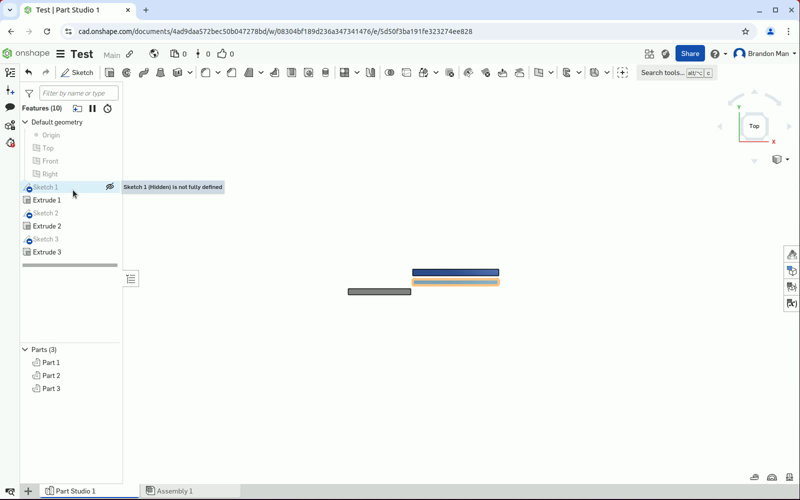
click(73, 189)
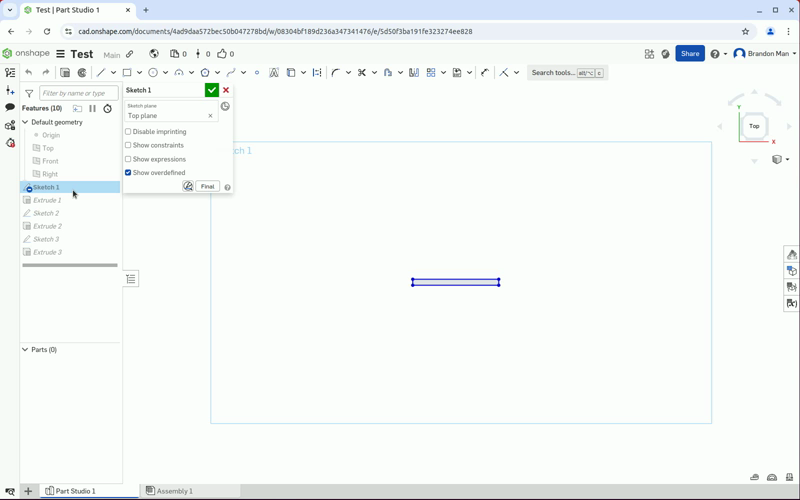
mouse_move(229, 92)
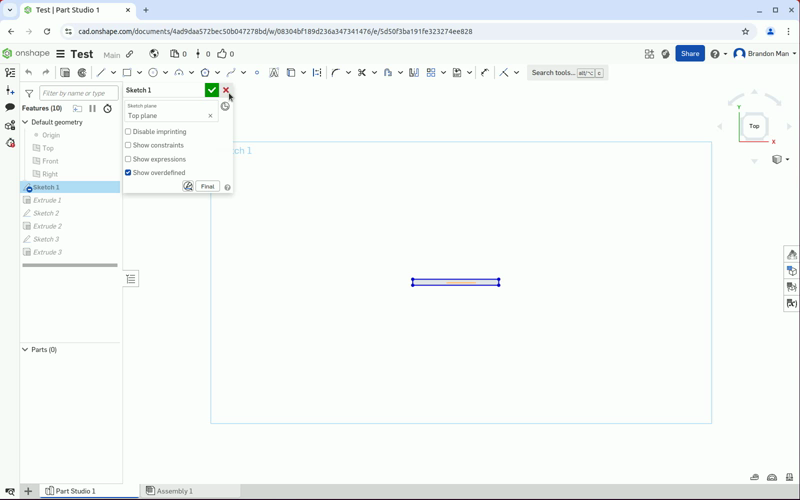
click(229, 92)
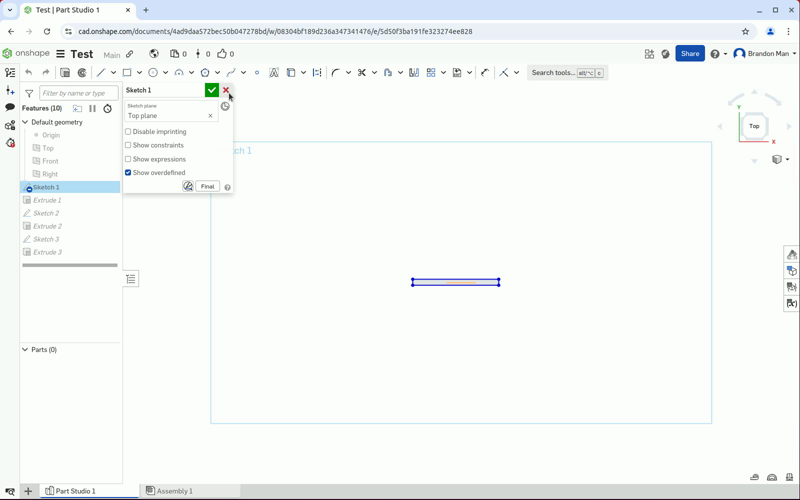
key(shift+s)
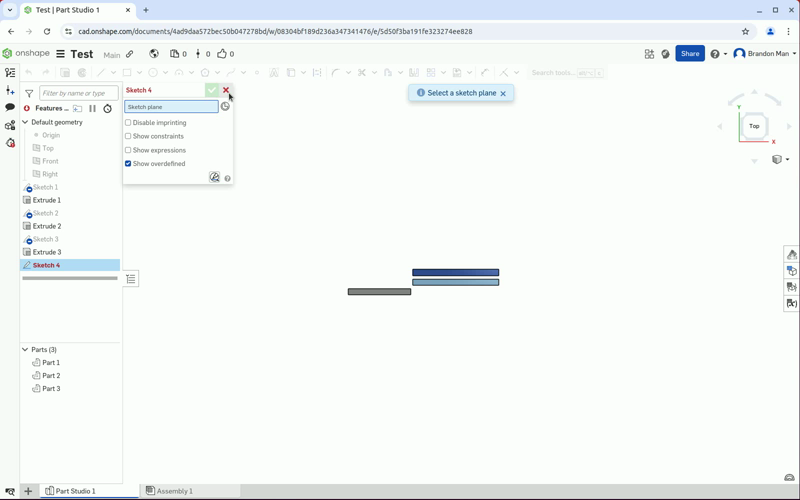
mouse_move(73, 150)
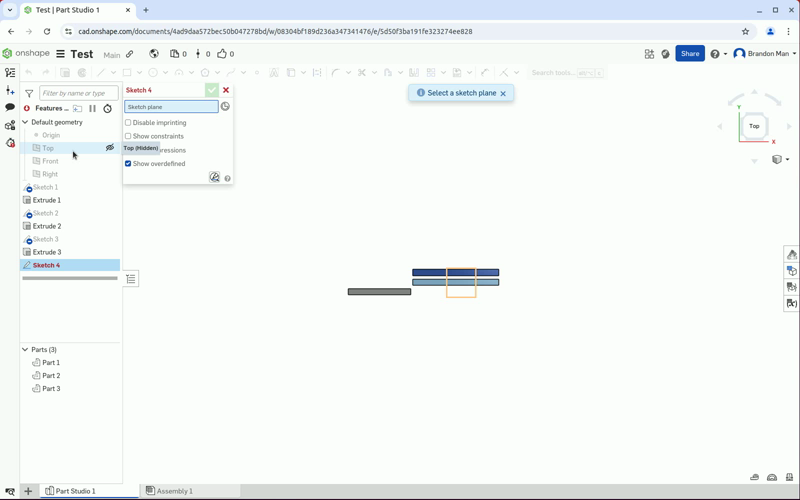
click(73, 150)
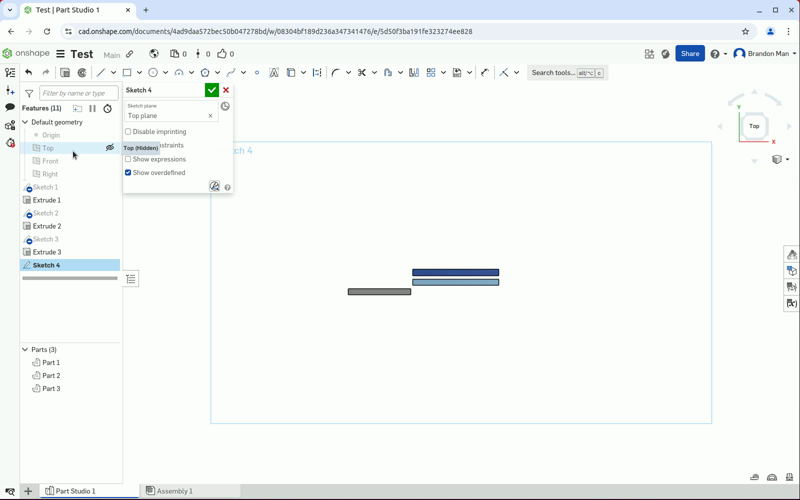
mouse_move(73, 352)
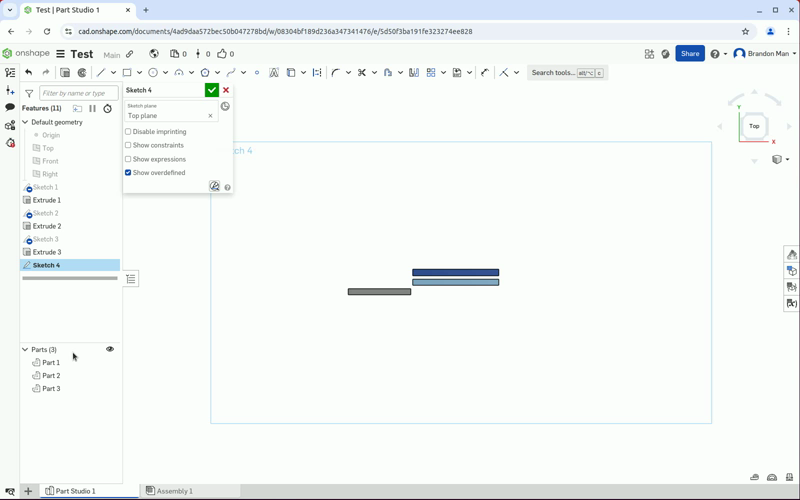
key(y)
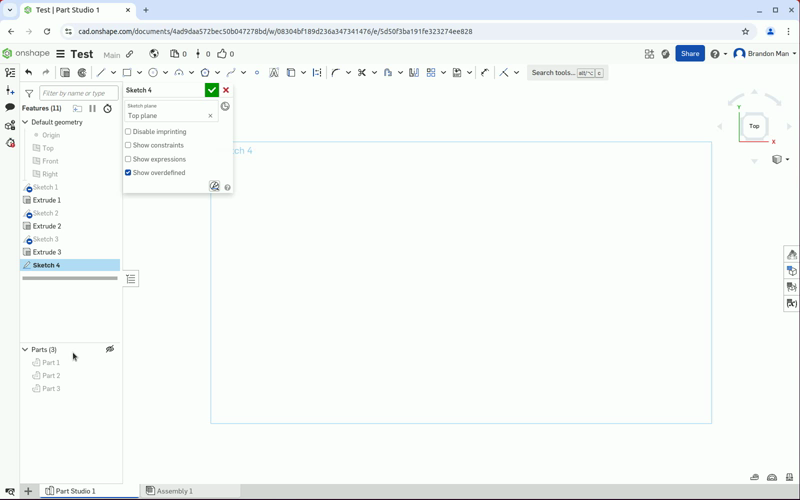
key(l)
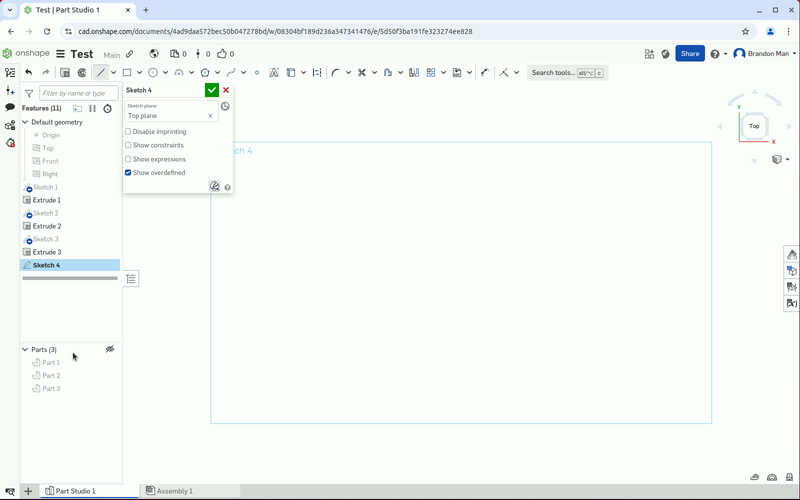
key_down(shift)
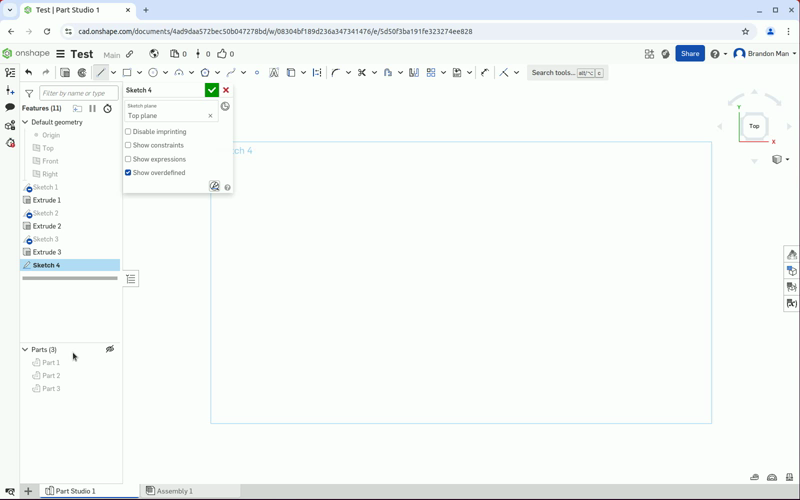
mouse_move(412, 294)
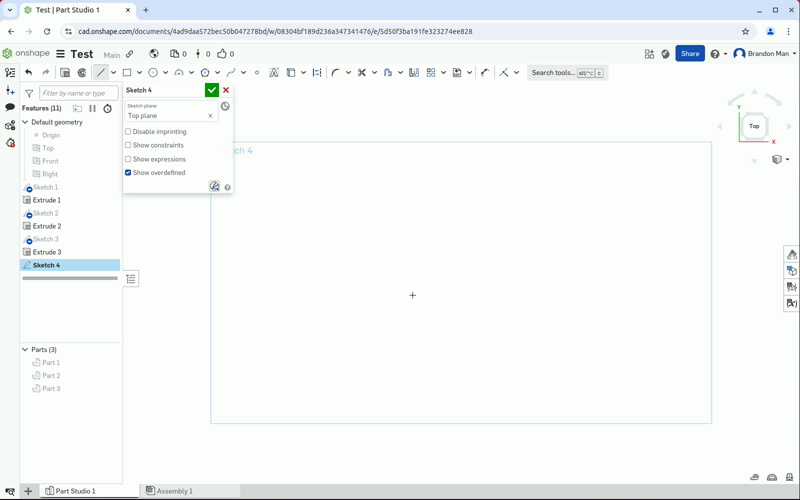
click(412, 294)
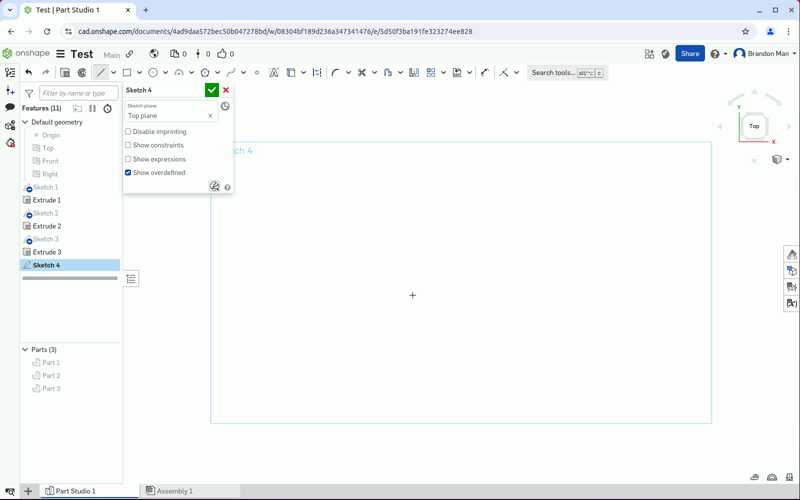
key_up(shift)
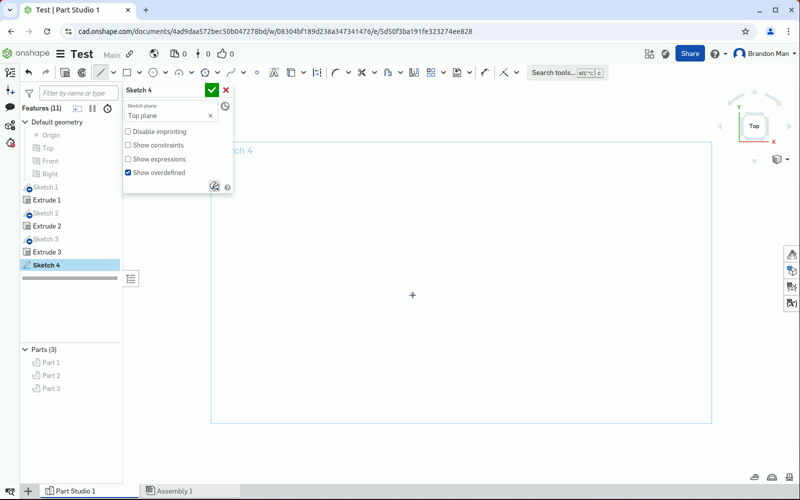
key_down(shift)
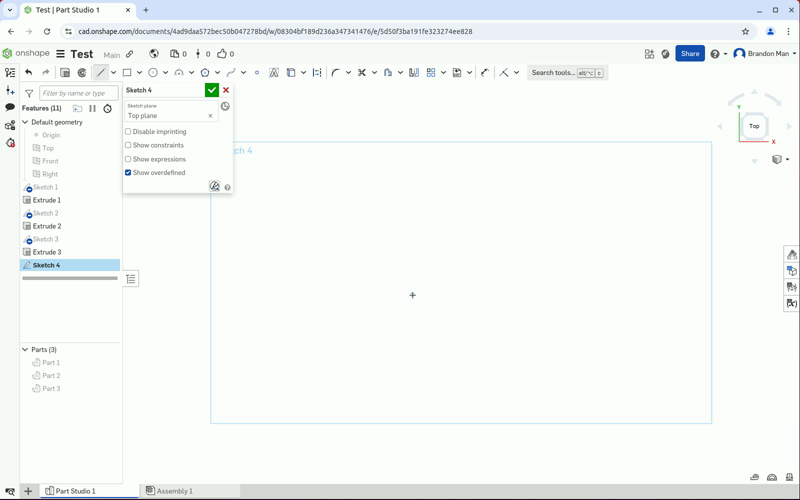
mouse_move(475, 294)
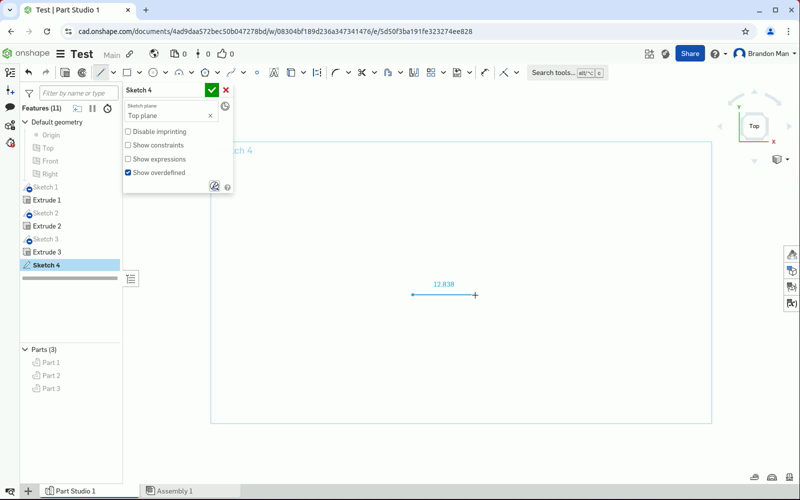
click(475, 294)
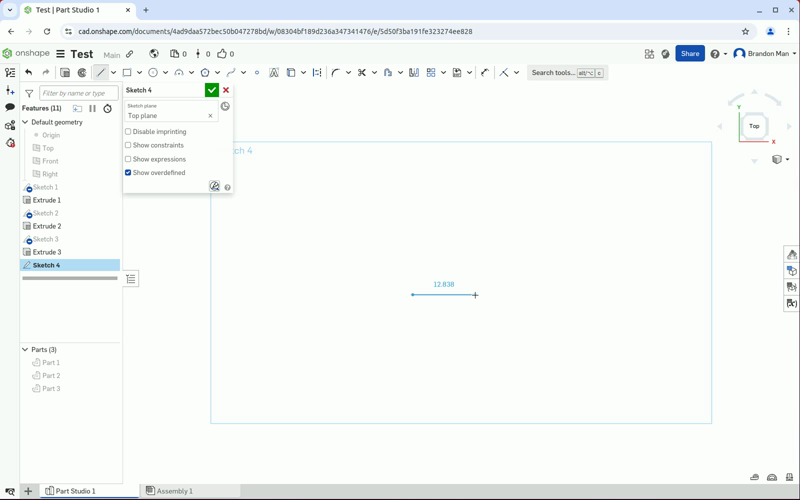
key_up(shift)
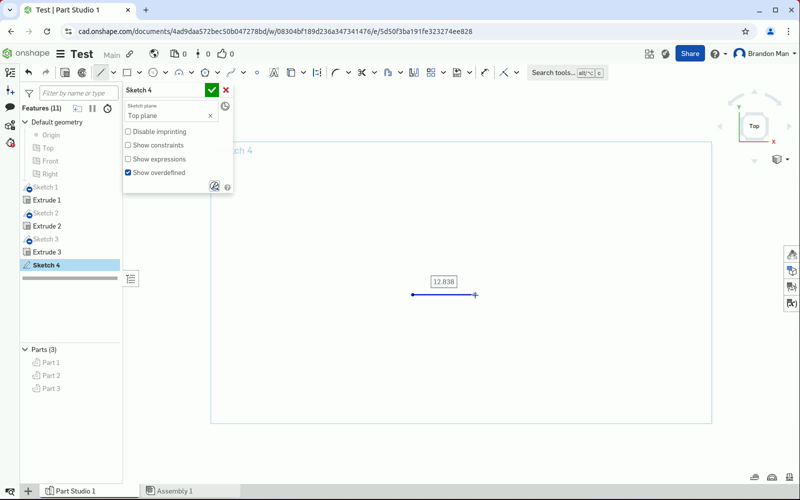
key_down(shift)
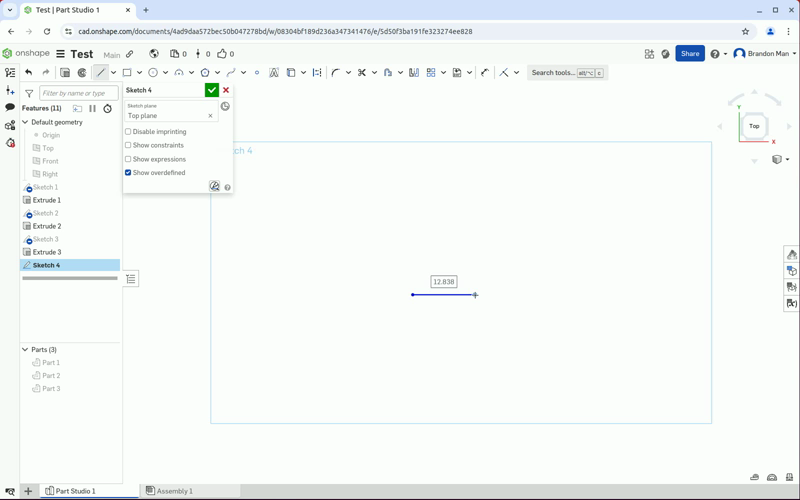
mouse_move(505, 294)
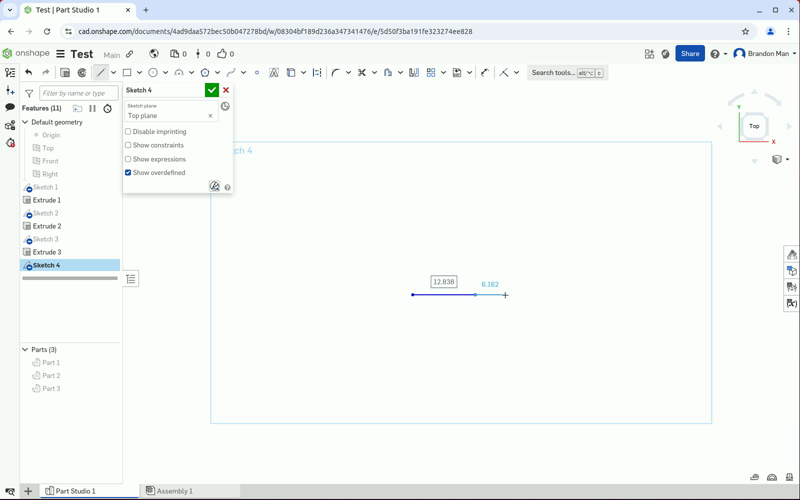
mouse_move(498, 294)
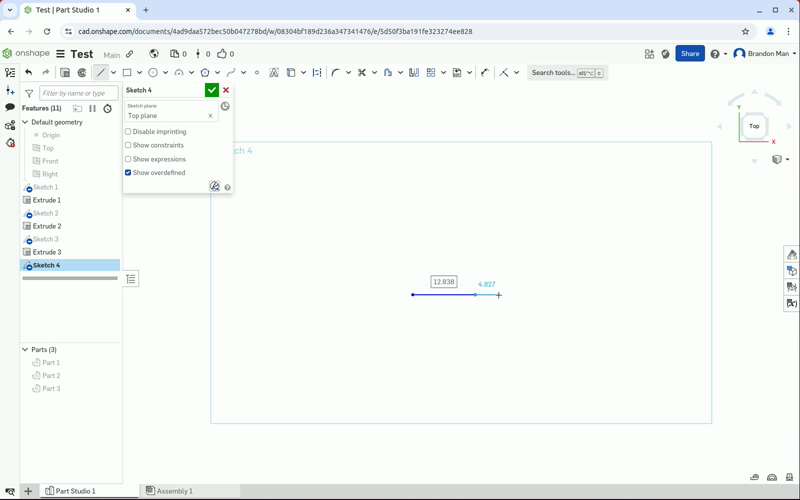
click(498, 294)
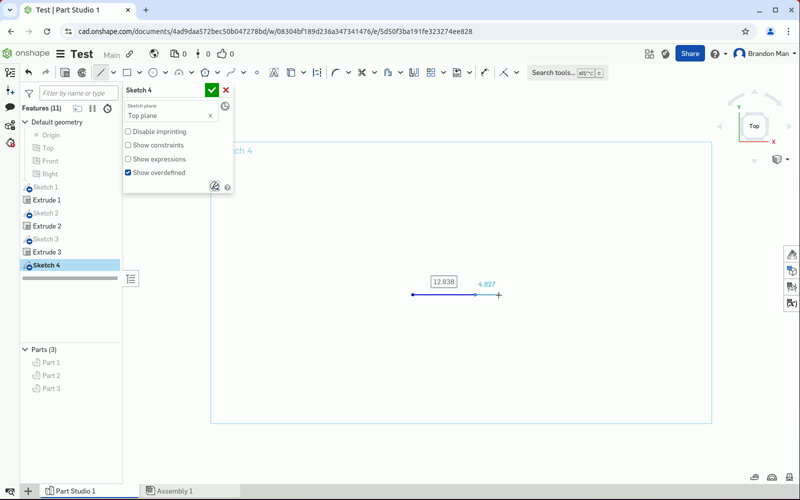
key_up(shift)
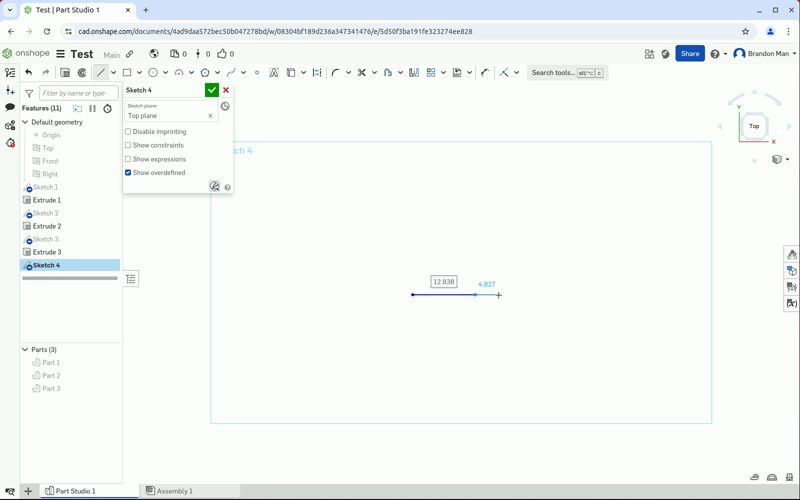
key_down(shift)
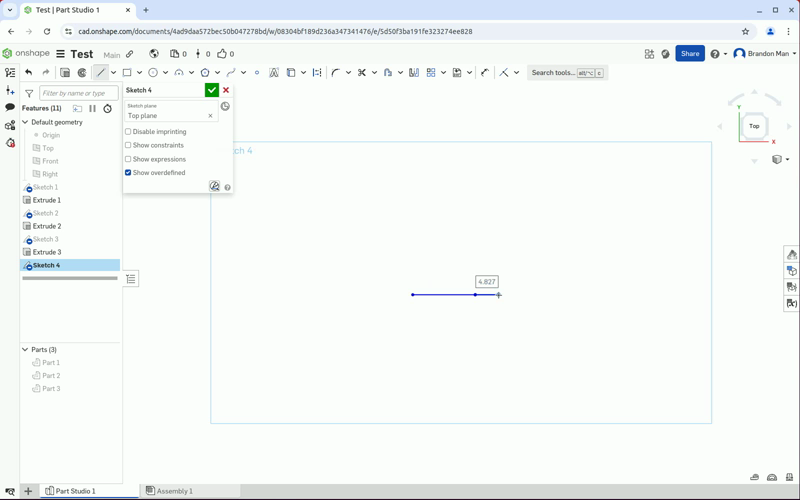
mouse_move(528, 294)
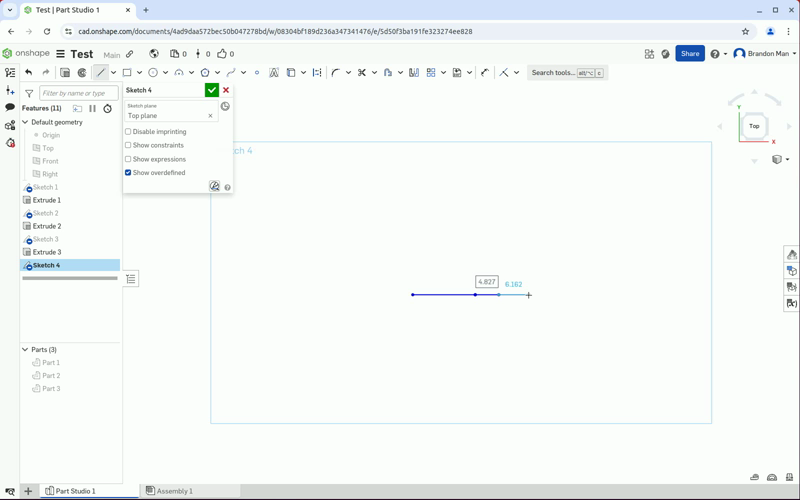
mouse_move(498, 288)
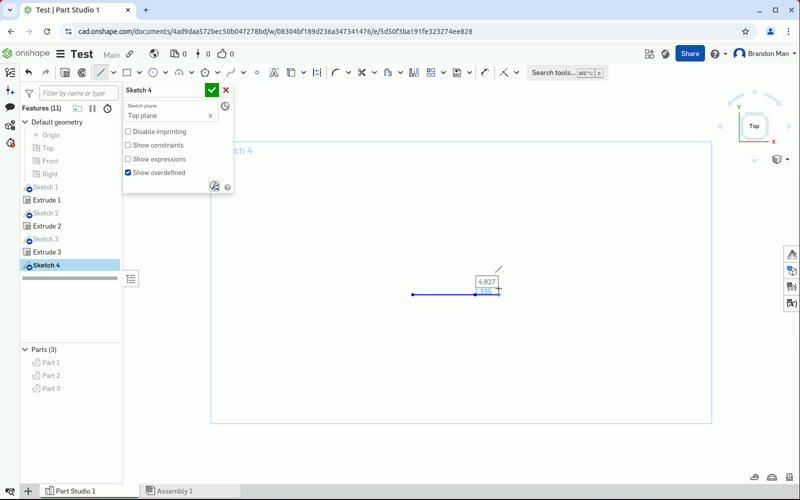
scroll(6)
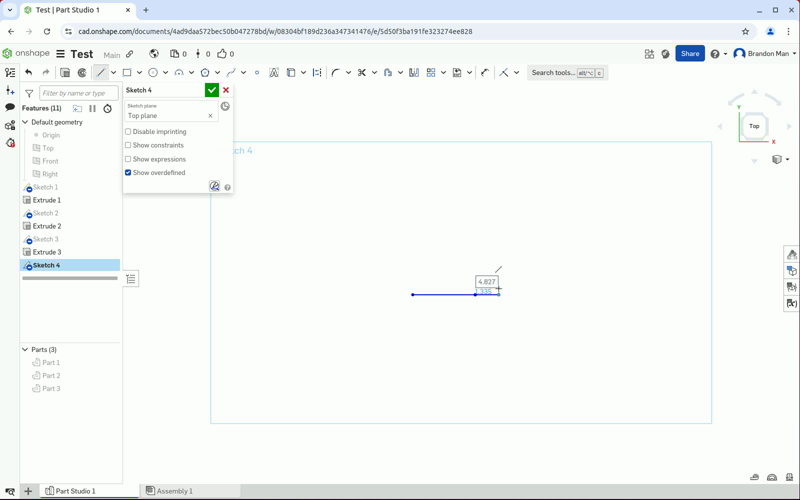
scroll(6)
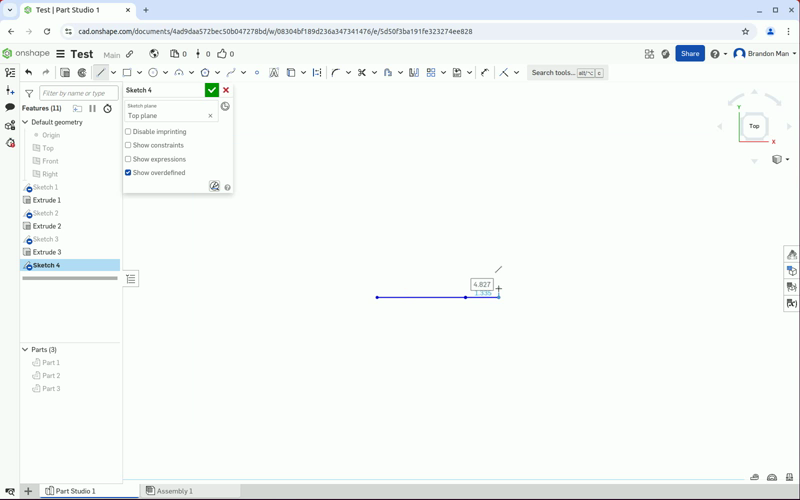
scroll(6)
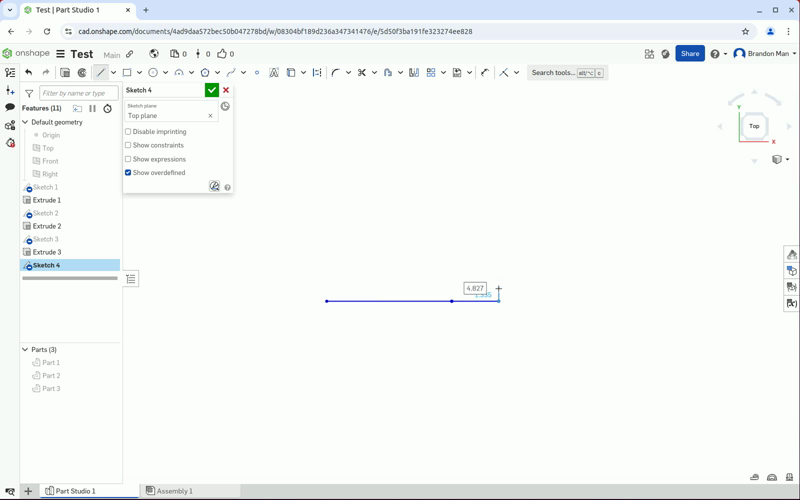
scroll(6)
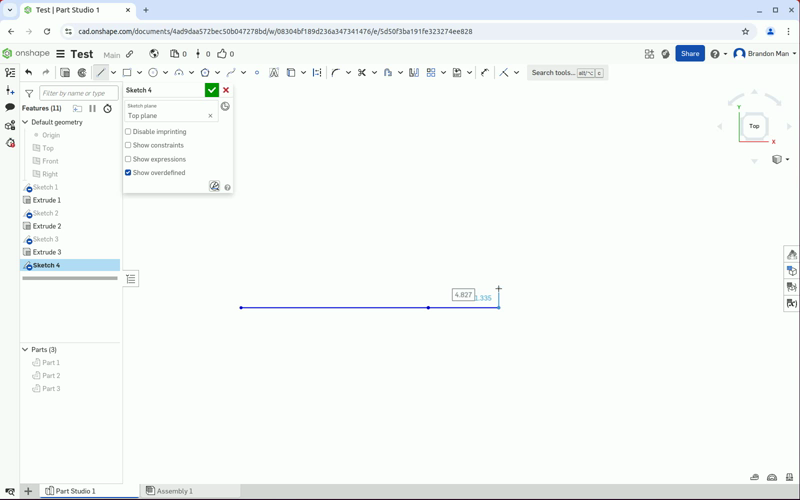
scroll(6)
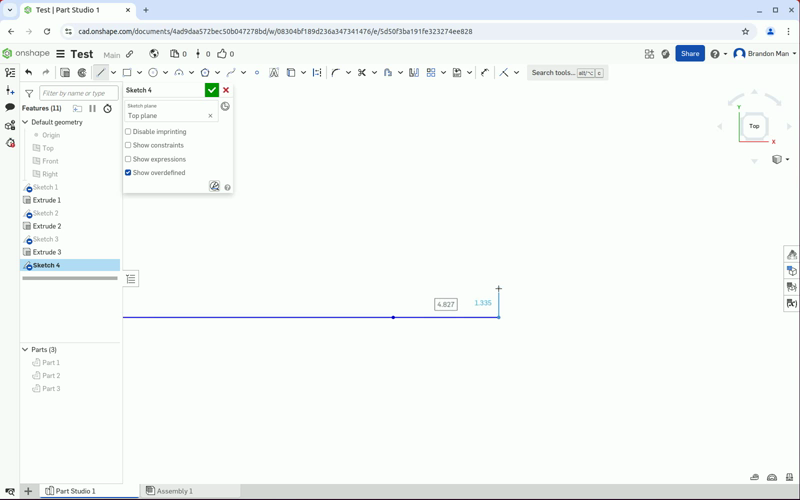
scroll(6)
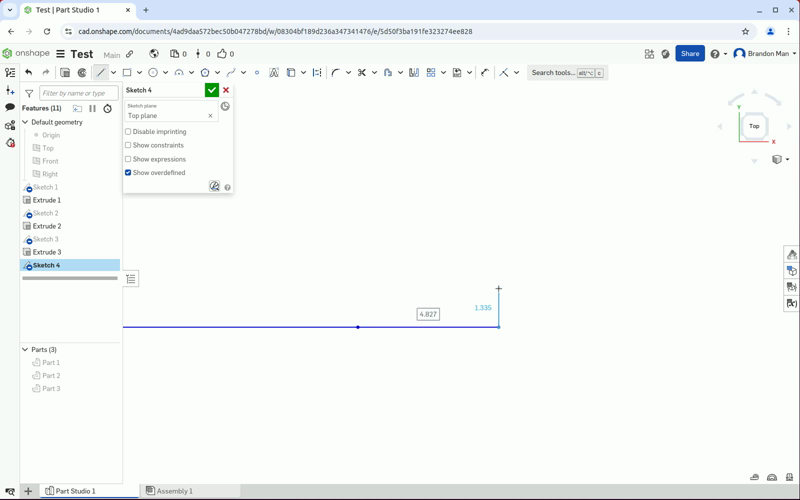
scroll(6)
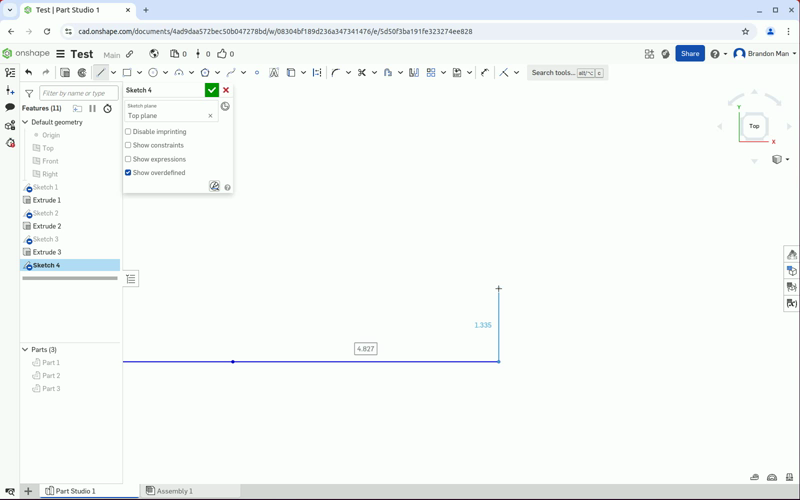
click(498, 288)
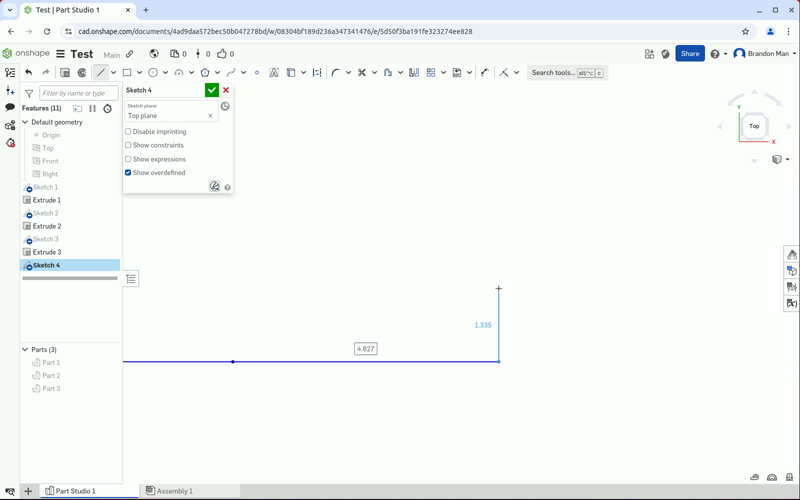
scroll(-6)
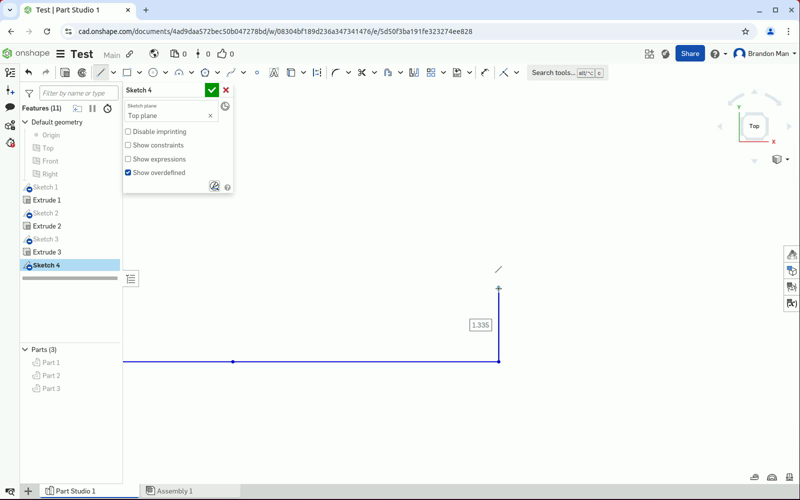
scroll(-6)
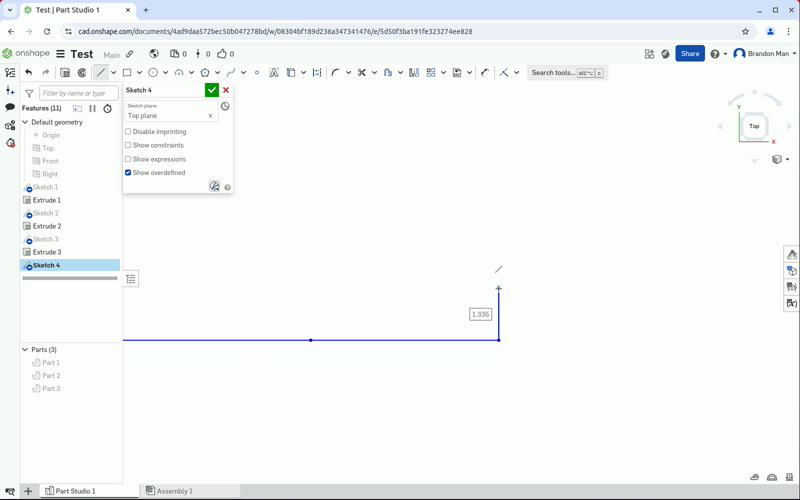
scroll(-6)
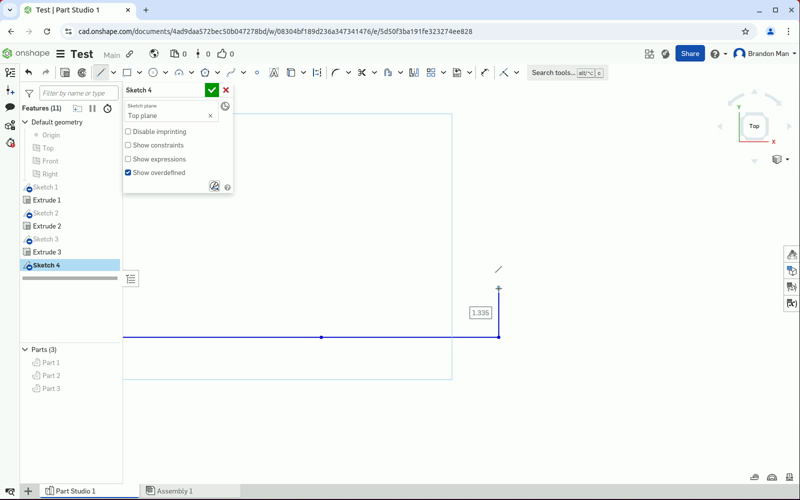
scroll(-6)
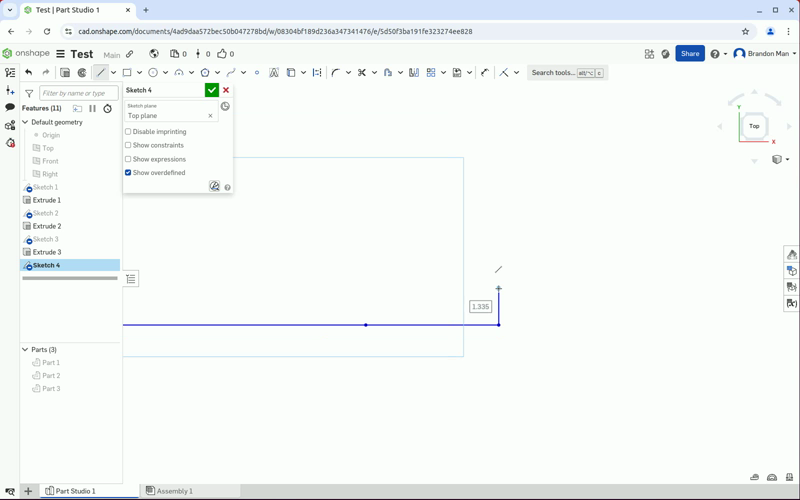
scroll(-6)
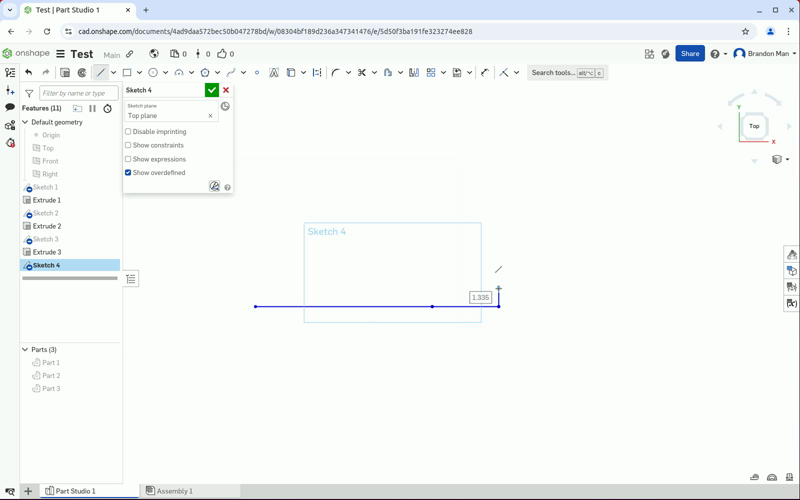
scroll(-6)
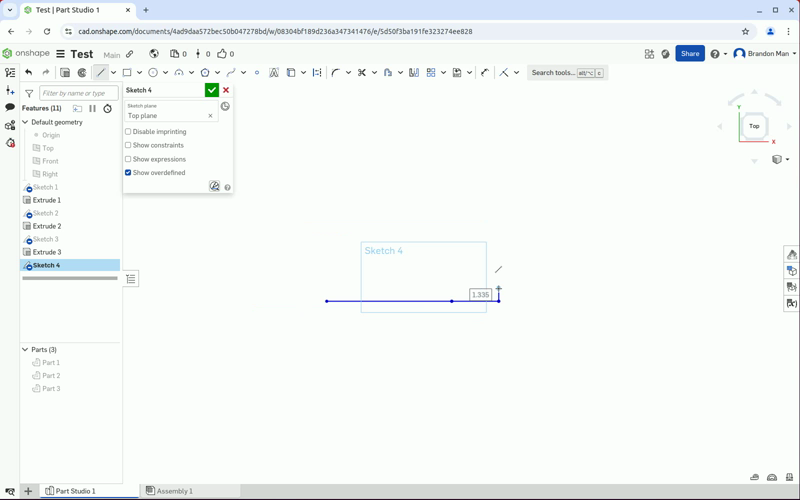
scroll(-6)
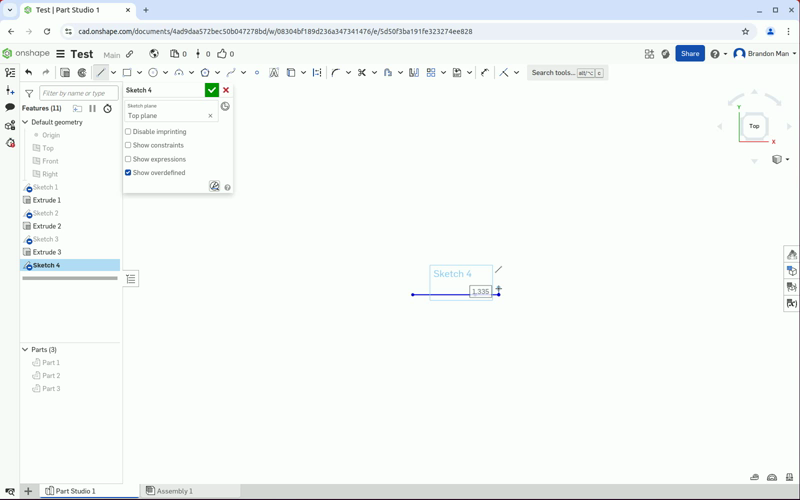
key_up(shift)
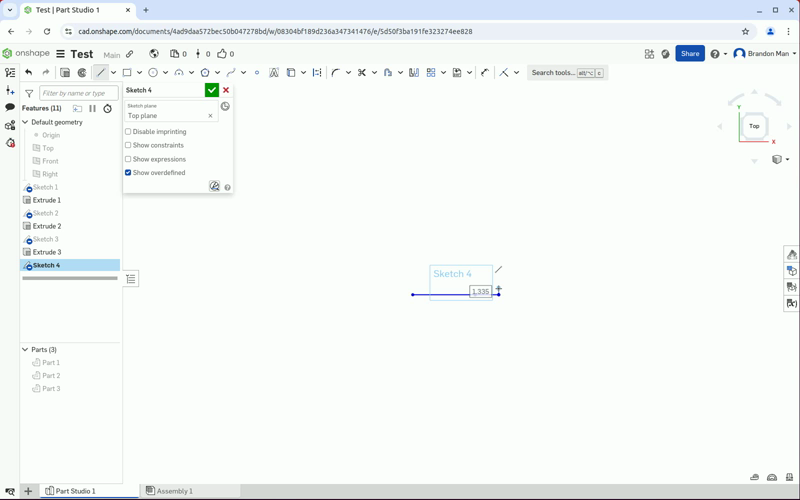
key_down(shift)
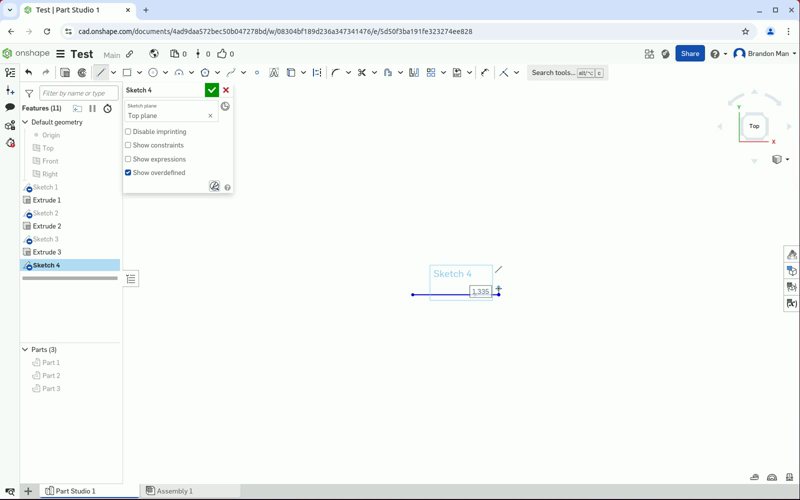
mouse_move(412, 288)
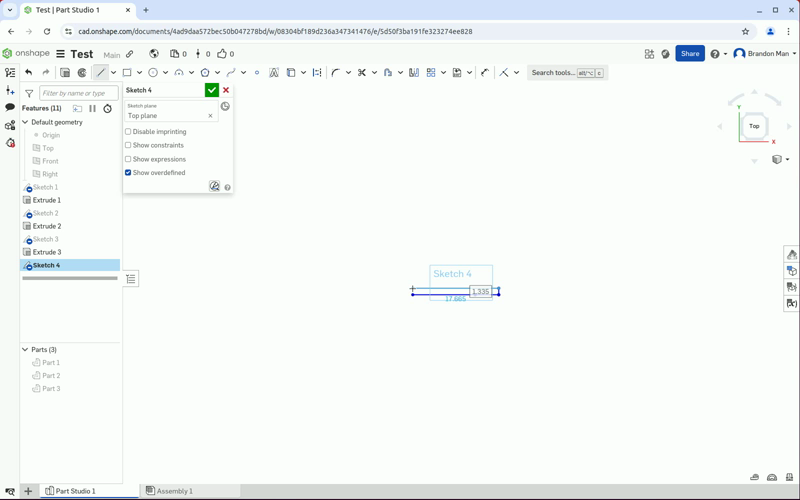
click(412, 288)
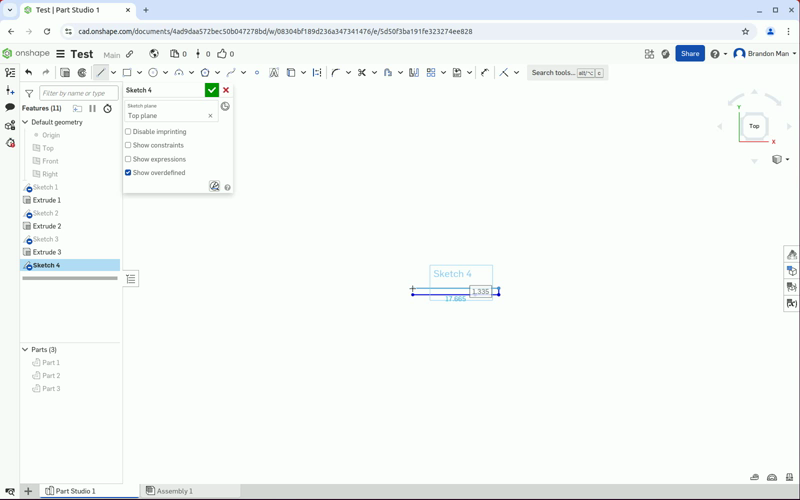
key_up(shift)
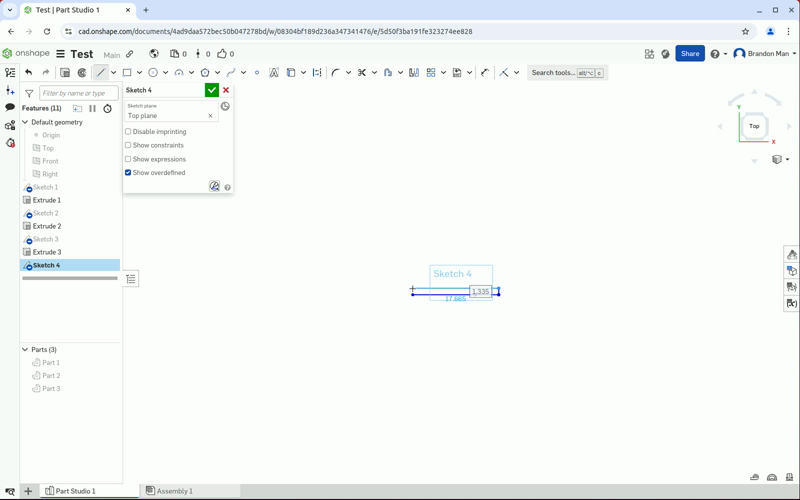
mouse_move(442, 288)
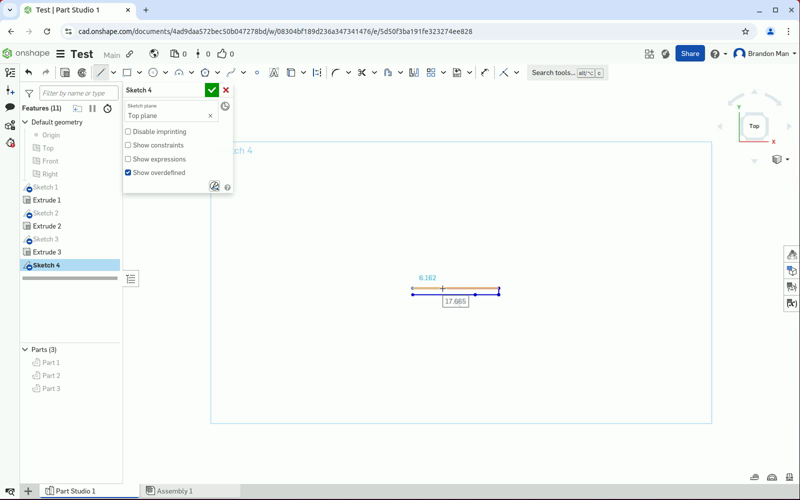
key_down(shift)
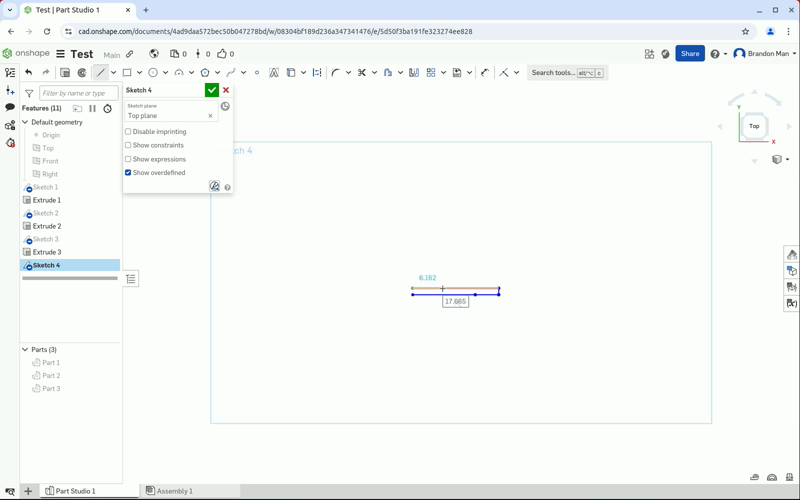
mouse_move(412, 294)
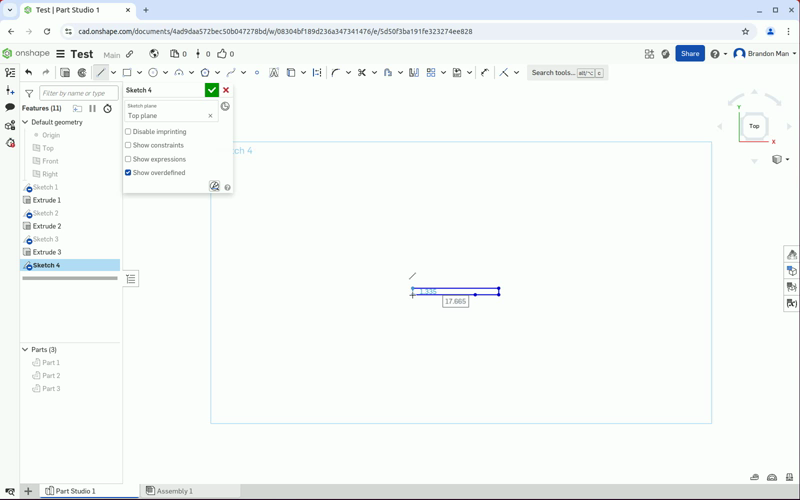
scroll(6)
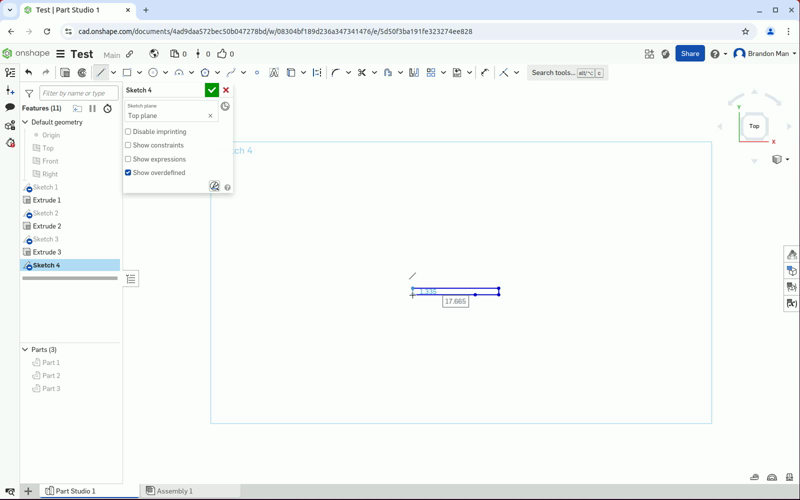
scroll(6)
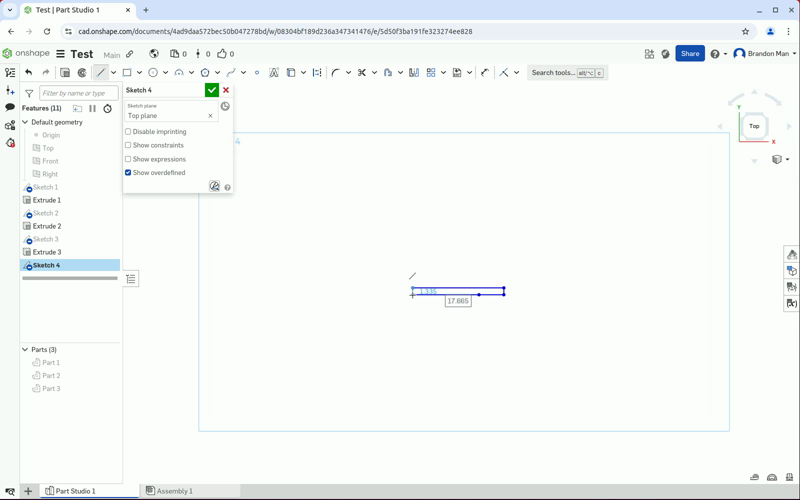
scroll(6)
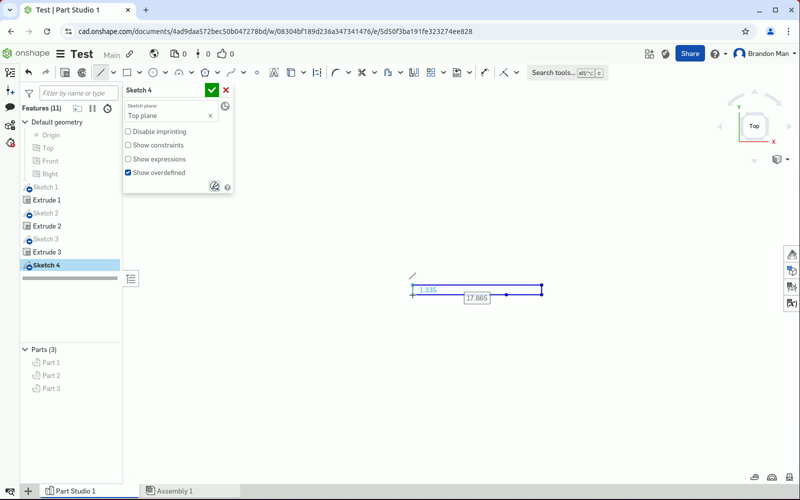
scroll(6)
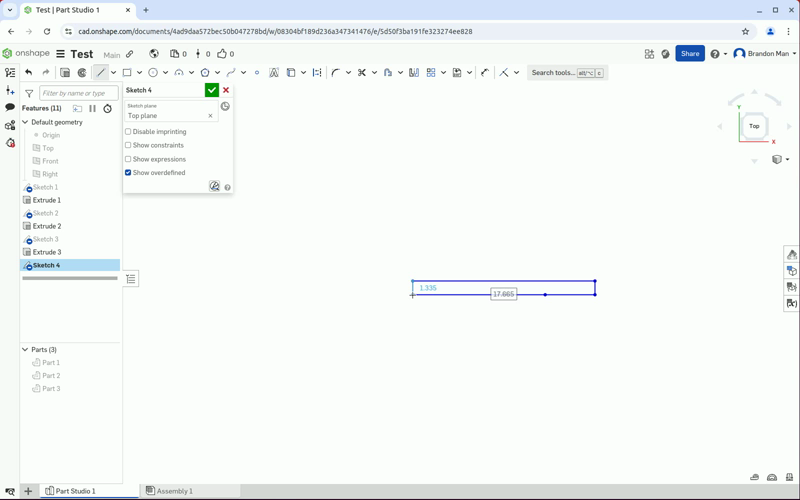
scroll(6)
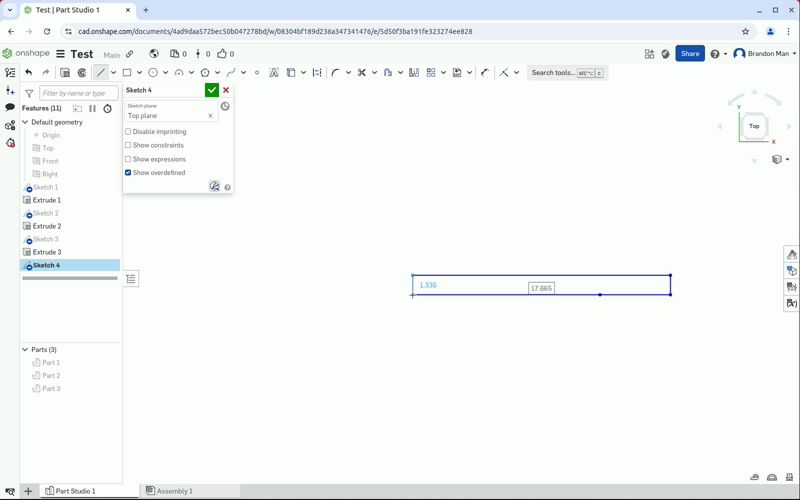
scroll(6)
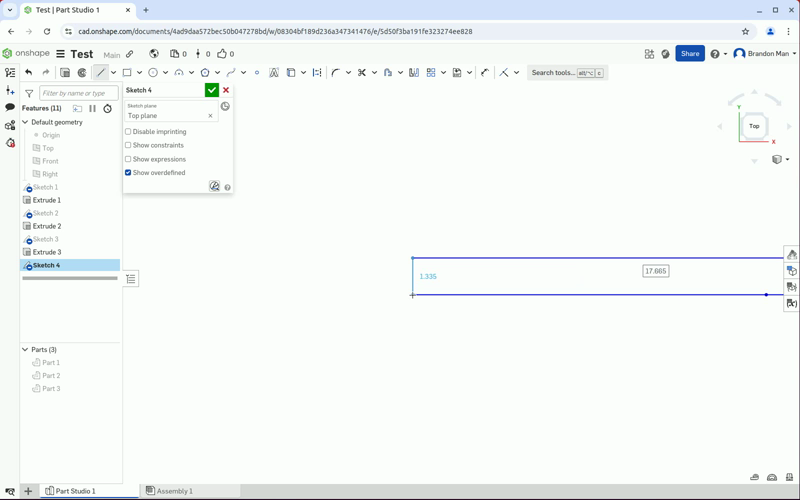
scroll(6)
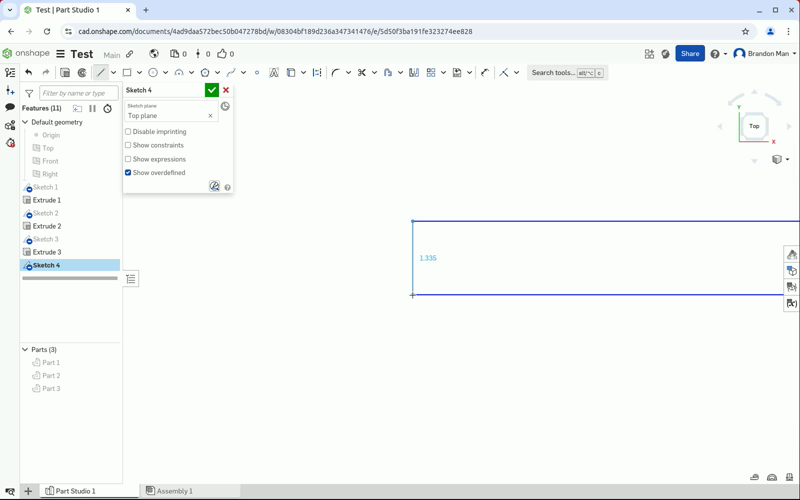
key_up(shift)
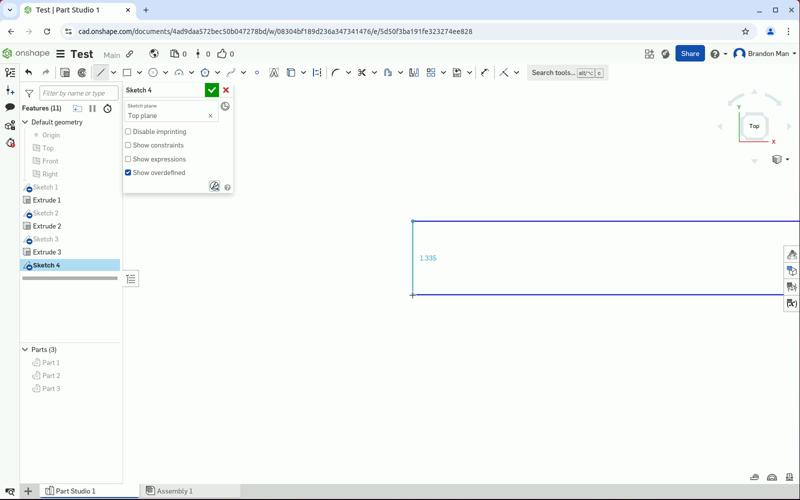
click(412, 294)
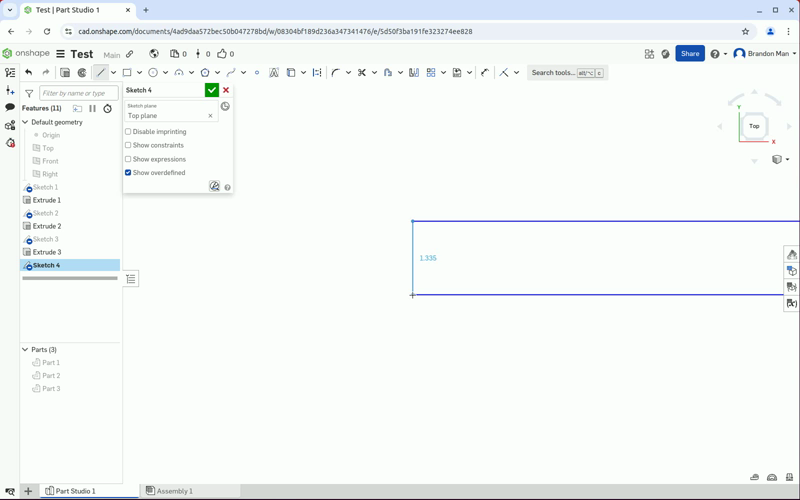
scroll(-6)
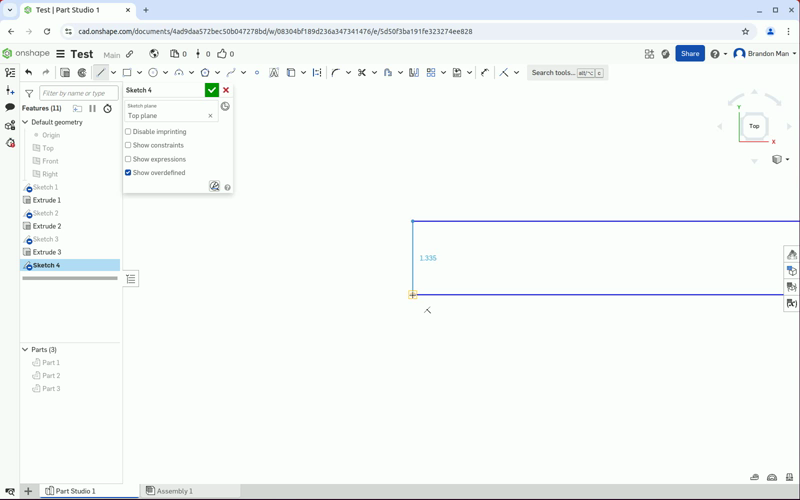
scroll(-6)
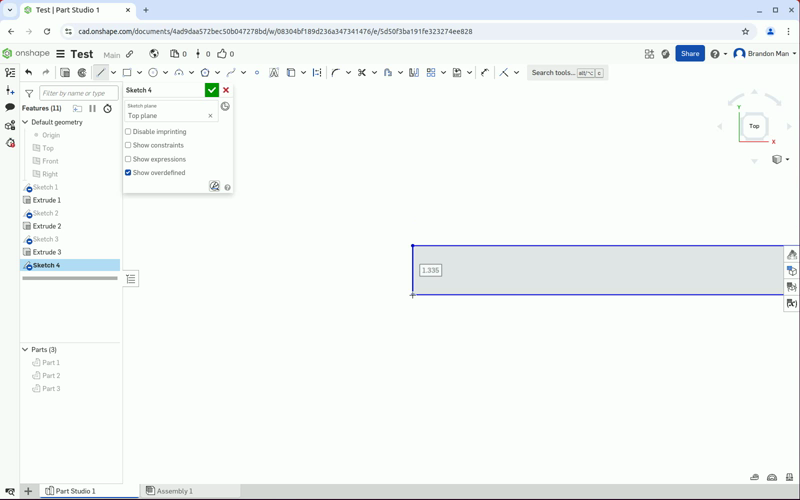
scroll(-6)
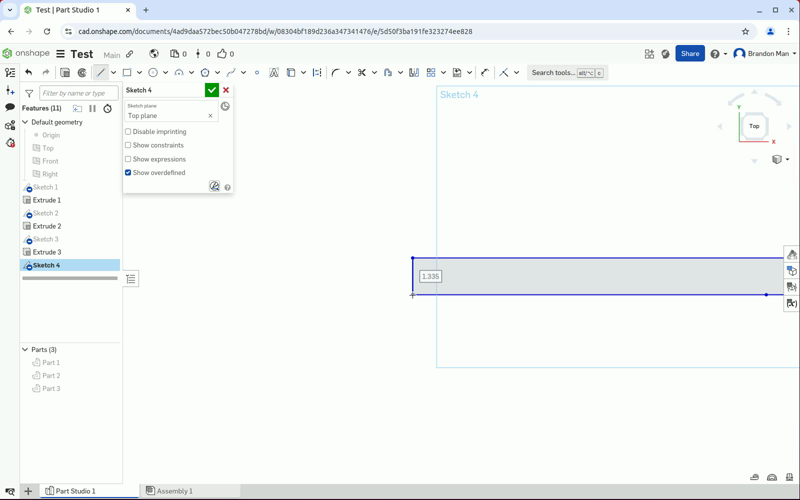
scroll(-6)
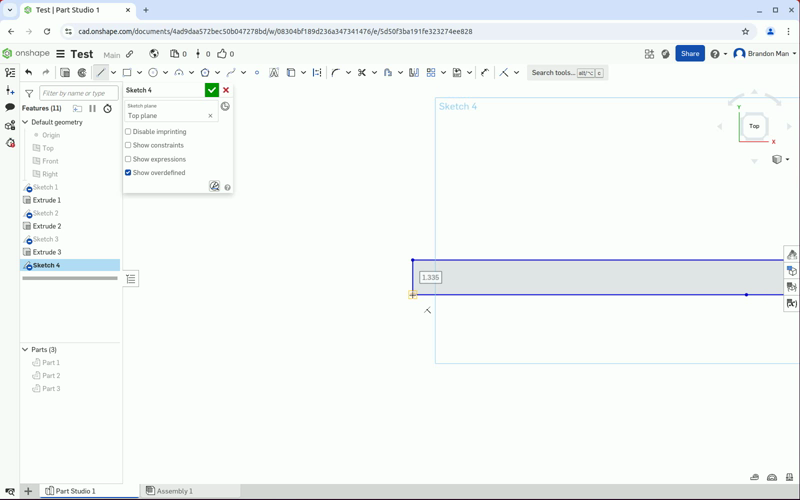
scroll(-6)
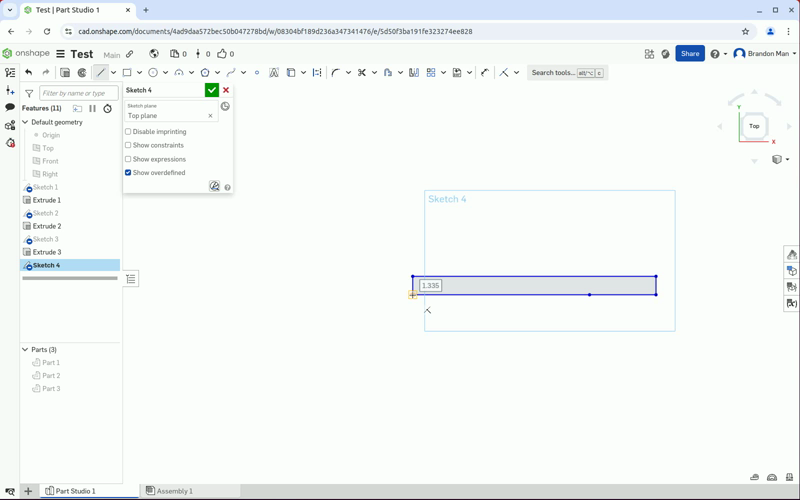
scroll(-6)
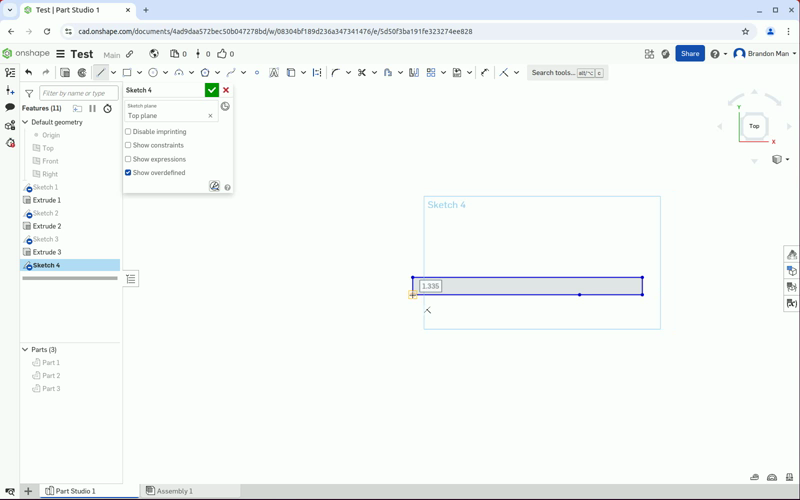
scroll(-6)
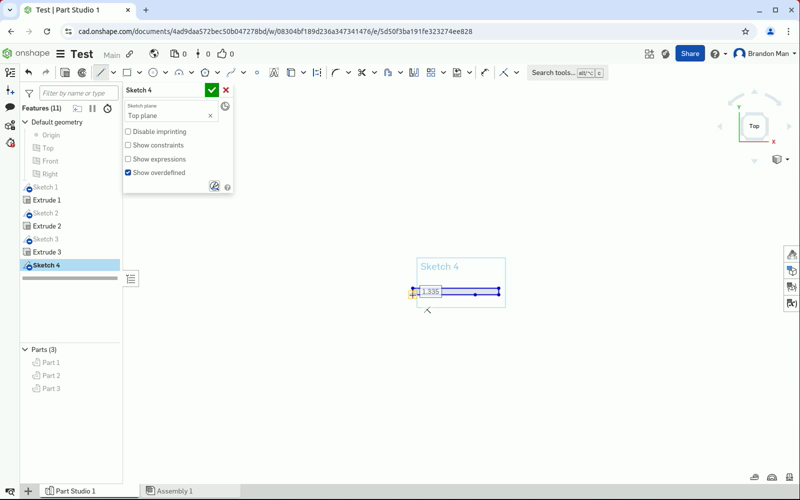
key(esc)
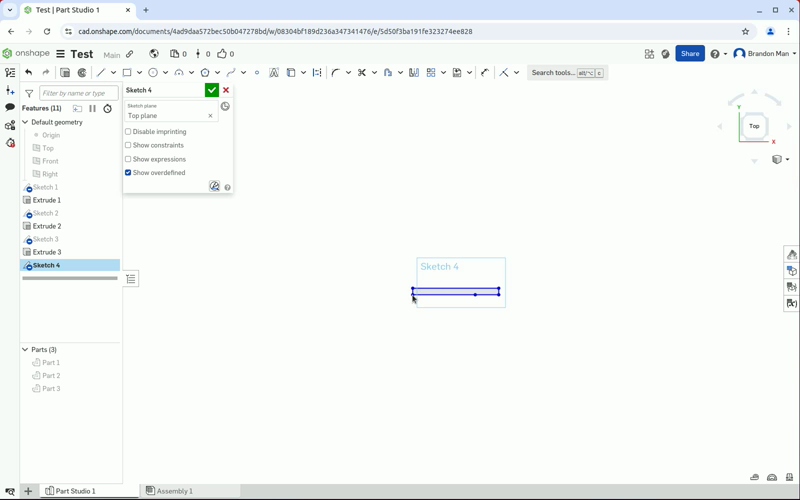
mouse_move(416, 290)
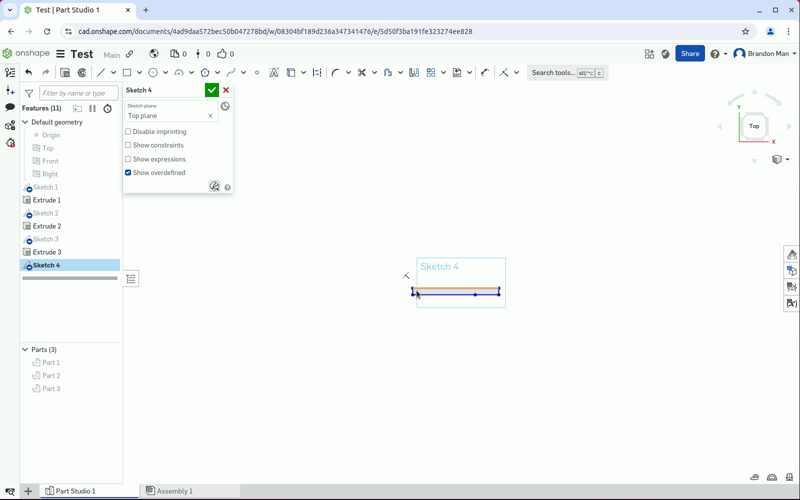
scroll(6)
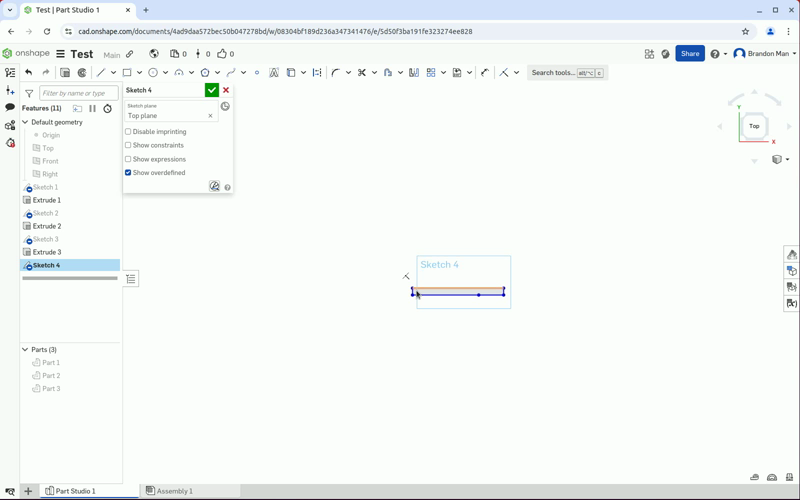
scroll(6)
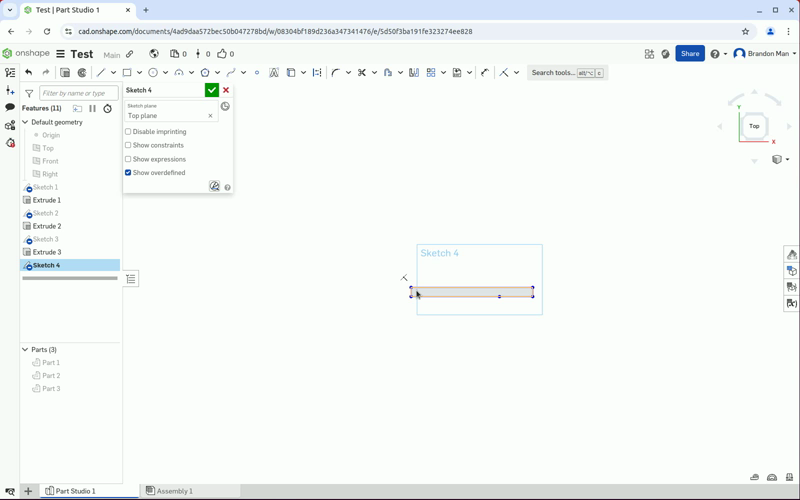
scroll(6)
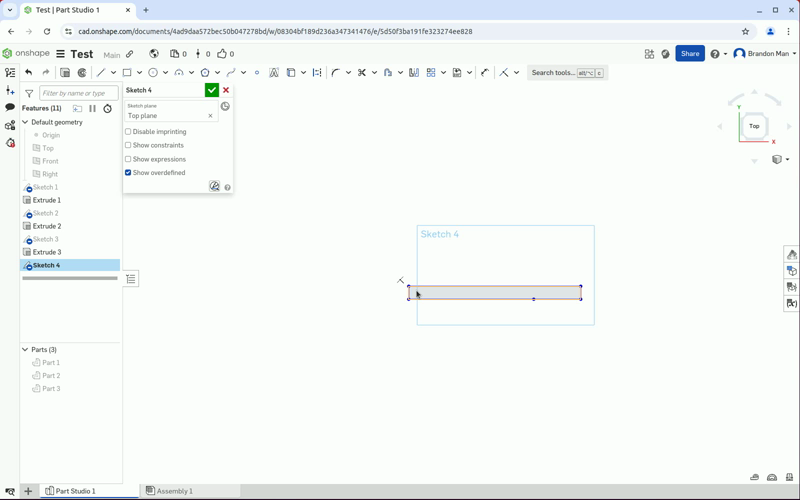
scroll(6)
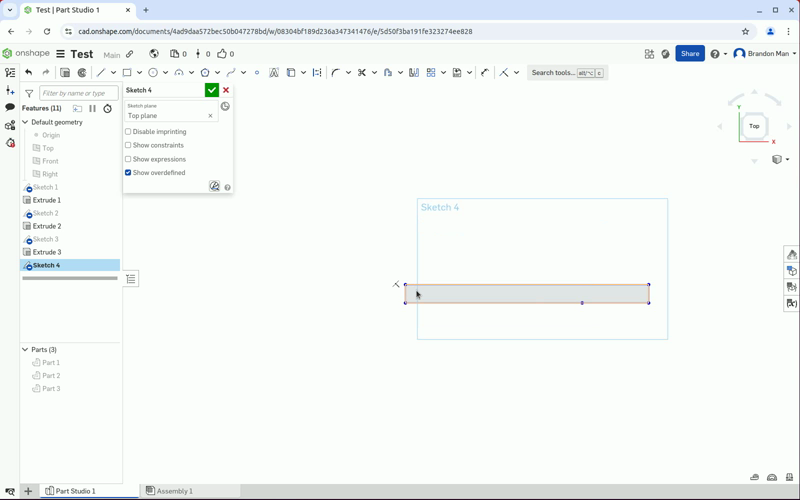
scroll(6)
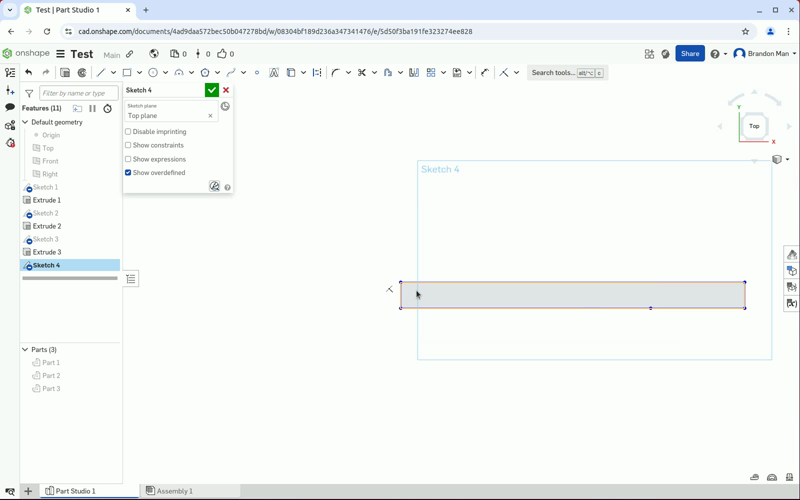
scroll(6)
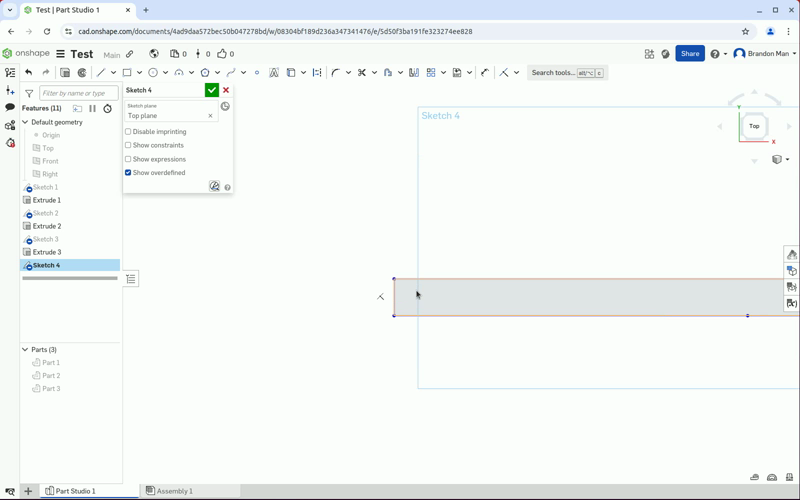
scroll(6)
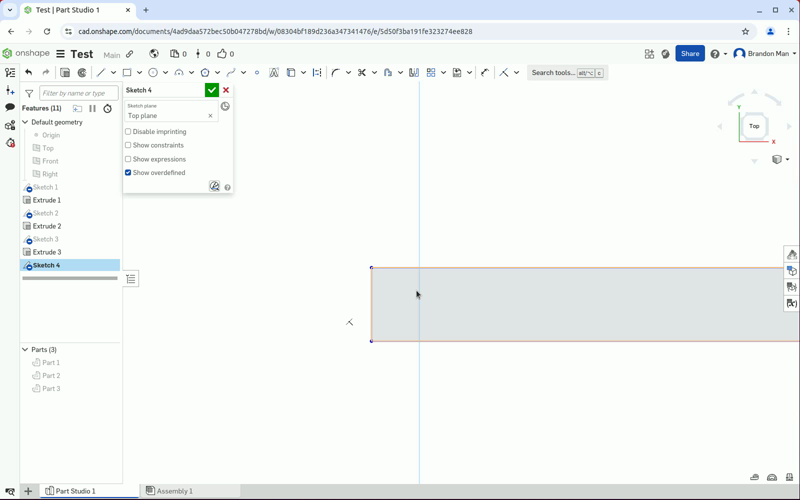
click(416, 290)
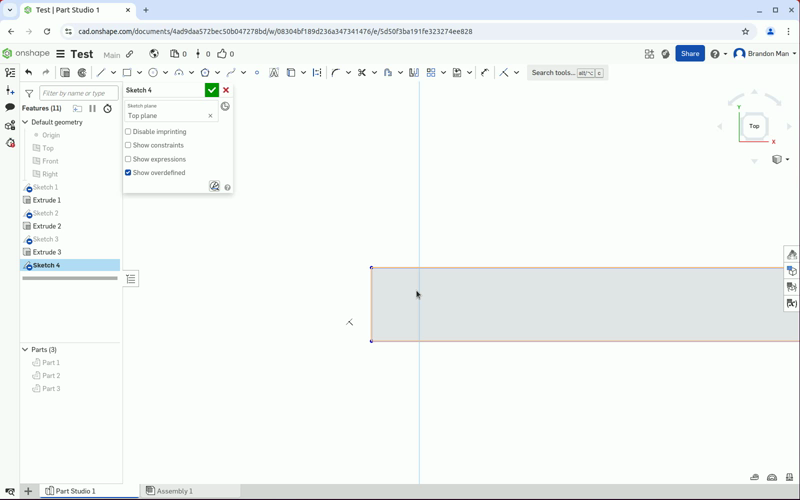
scroll(-6)
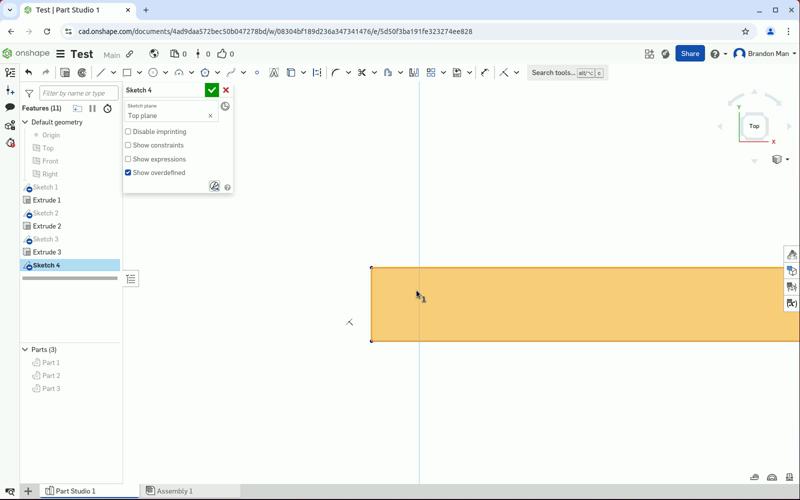
scroll(-6)
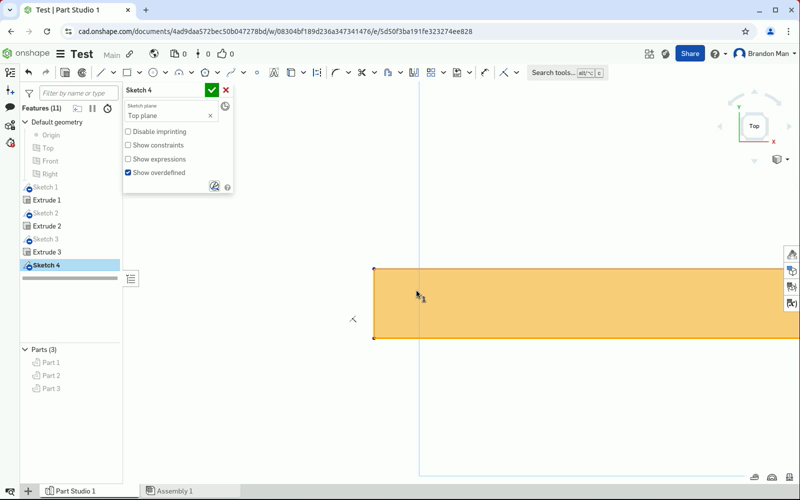
scroll(-6)
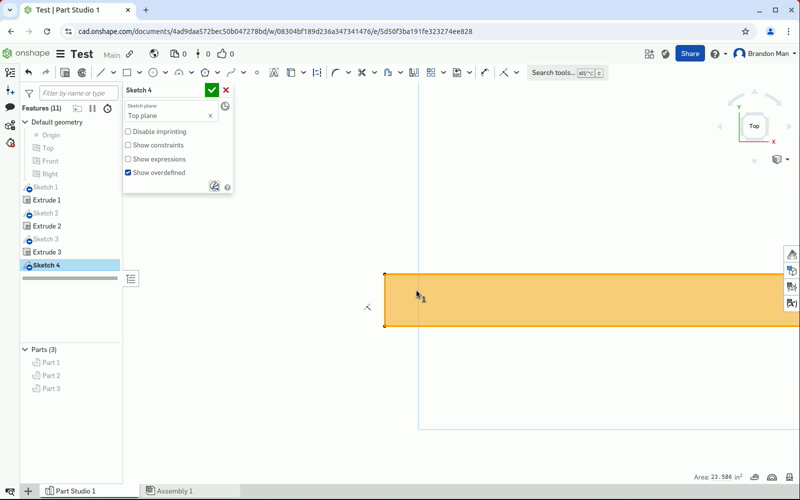
scroll(-6)
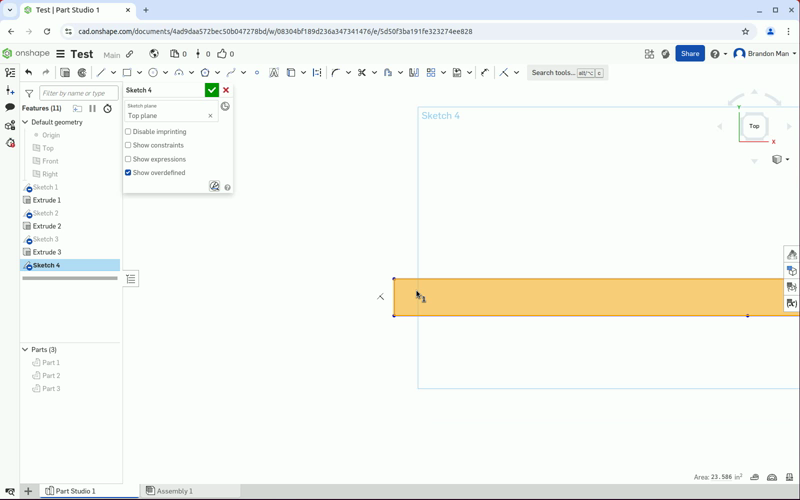
scroll(-6)
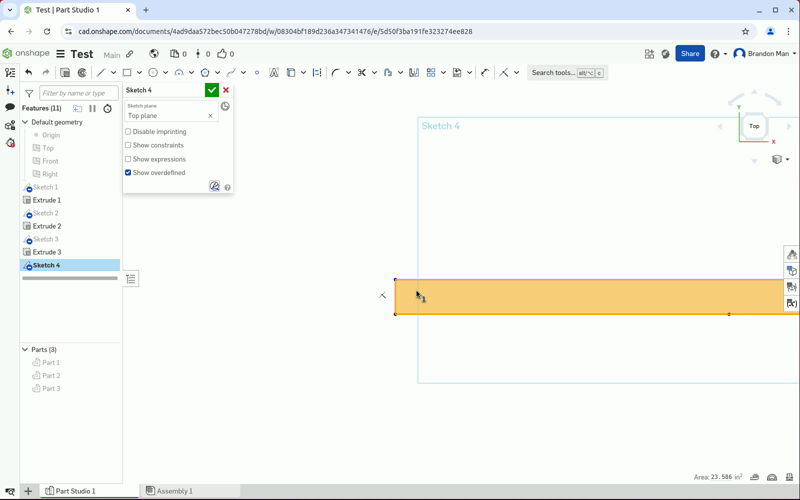
scroll(-6)
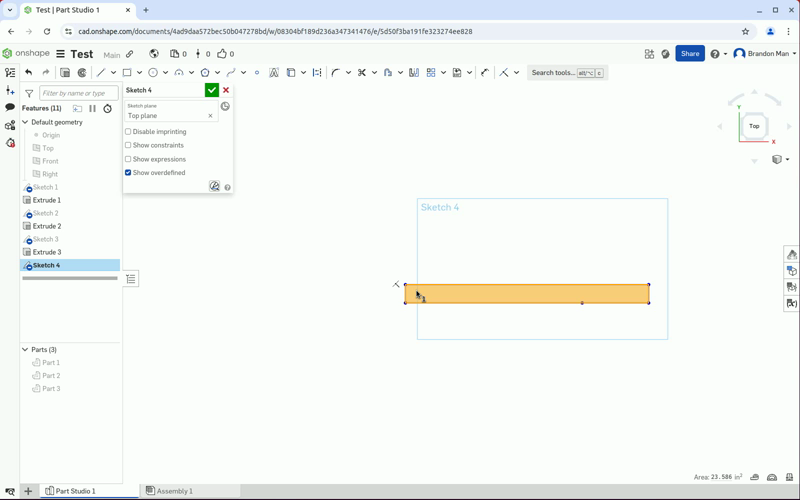
scroll(-6)
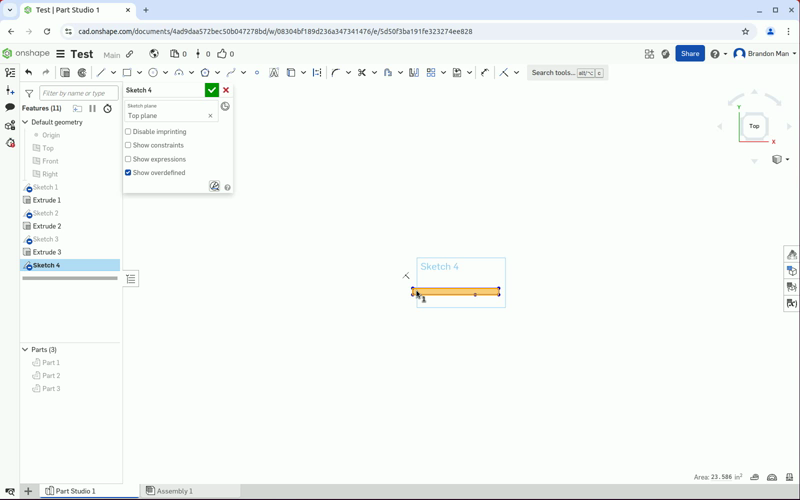
mouse_move(73, 352)
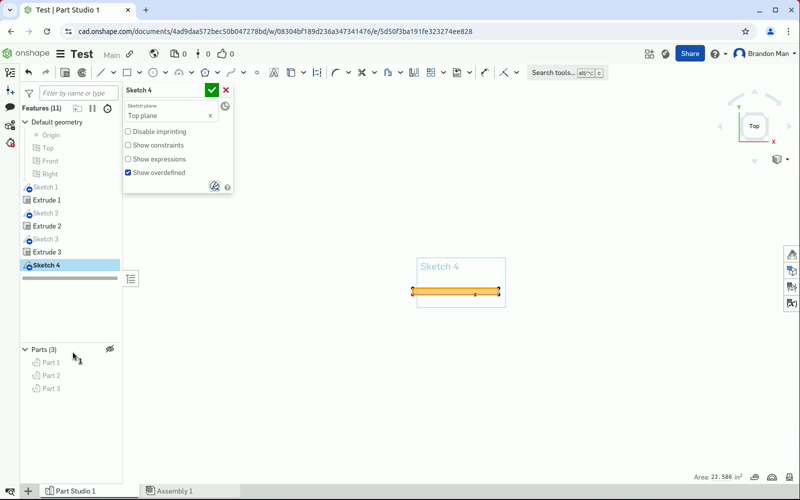
key(shift+y)
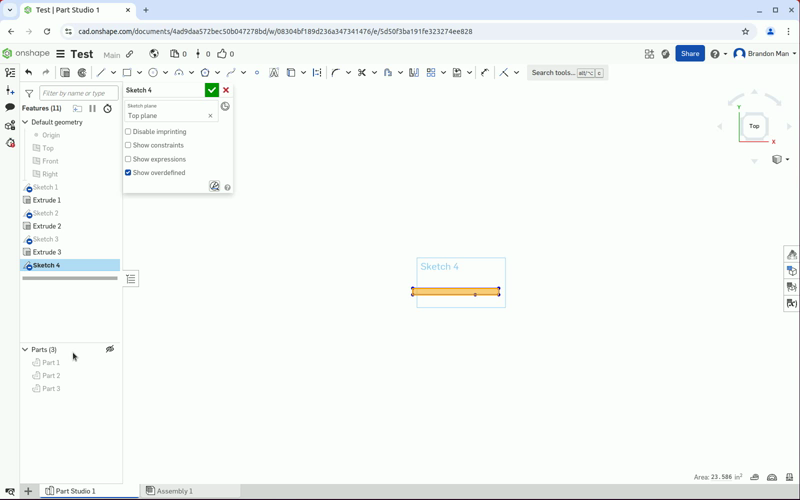
key(shift+e)
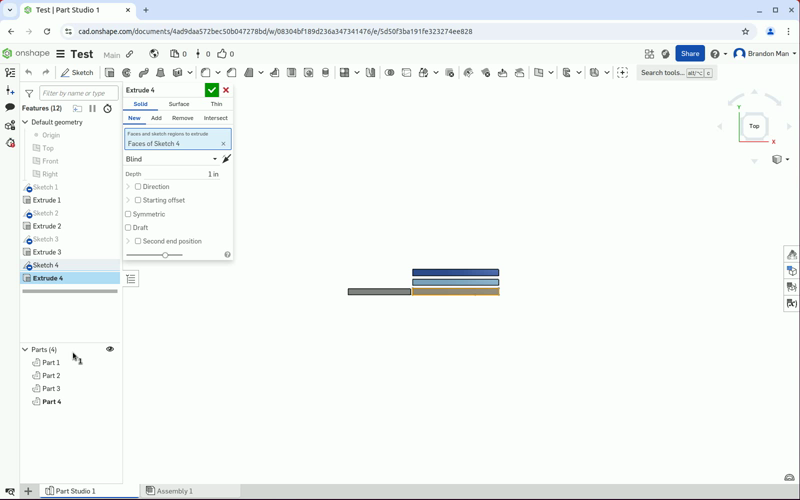
mouse_move(143, 106)
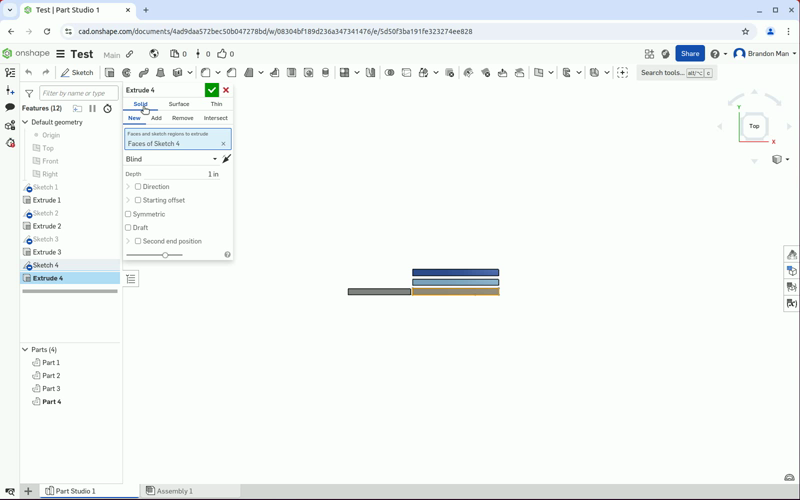
click(143, 106)
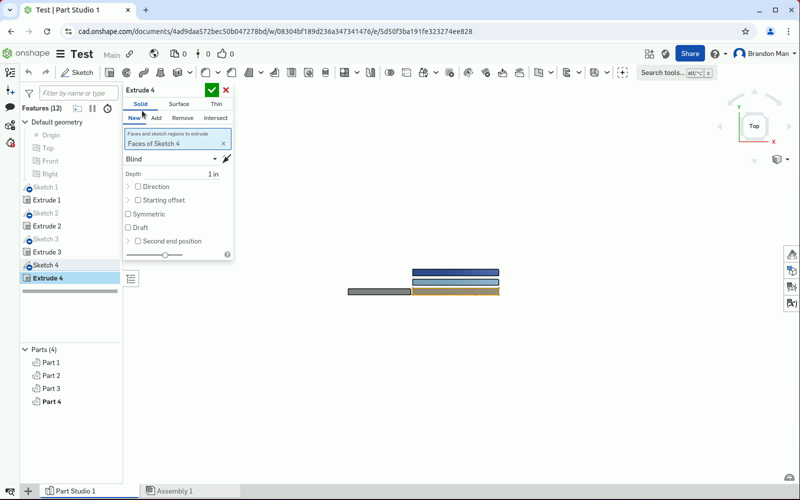
mouse_move(137, 120)
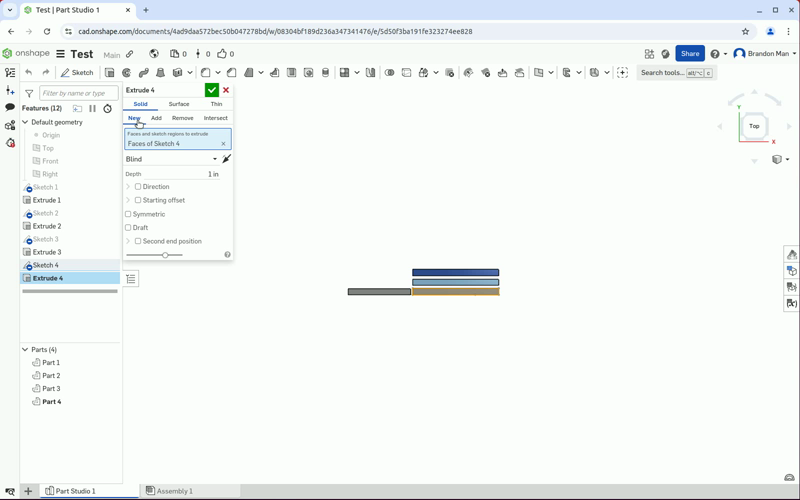
click(137, 120)
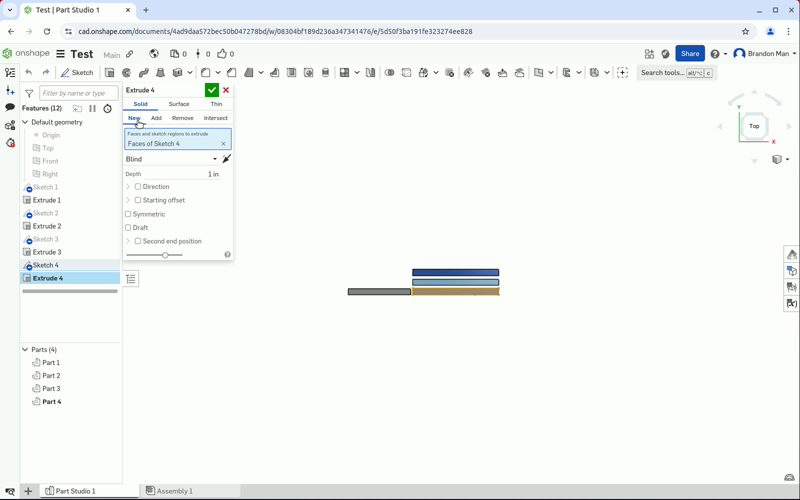
key(tab, 4)
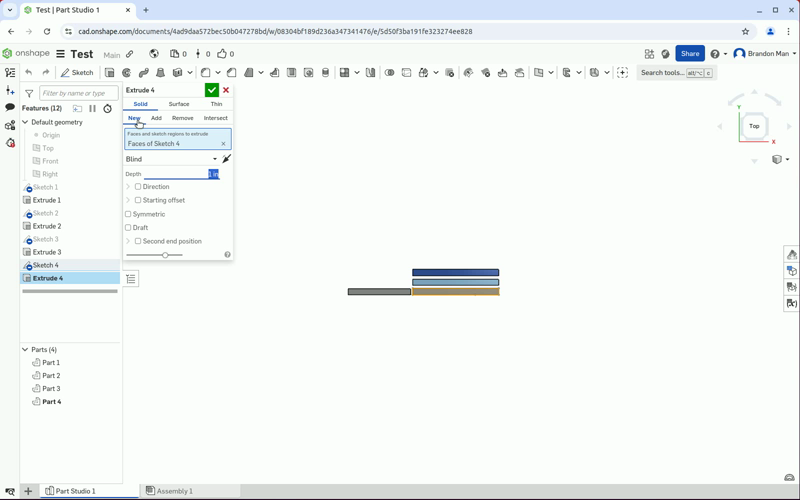
text(4.814)
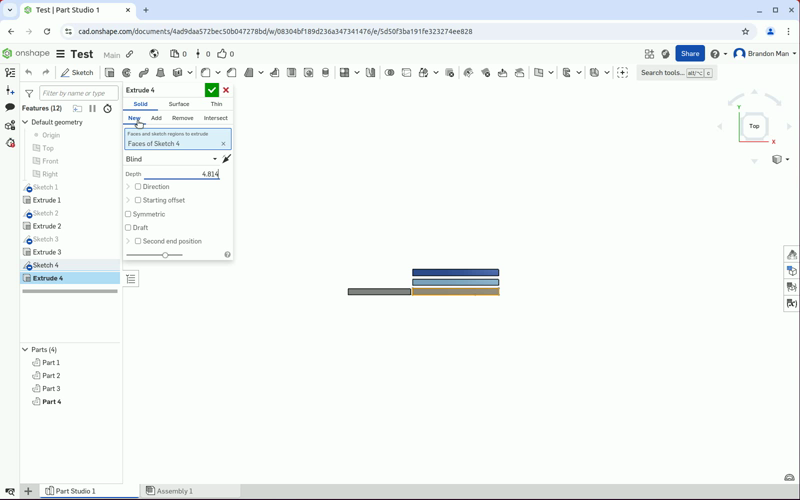
key(enter)
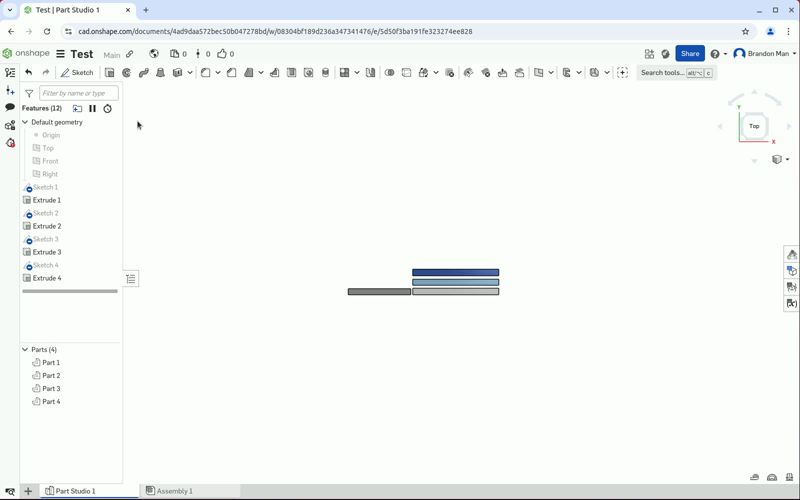
key(shift+h)
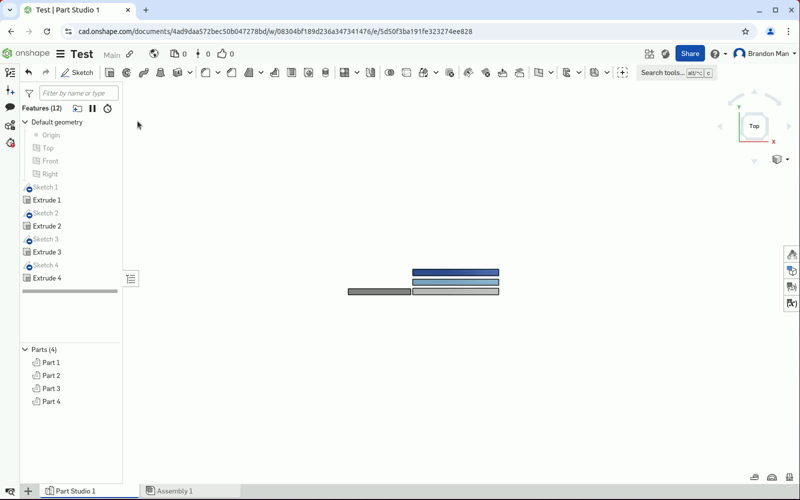
key(shift+h)
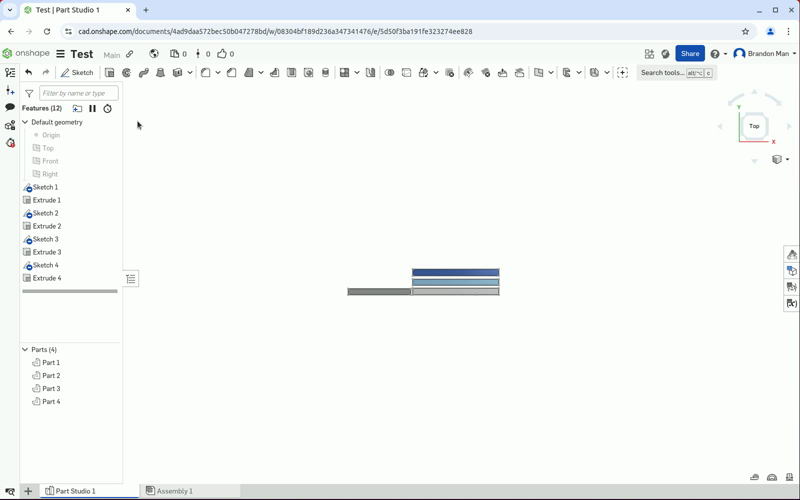
key(shift+7)
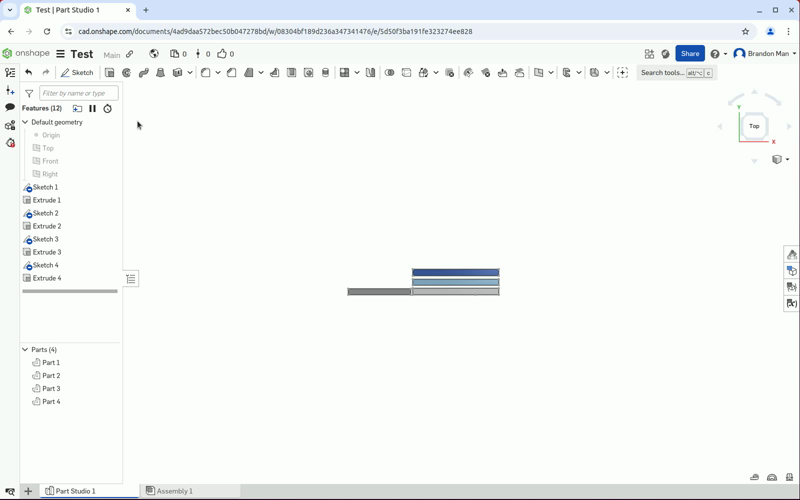
key(up, 3)
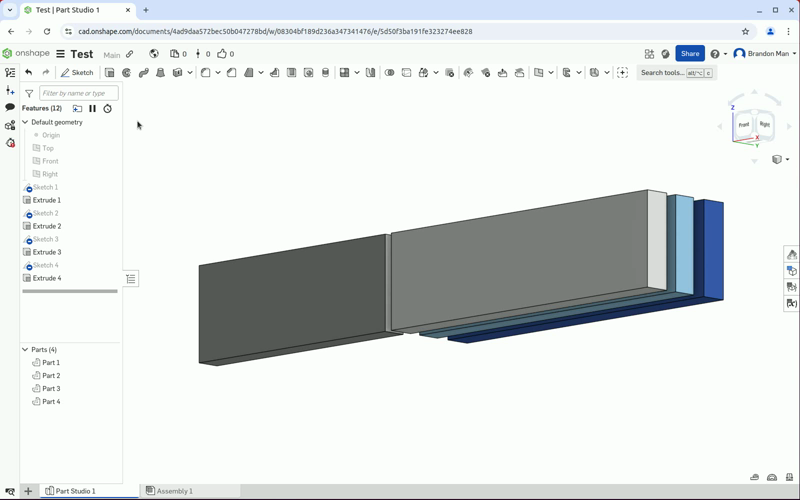
key(left, 3)
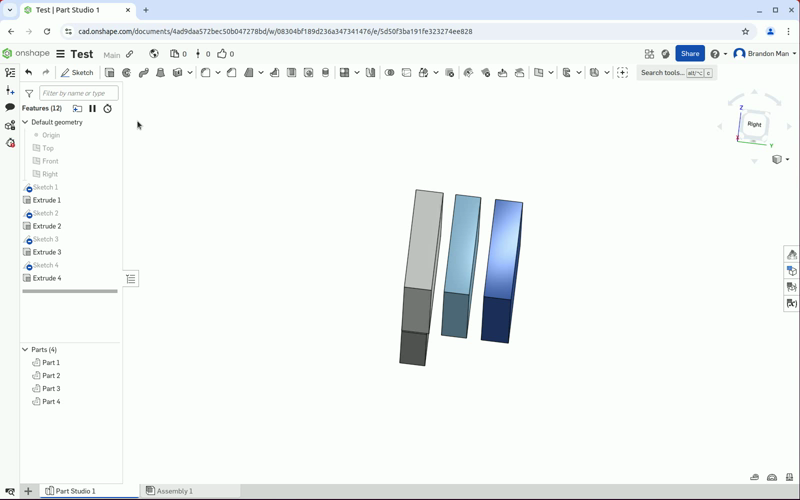
key(right, 3)
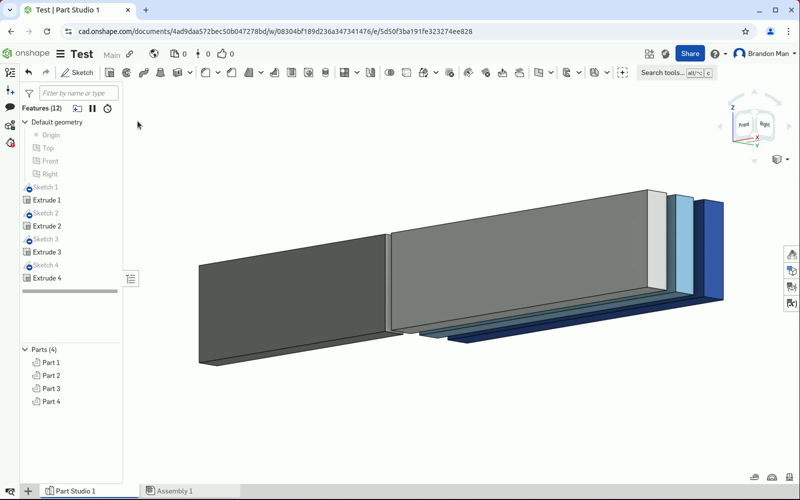
key(down, 3)
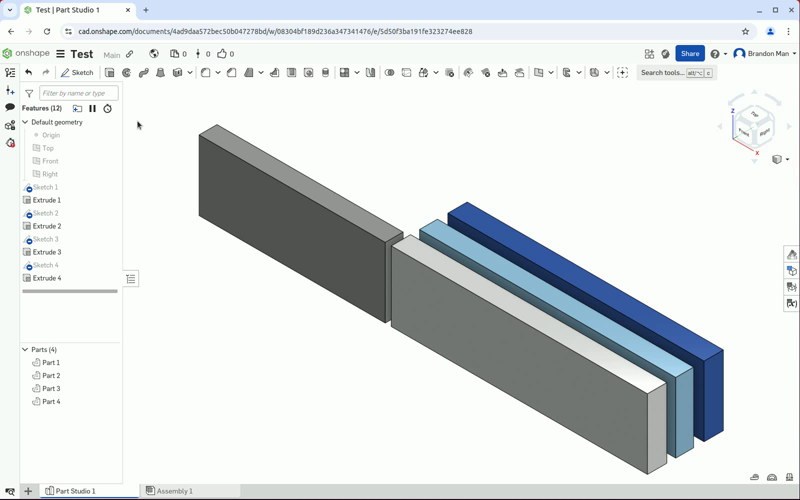
mouse_move(73, 189)
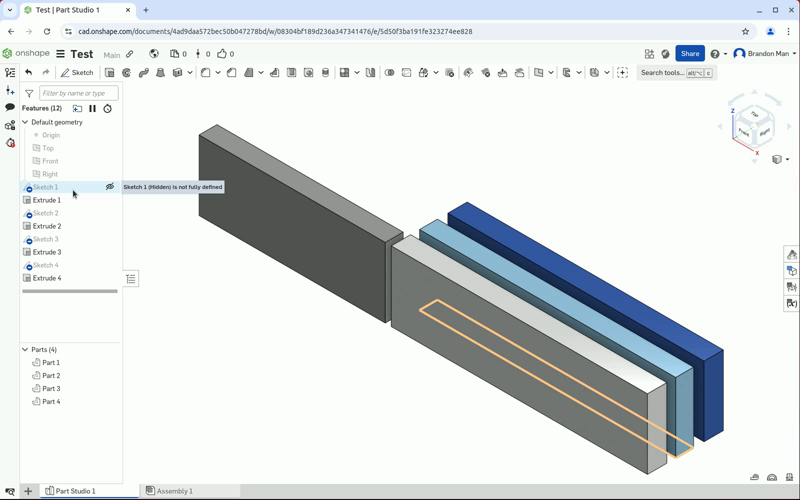
click(73, 189)